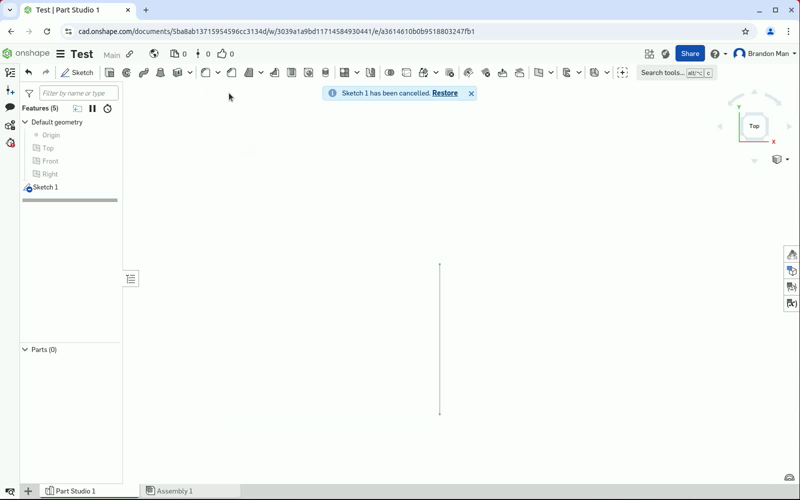
key(shift+h)
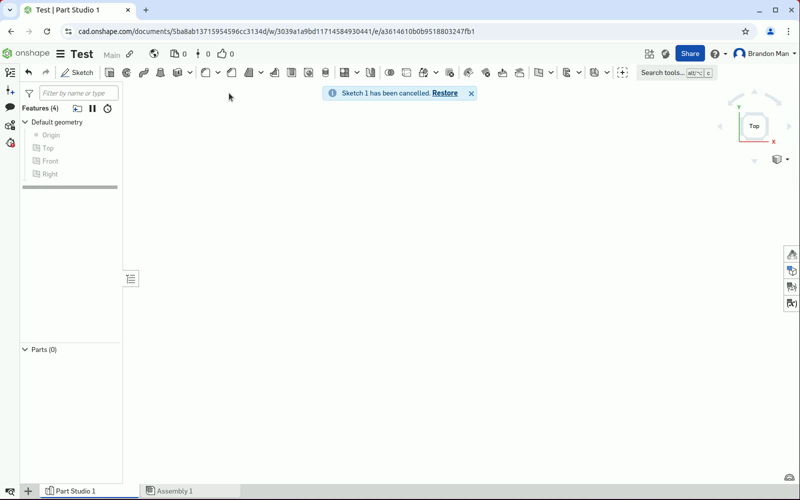
key(shift+s)
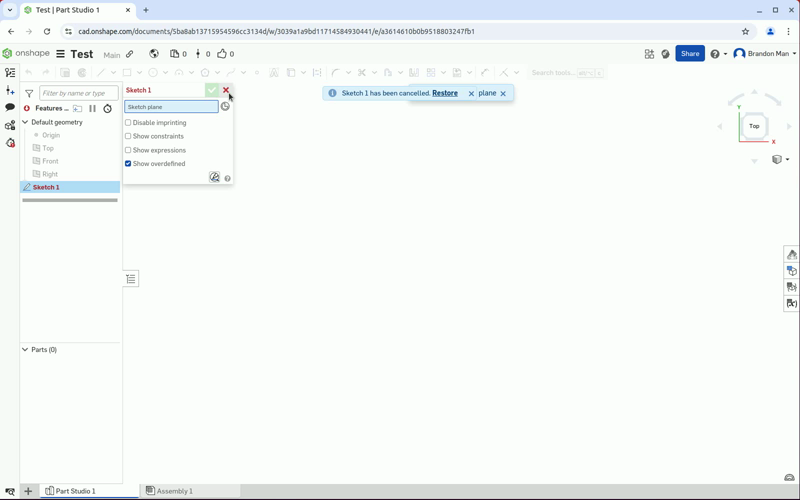
mouse_move(73, 150)
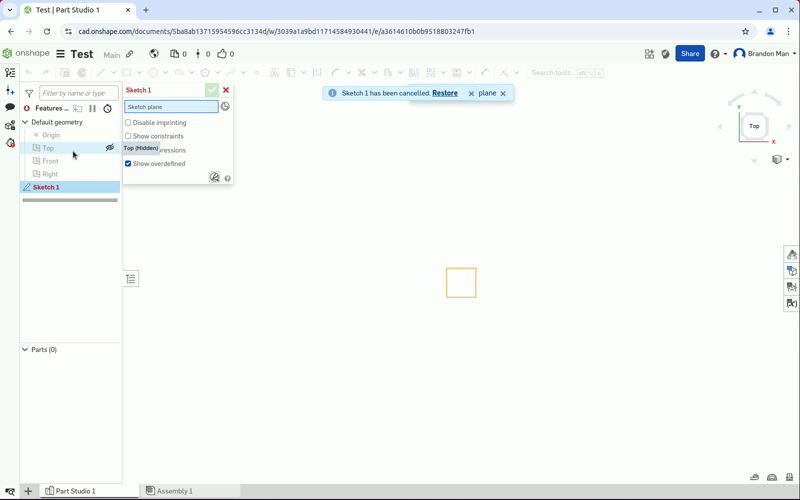
click(73, 150)
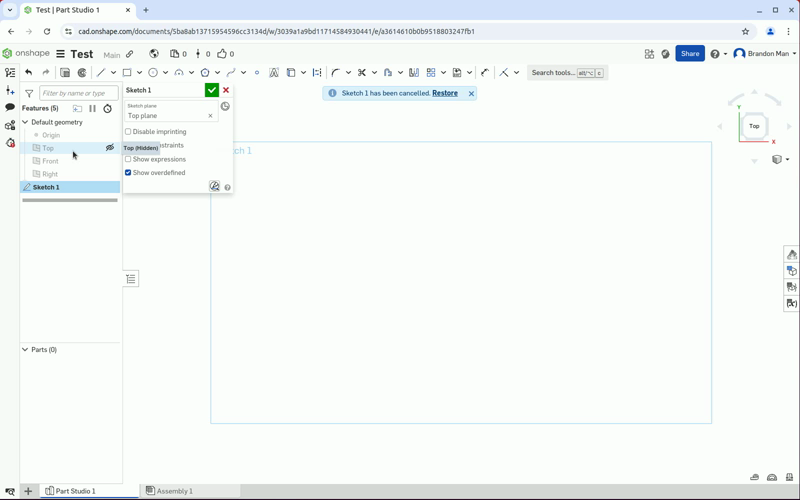
mouse_move(73, 352)
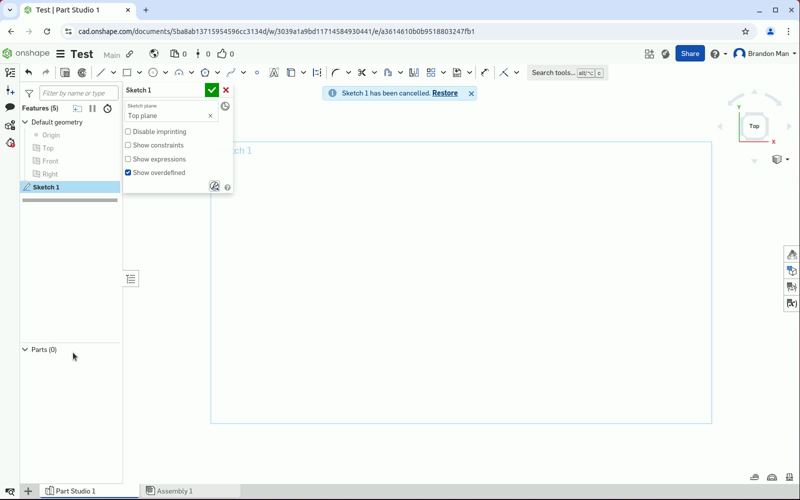
key(y)
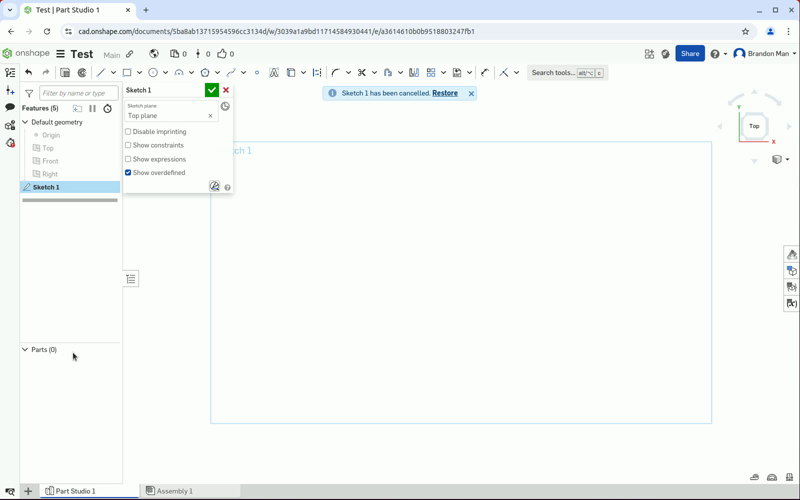
key(a)
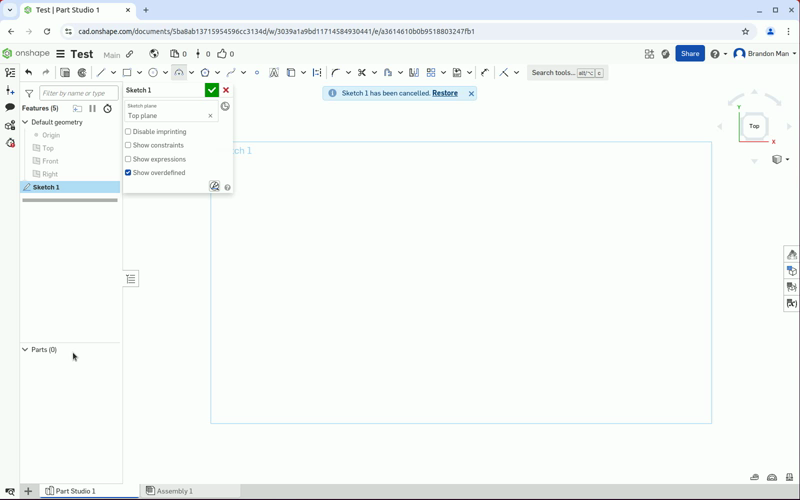
key_down(shift)
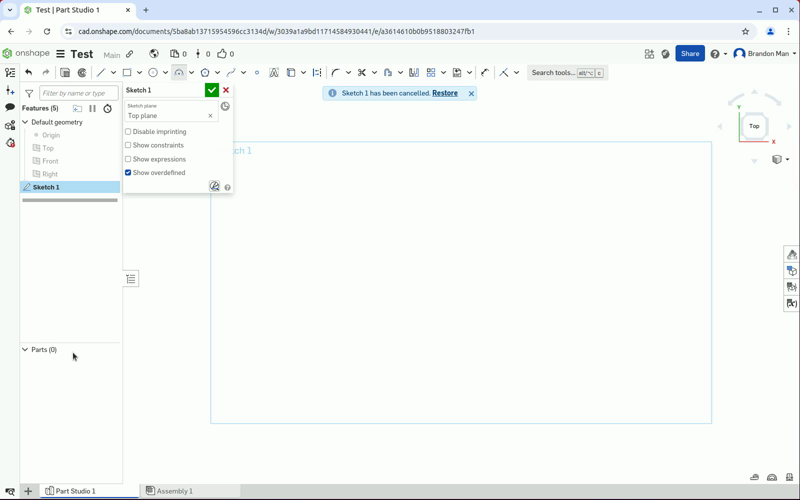
mouse_move(446, 223)
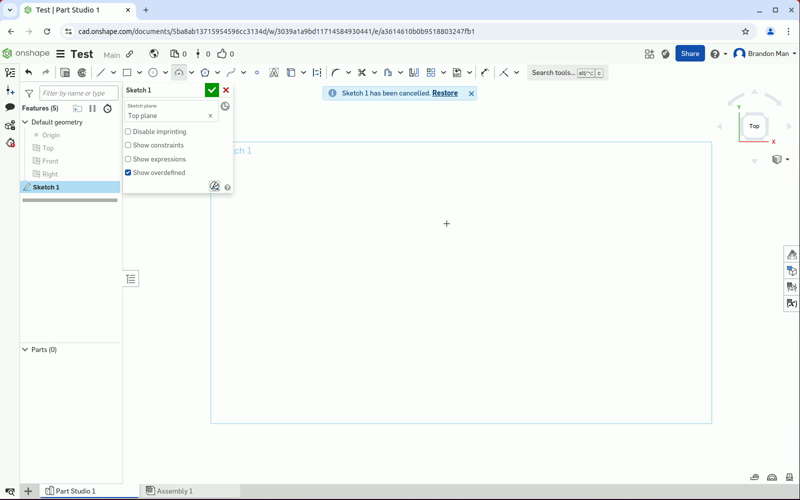
click(446, 223)
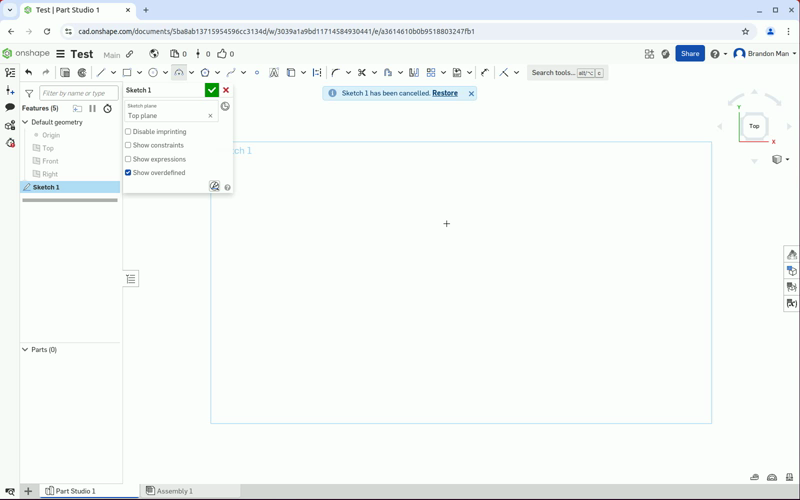
key_up(shift)
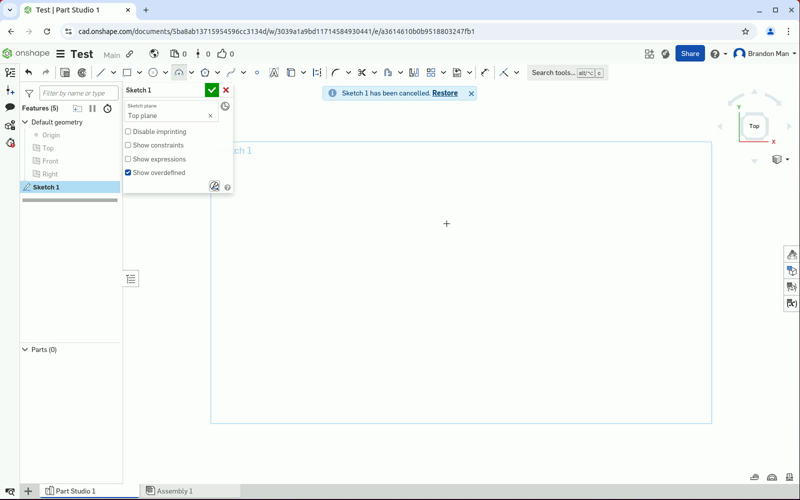
key_down(shift)
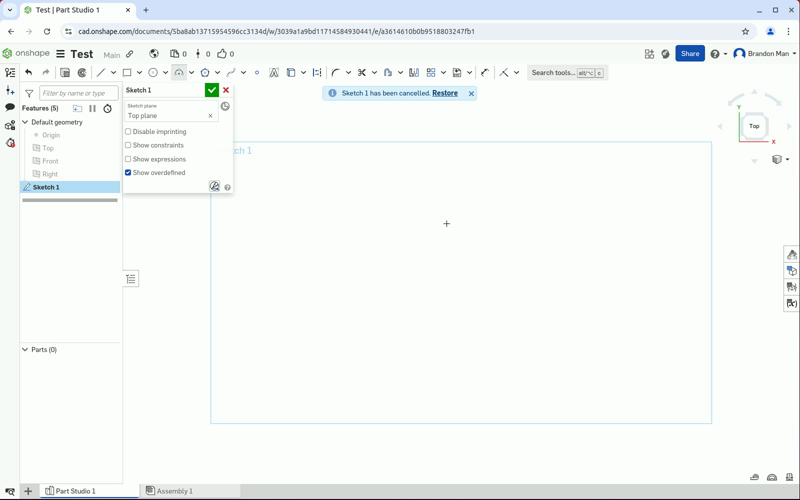
mouse_move(476, 223)
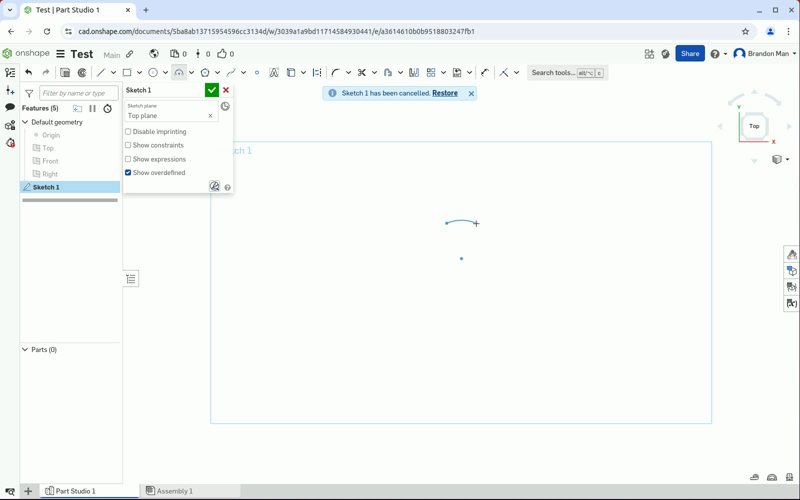
click(476, 223)
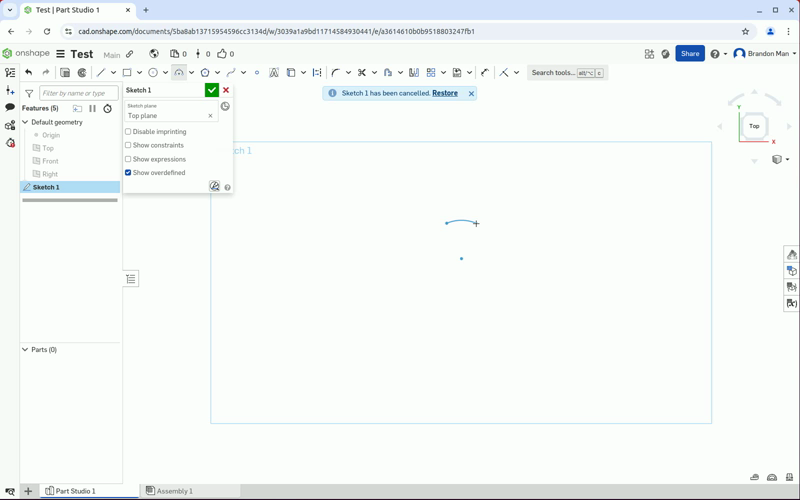
mouse_move(461, 210)
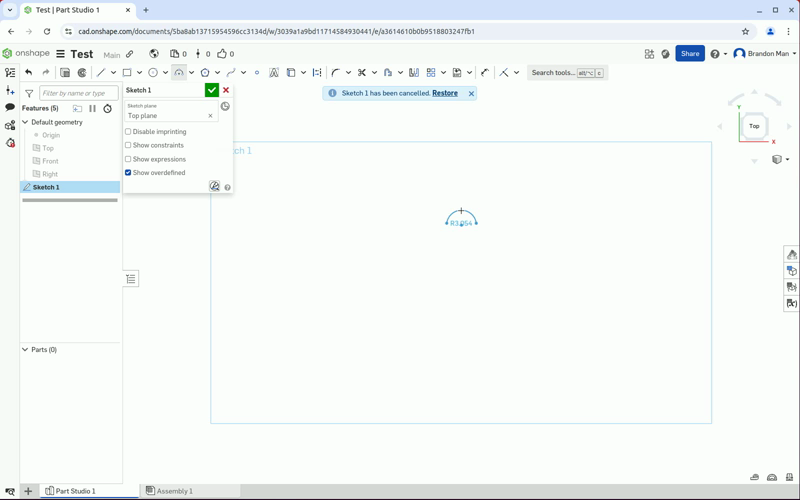
click(461, 210)
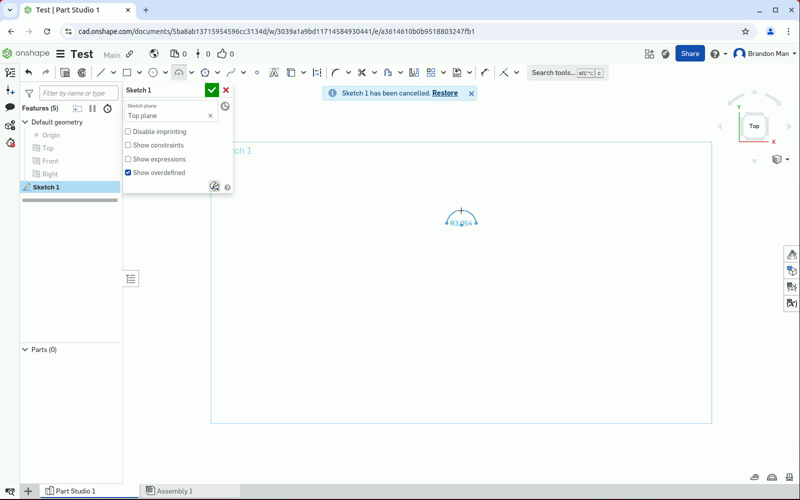
key_up(shift)
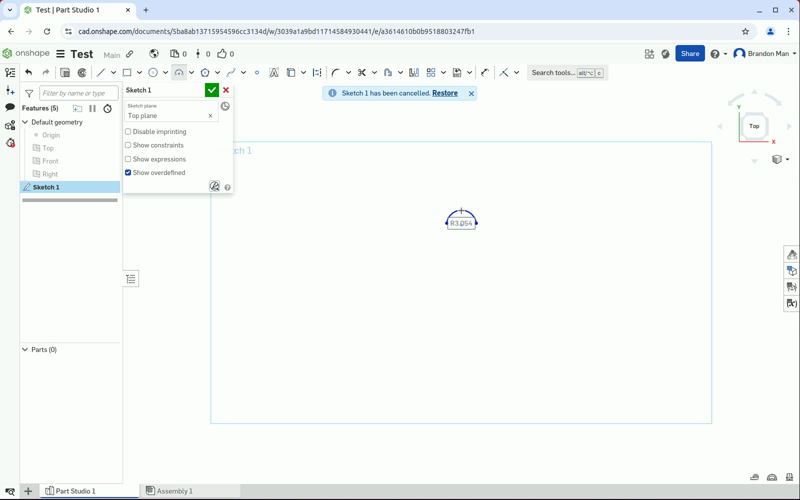
key(esc)
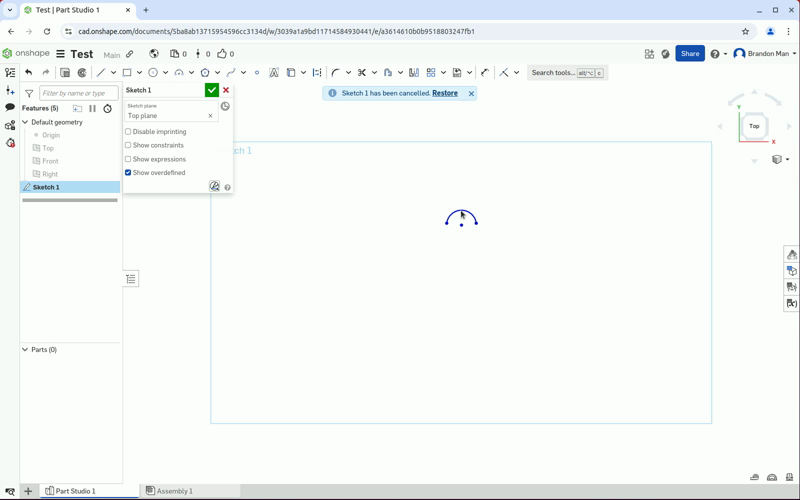
key(l)
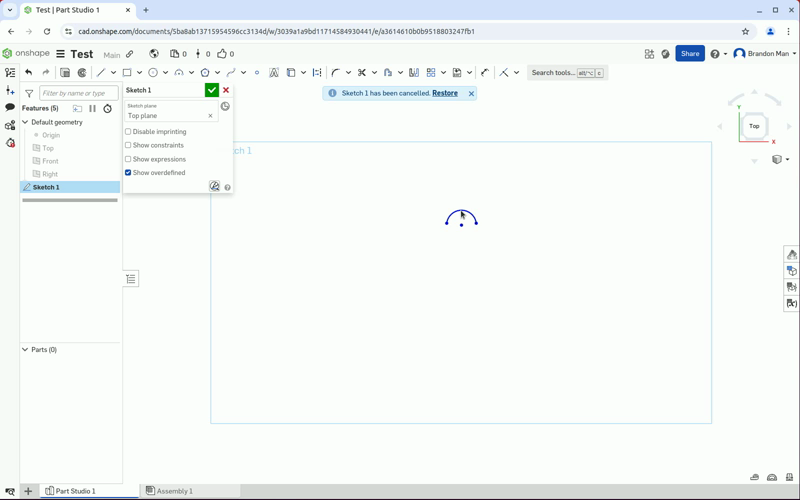
mouse_move(476, 223)
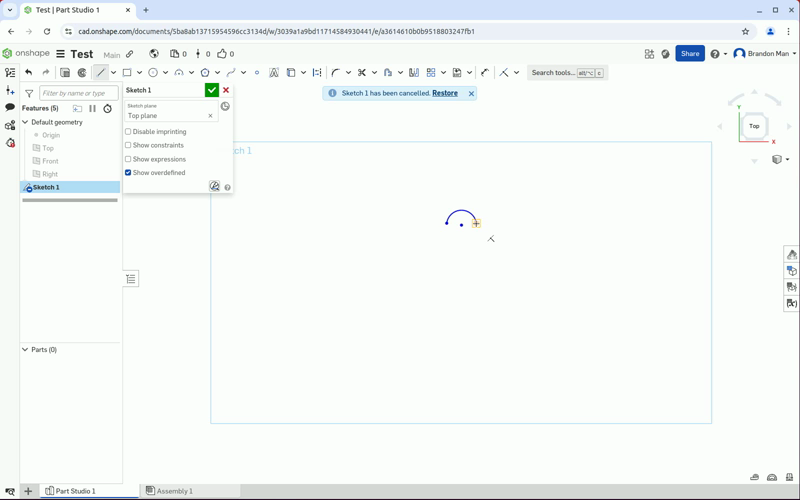
click(476, 223)
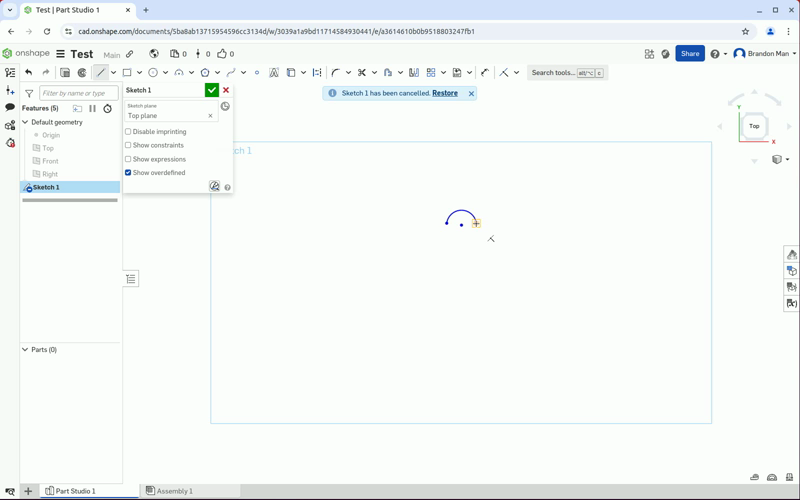
key_down(shift)
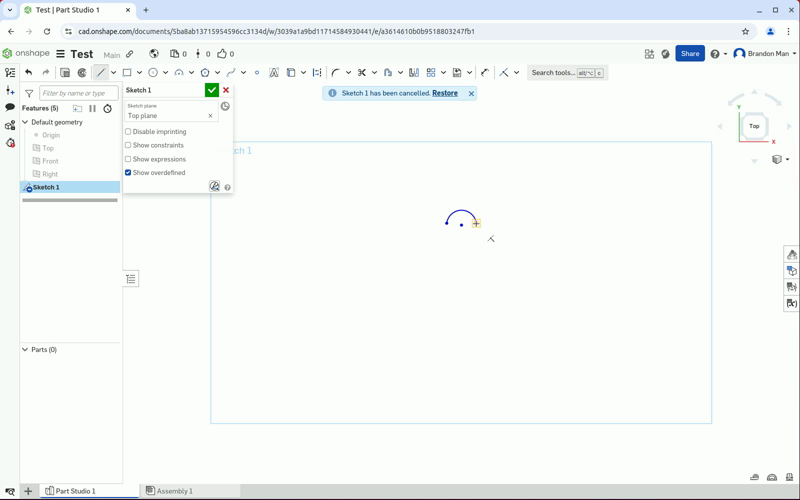
mouse_move(506, 223)
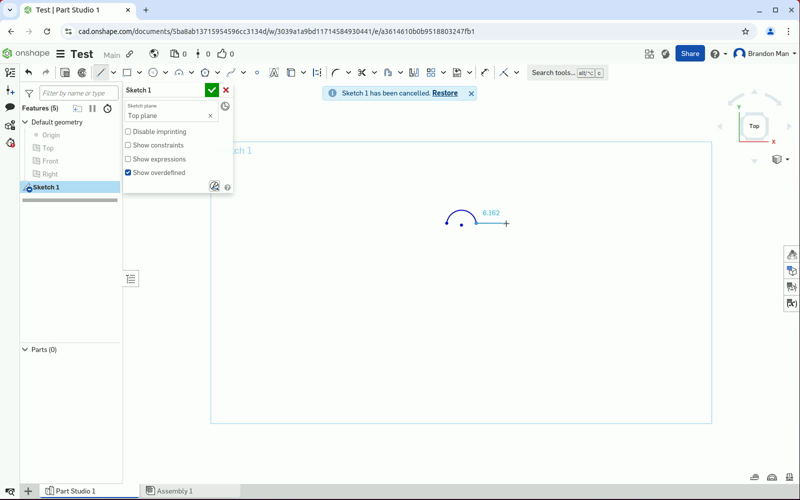
mouse_move(470, 176)
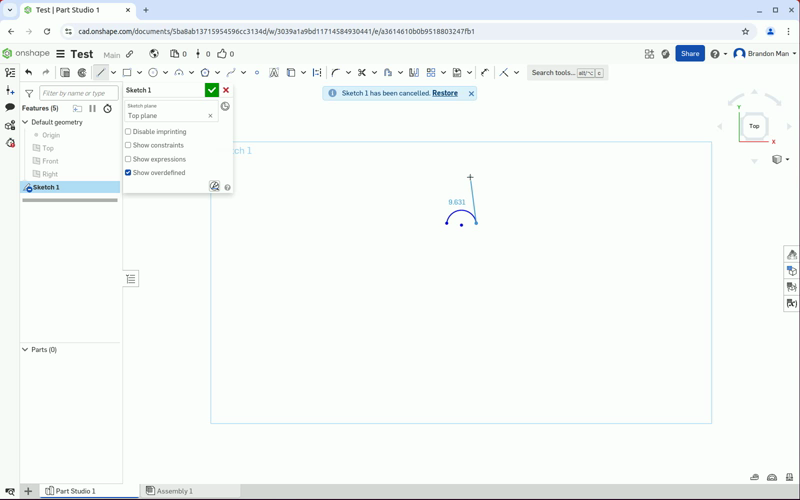
click(470, 176)
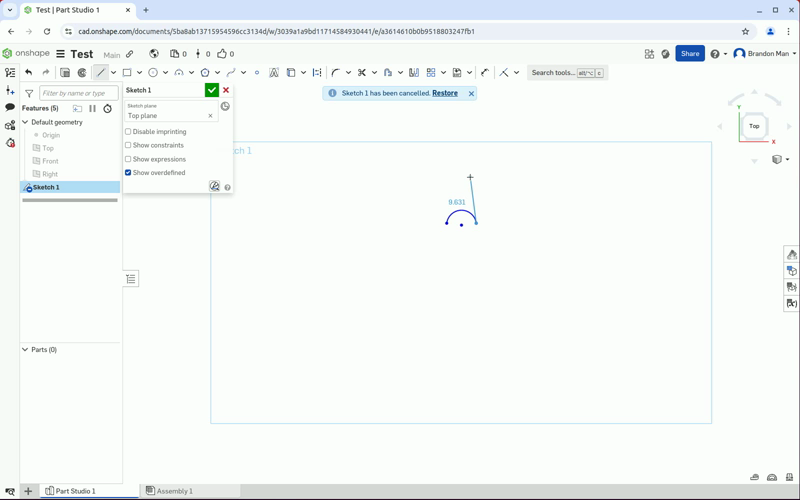
key_up(shift)
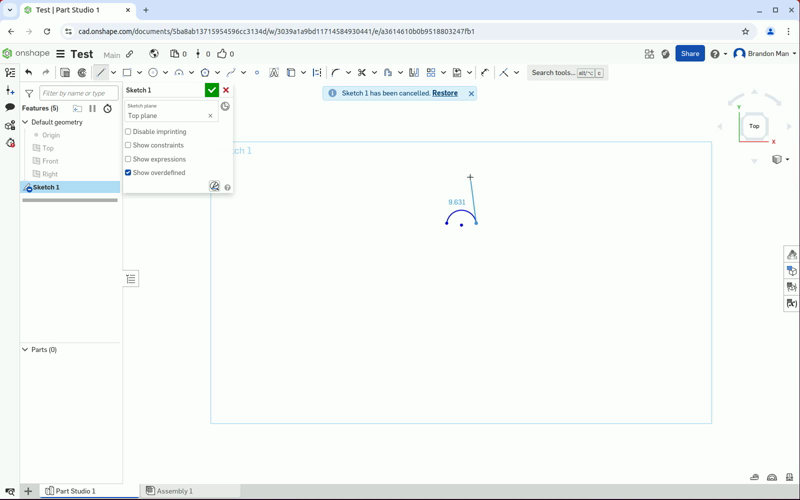
key(esc)
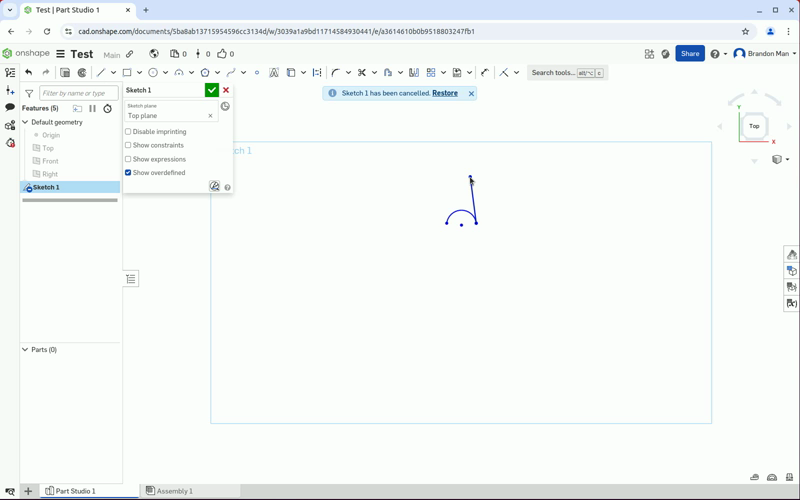
key(a)
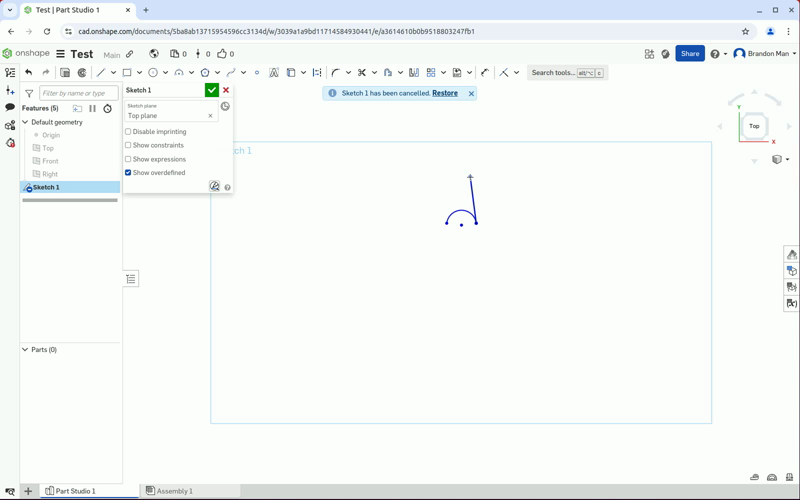
mouse_move(470, 176)
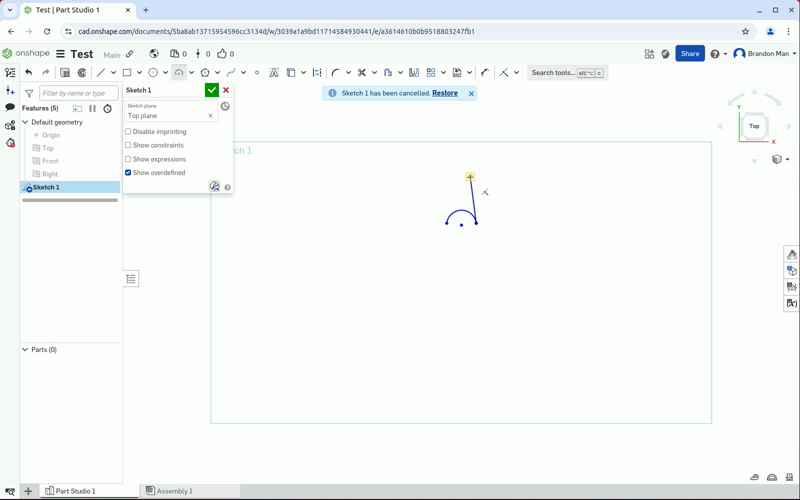
click(470, 176)
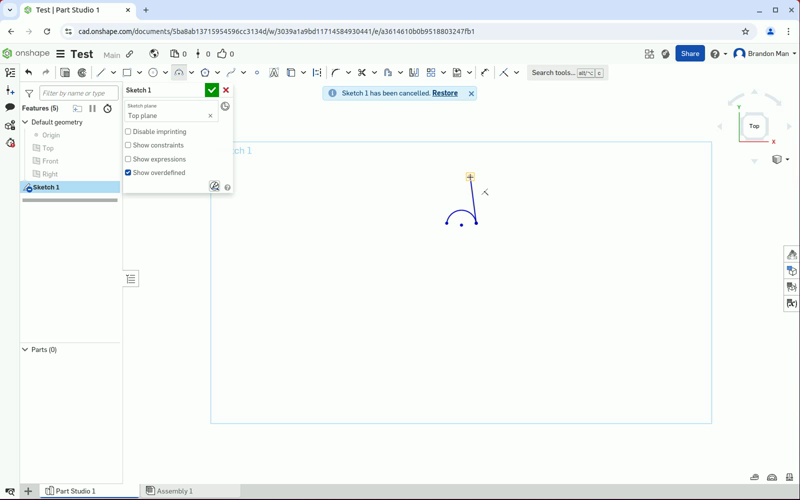
key_down(shift)
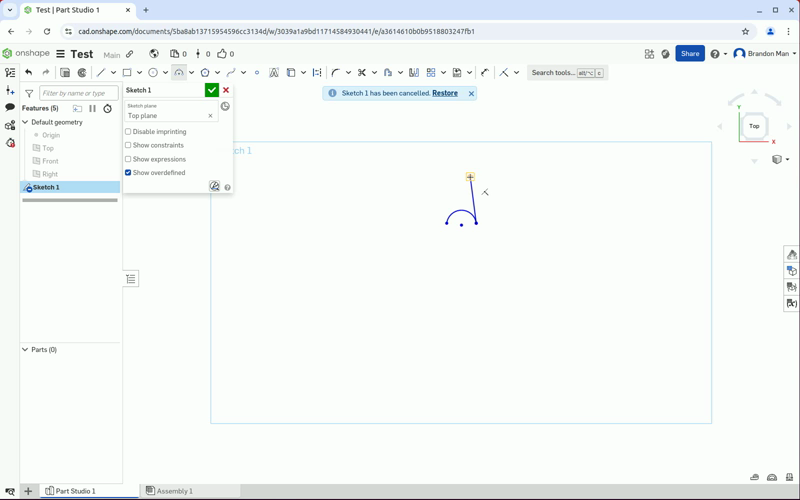
mouse_move(452, 176)
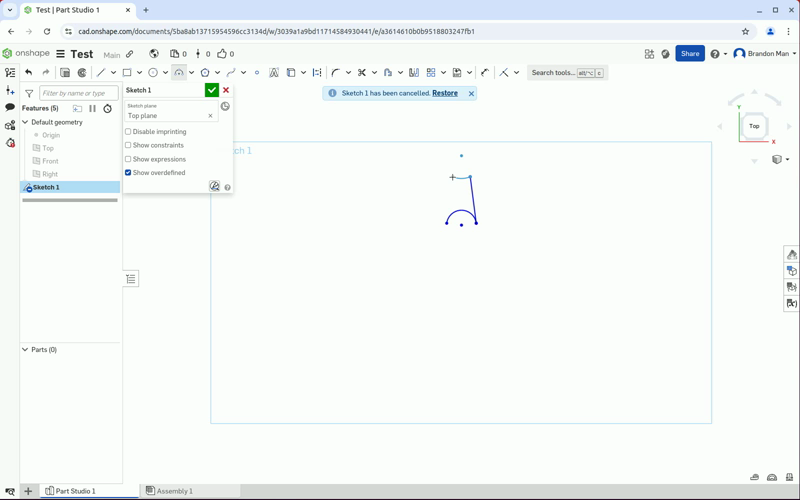
click(452, 176)
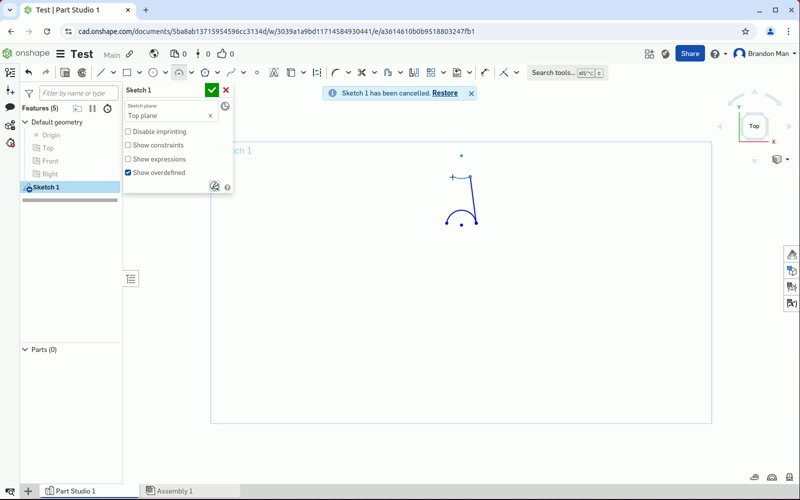
mouse_move(461, 186)
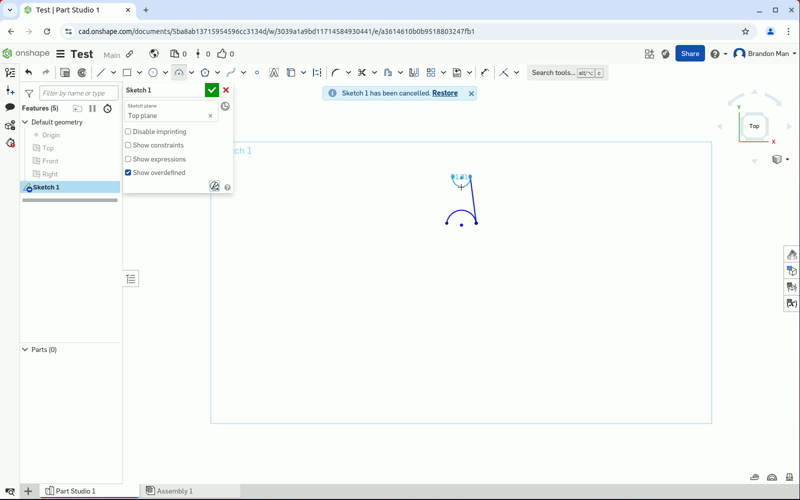
click(461, 186)
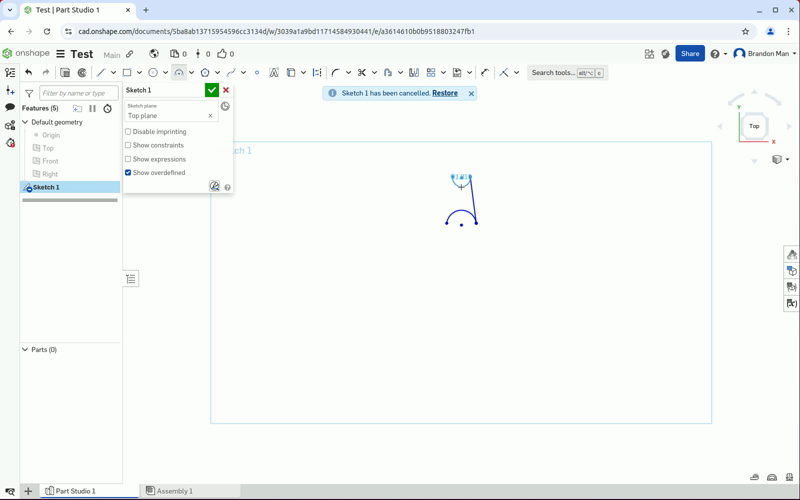
key_up(shift)
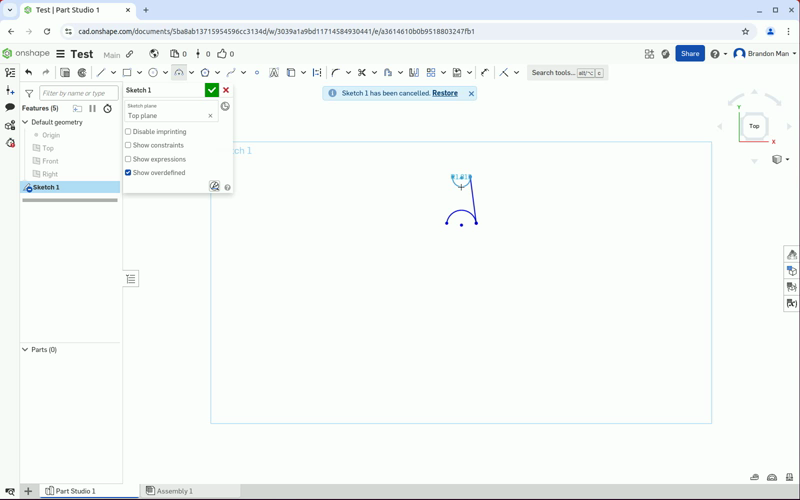
key(esc)
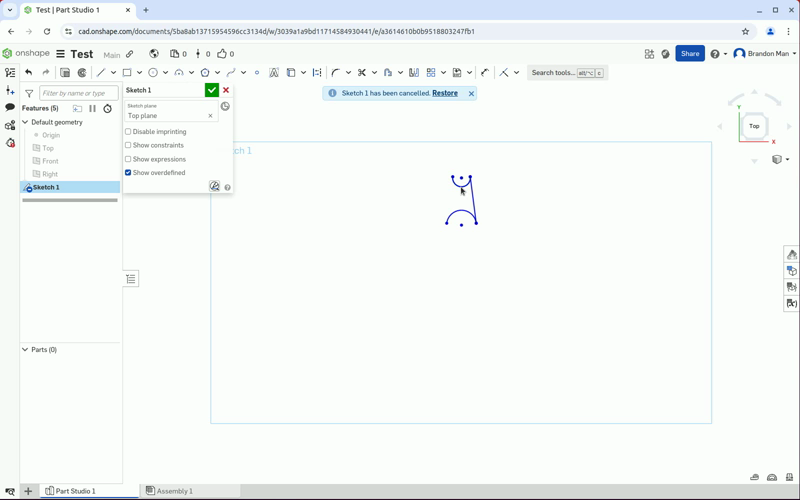
key(l)
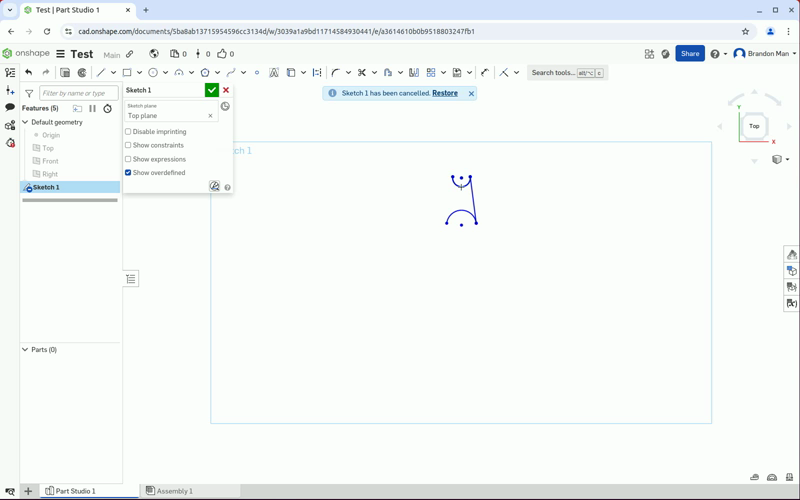
mouse_move(452, 176)
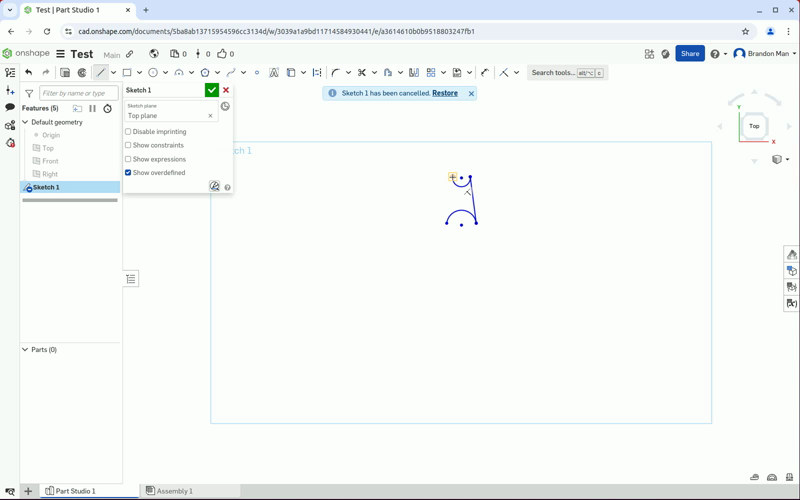
click(452, 176)
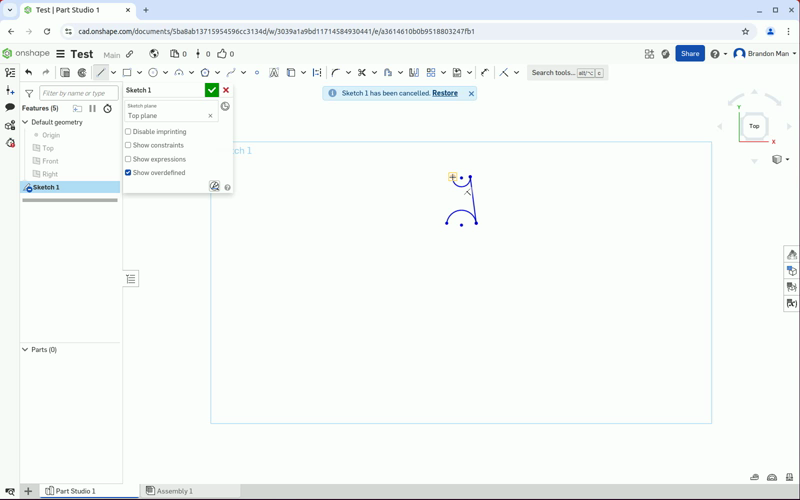
mouse_move(482, 176)
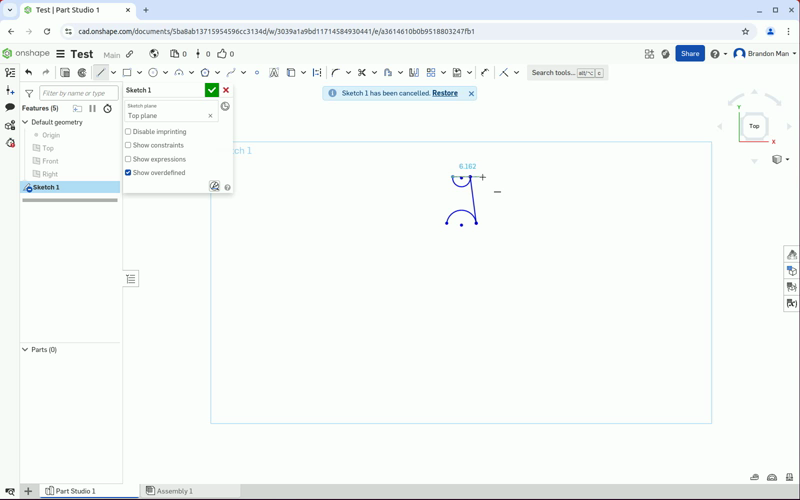
key_down(shift)
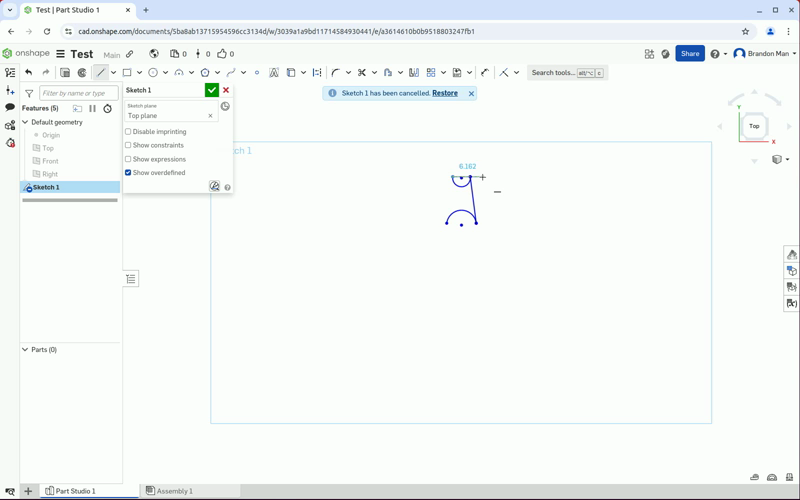
mouse_move(446, 223)
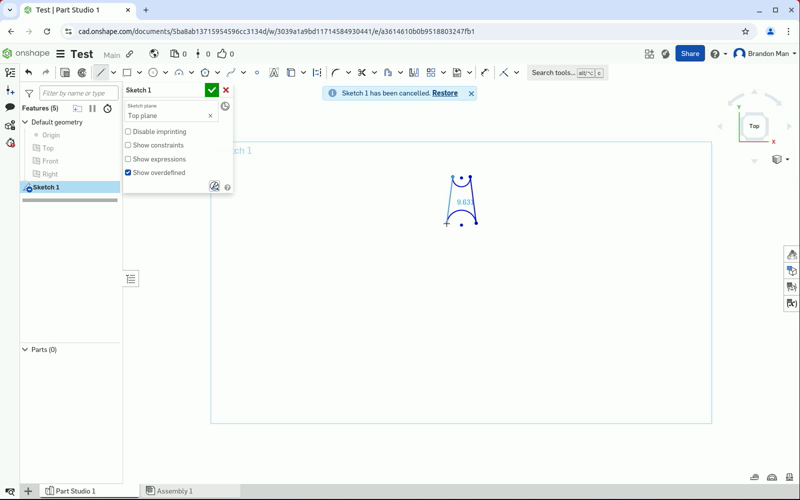
key_up(shift)
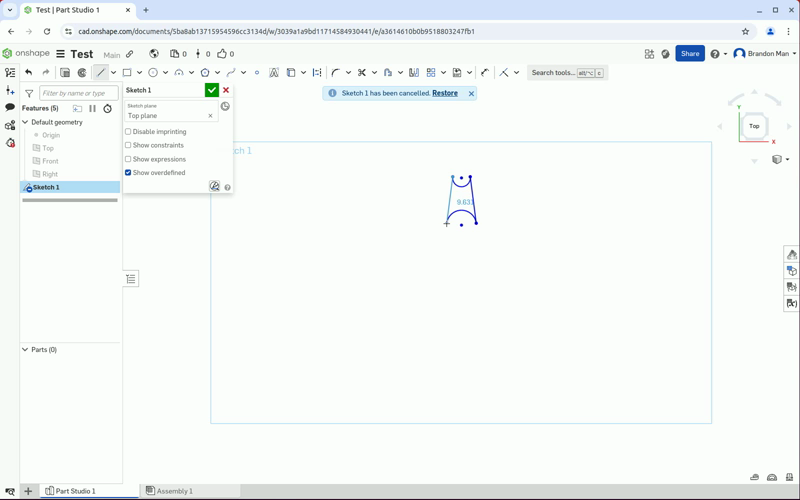
click(446, 223)
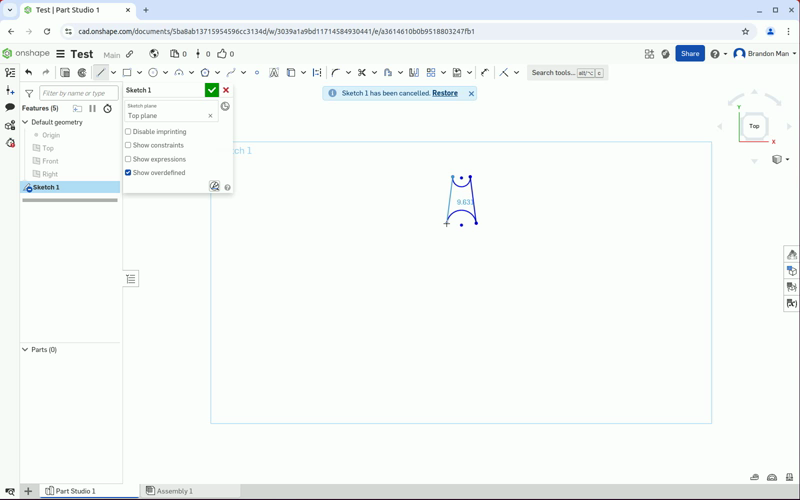
key(esc)
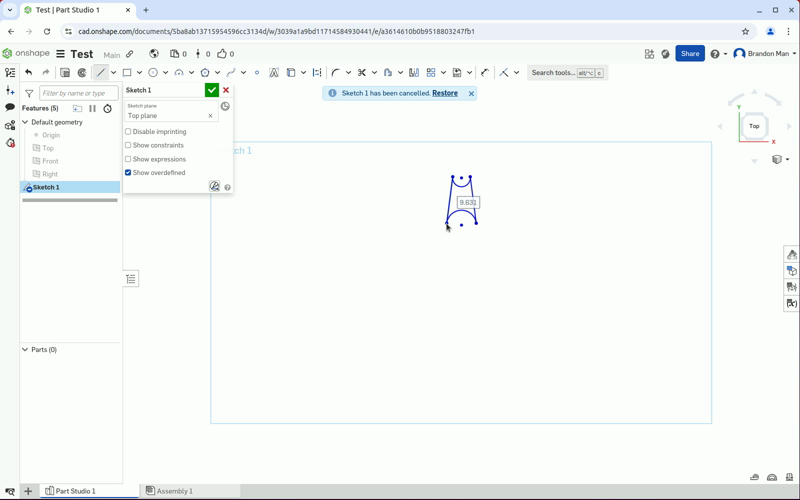
key(c)
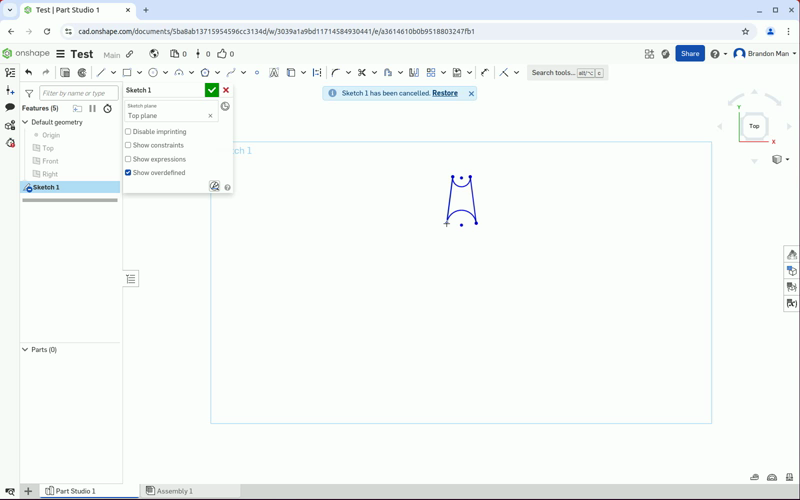
key_down(shift)
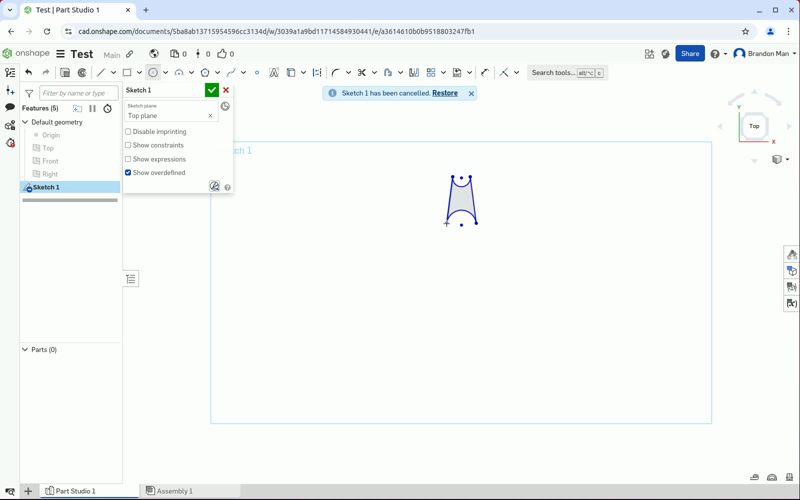
mouse_move(458, 191)
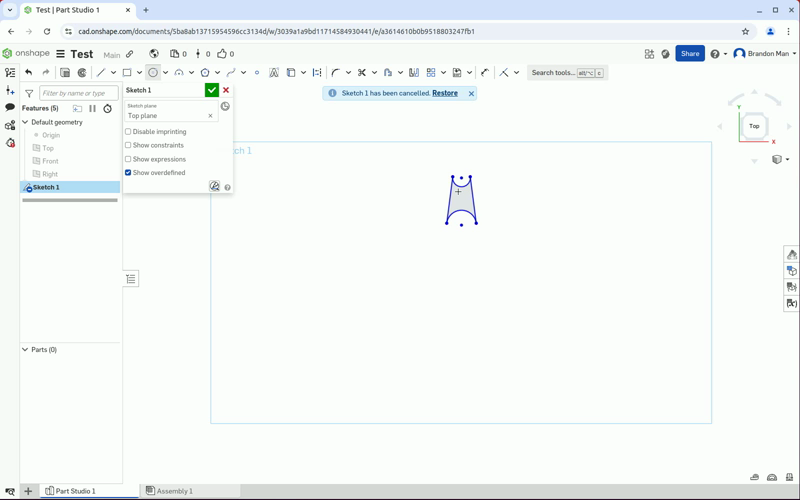
click(458, 191)
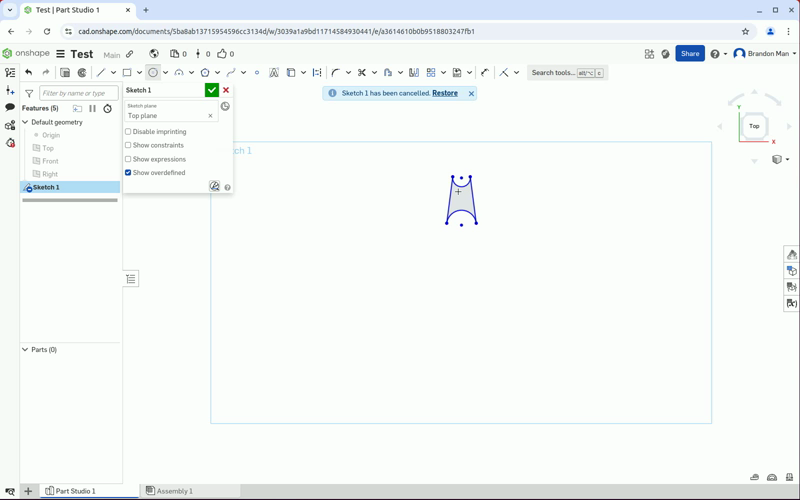
key_up(shift)
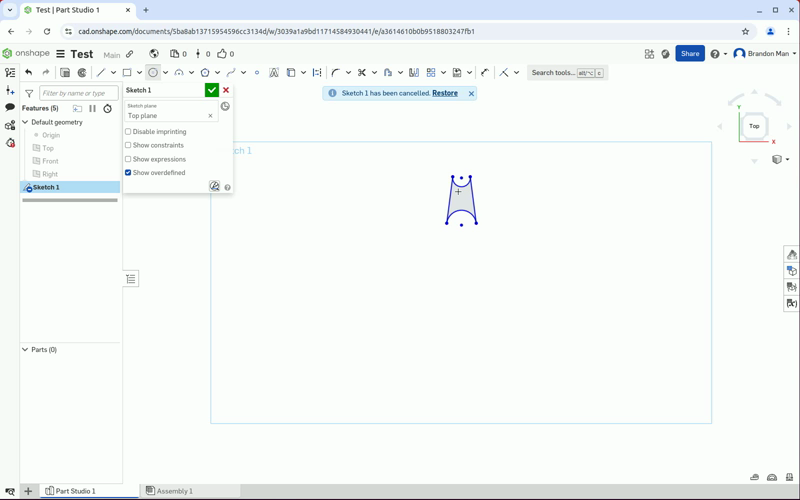
mouse_move(461, 191)
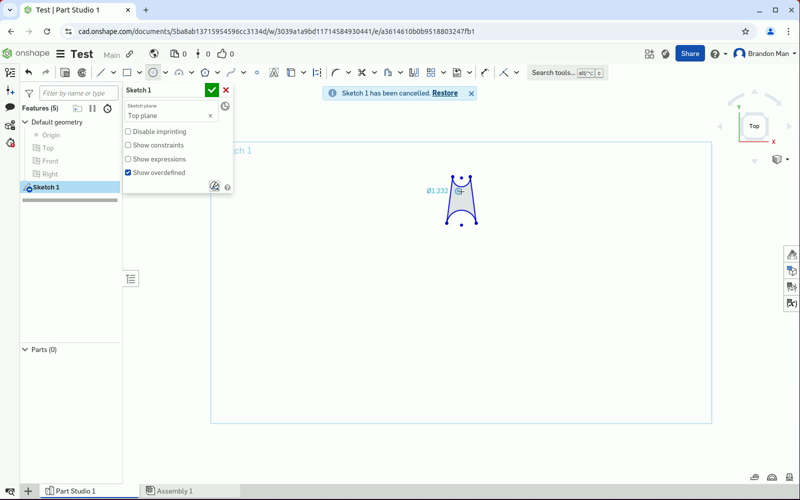
scroll(6)
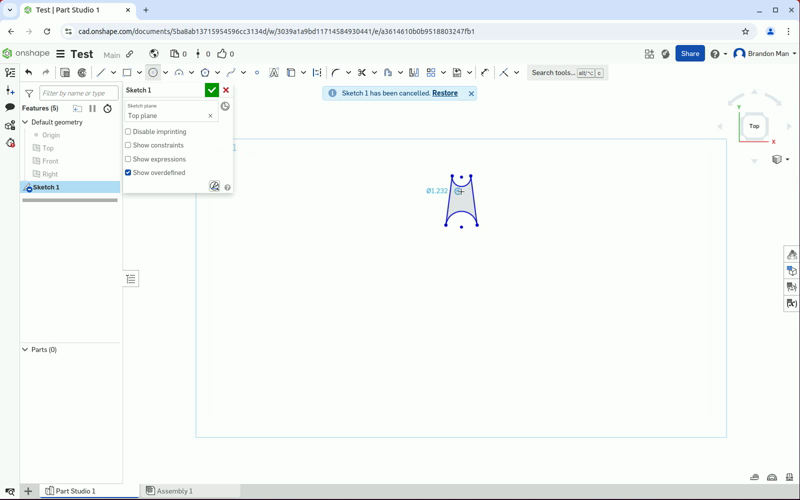
scroll(6)
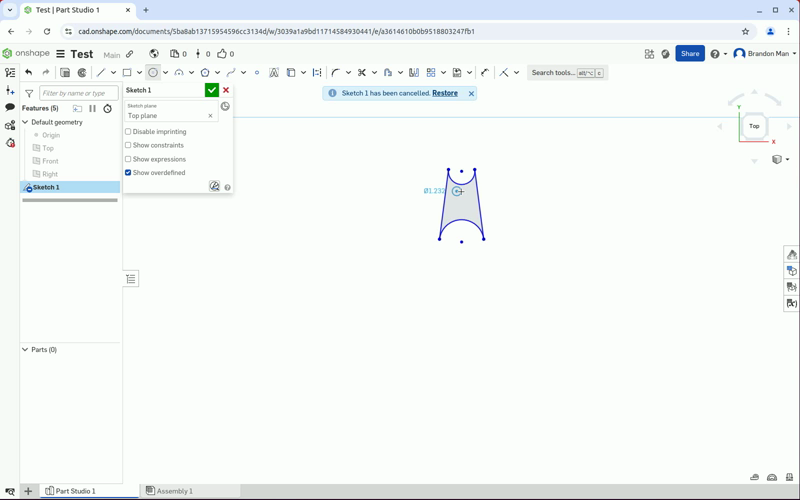
scroll(6)
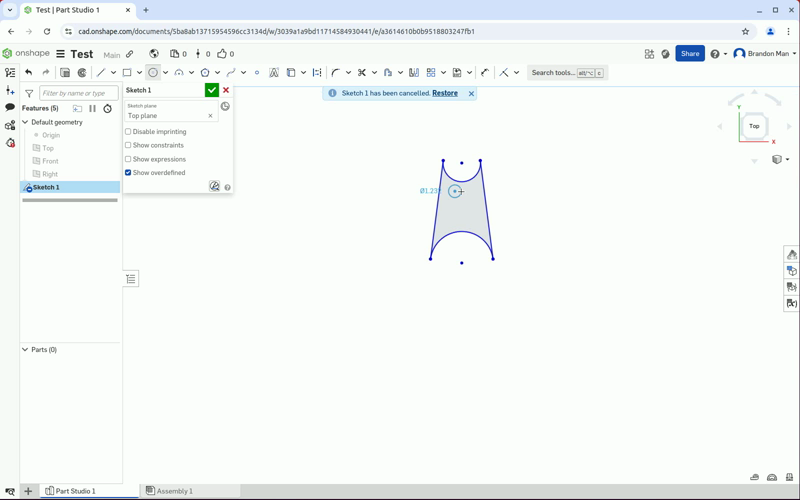
scroll(6)
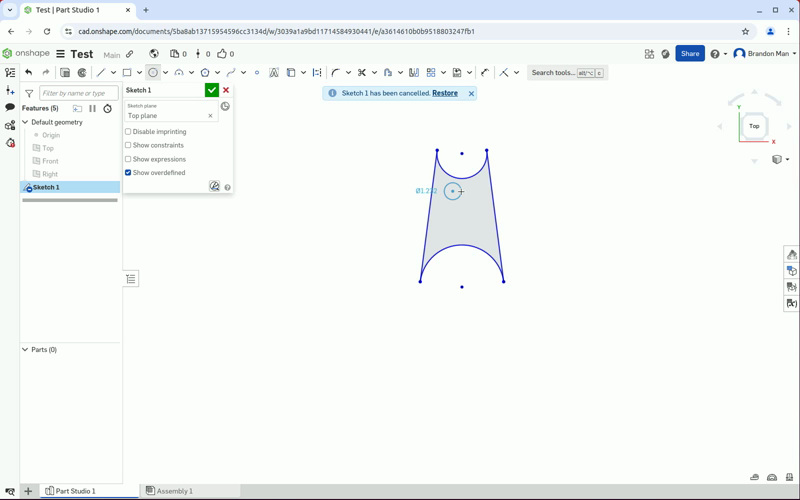
scroll(6)
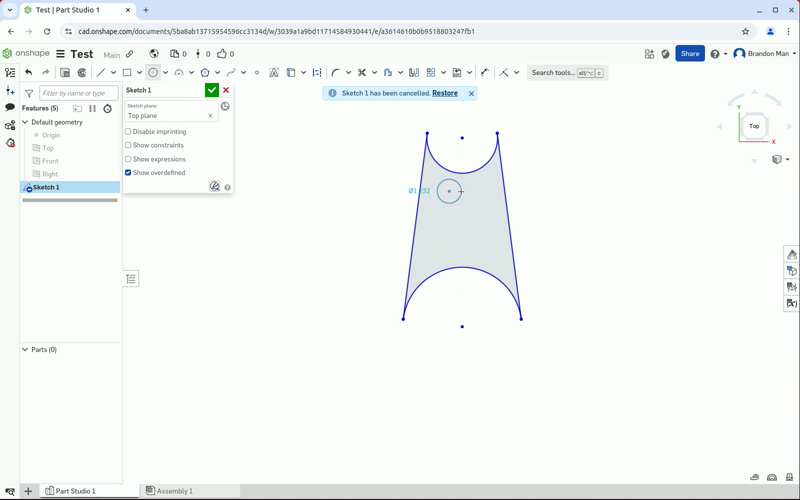
scroll(6)
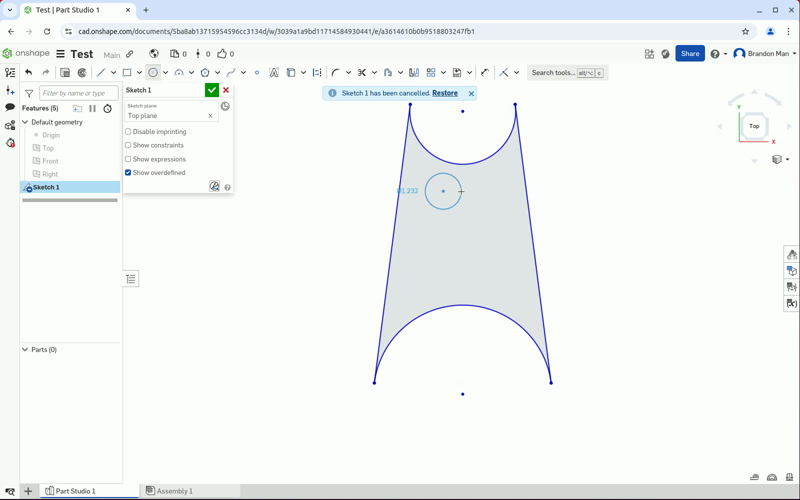
scroll(6)
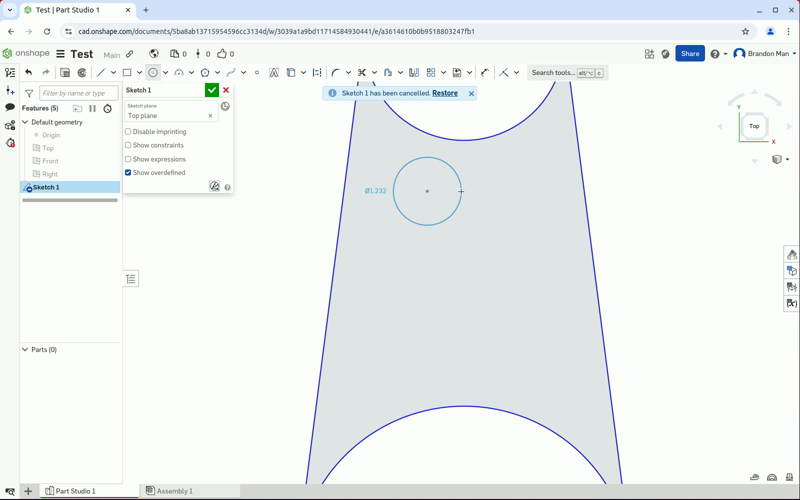
click(461, 191)
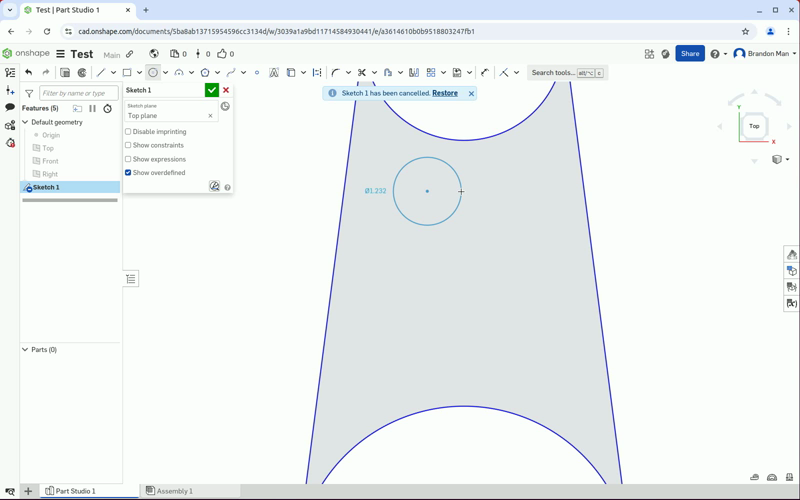
scroll(-6)
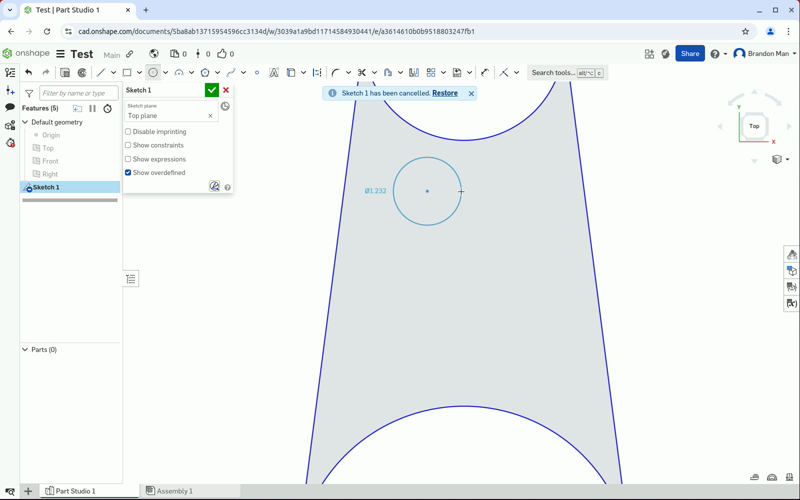
scroll(-6)
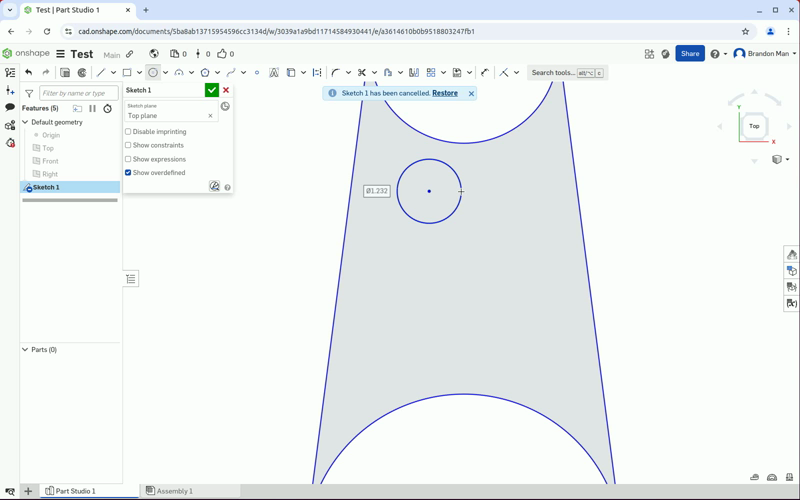
scroll(-6)
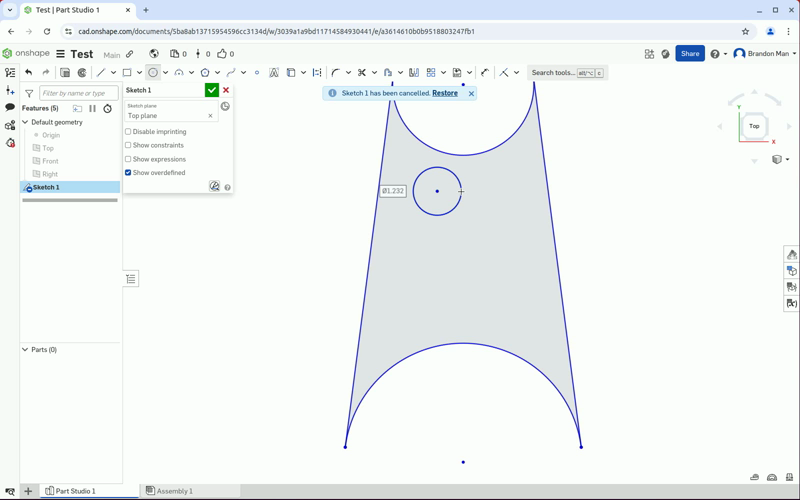
scroll(-6)
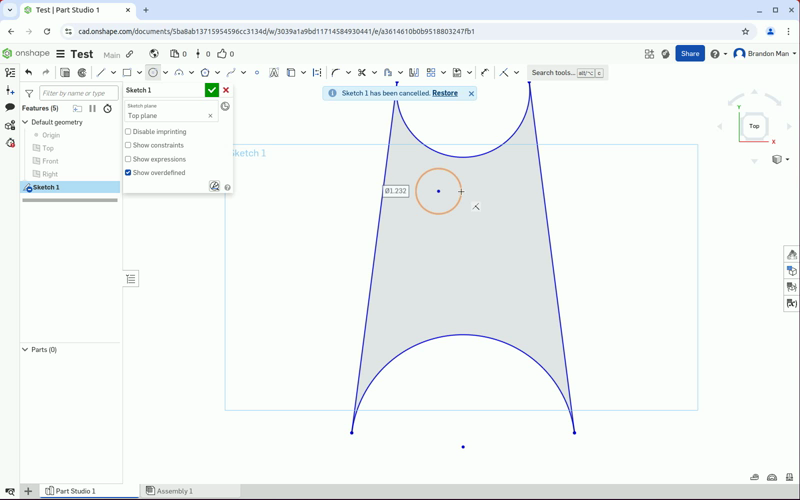
scroll(-6)
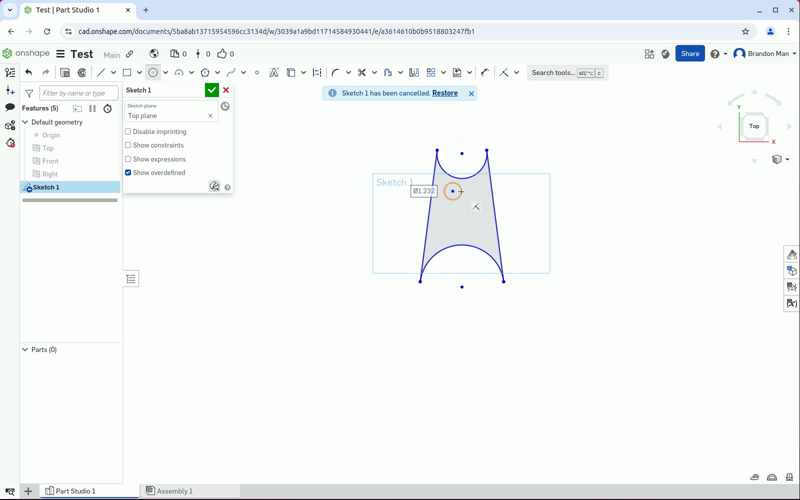
scroll(-6)
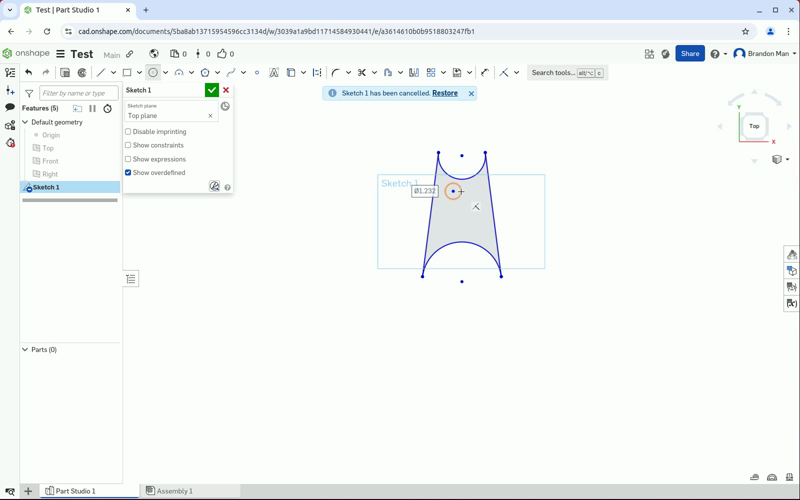
scroll(-6)
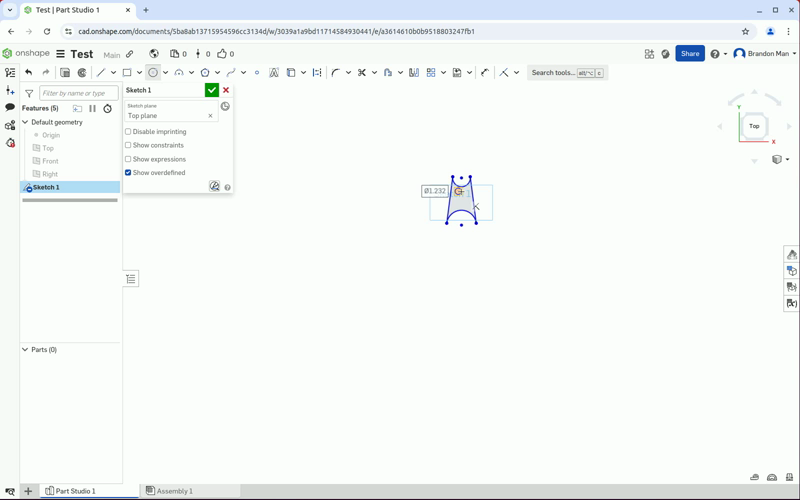
key(esc)
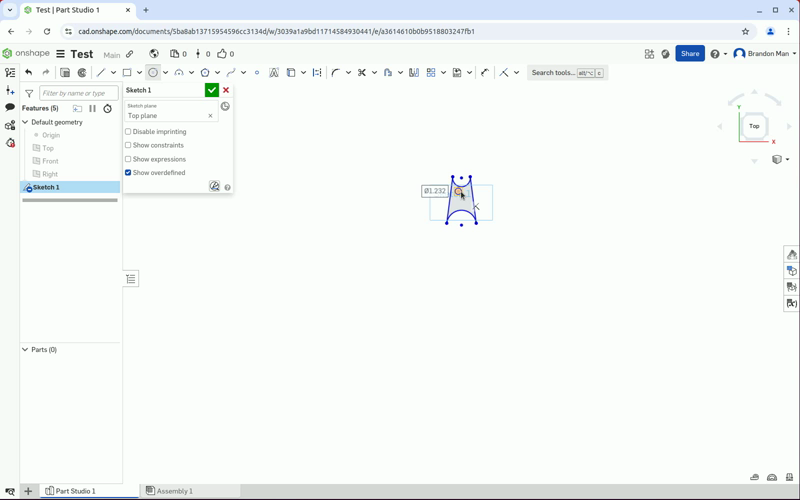
mouse_move(464, 198)
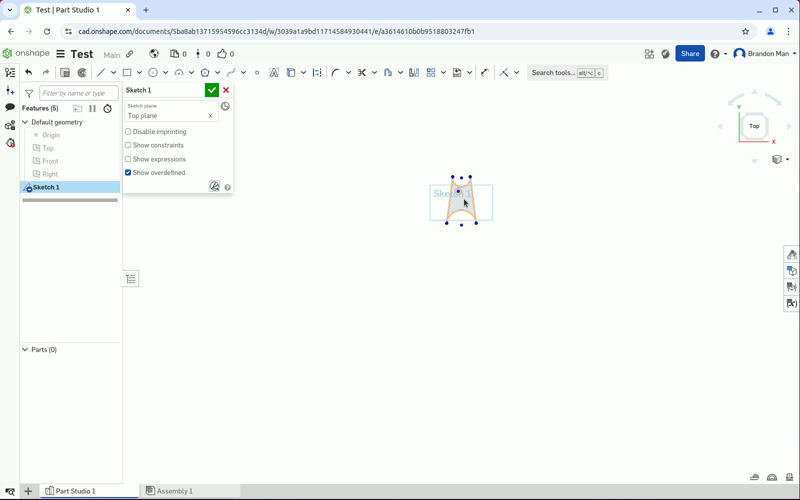
scroll(6)
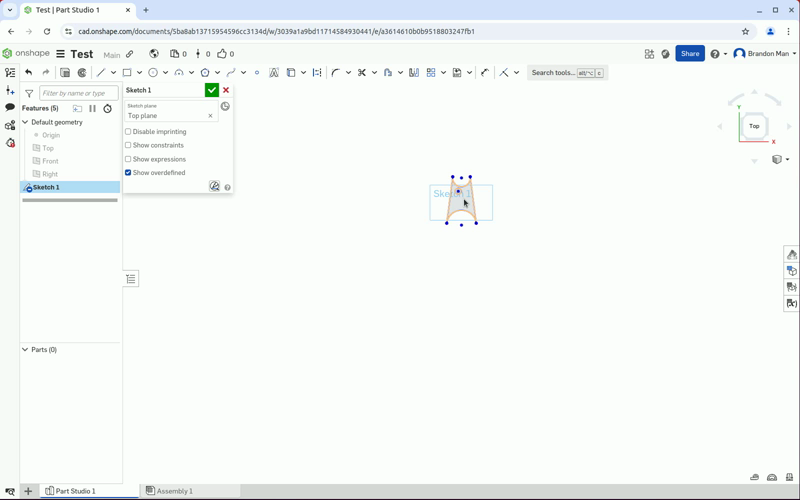
scroll(6)
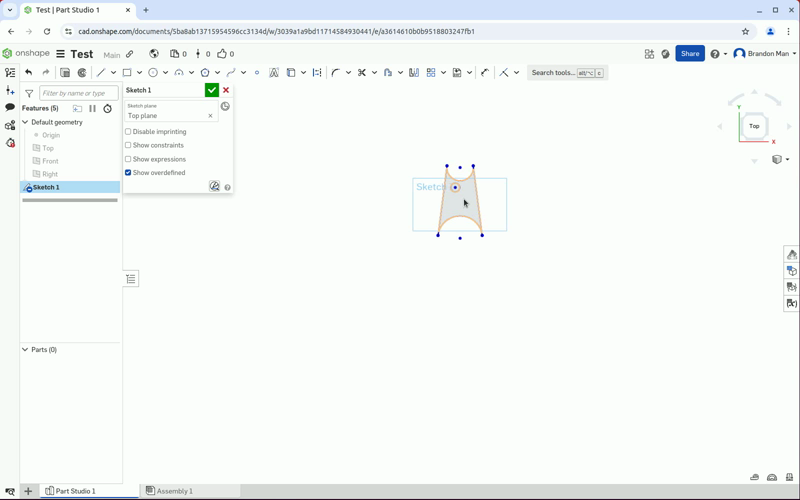
scroll(6)
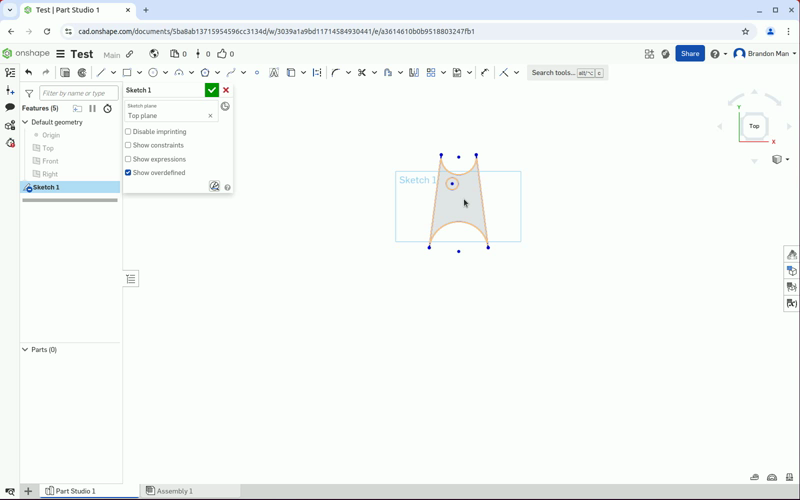
scroll(6)
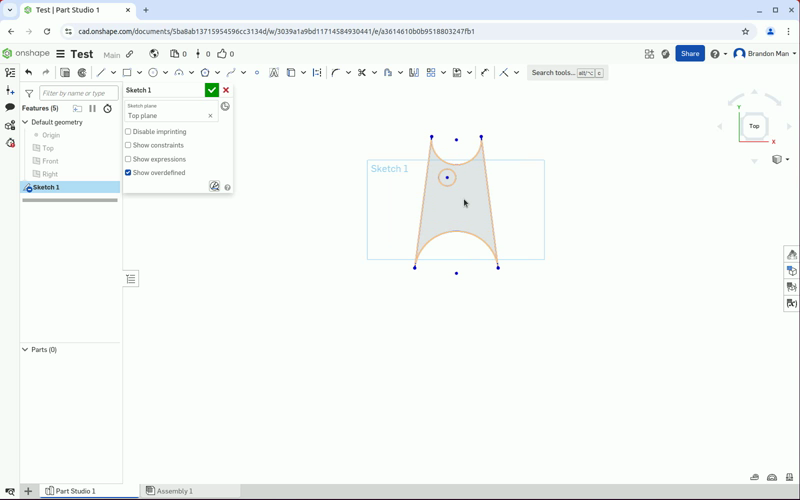
scroll(6)
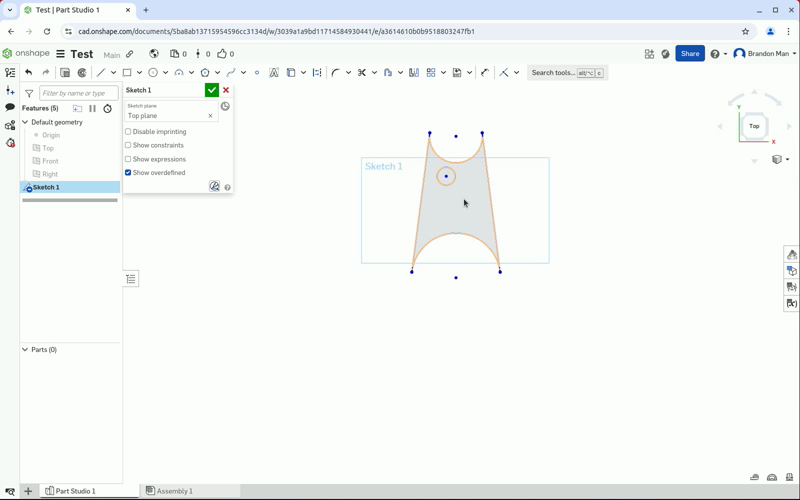
scroll(6)
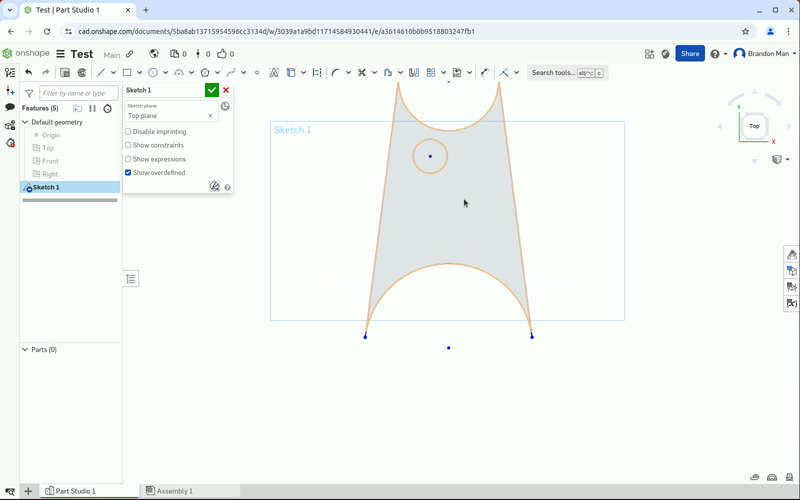
scroll(6)
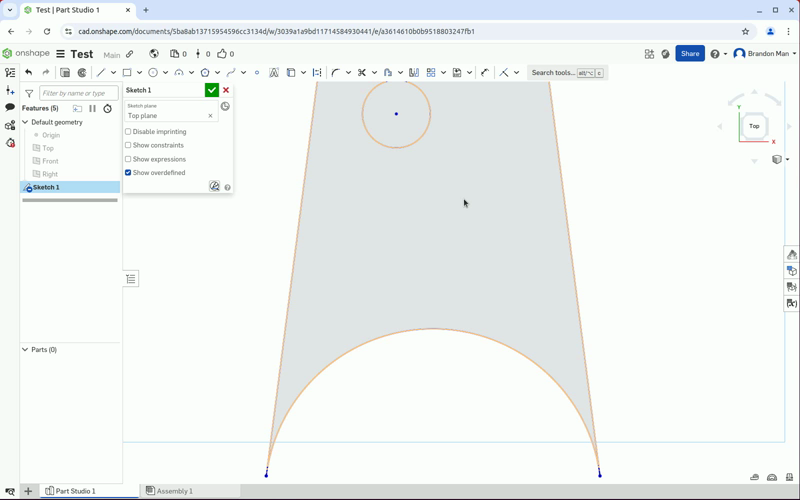
click(464, 198)
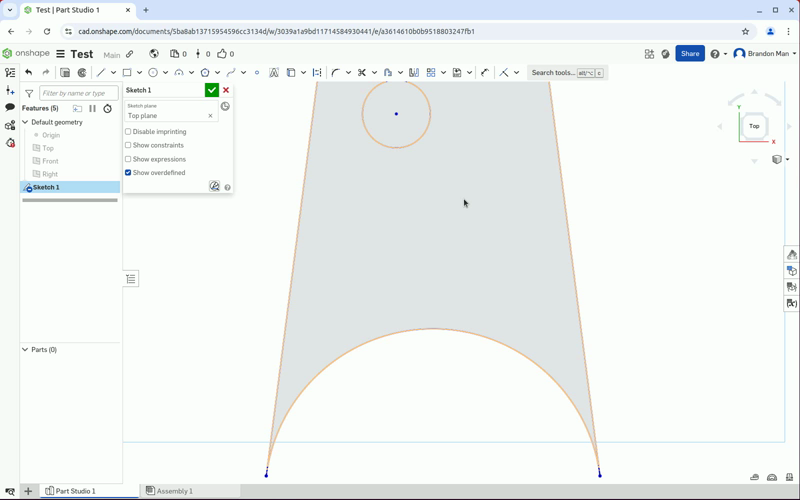
scroll(-6)
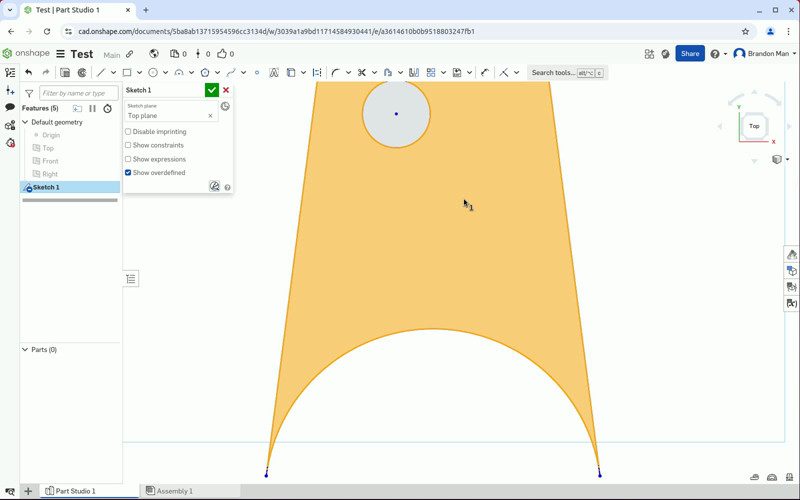
scroll(-6)
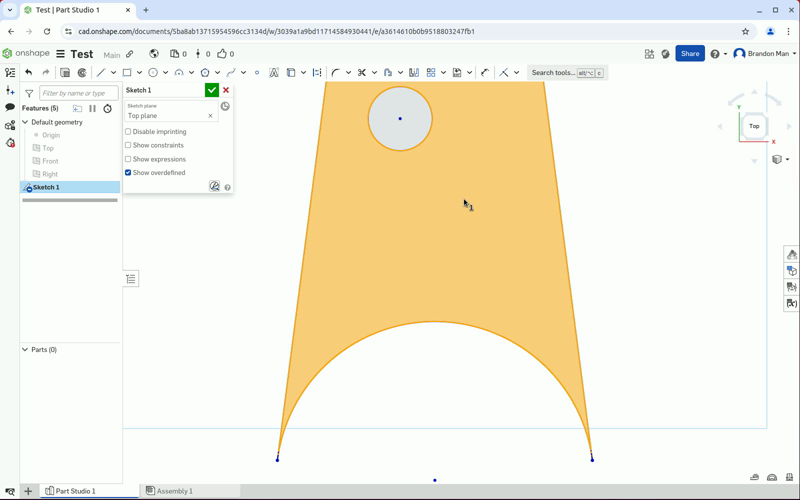
scroll(-6)
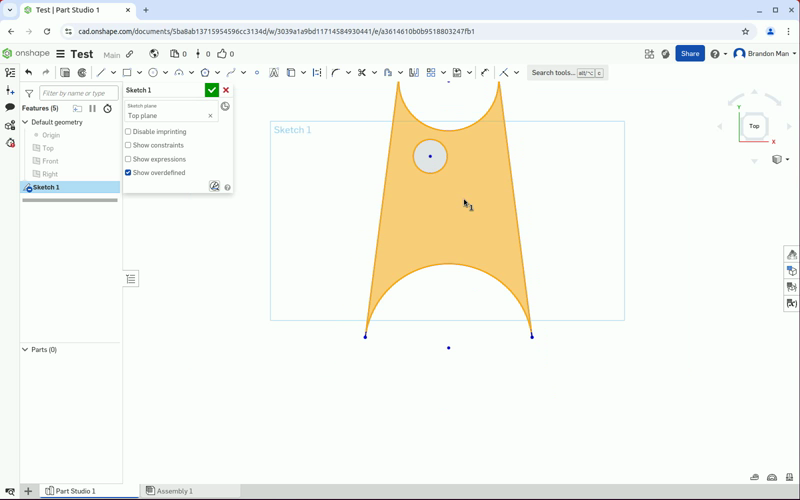
scroll(-6)
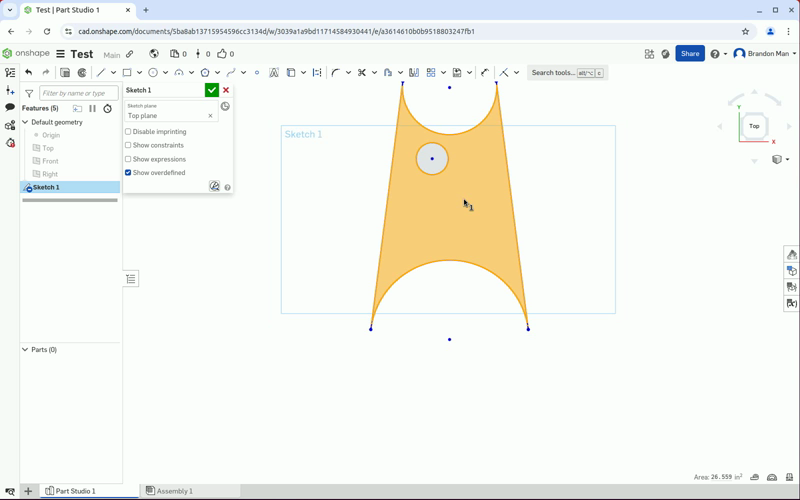
scroll(-6)
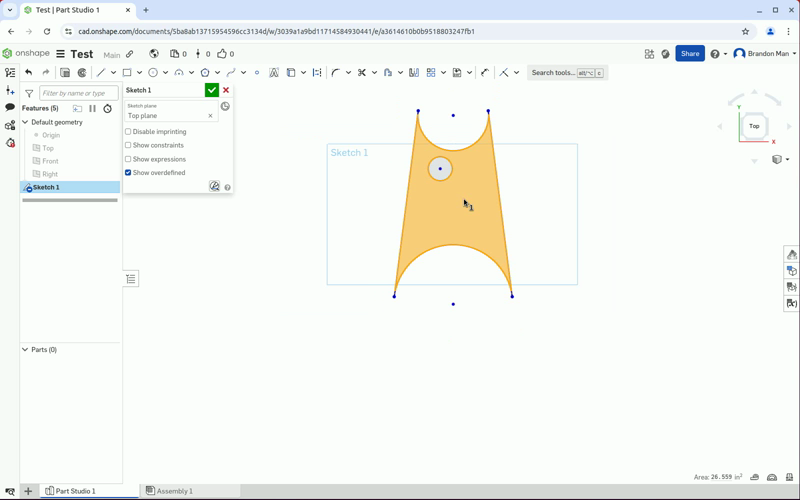
scroll(-6)
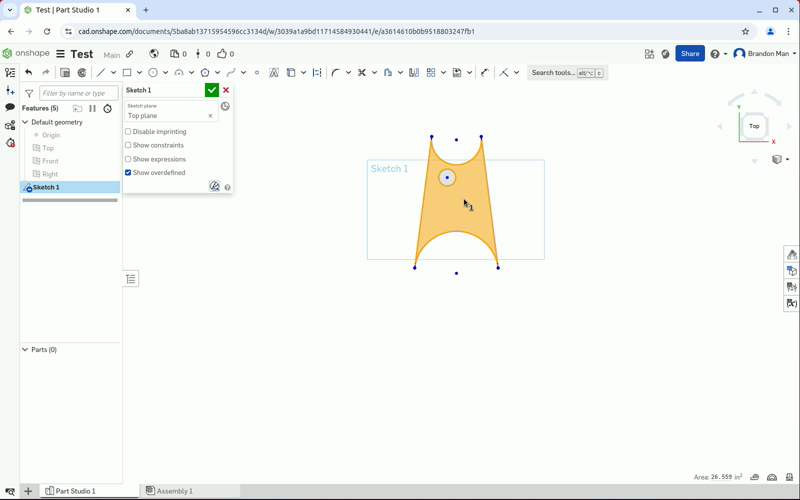
scroll(-6)
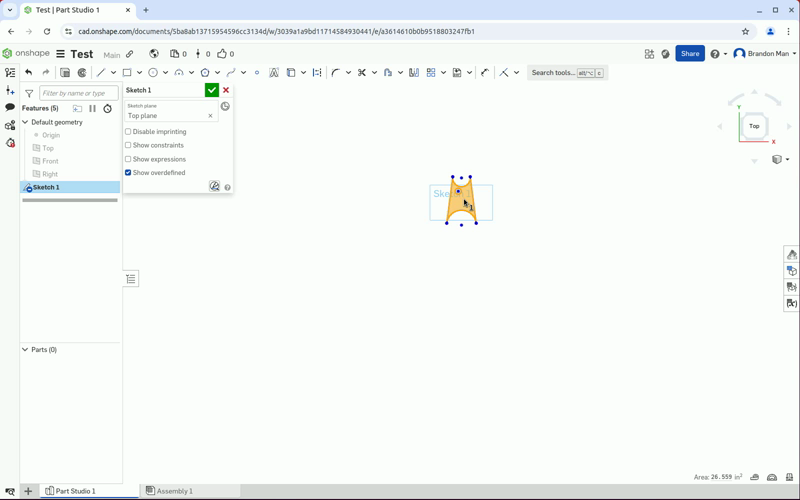
mouse_move(73, 352)
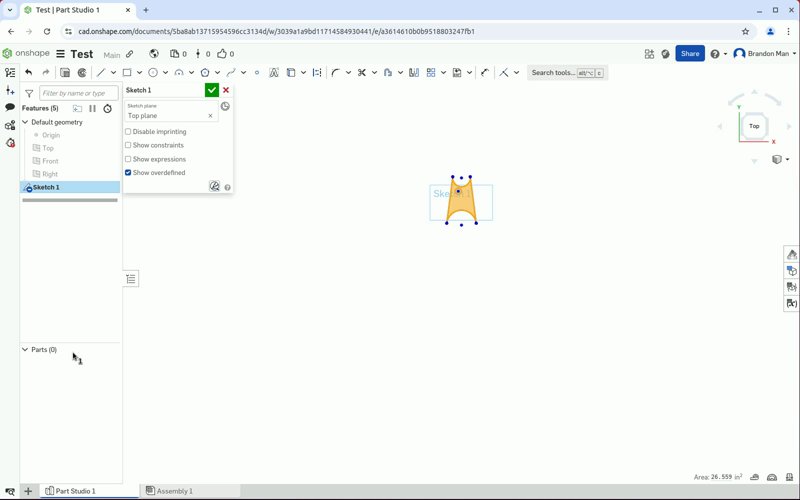
key(shift+y)
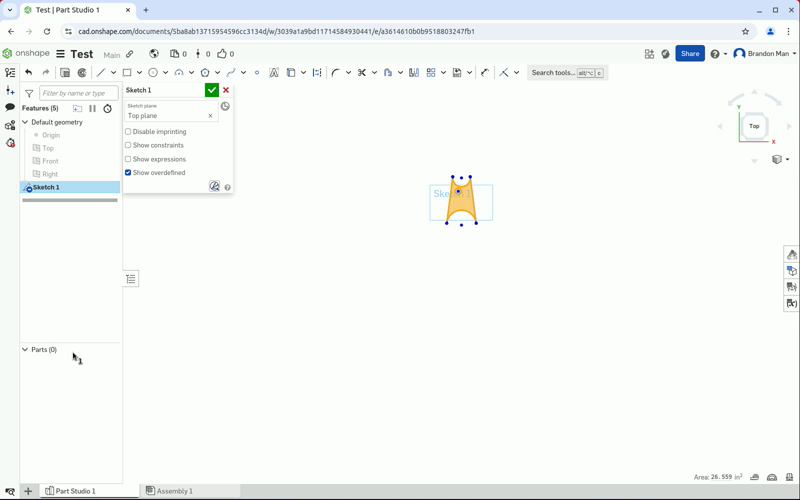
key(shift+e)
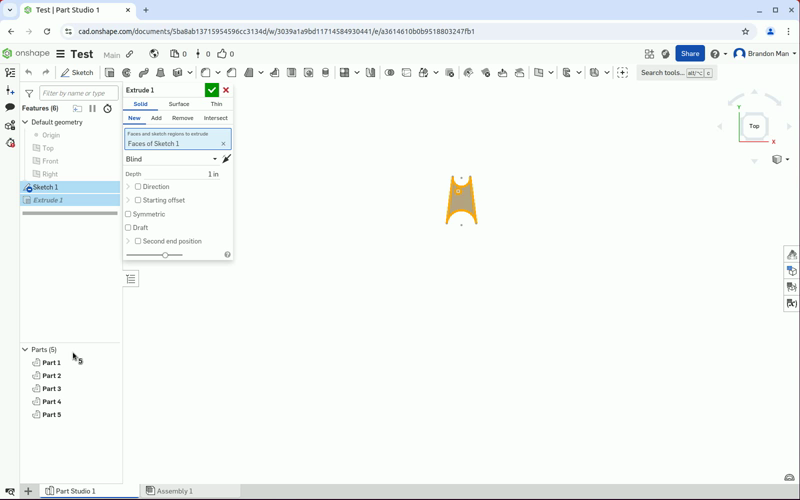
mouse_move(143, 106)
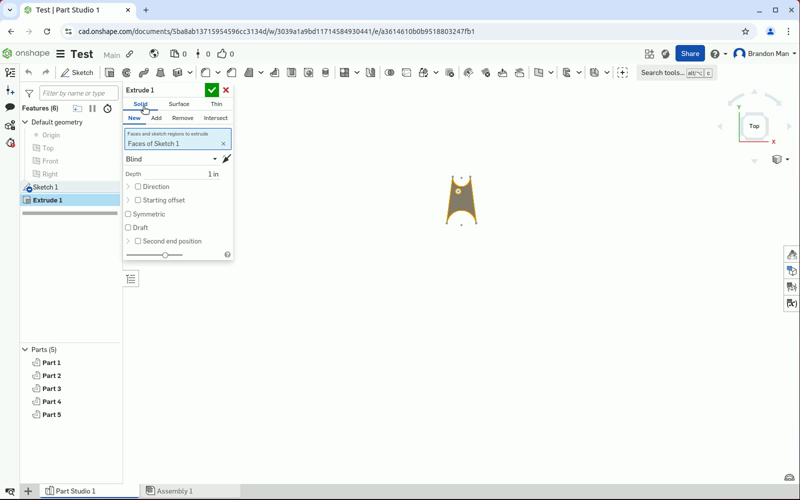
click(143, 106)
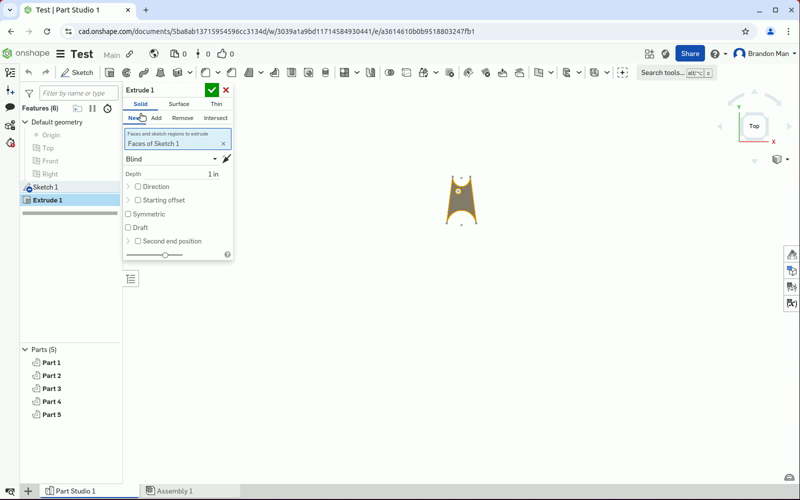
mouse_move(137, 120)
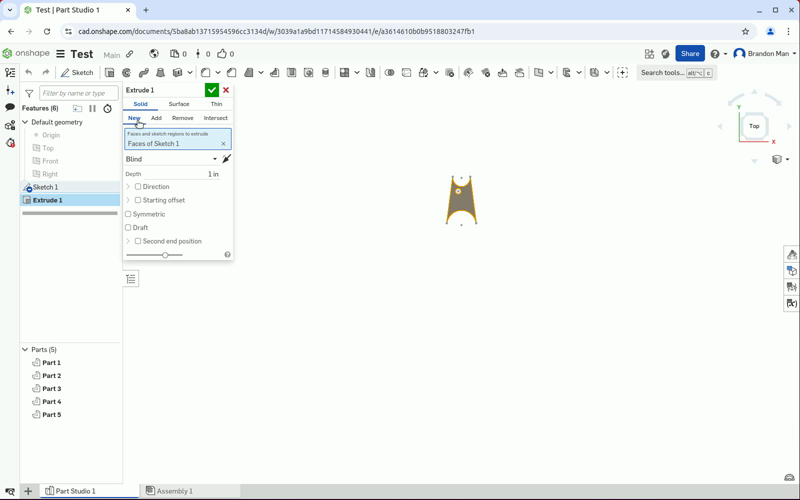
click(137, 120)
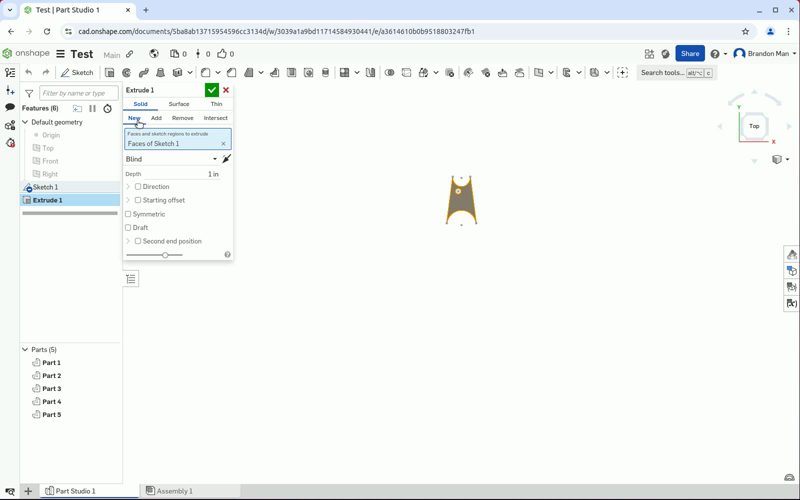
key(tab, 4)
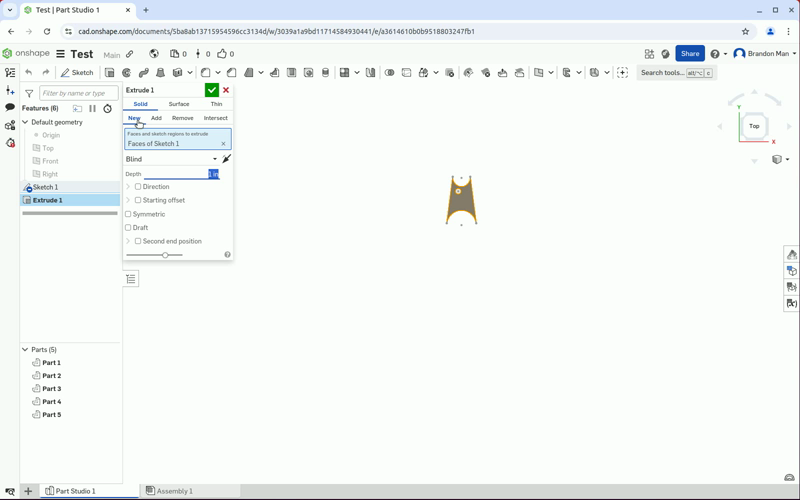
text(0.481)
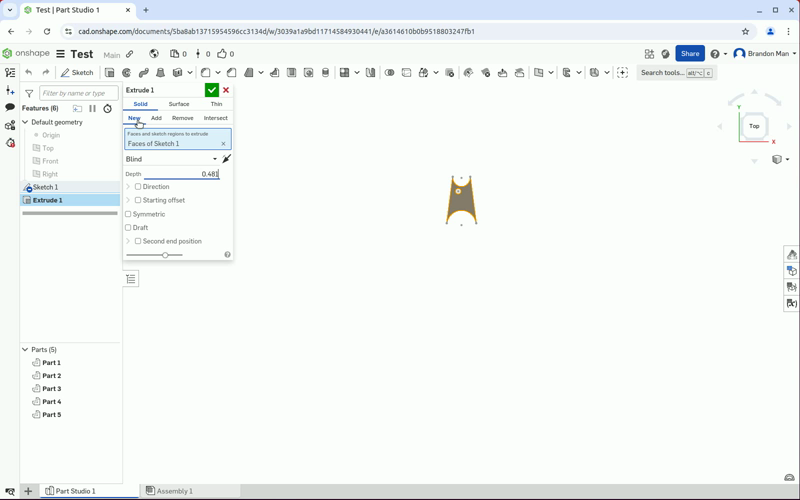
key(enter)
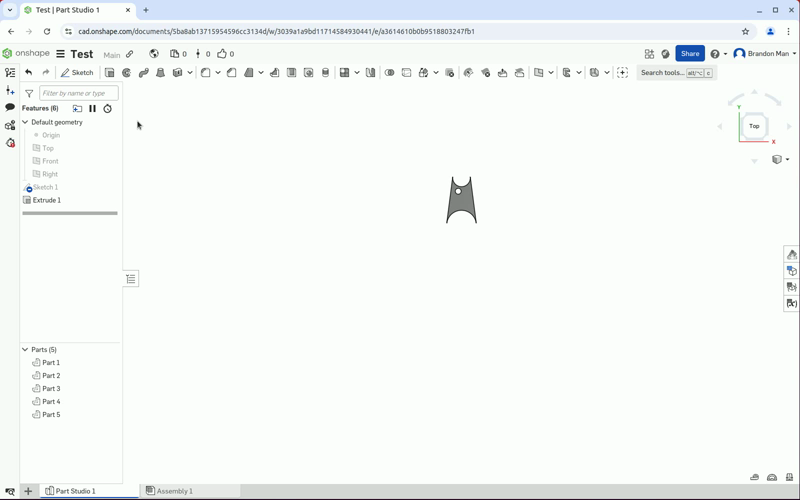
key(shift+h)
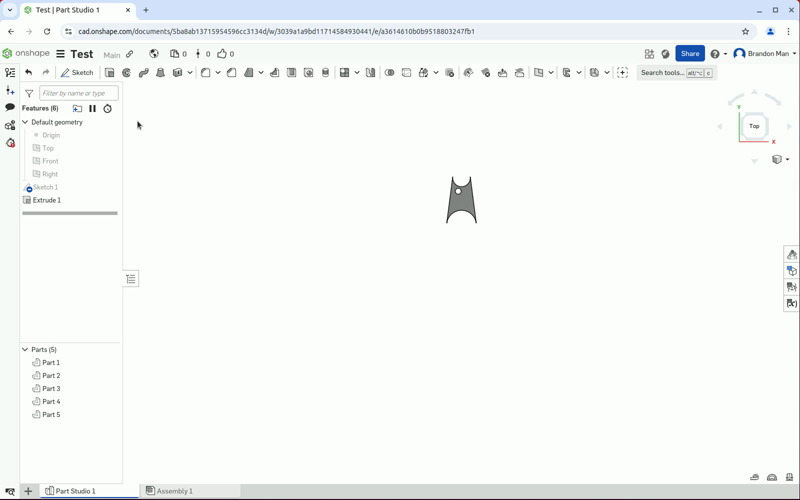
key(shift+h)
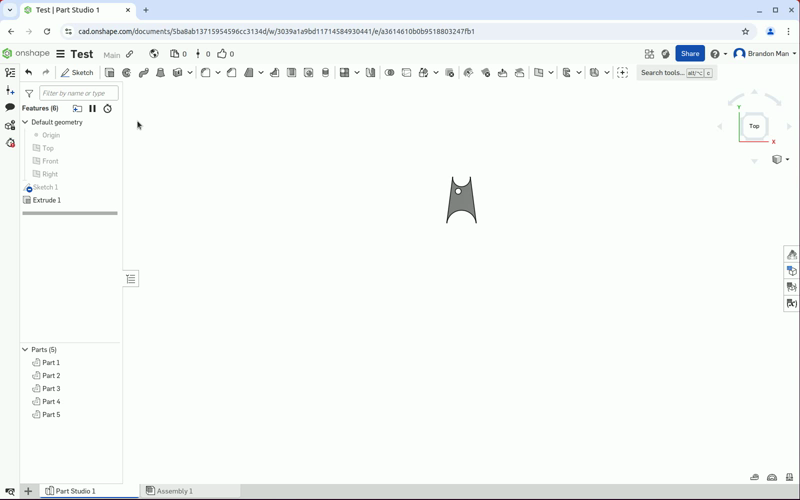
mouse_move(73, 189)
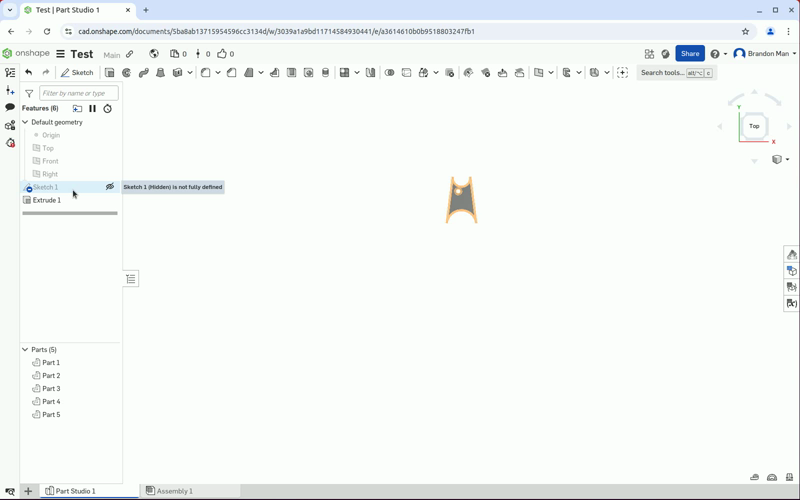
click(73, 189)
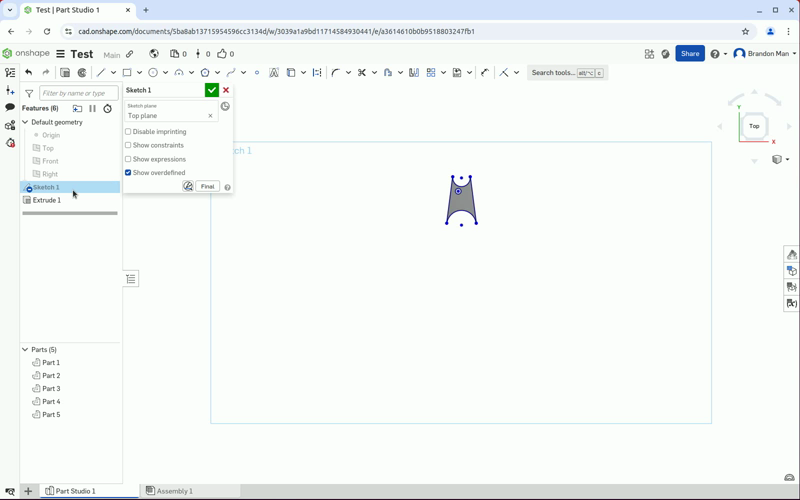
mouse_move(229, 92)
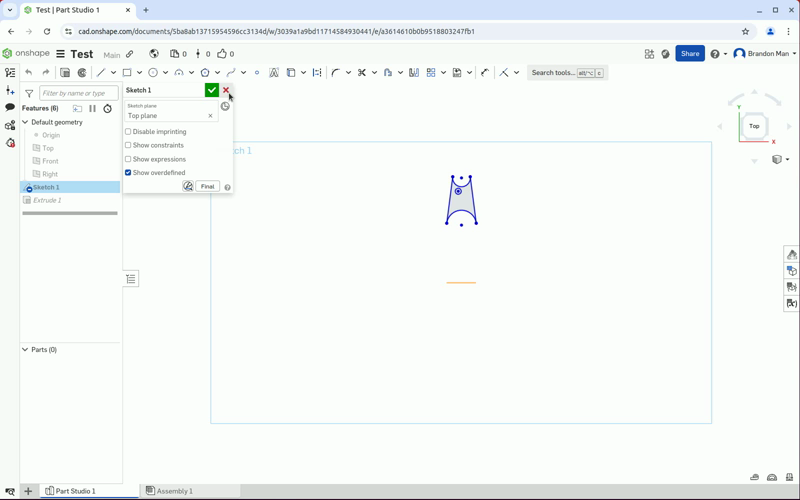
click(229, 92)
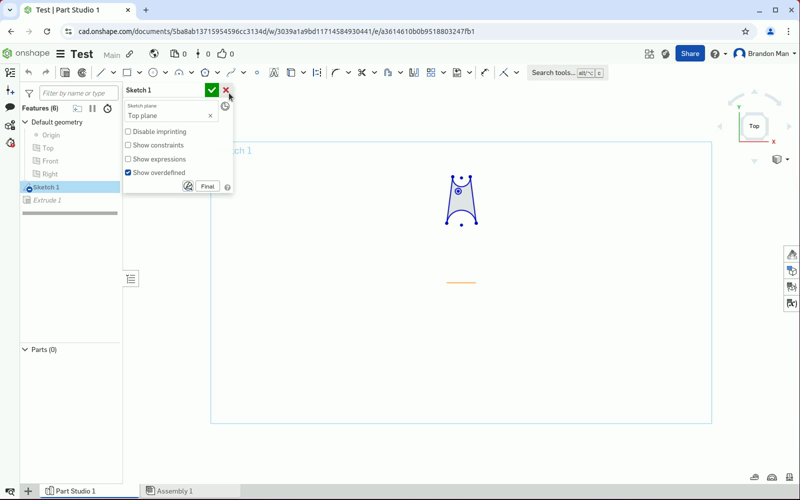
key(shift+s)
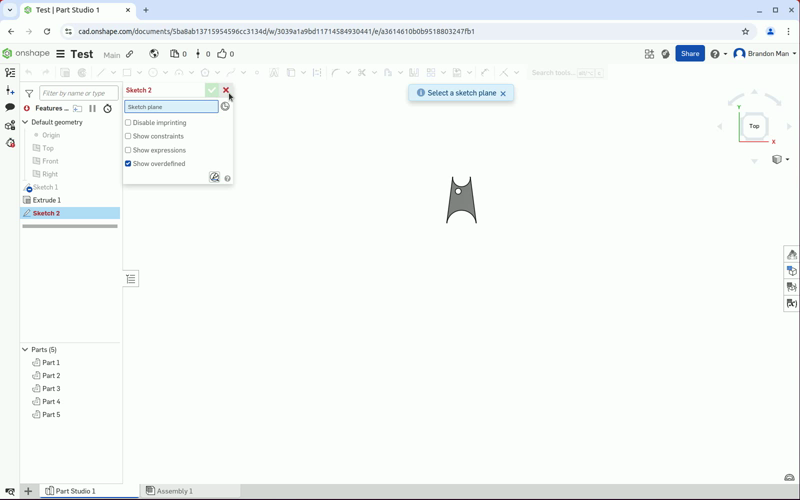
mouse_move(73, 150)
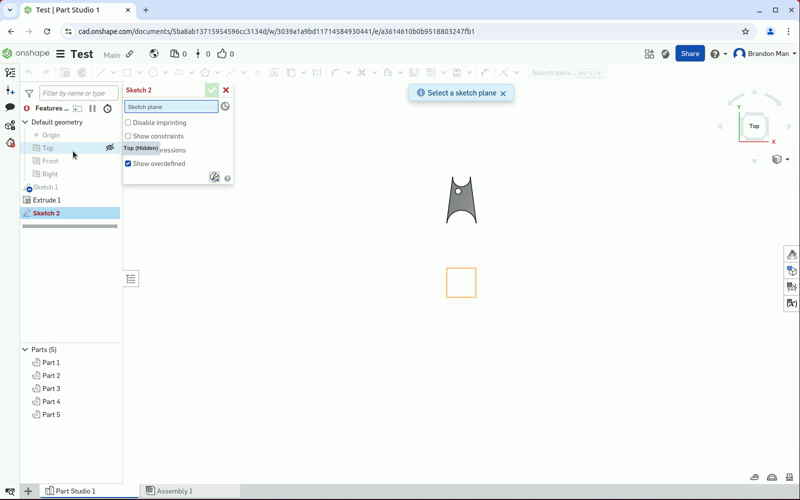
click(73, 150)
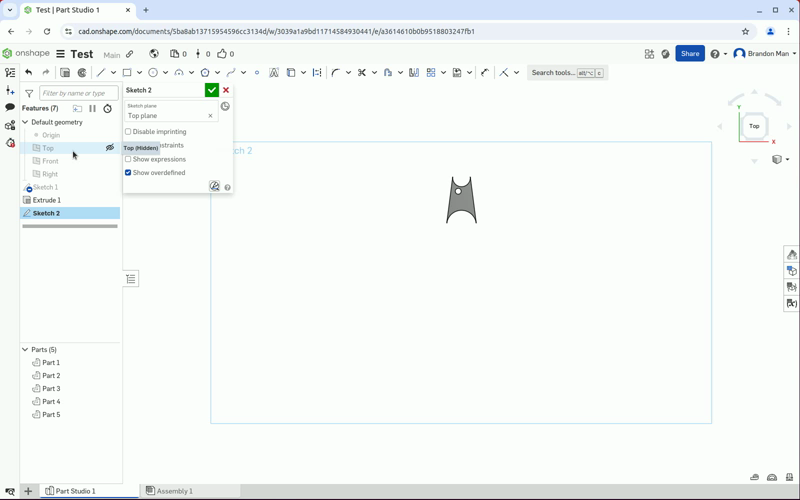
mouse_move(73, 352)
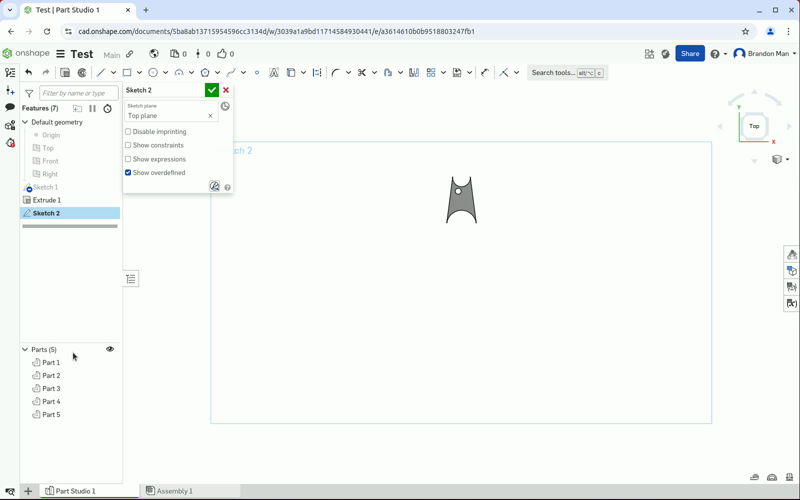
key(y)
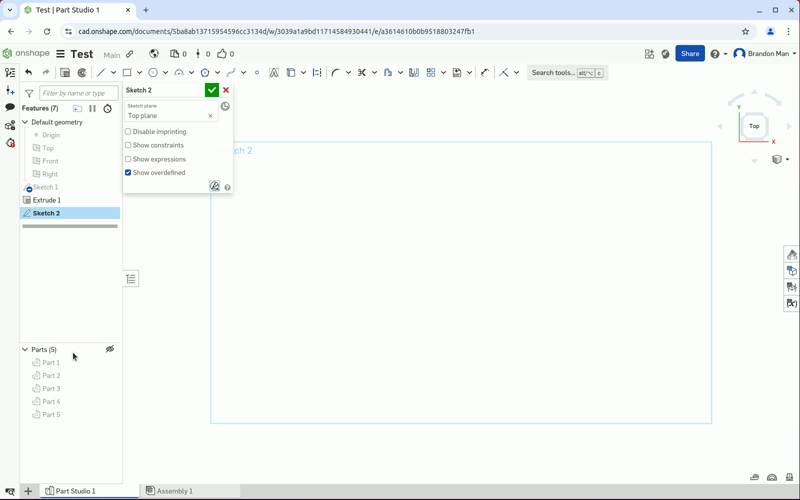
key(c)
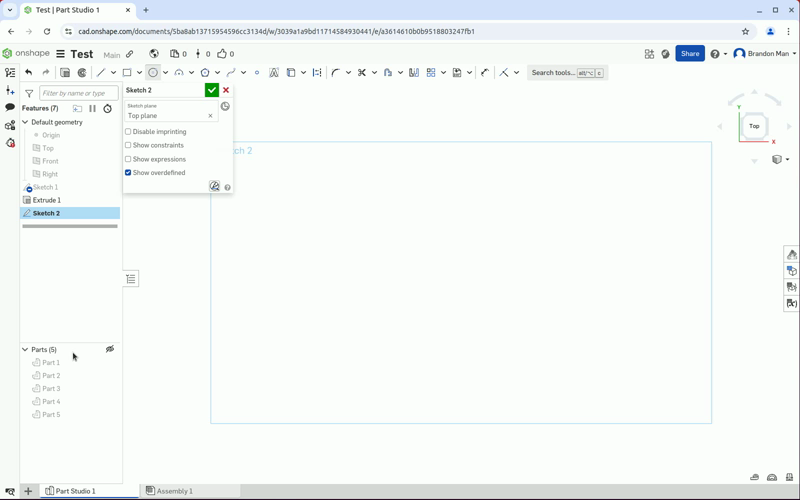
key_down(shift)
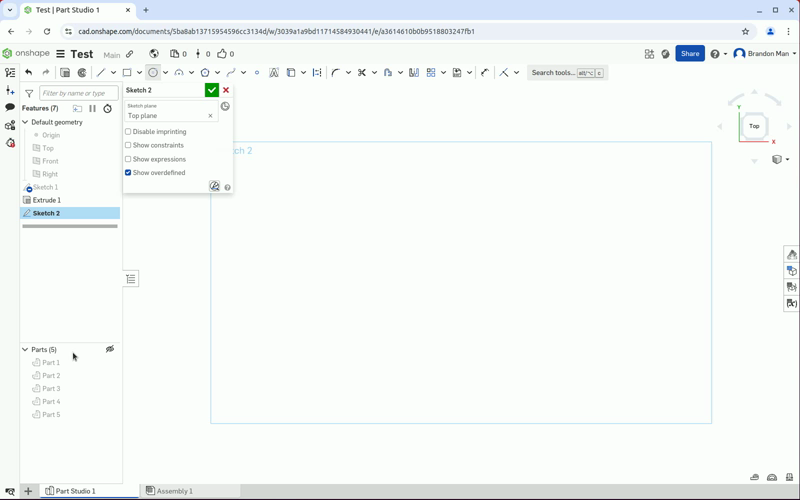
mouse_move(461, 178)
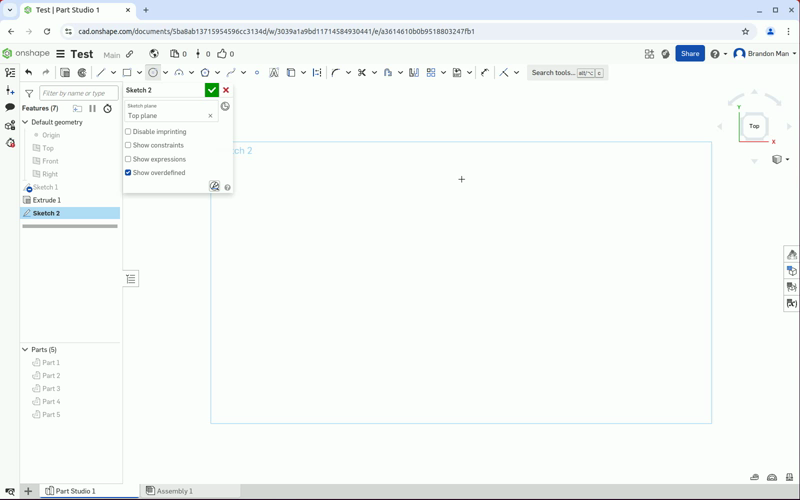
click(461, 178)
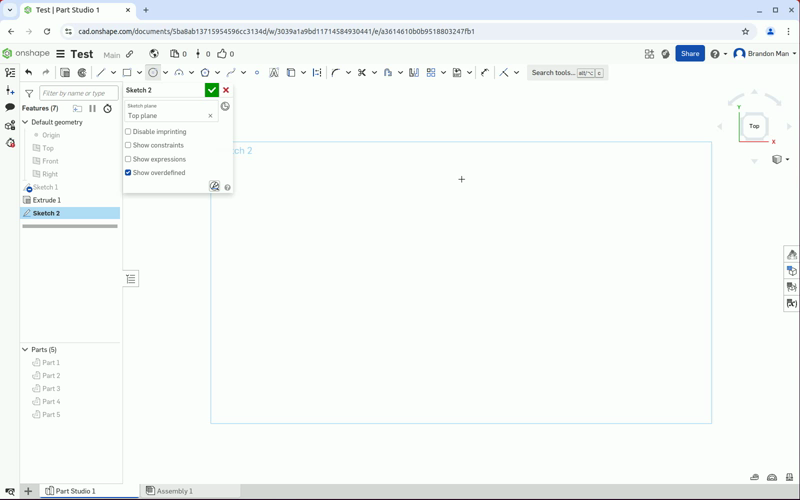
key_up(shift)
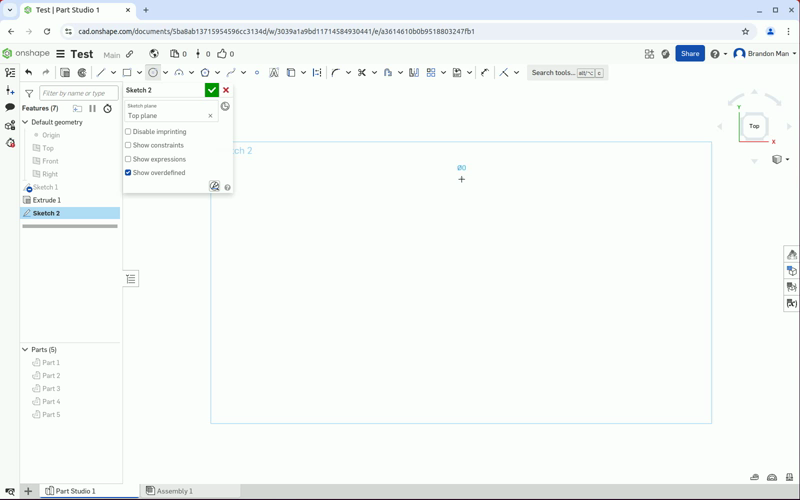
mouse_move(471, 178)
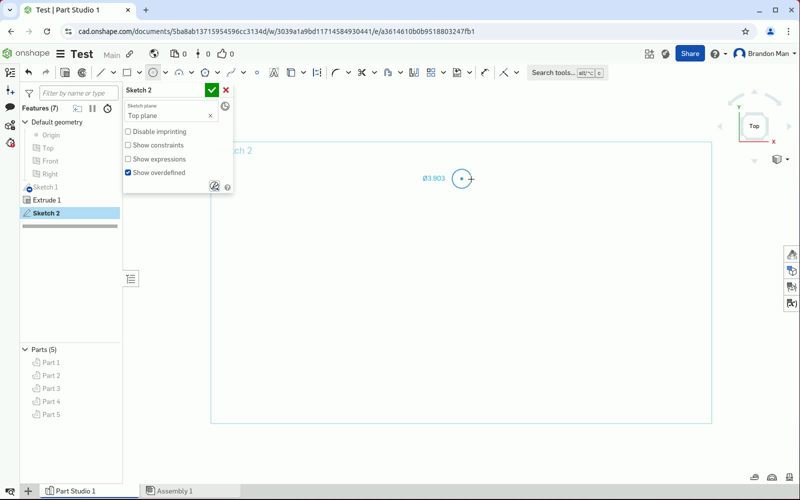
click(471, 178)
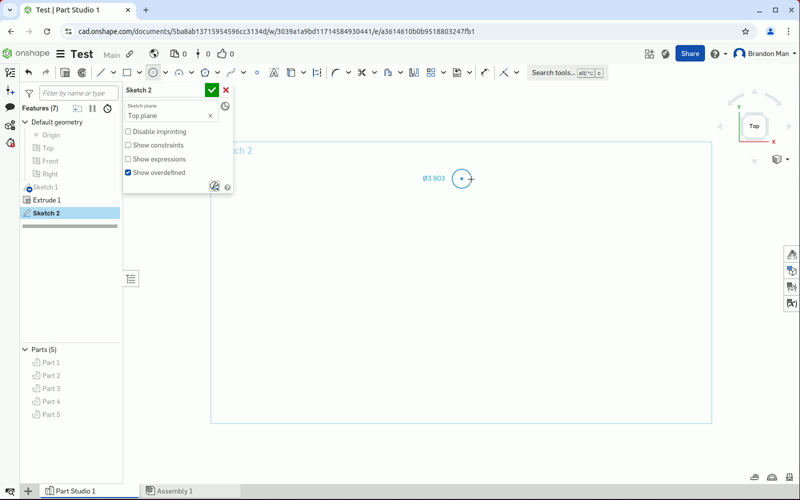
key(esc)
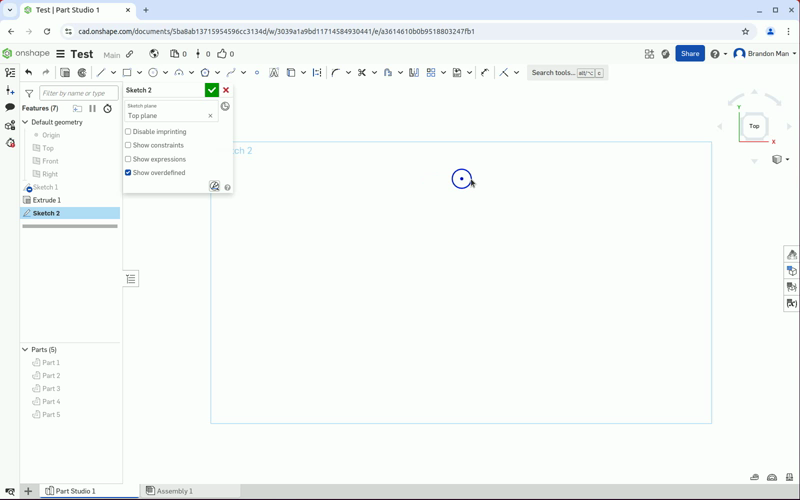
key(c)
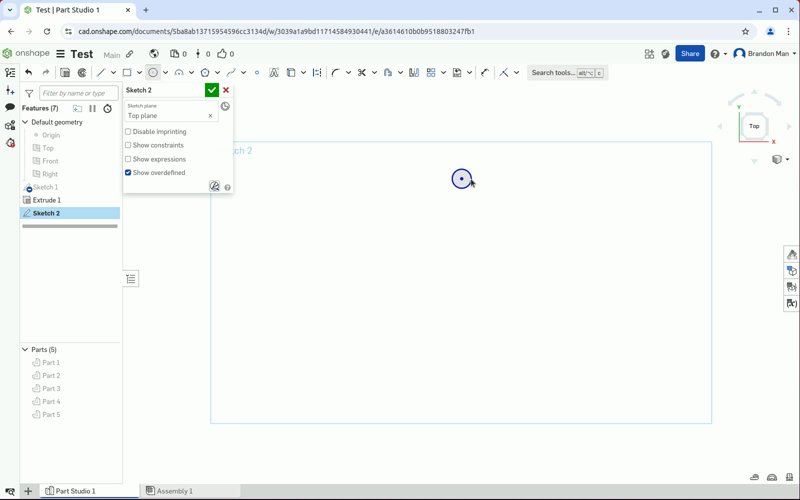
key_down(shift)
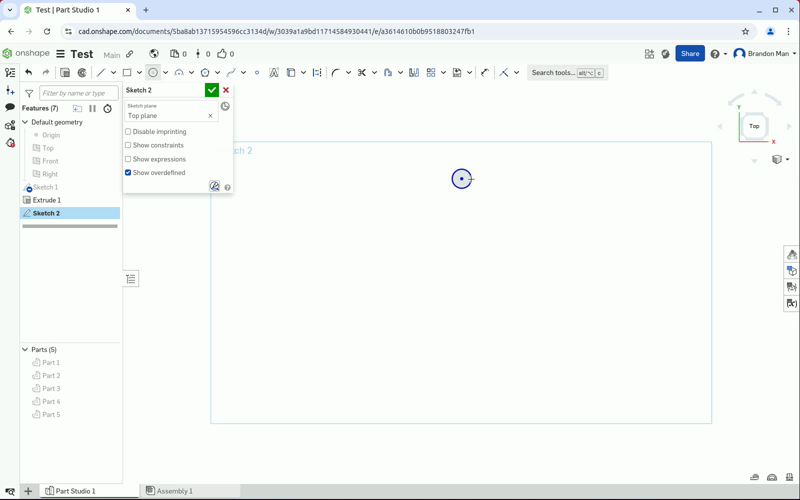
mouse_move(461, 178)
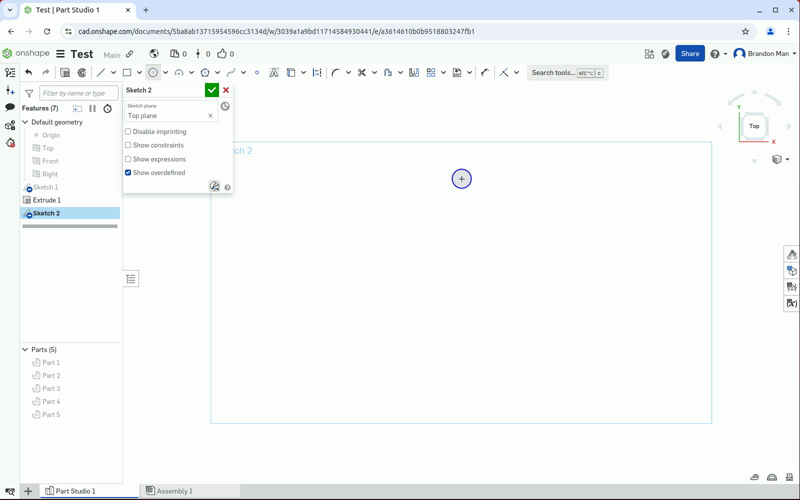
click(461, 178)
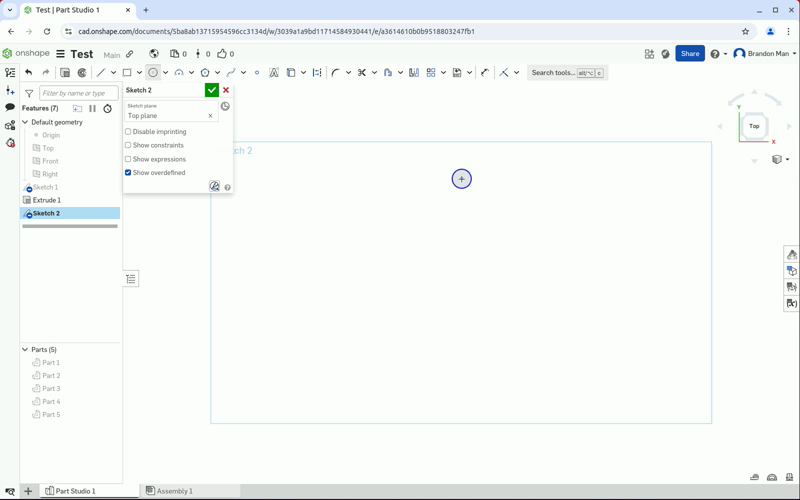
key_up(shift)
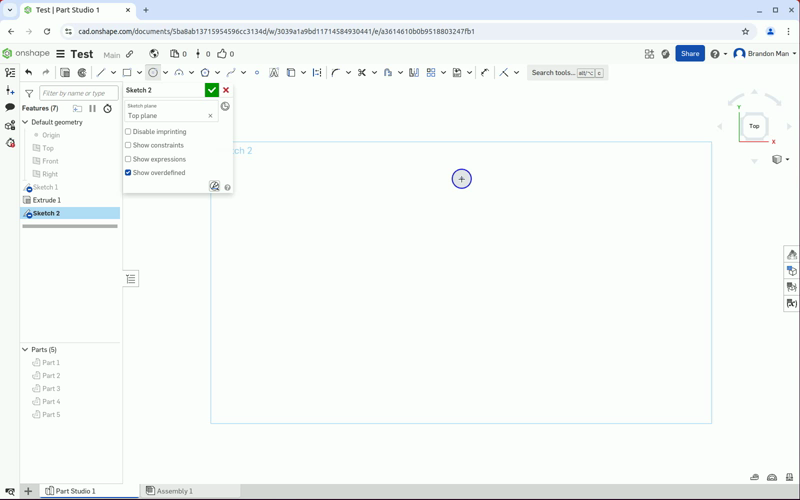
mouse_move(464, 178)
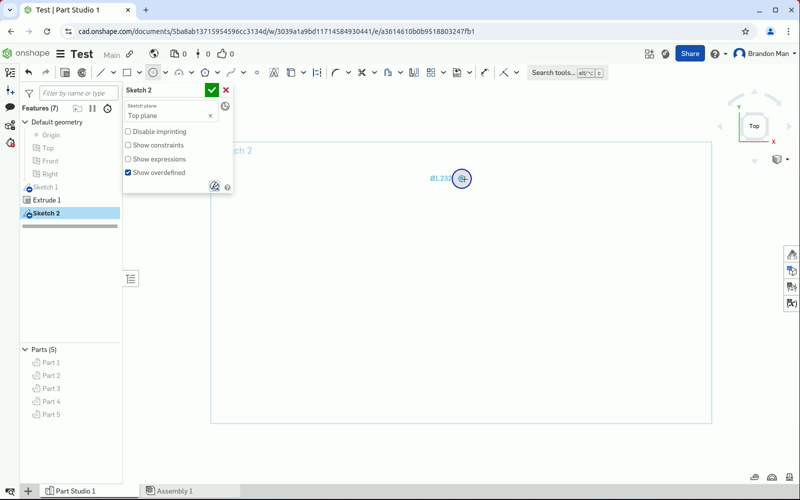
scroll(6)
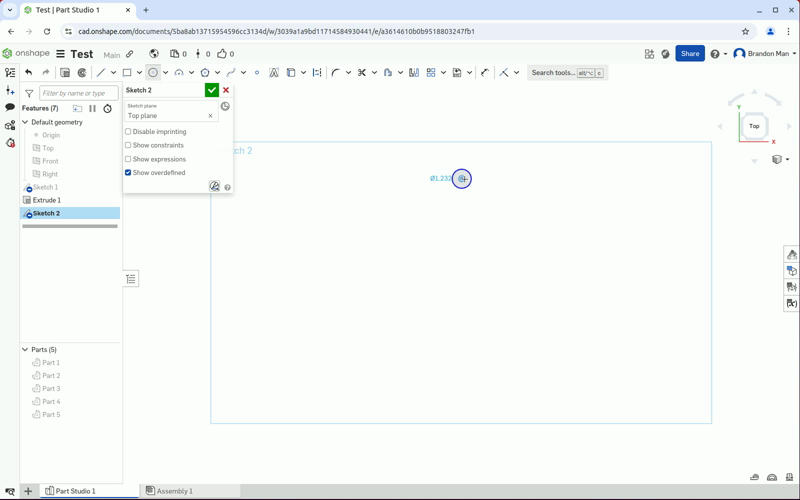
scroll(6)
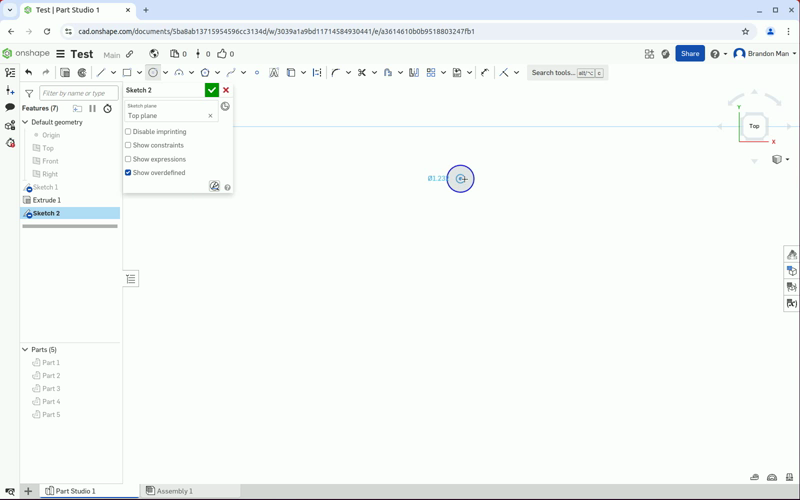
scroll(6)
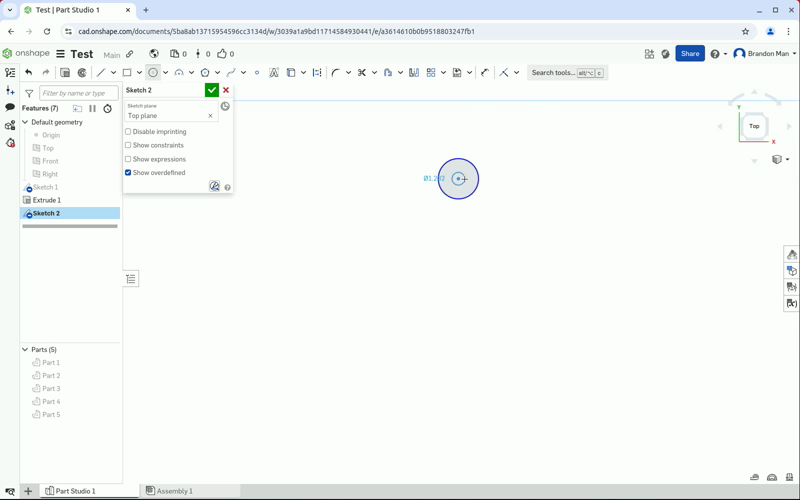
scroll(6)
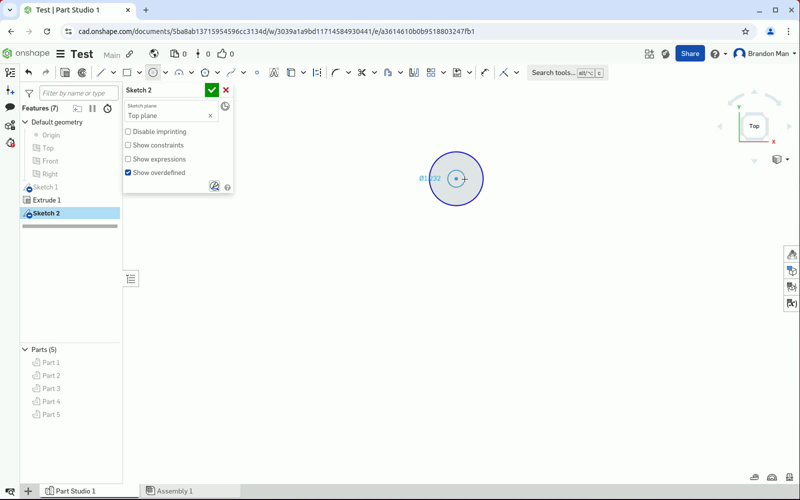
scroll(6)
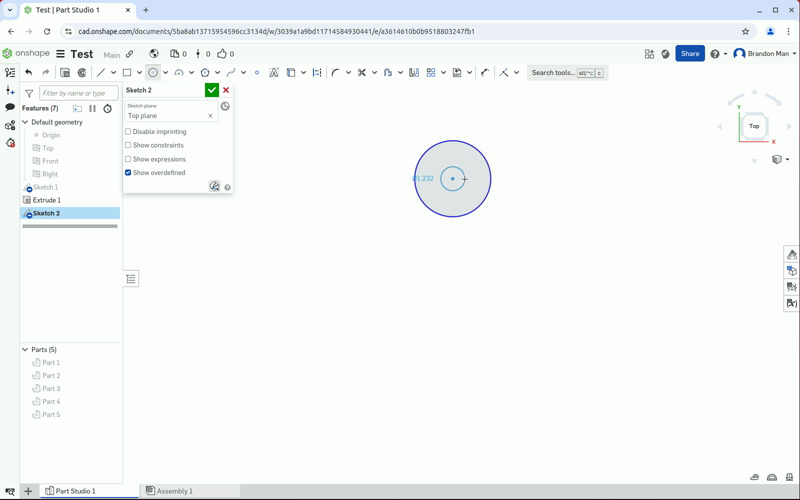
scroll(6)
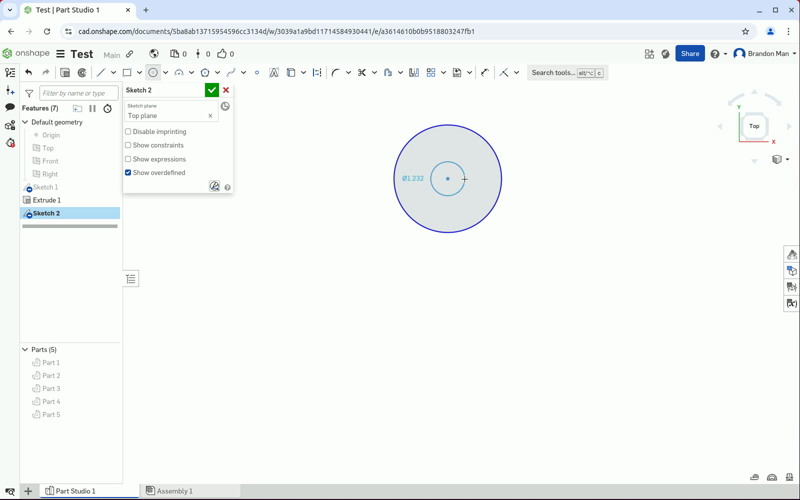
scroll(6)
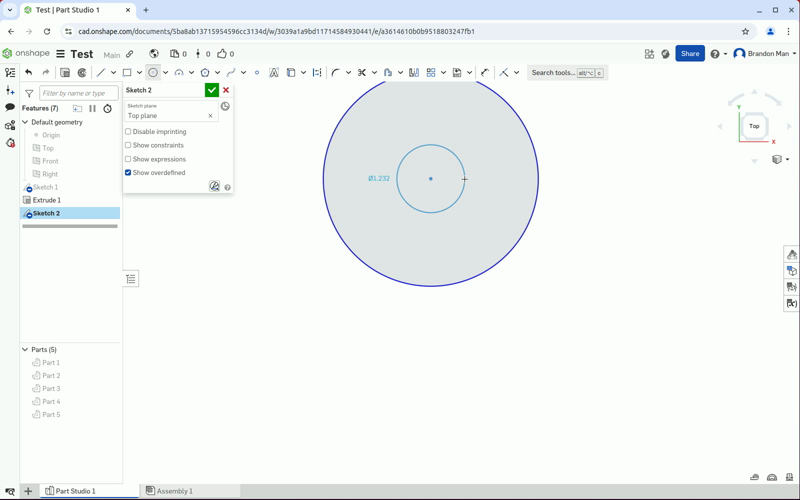
click(464, 178)
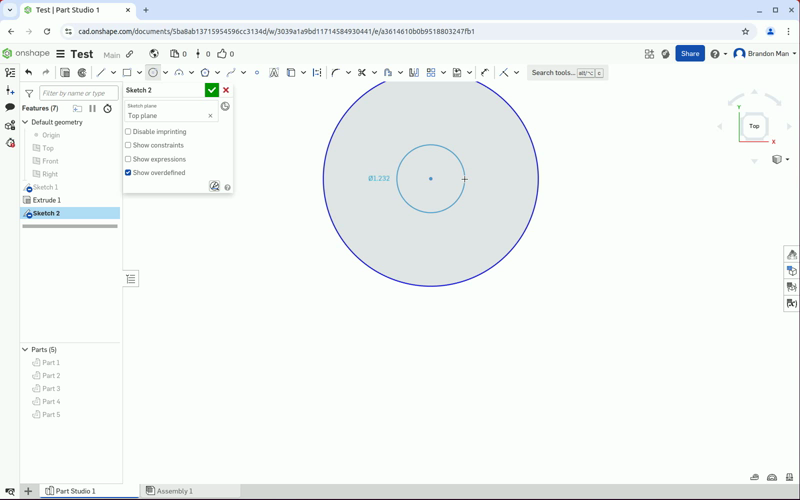
scroll(-6)
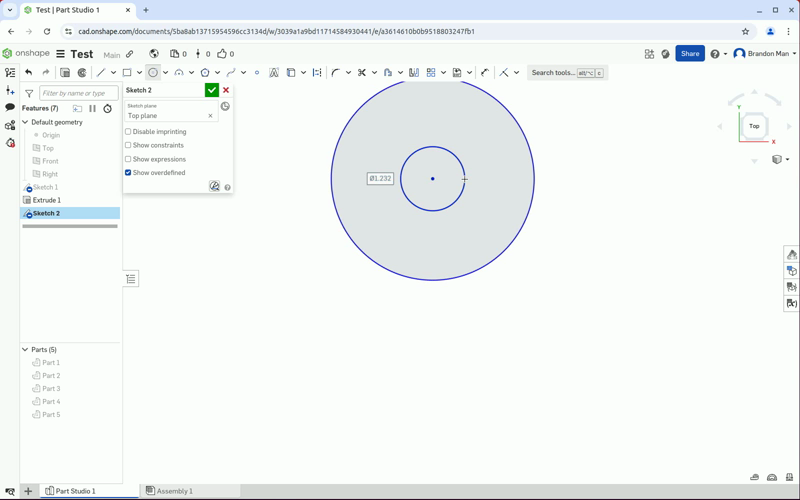
scroll(-6)
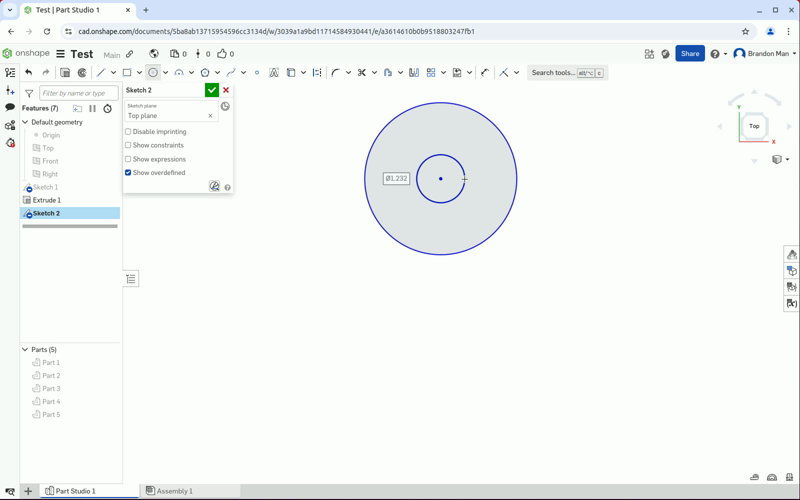
scroll(-6)
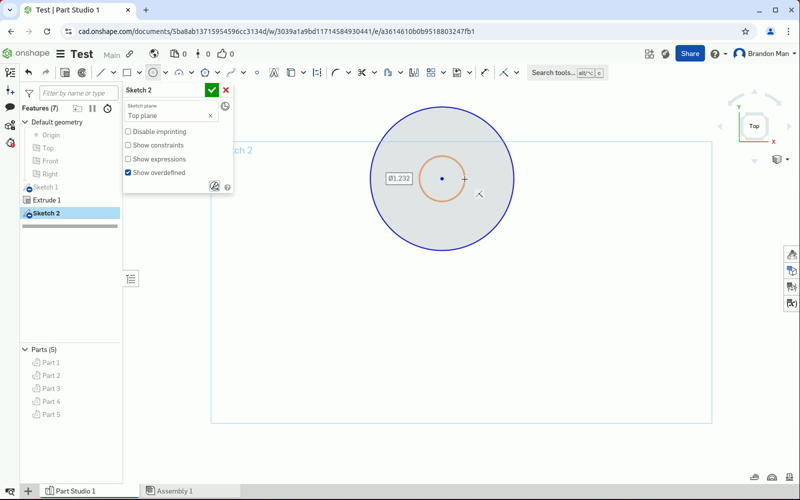
scroll(-6)
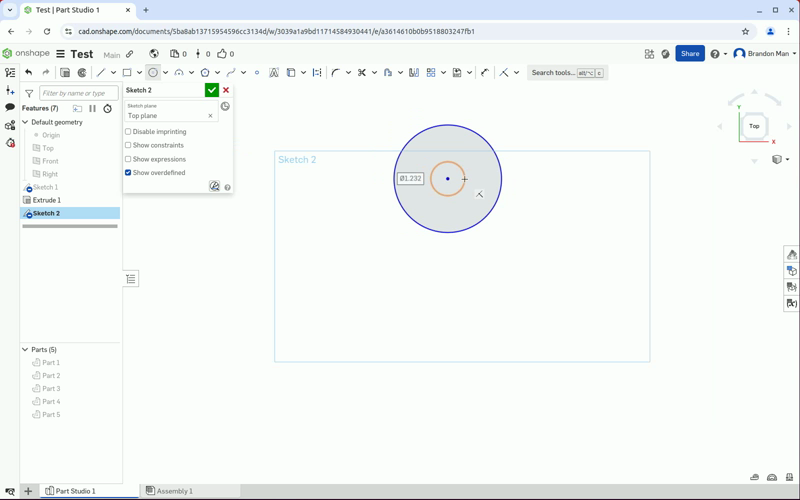
scroll(-6)
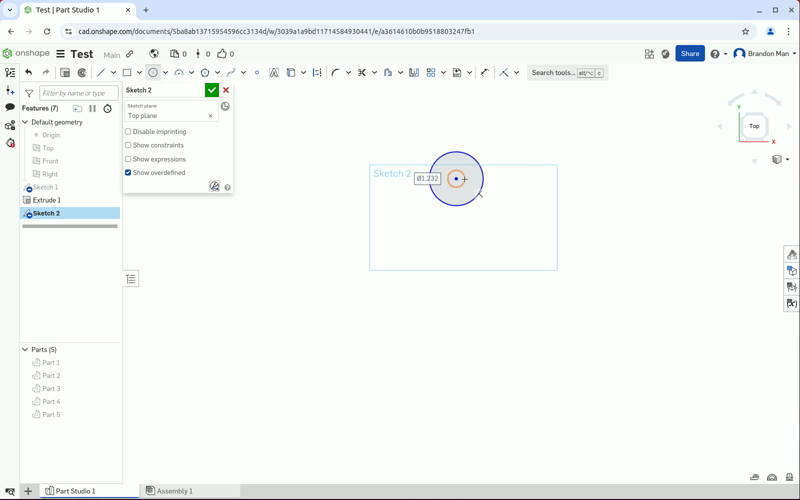
scroll(-6)
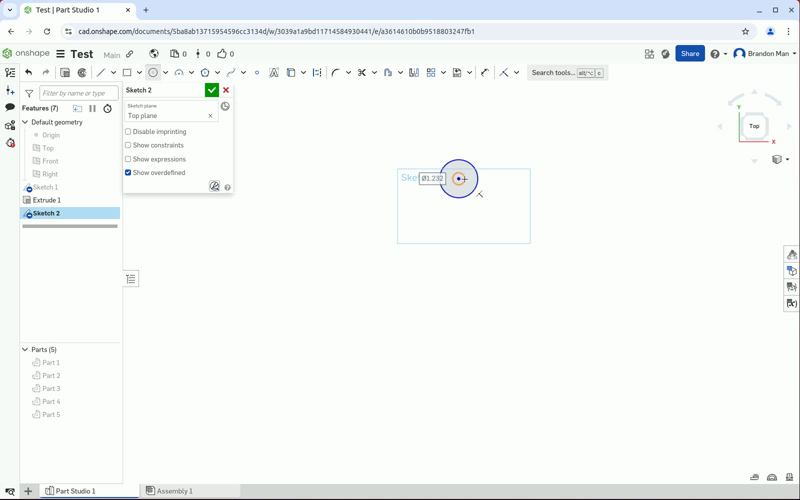
scroll(-6)
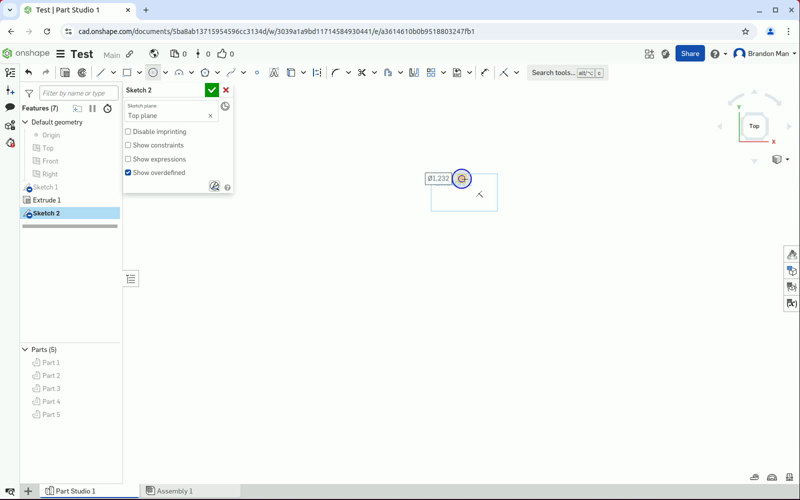
key(esc)
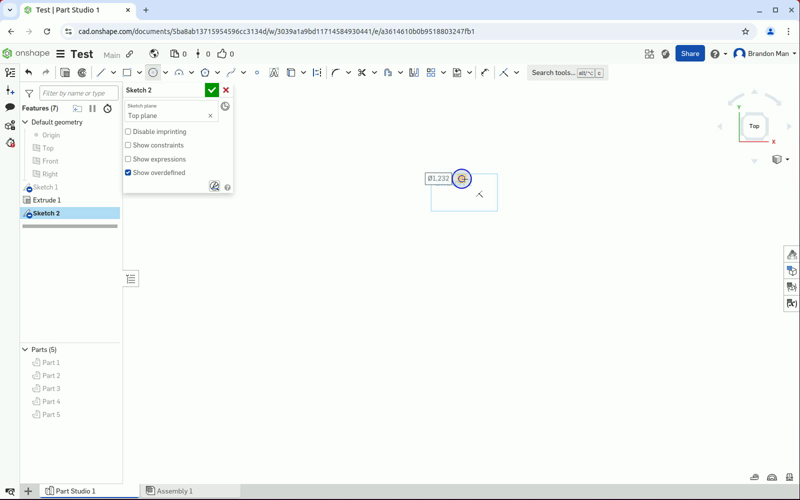
mouse_move(459, 174)
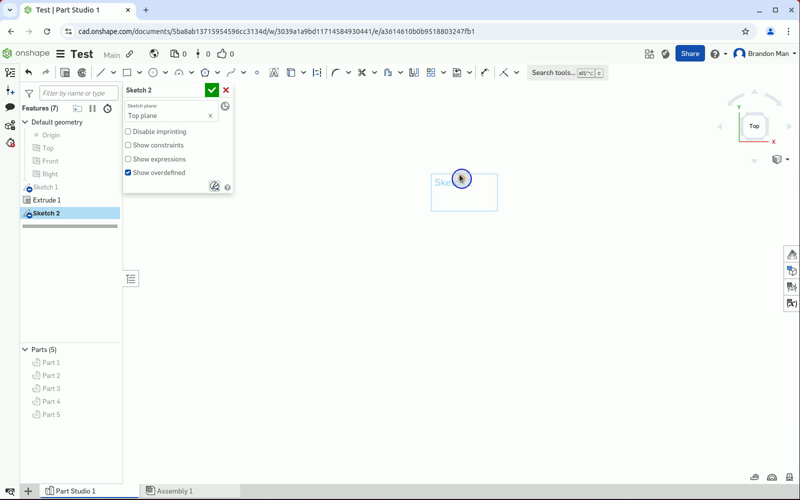
scroll(6)
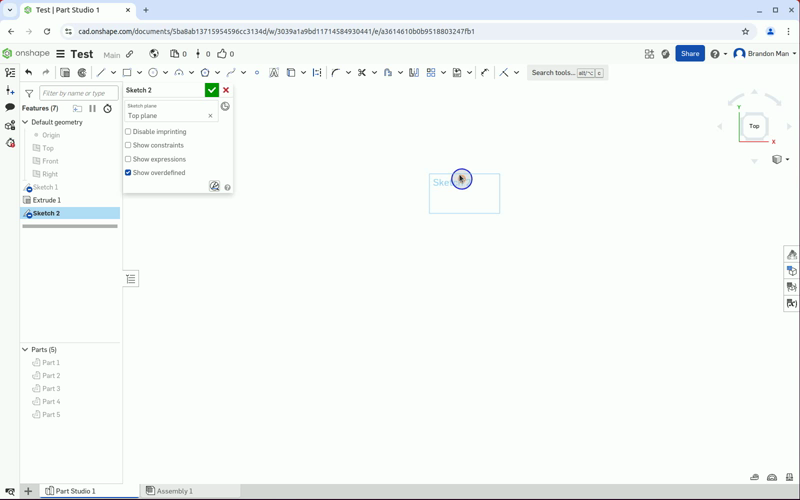
scroll(6)
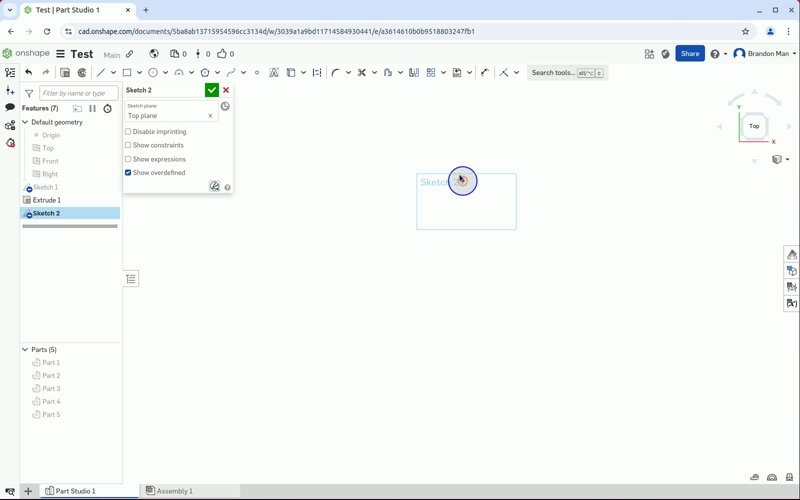
scroll(6)
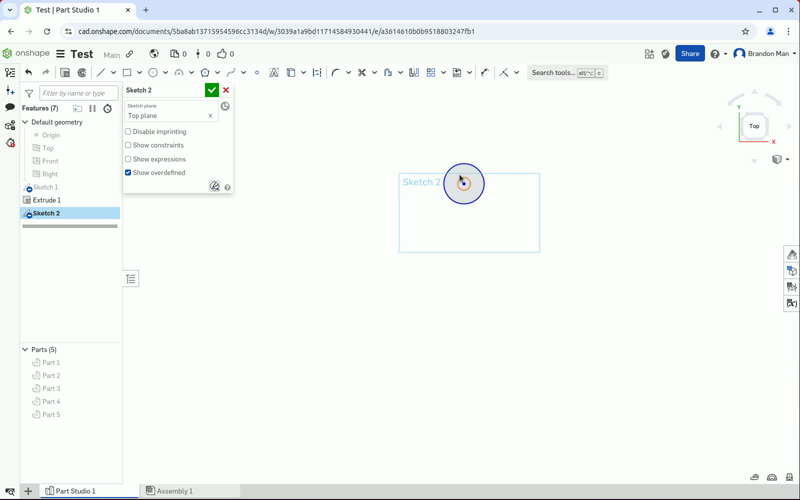
scroll(6)
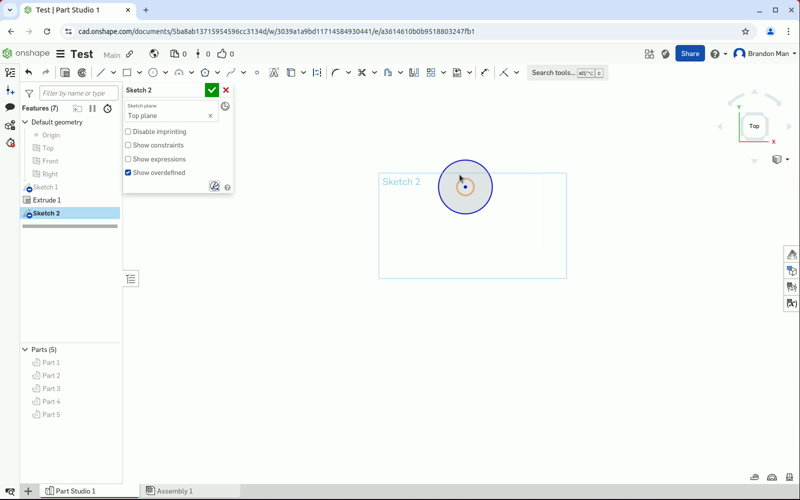
scroll(6)
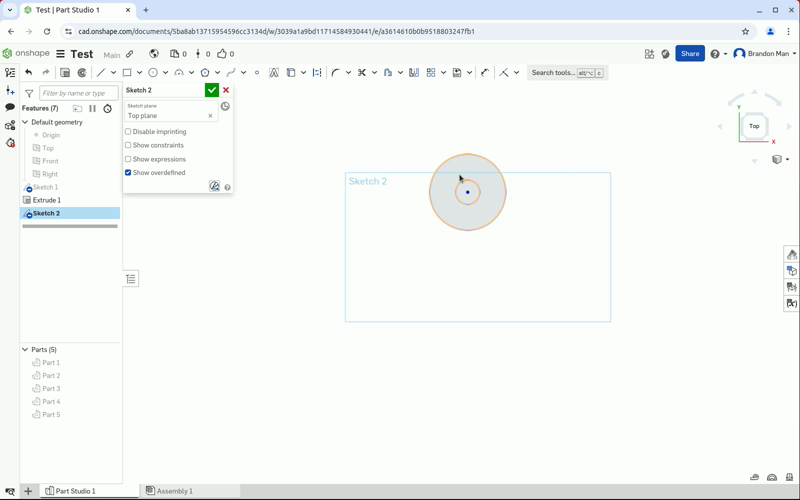
scroll(6)
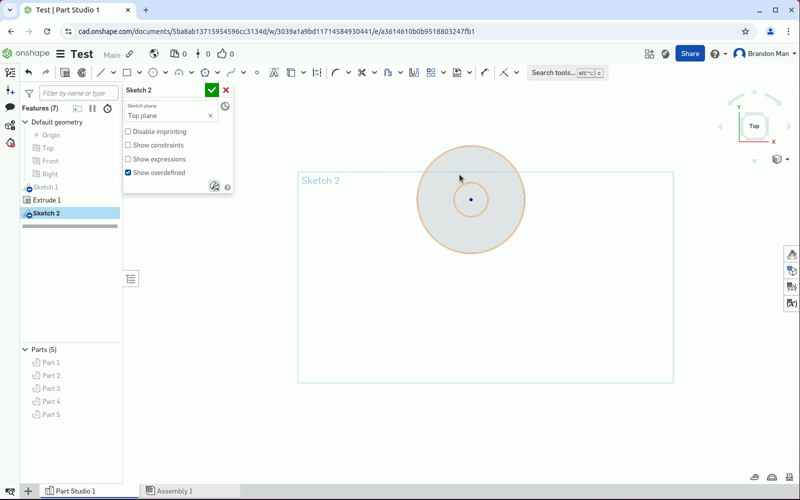
scroll(6)
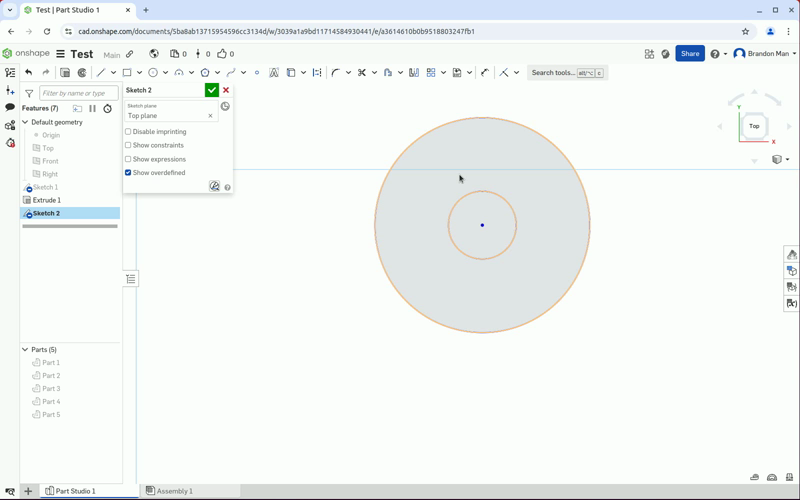
click(459, 174)
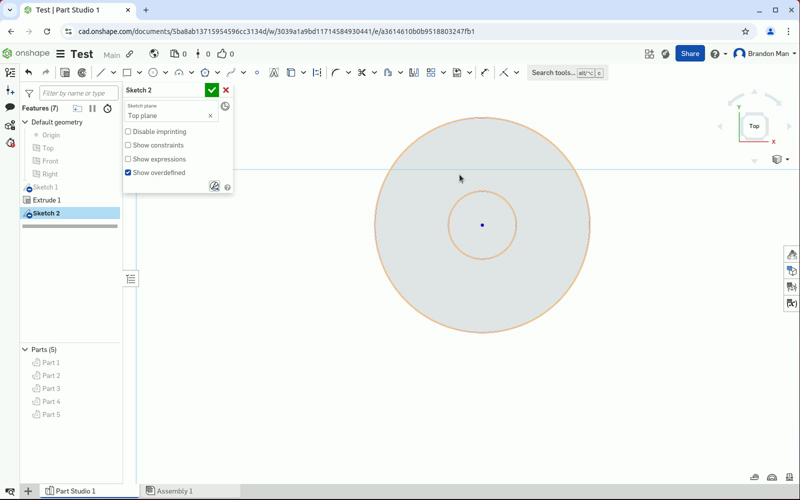
scroll(-6)
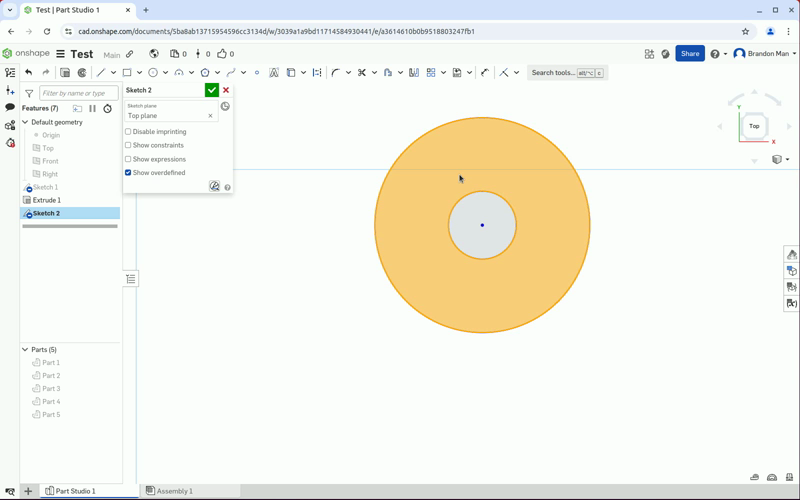
scroll(-6)
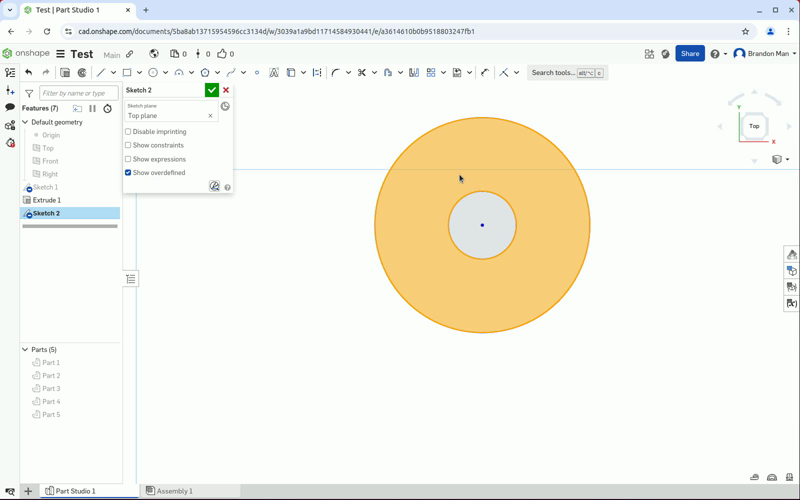
scroll(-6)
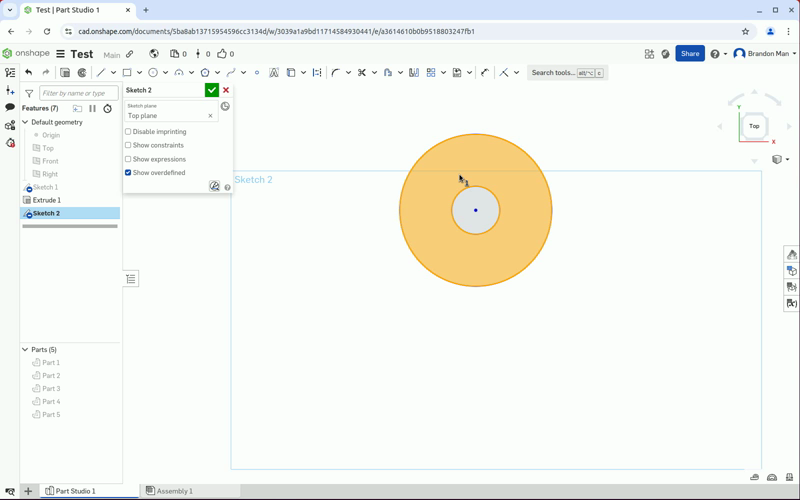
scroll(-6)
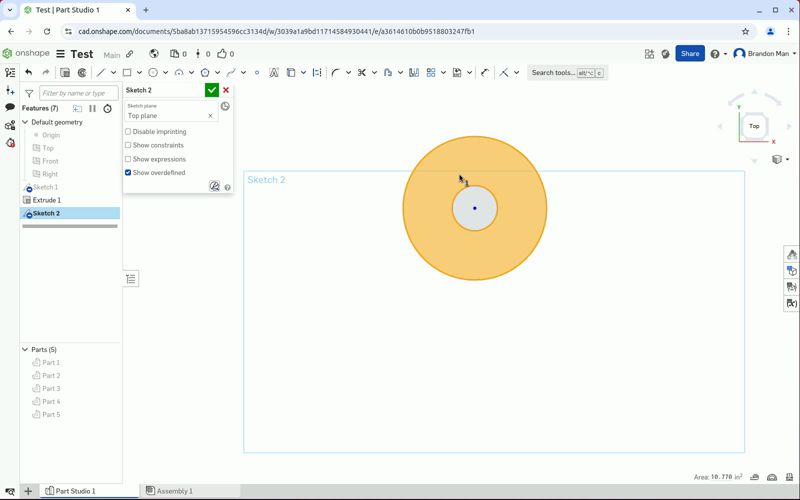
scroll(-6)
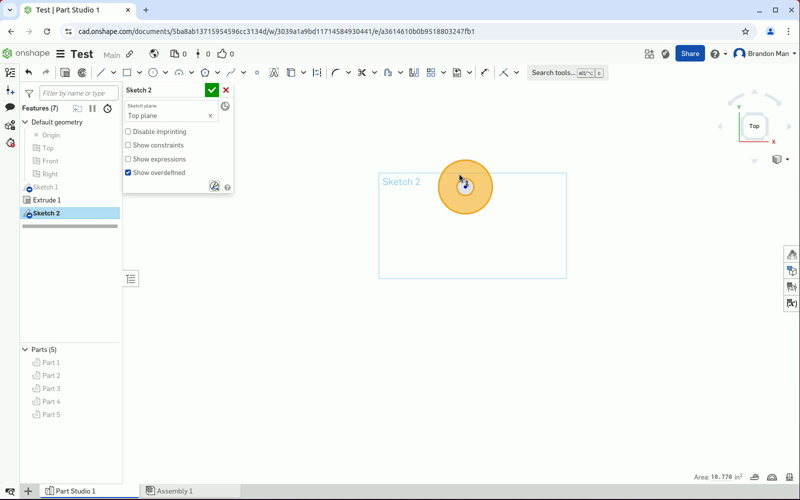
scroll(-6)
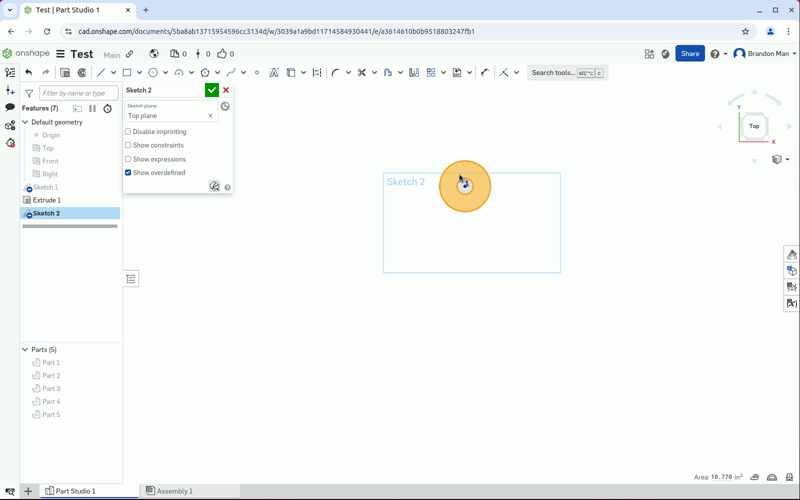
scroll(-6)
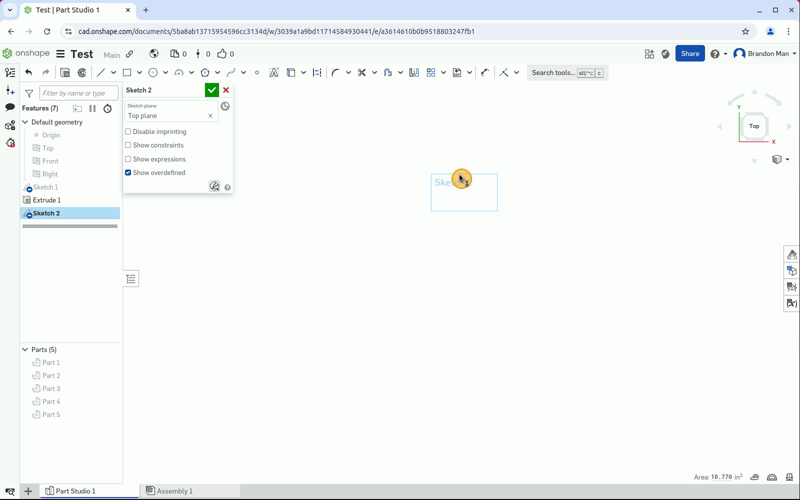
mouse_move(73, 352)
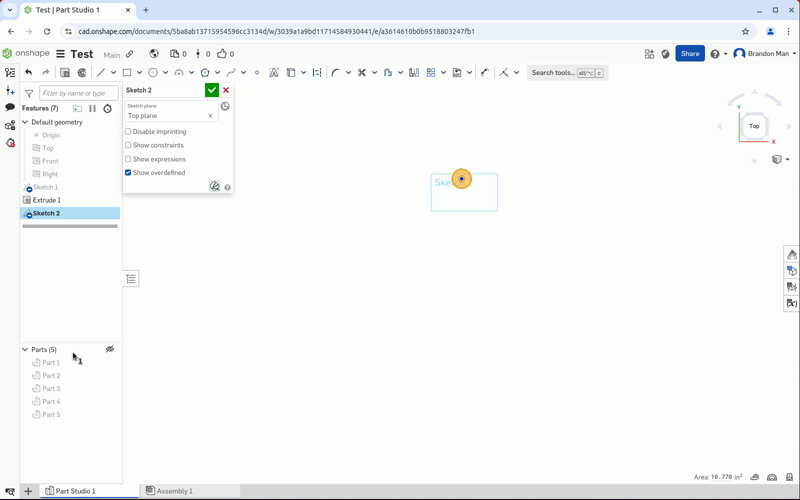
key(shift+y)
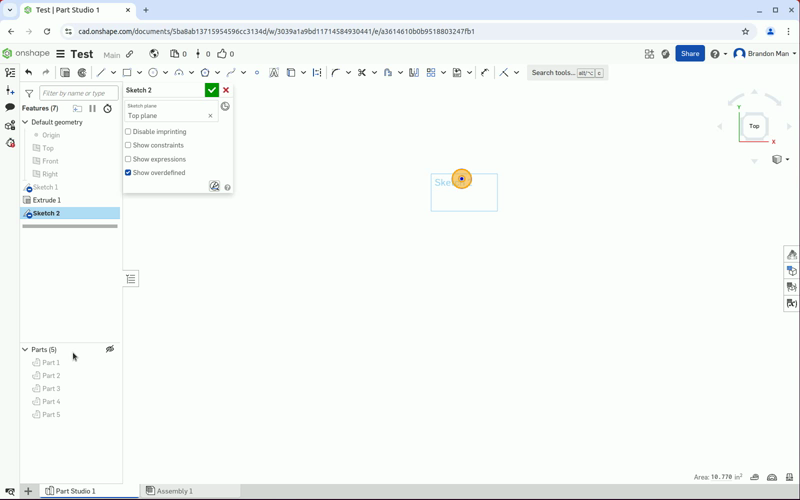
key(shift+e)
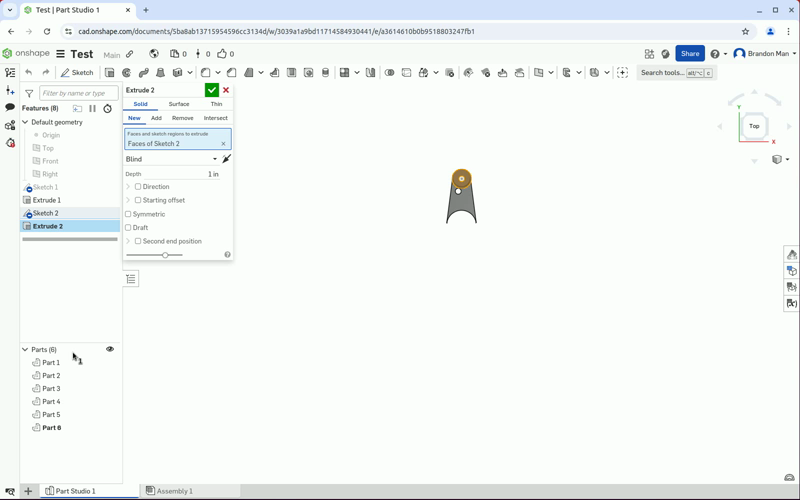
mouse_move(143, 106)
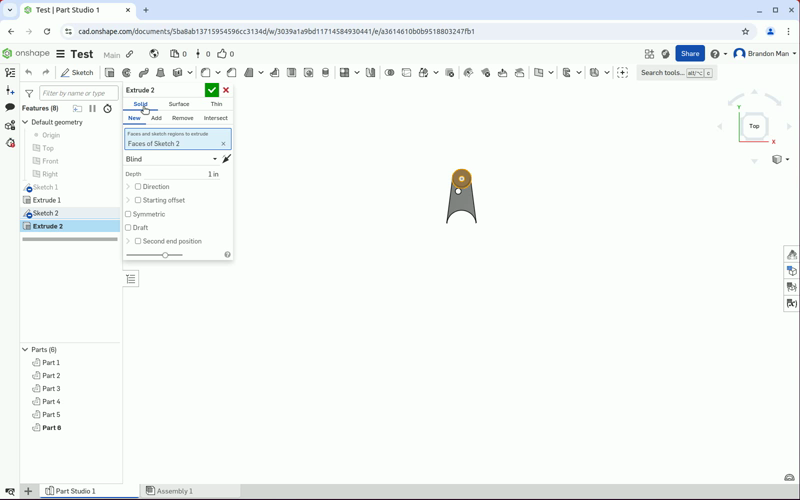
click(143, 106)
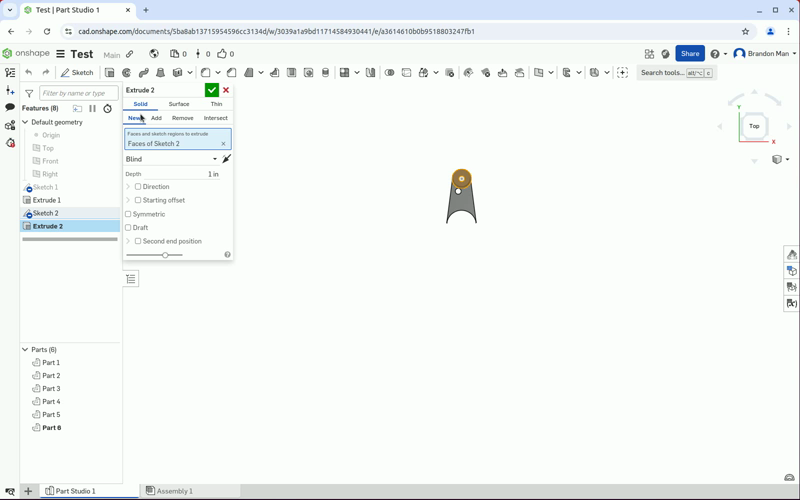
mouse_move(137, 120)
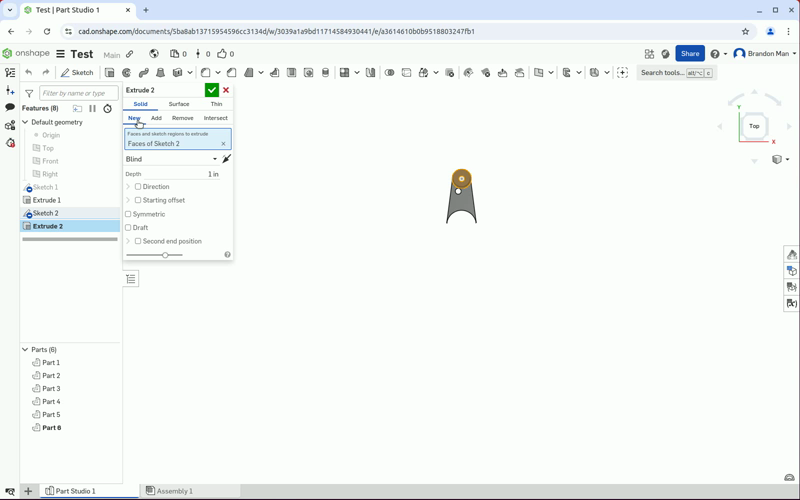
click(137, 120)
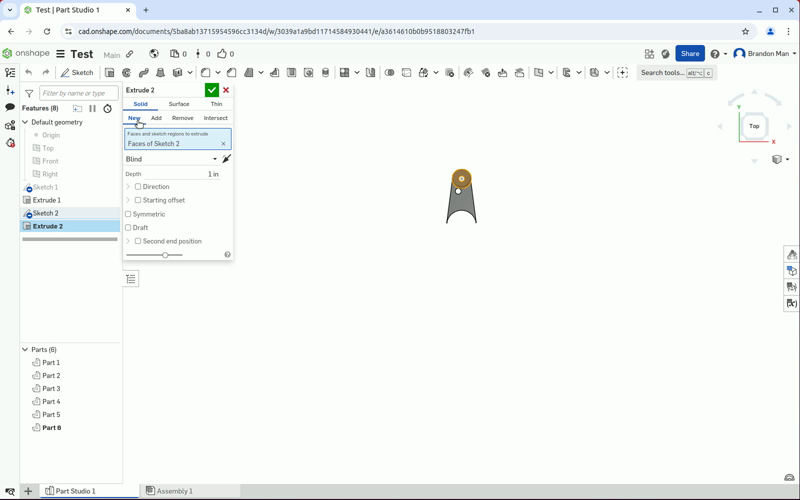
key(tab, 4)
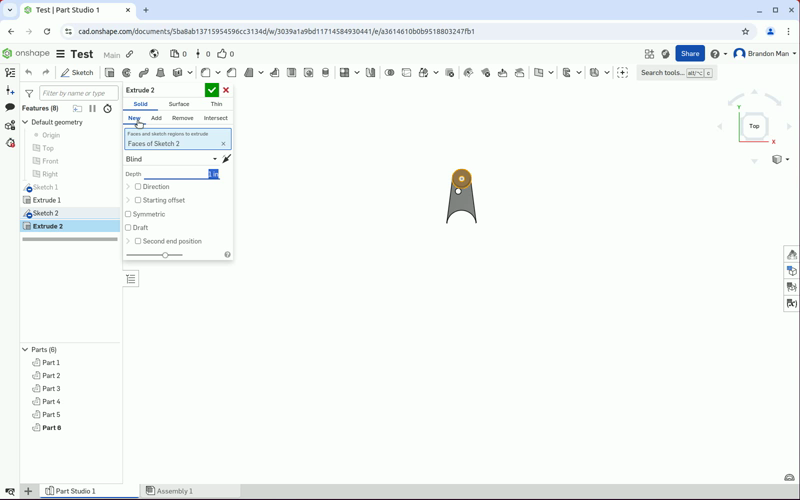
text(0.481)
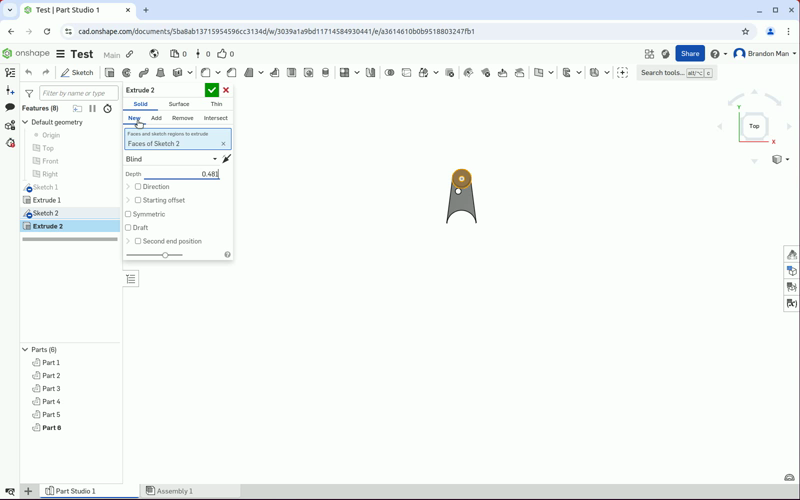
key(enter)
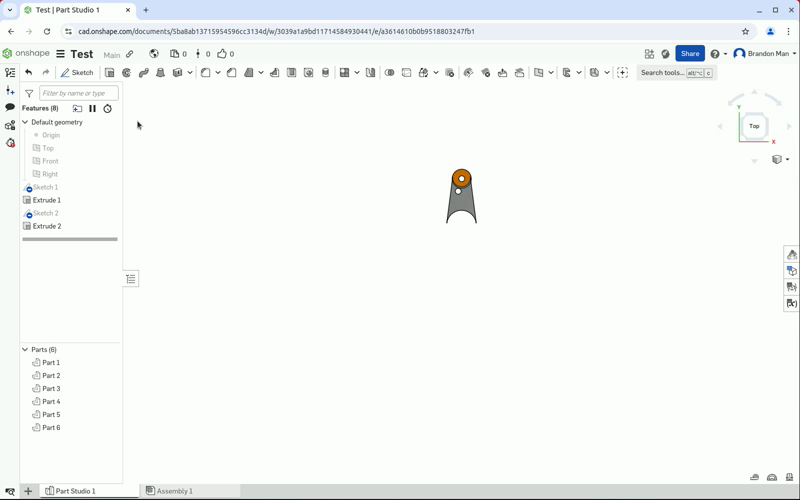
key(shift+h)
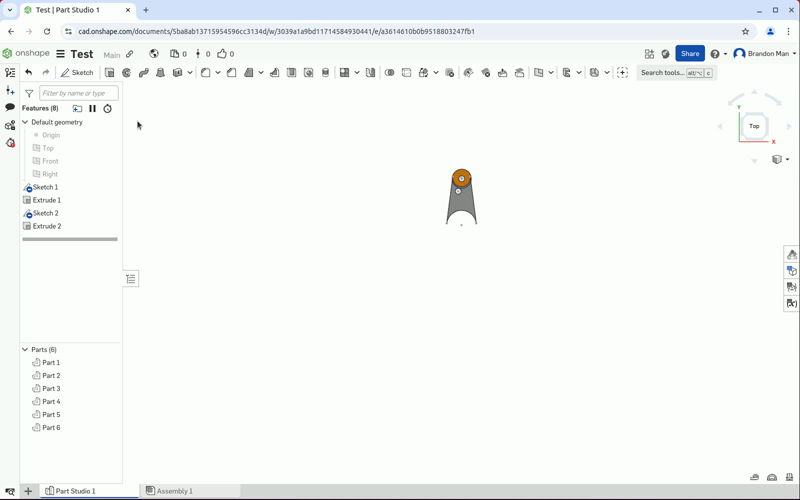
key(shift+h)
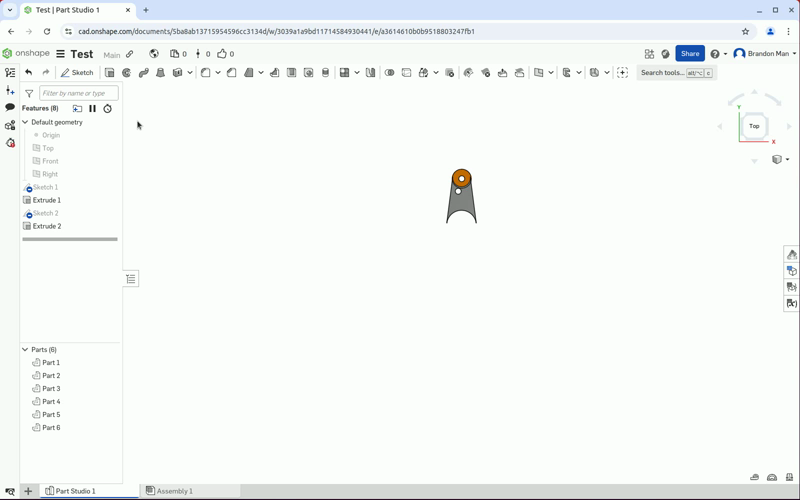
mouse_move(73, 189)
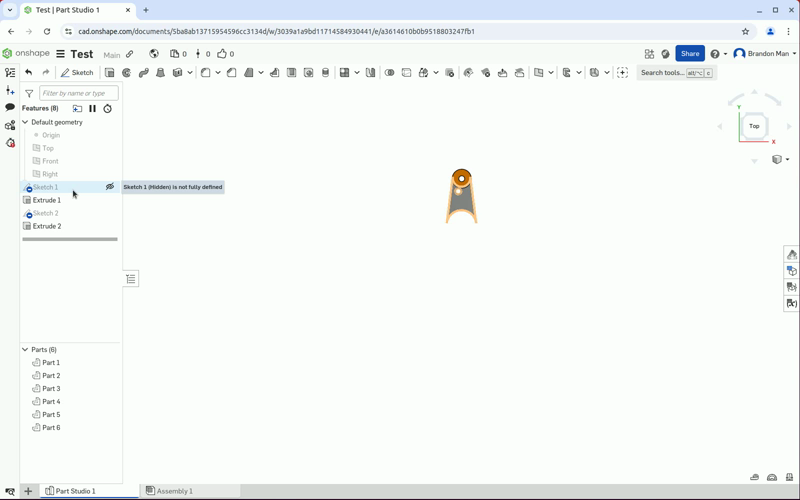
click(73, 189)
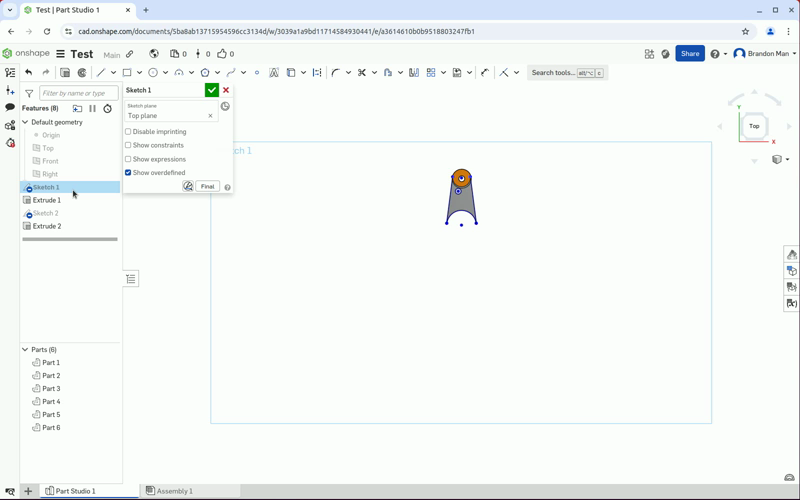
mouse_move(229, 92)
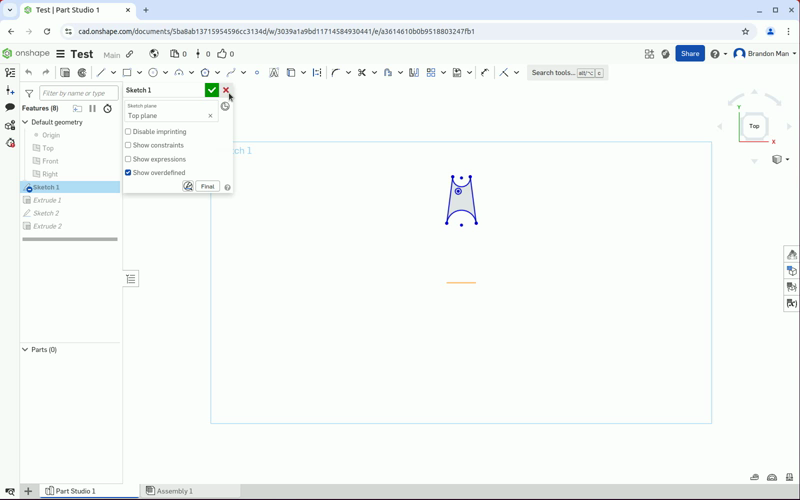
click(229, 92)
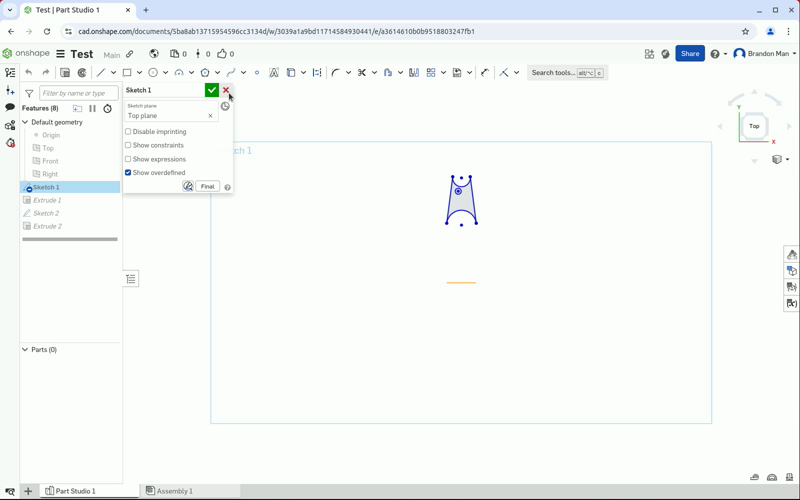
key(shift+s)
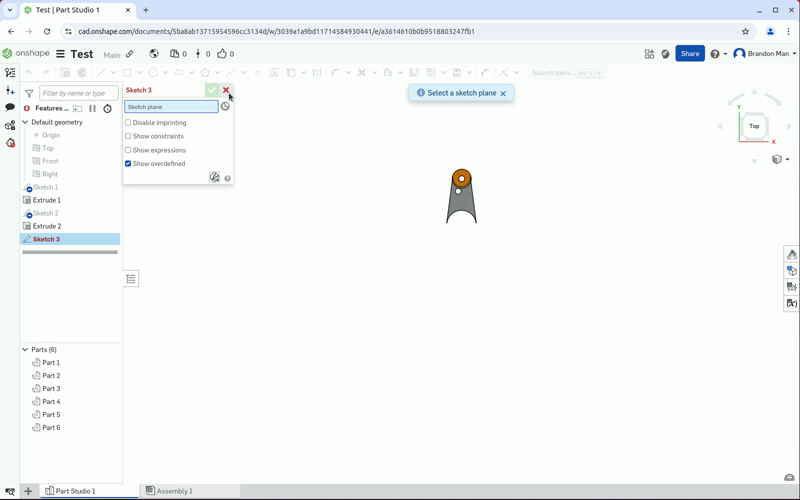
mouse_move(73, 150)
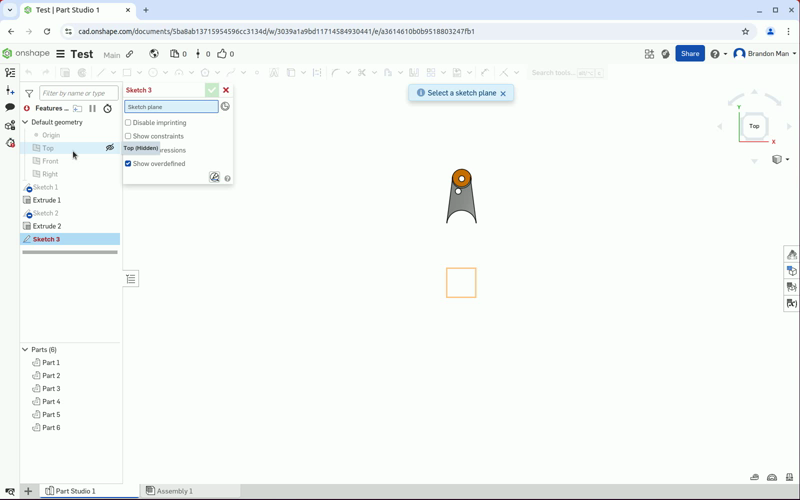
click(73, 150)
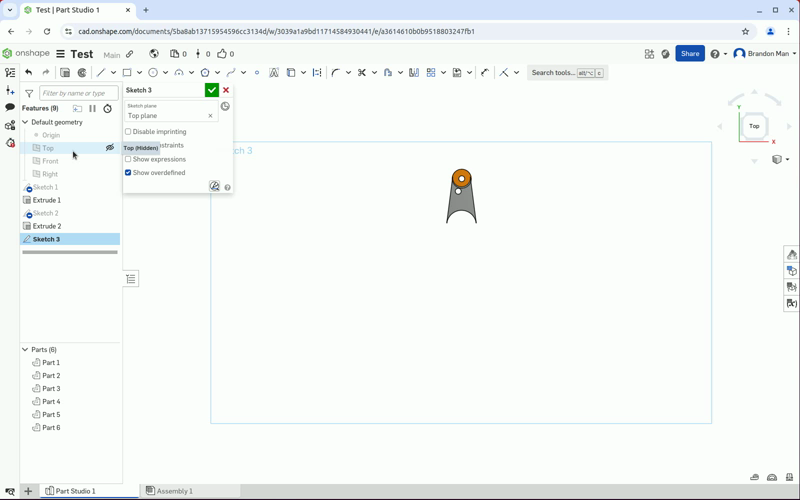
mouse_move(73, 352)
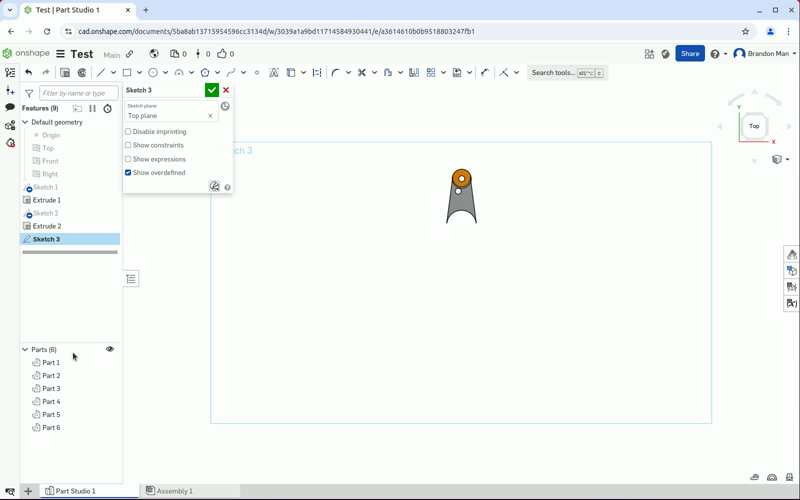
key(y)
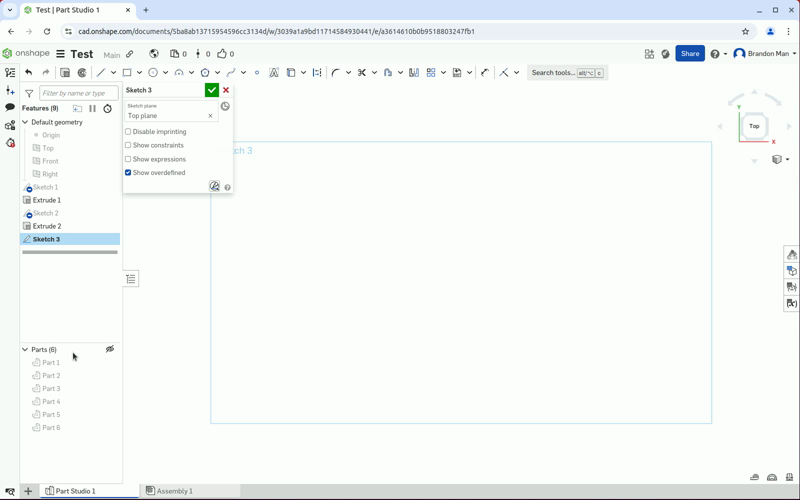
key(c)
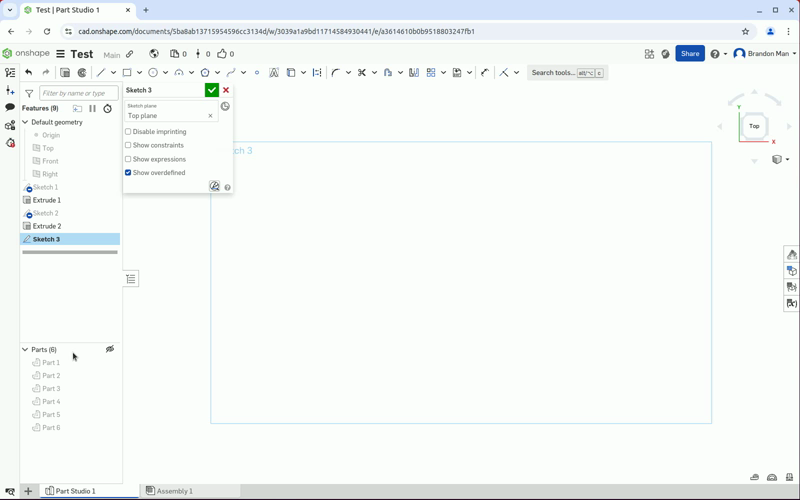
key_down(shift)
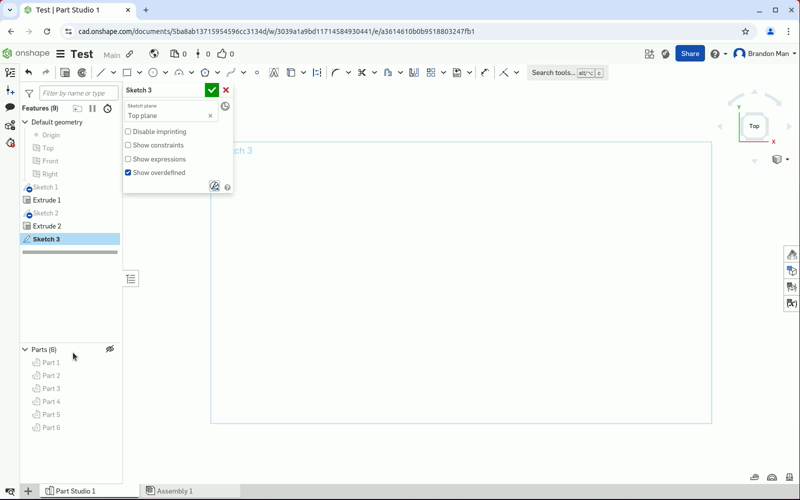
mouse_move(461, 225)
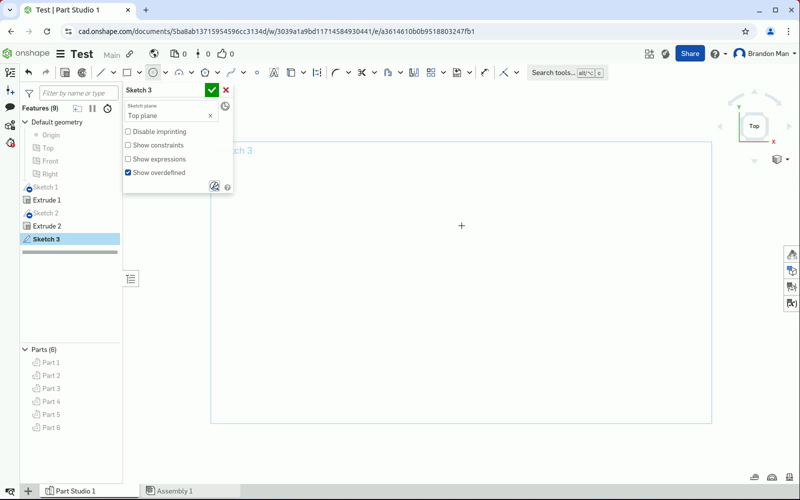
click(461, 225)
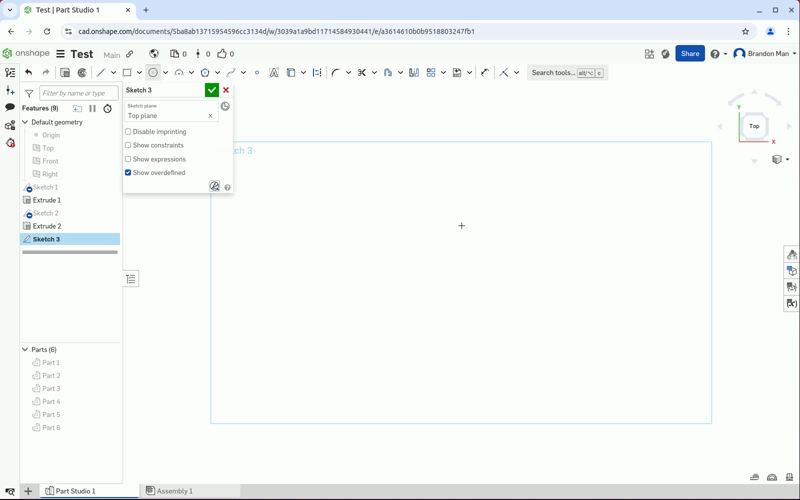
key_up(shift)
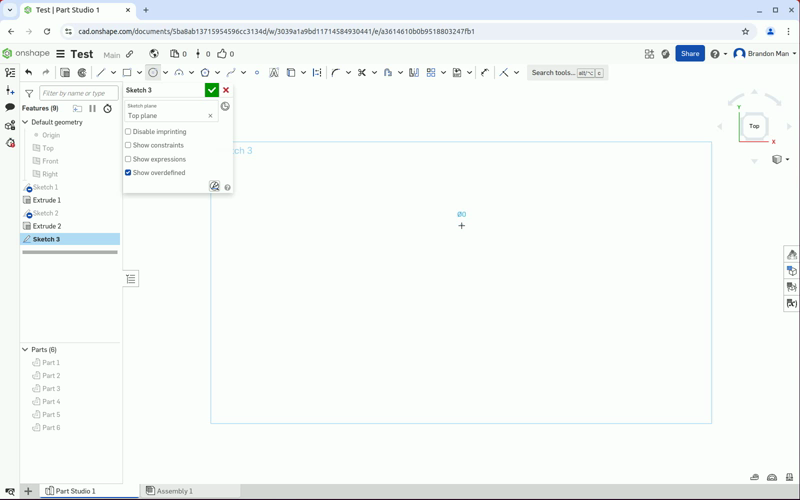
mouse_move(477, 225)
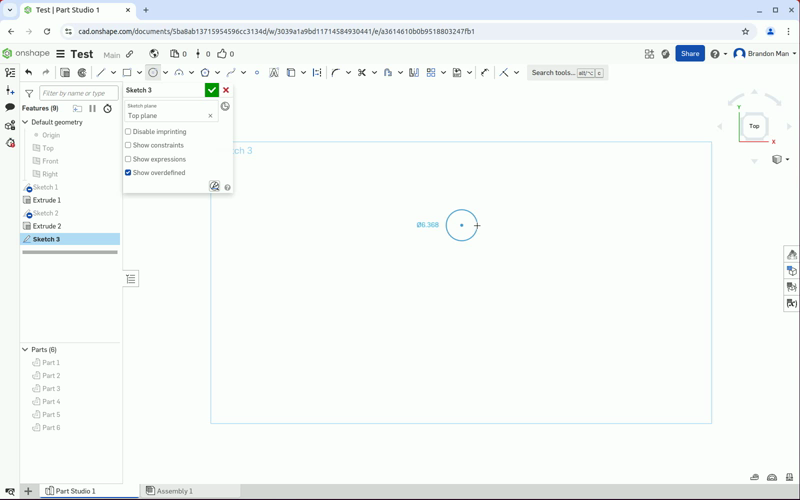
click(477, 225)
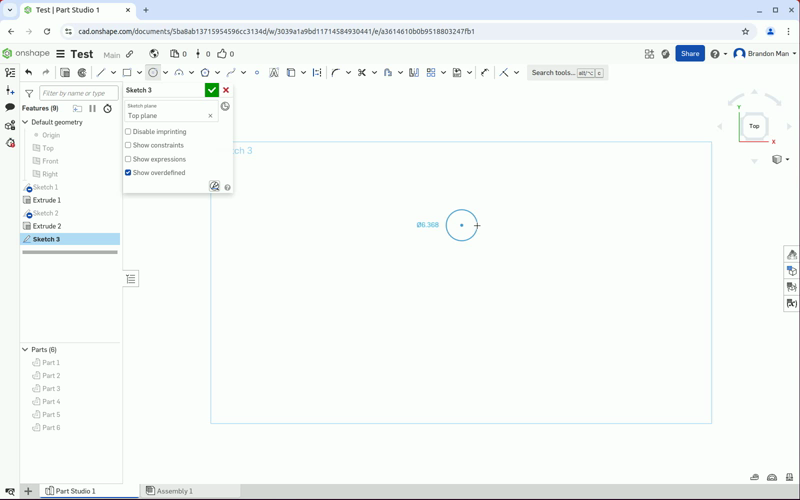
key(esc)
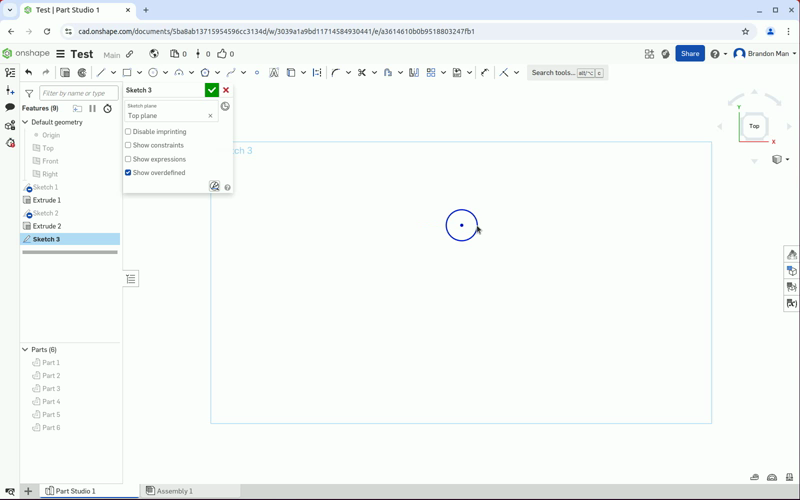
key(c)
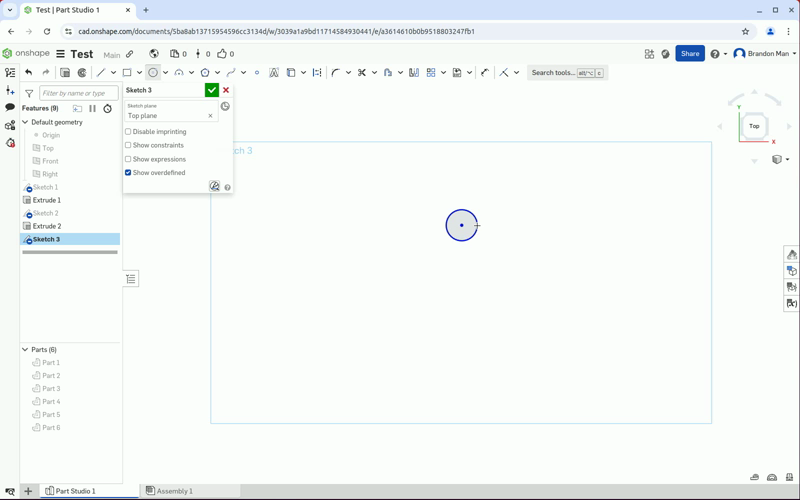
key_down(shift)
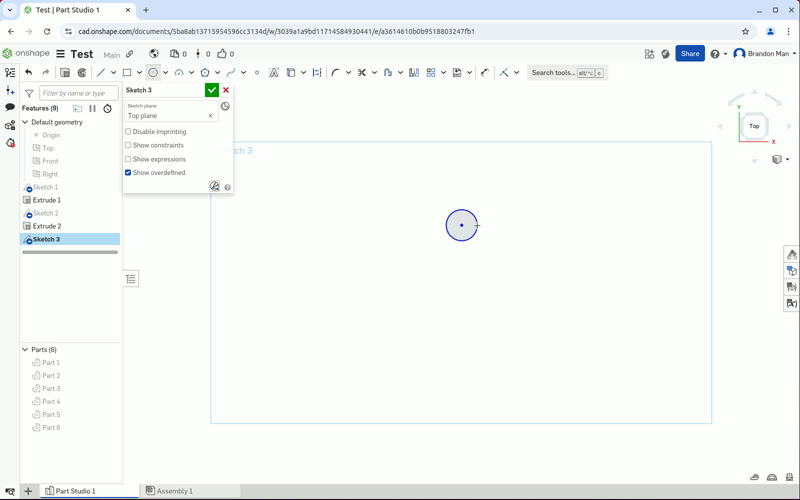
mouse_move(461, 225)
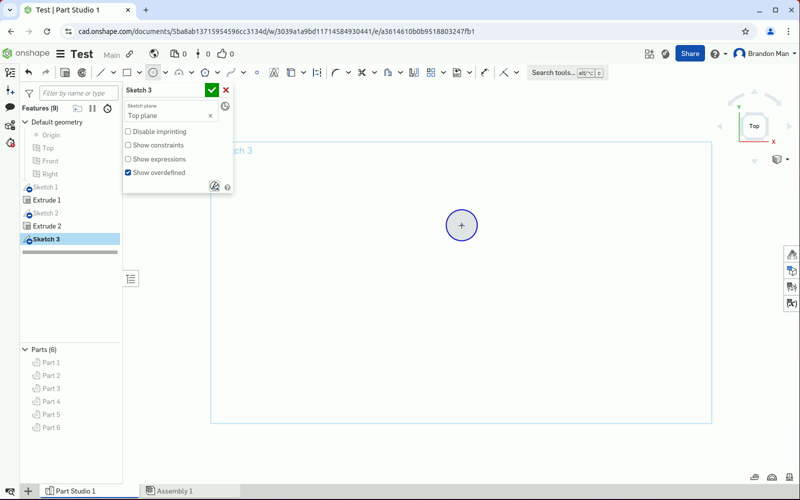
click(461, 225)
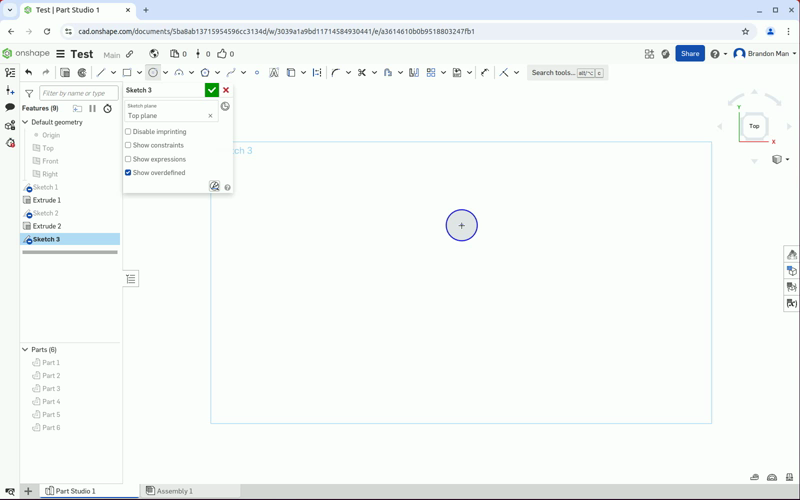
key_up(shift)
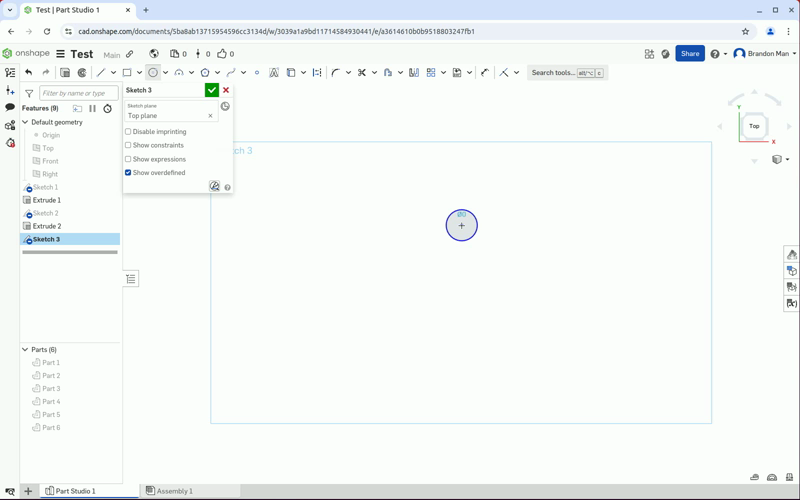
mouse_move(465, 225)
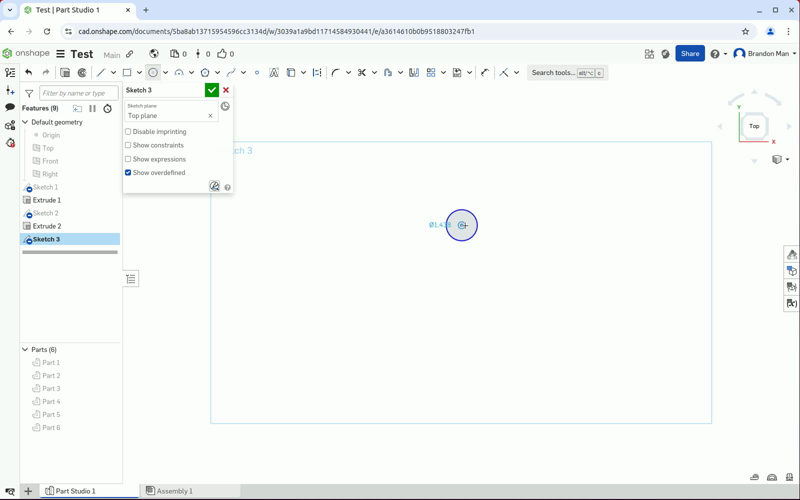
scroll(6)
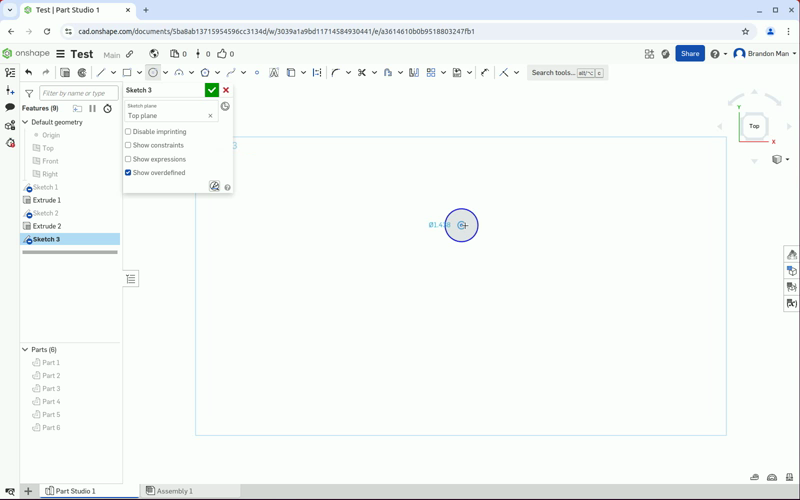
scroll(6)
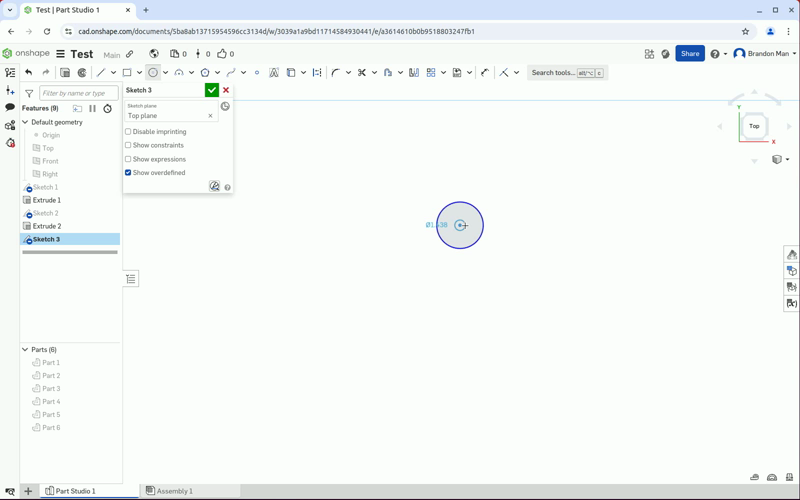
scroll(6)
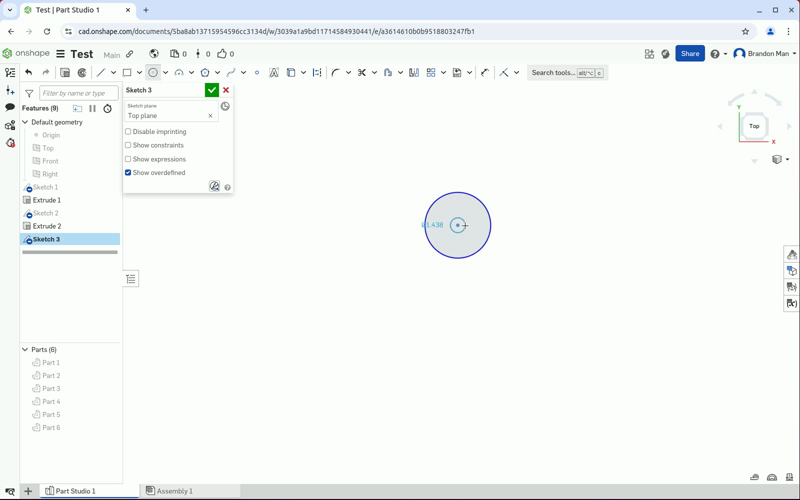
scroll(6)
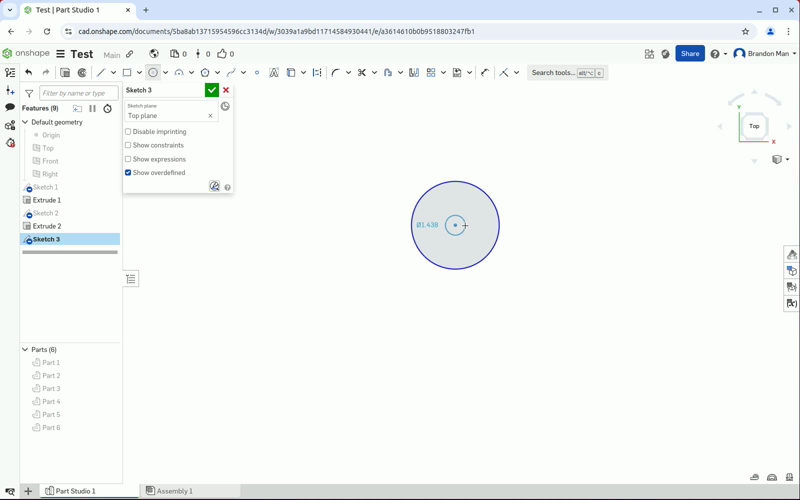
scroll(6)
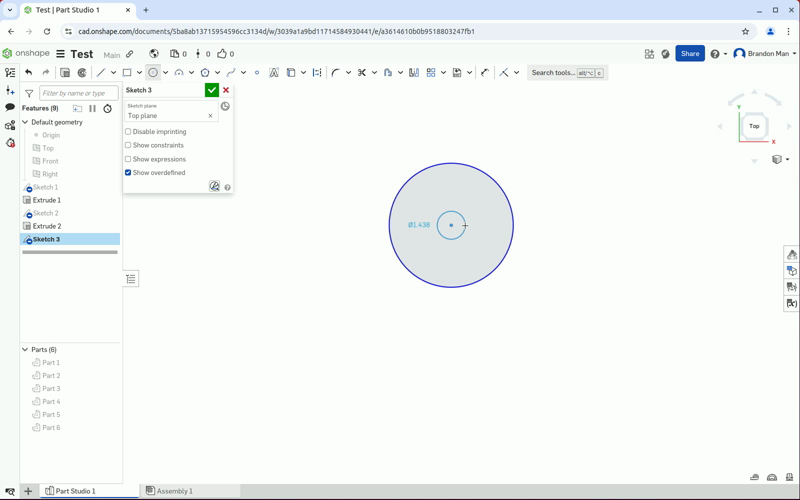
scroll(6)
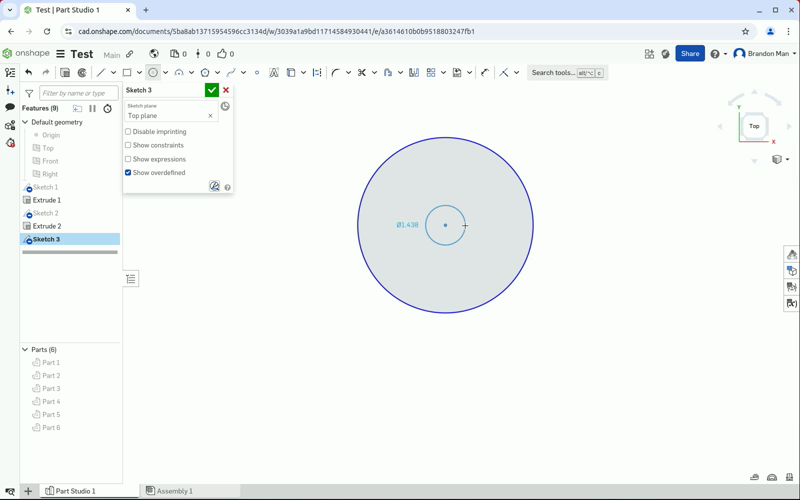
scroll(6)
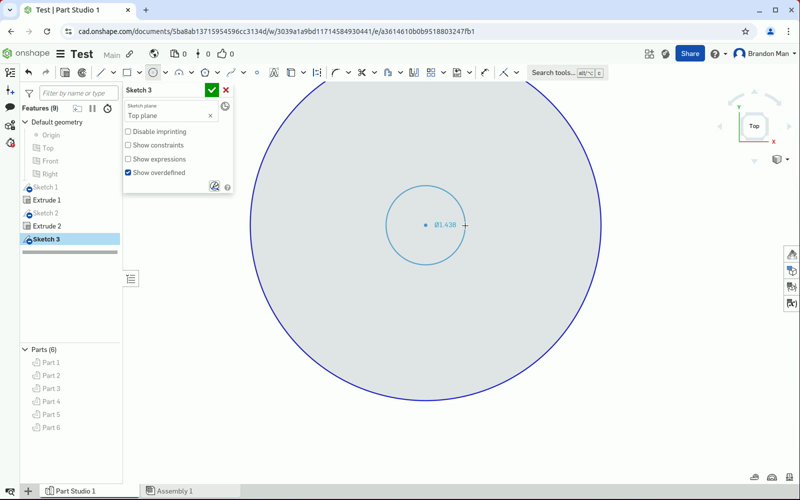
click(465, 225)
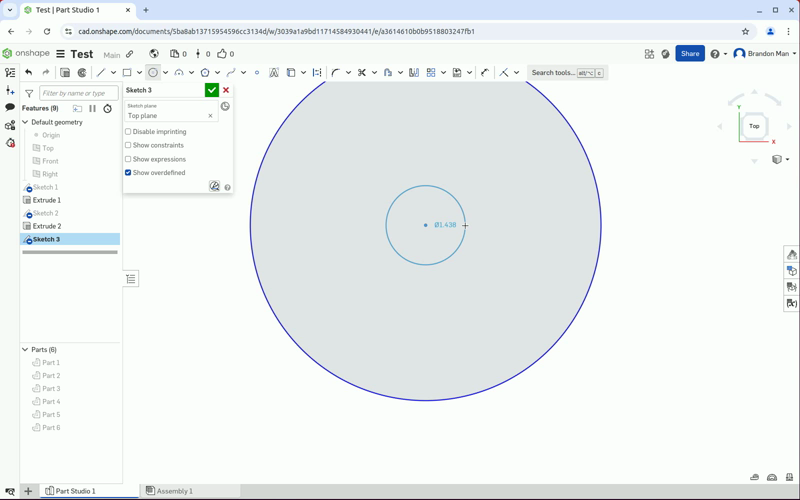
scroll(-6)
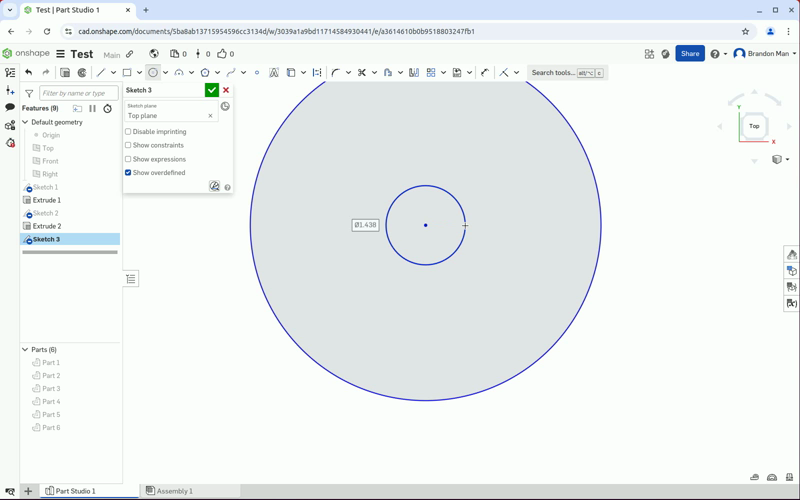
scroll(-6)
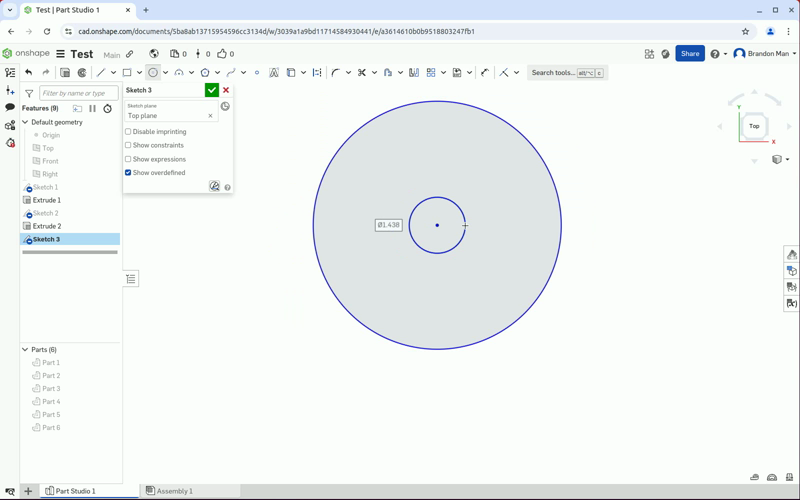
scroll(-6)
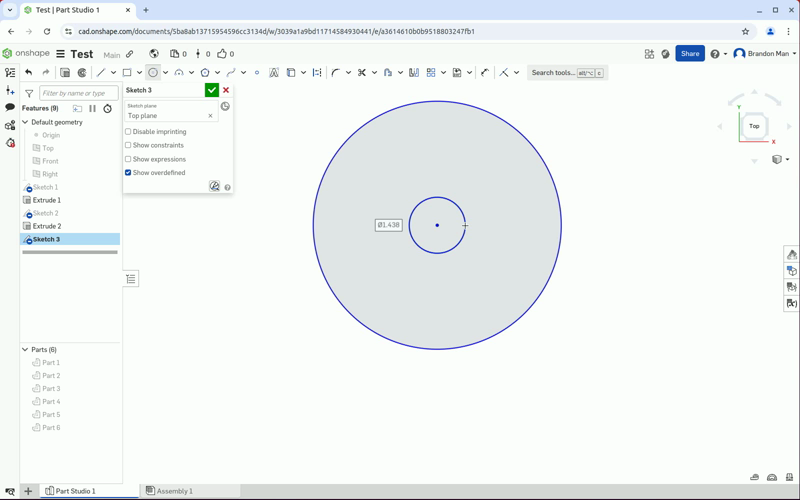
scroll(-6)
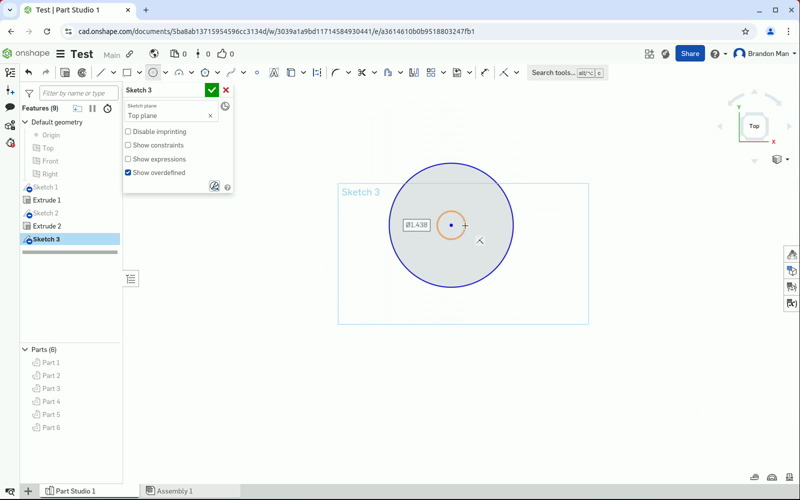
scroll(-6)
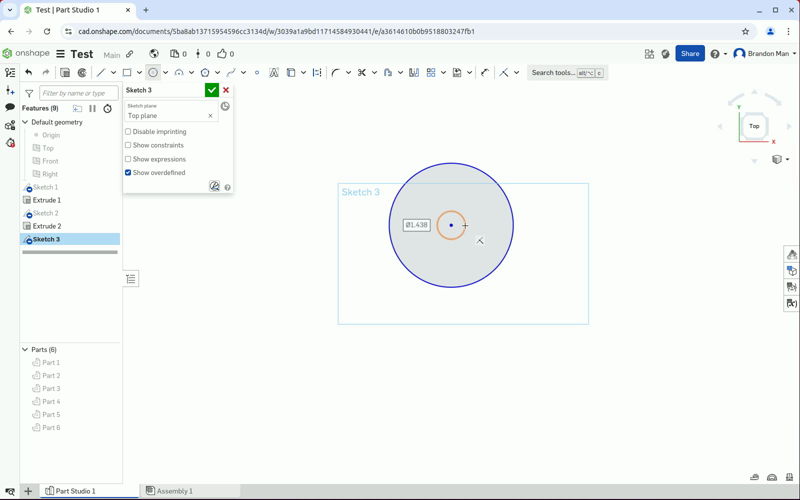
scroll(-6)
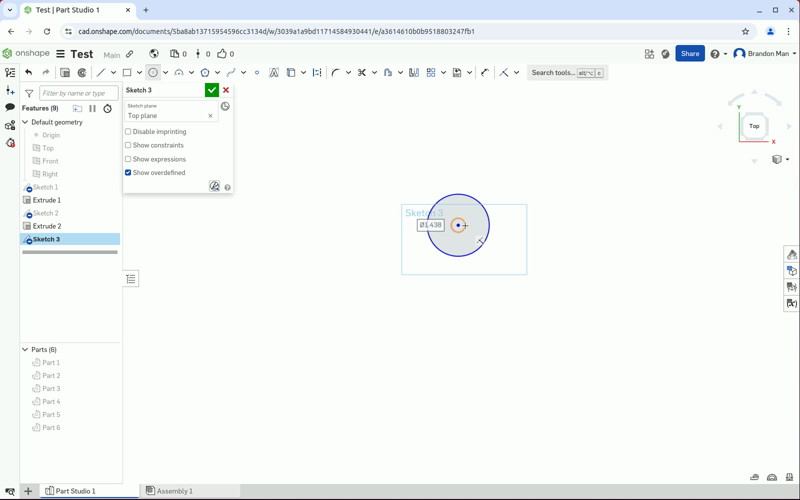
scroll(-6)
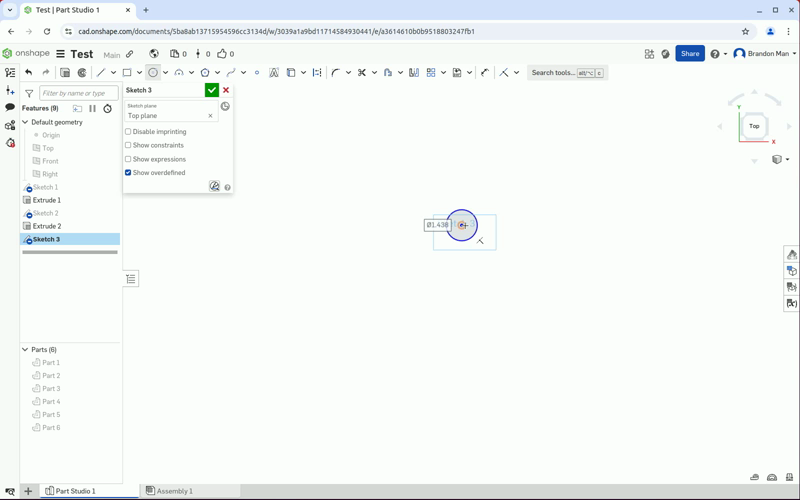
key(esc)
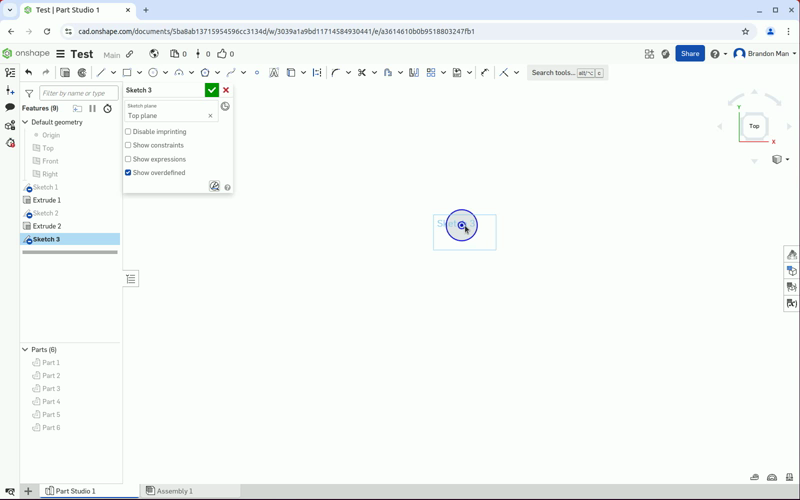
mouse_move(462, 235)
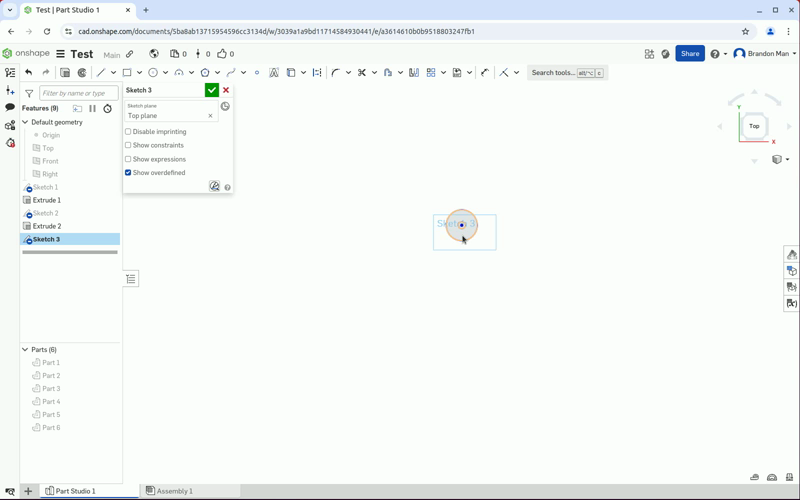
scroll(6)
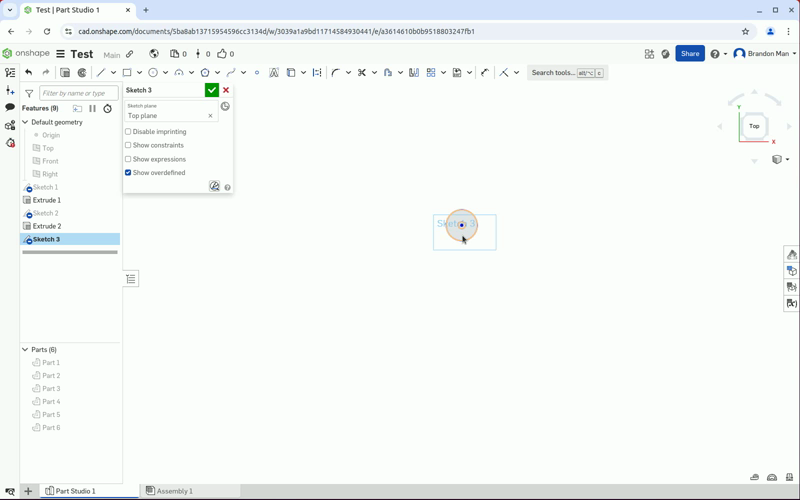
scroll(6)
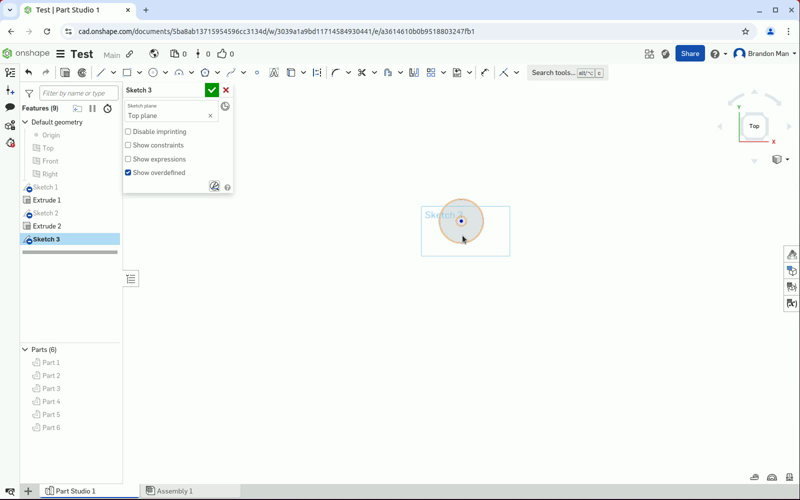
scroll(6)
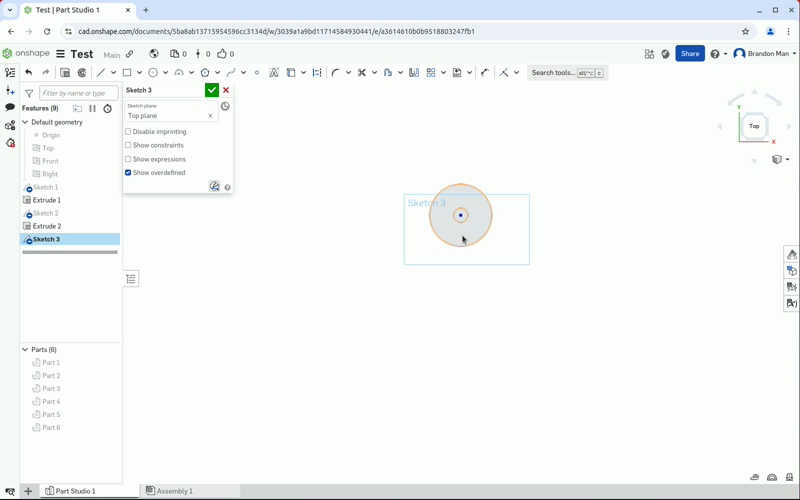
scroll(6)
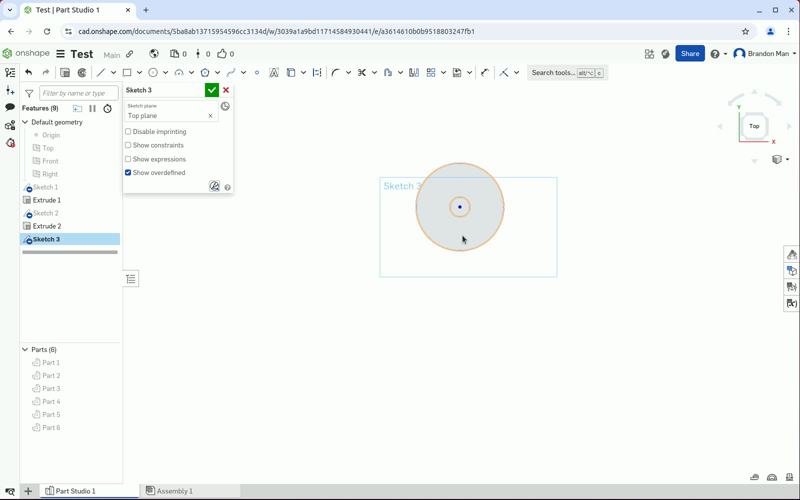
scroll(6)
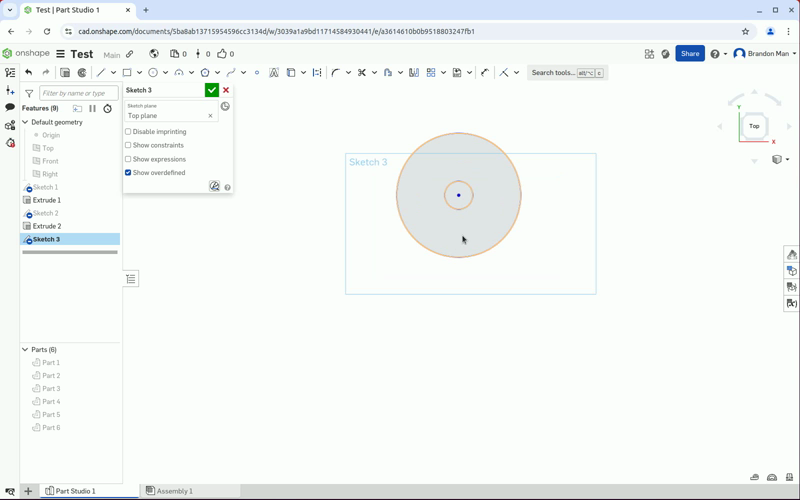
scroll(6)
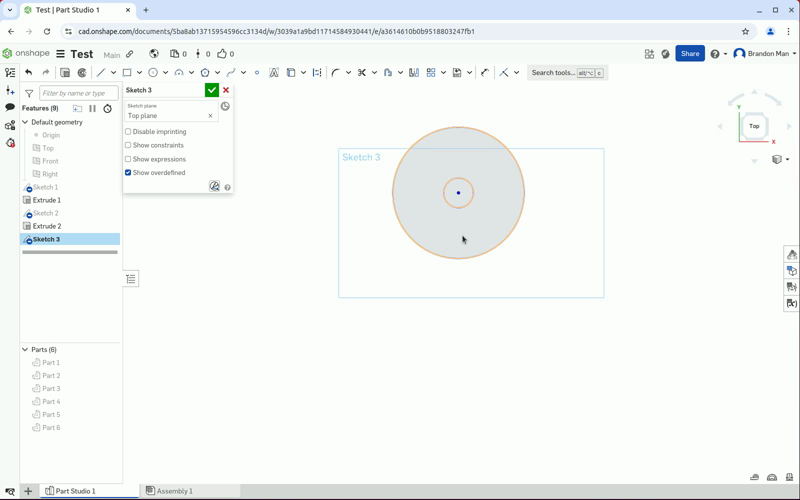
scroll(6)
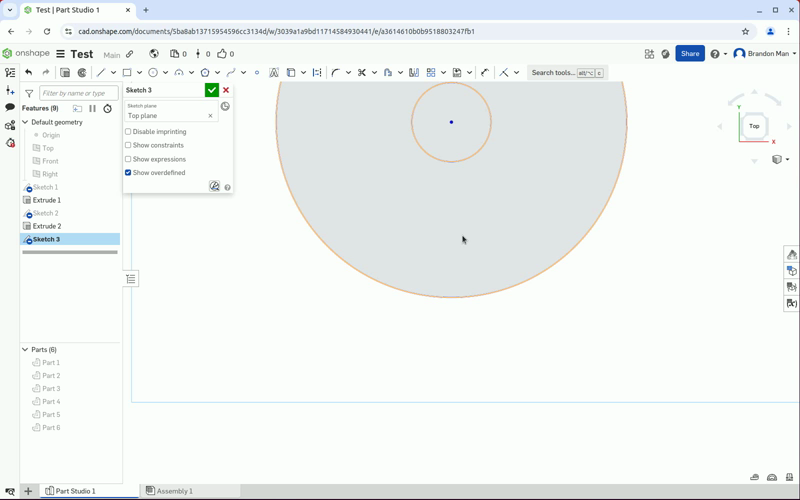
click(462, 235)
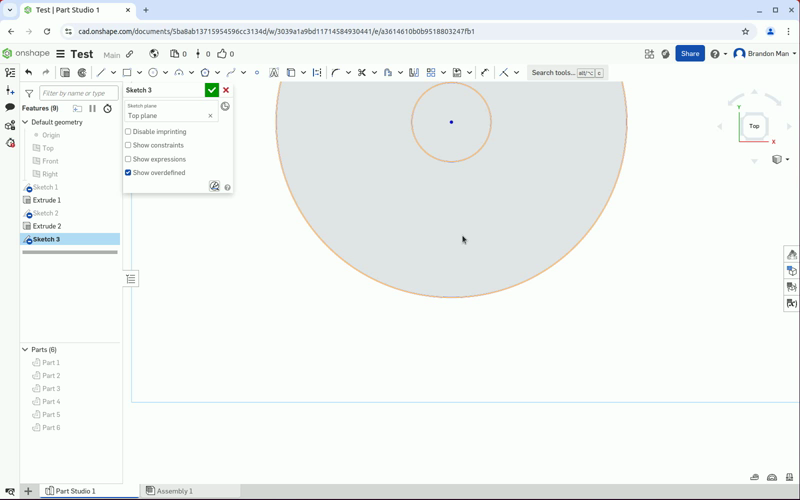
scroll(-6)
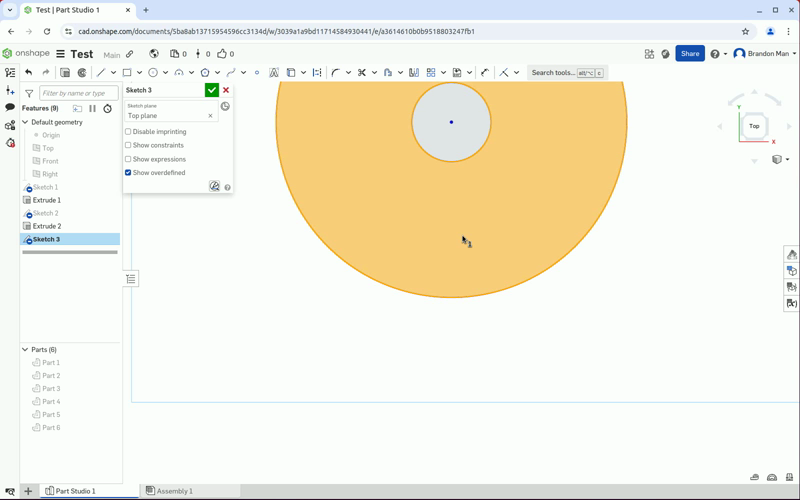
scroll(-6)
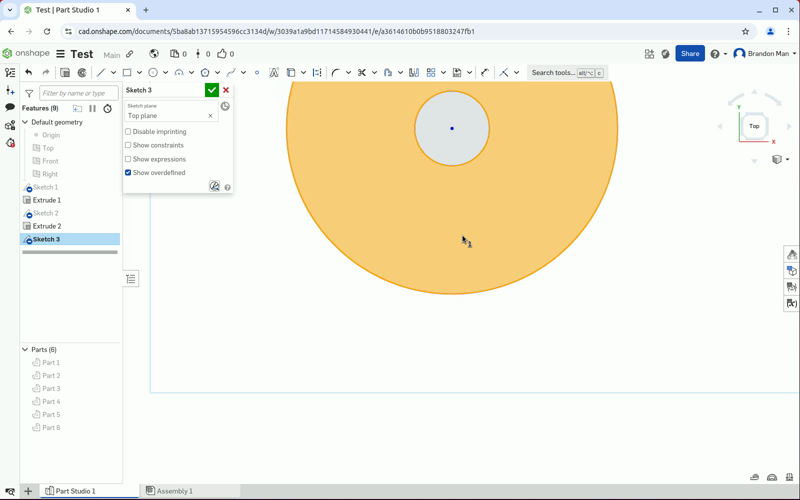
scroll(-6)
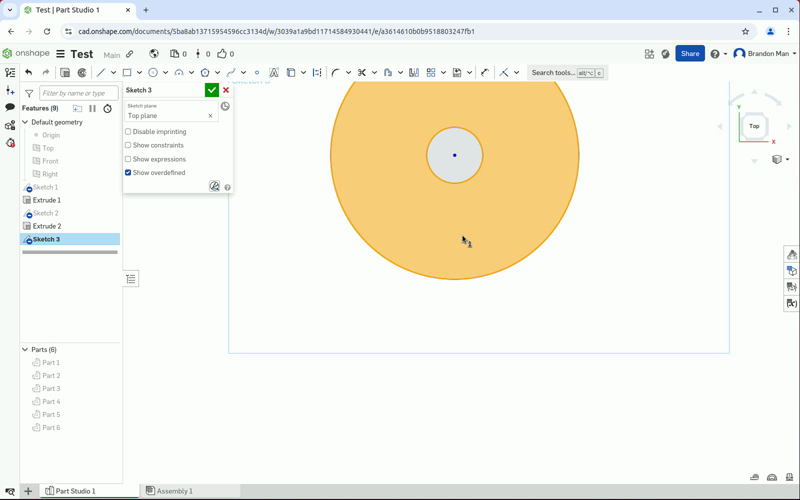
scroll(-6)
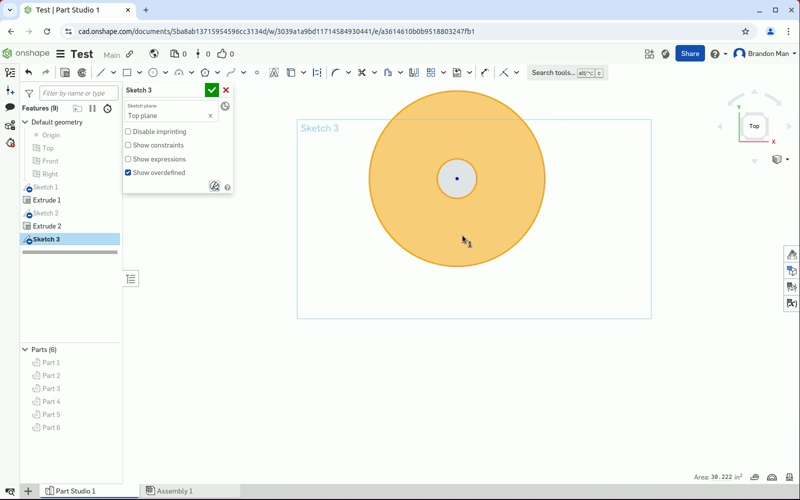
scroll(-6)
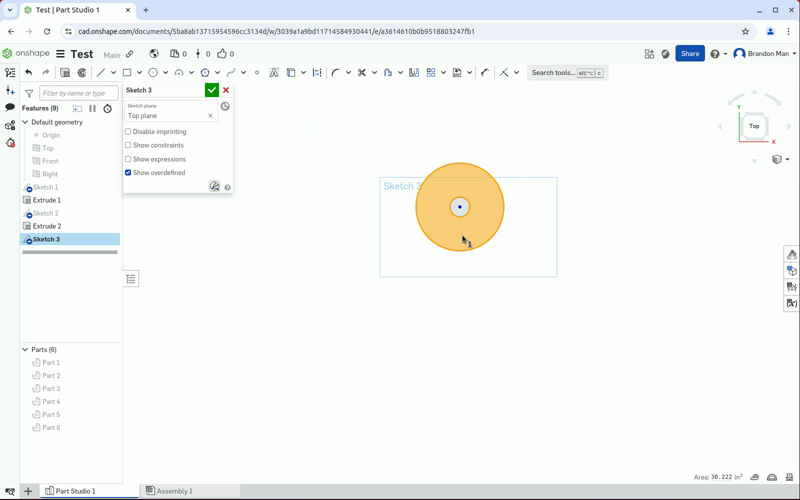
scroll(-6)
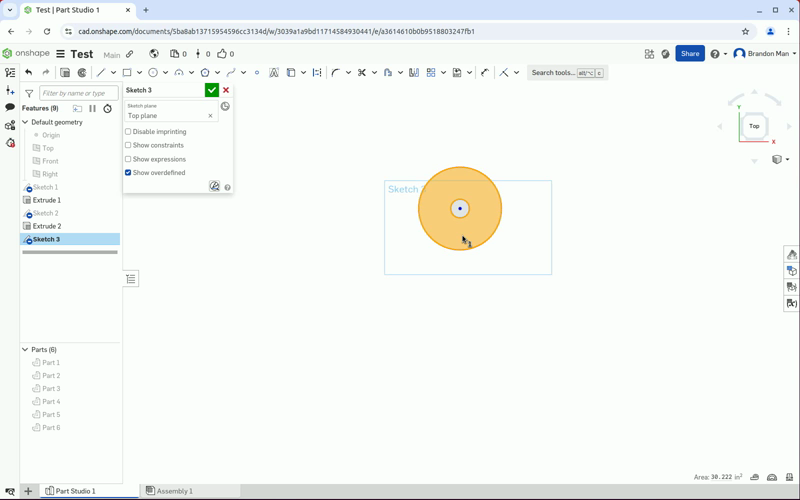
scroll(-6)
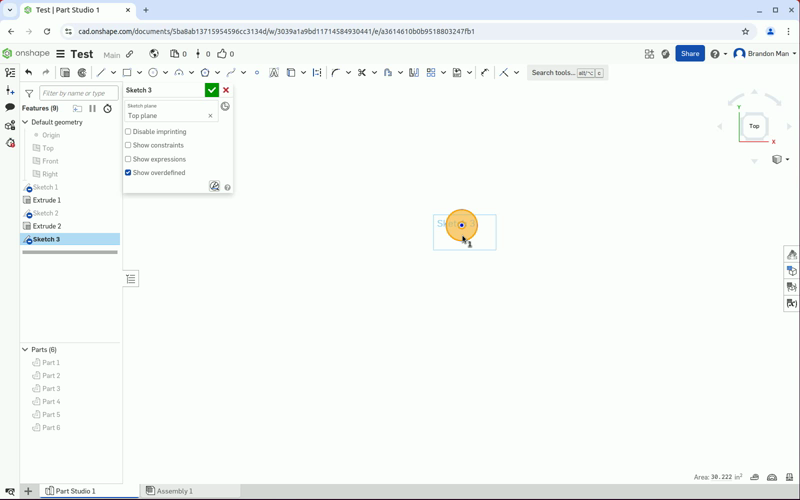
mouse_move(73, 352)
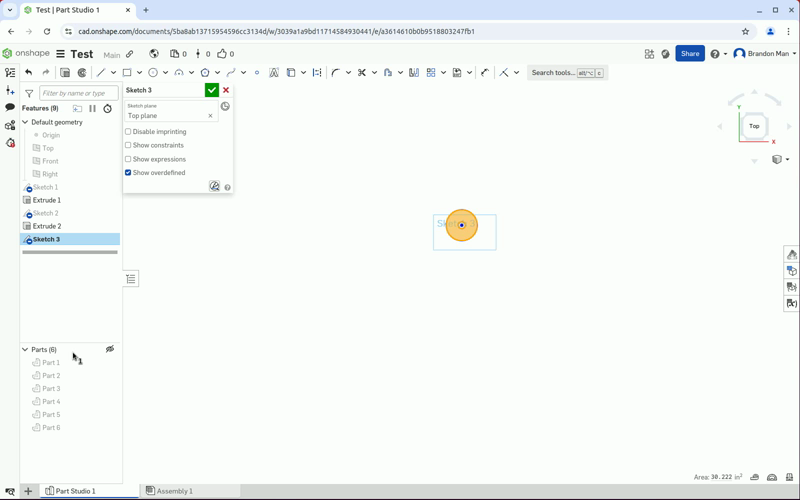
key(shift+y)
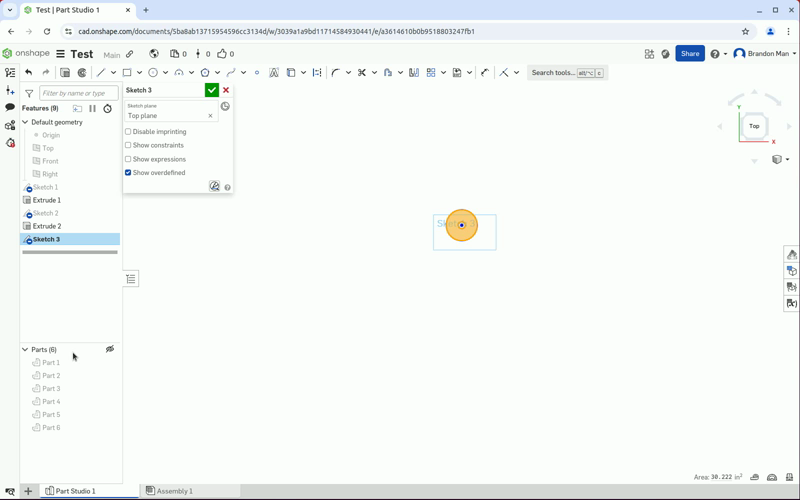
key(shift+e)
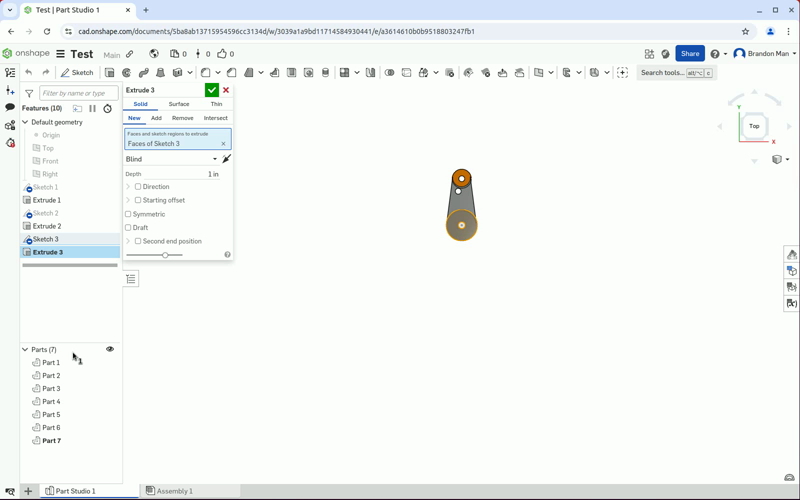
mouse_move(143, 106)
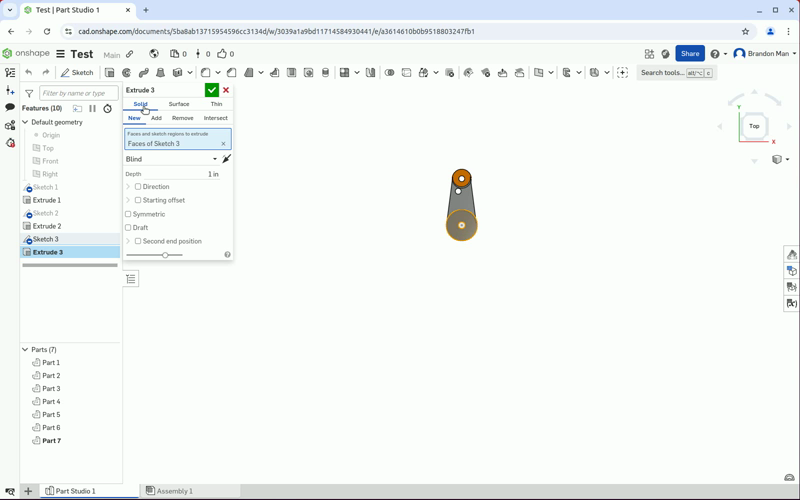
click(143, 106)
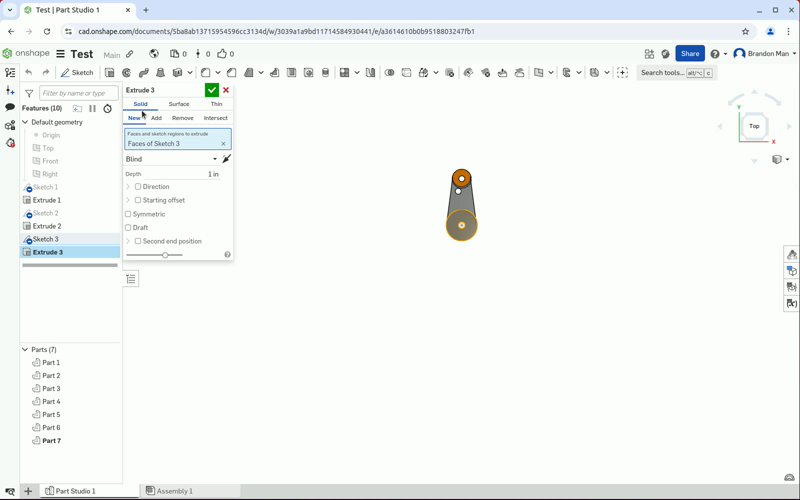
mouse_move(137, 120)
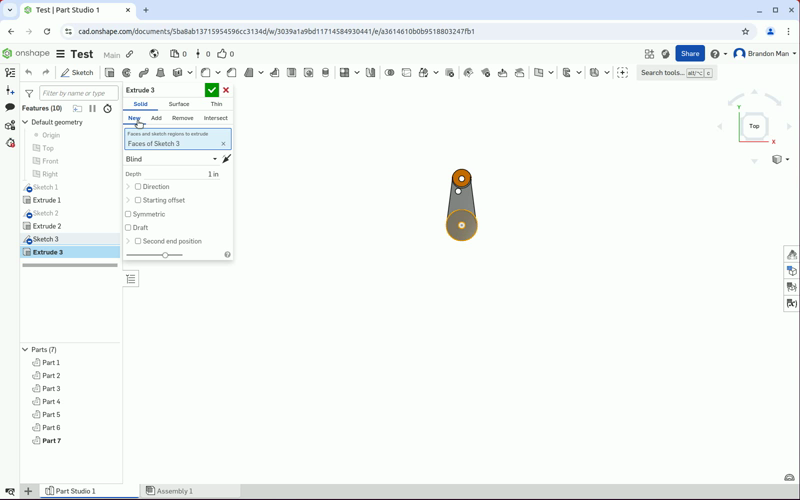
click(137, 120)
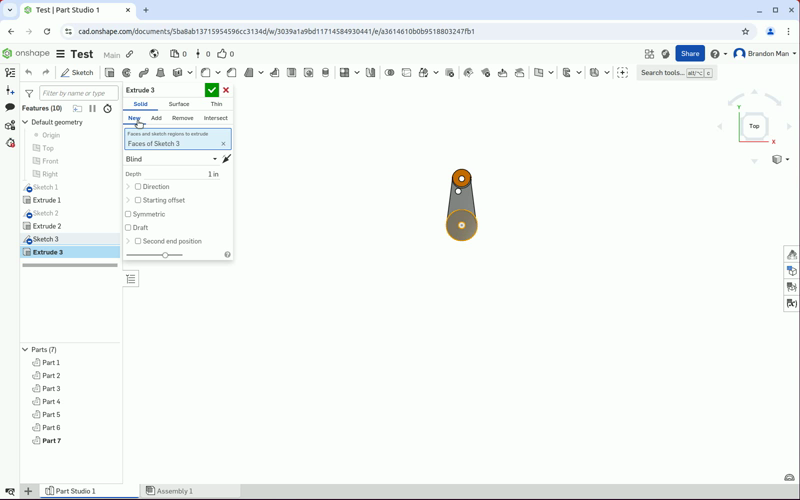
key(tab, 4)
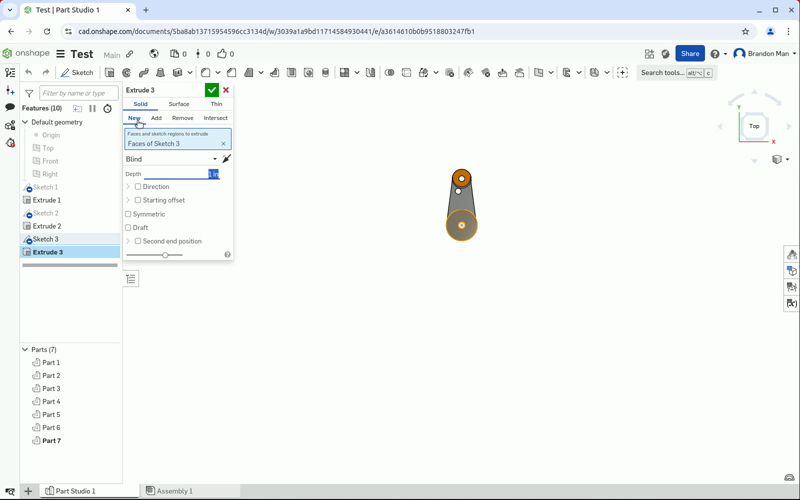
text(0.481)
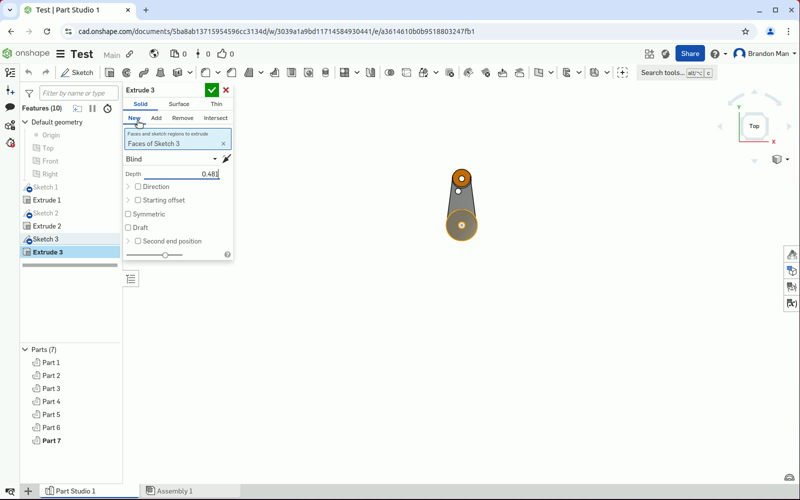
key(enter)
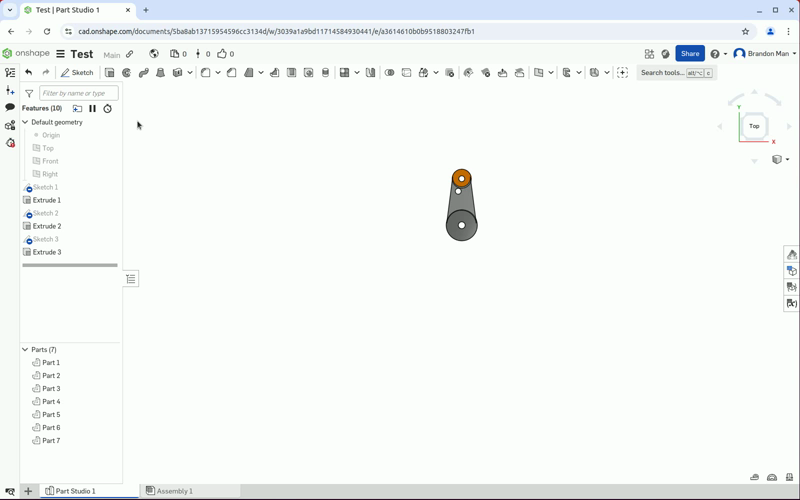
key(shift+h)
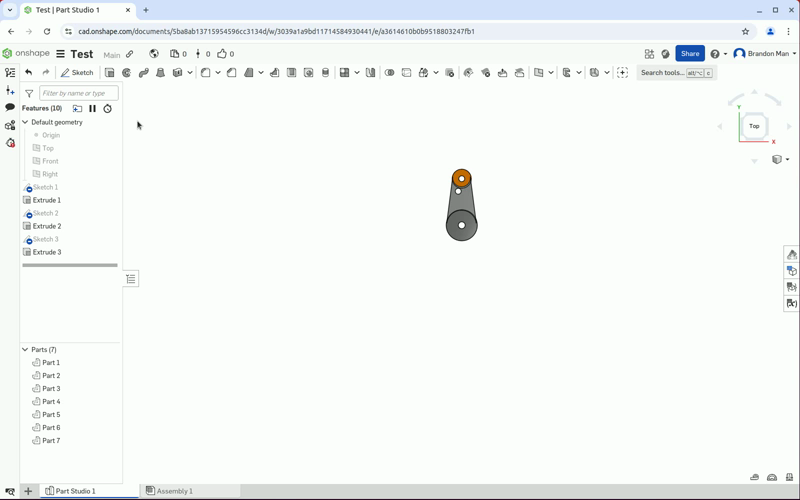
key(shift+h)
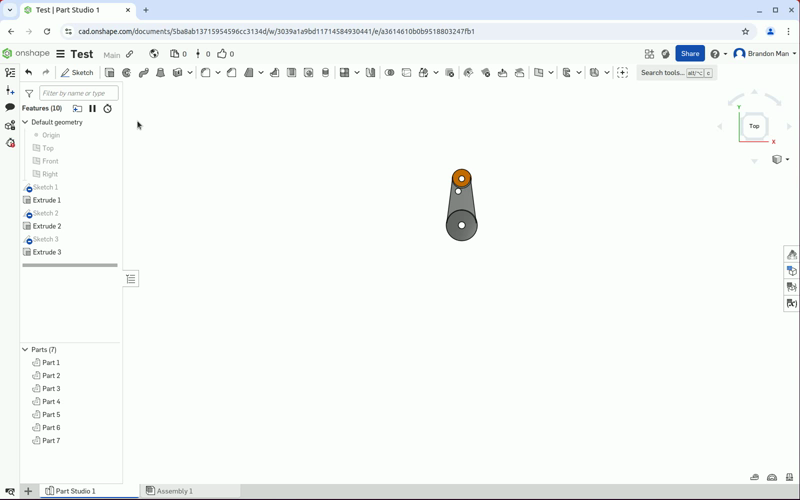
mouse_move(73, 189)
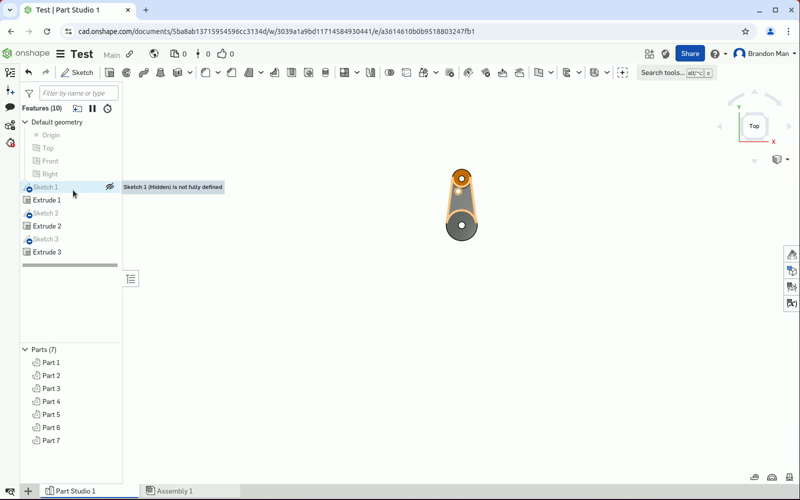
click(73, 189)
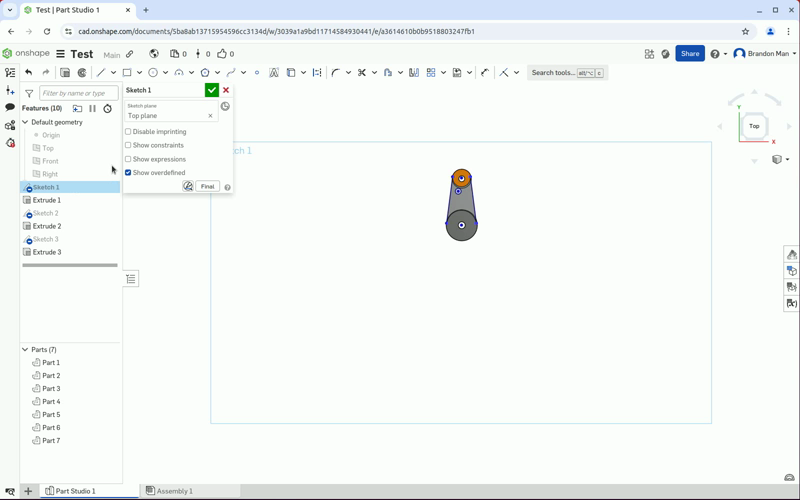
mouse_move(229, 92)
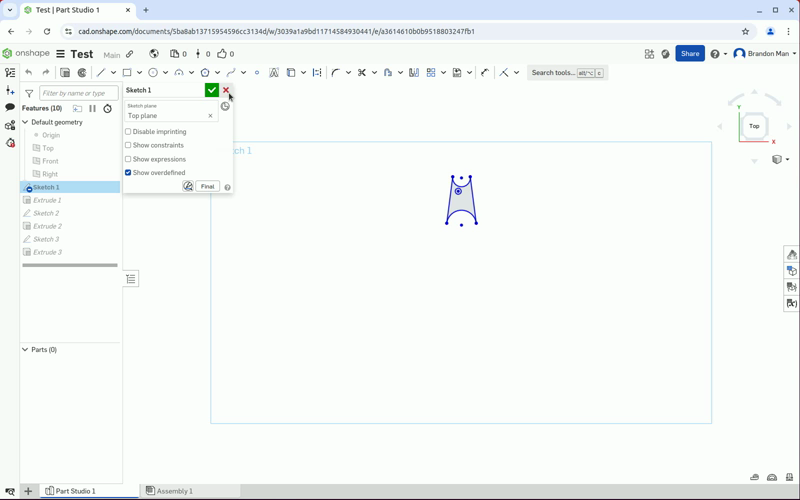
click(229, 92)
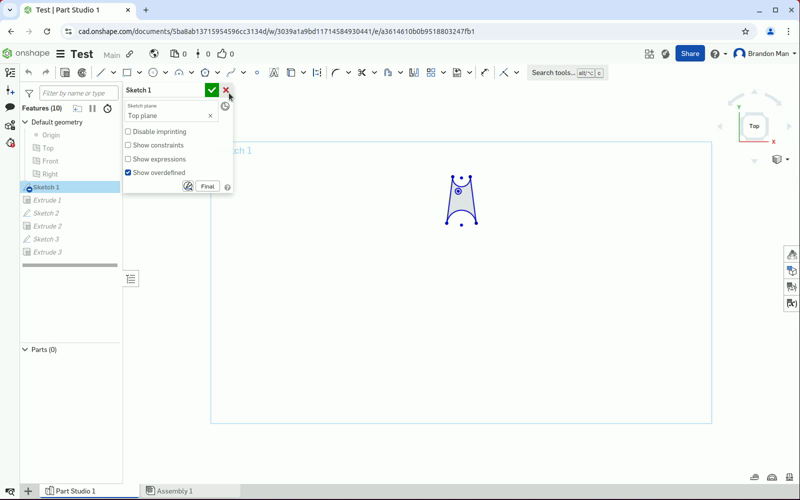
key(shift+s)
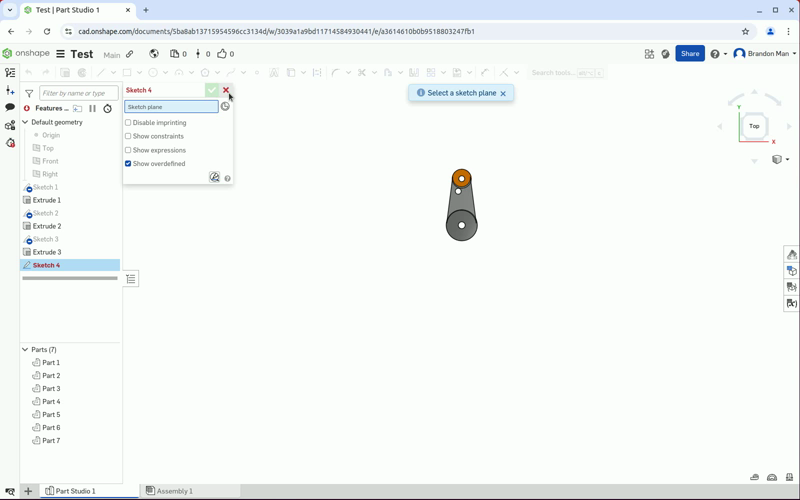
mouse_move(73, 150)
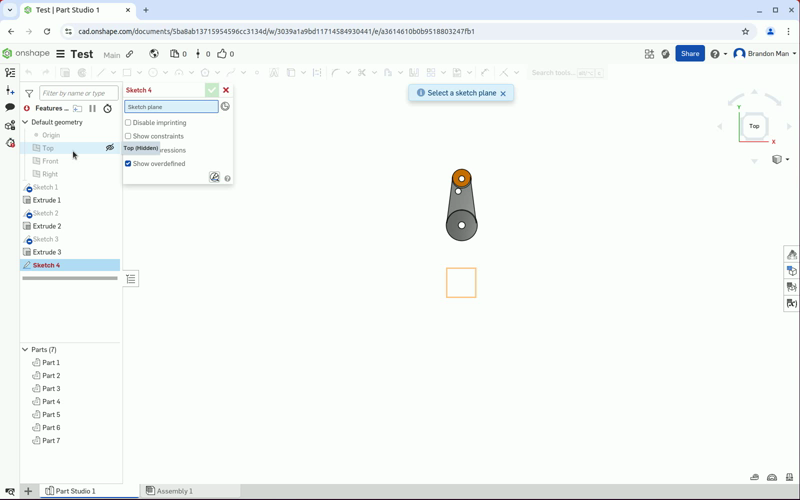
click(73, 150)
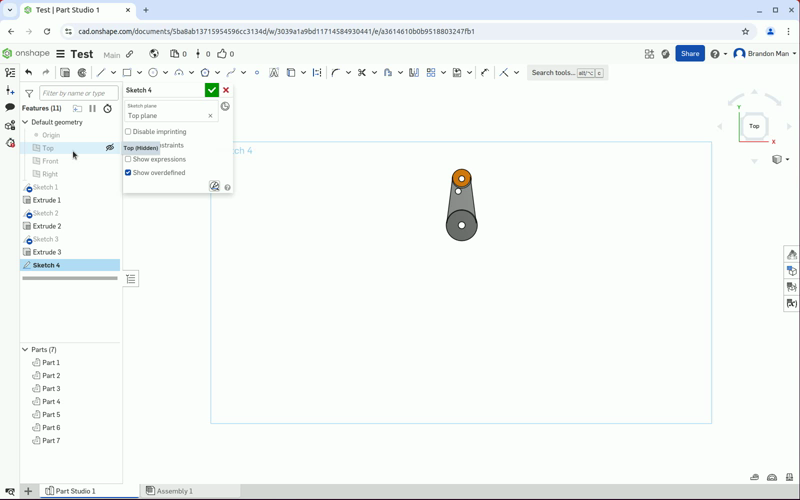
mouse_move(73, 352)
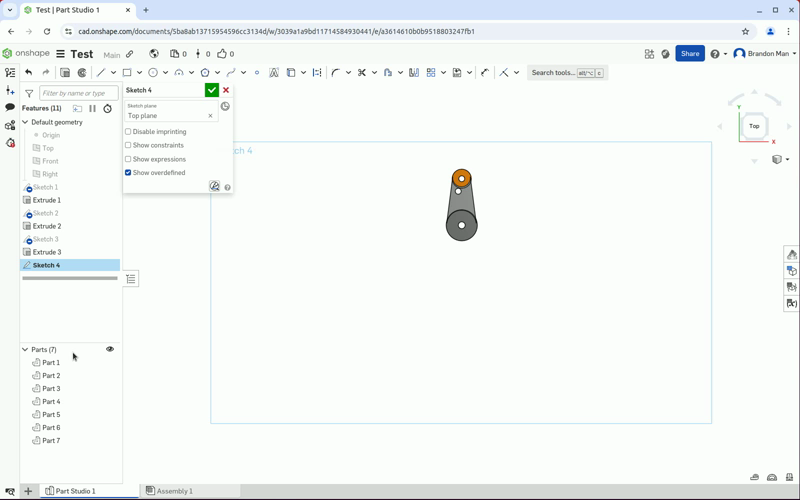
key(y)
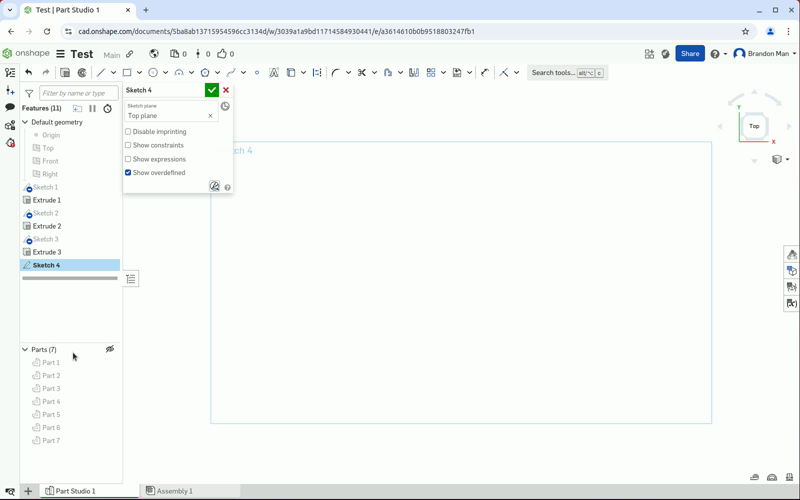
key(l)
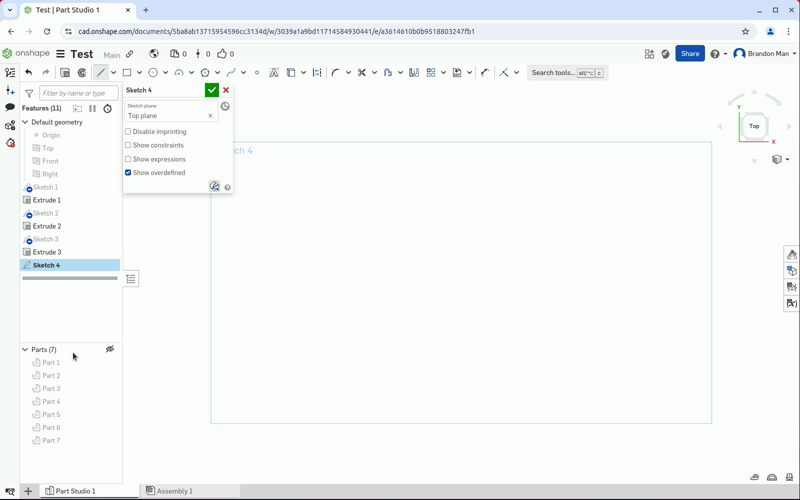
key_down(shift)
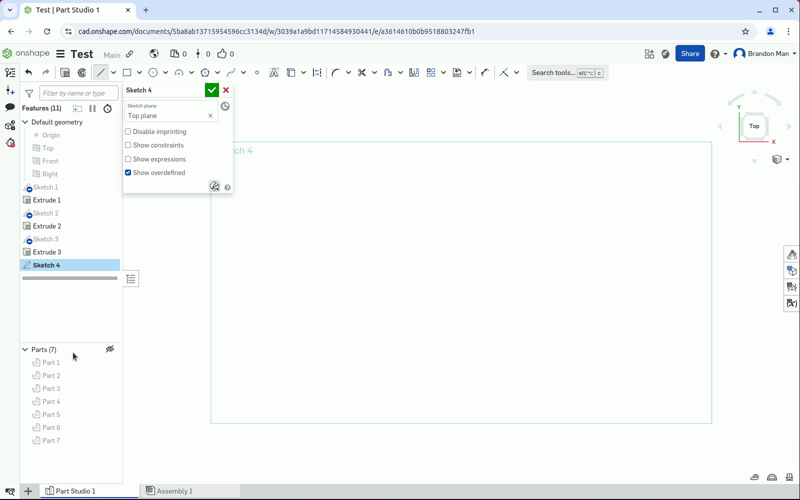
mouse_move(446, 226)
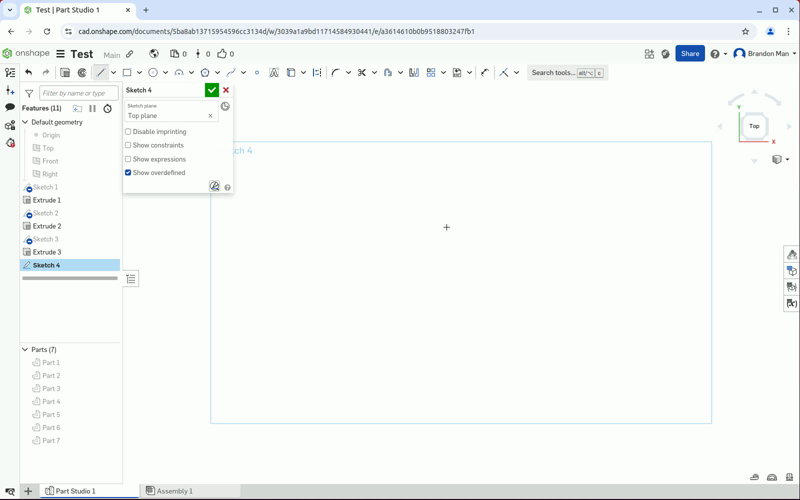
click(446, 226)
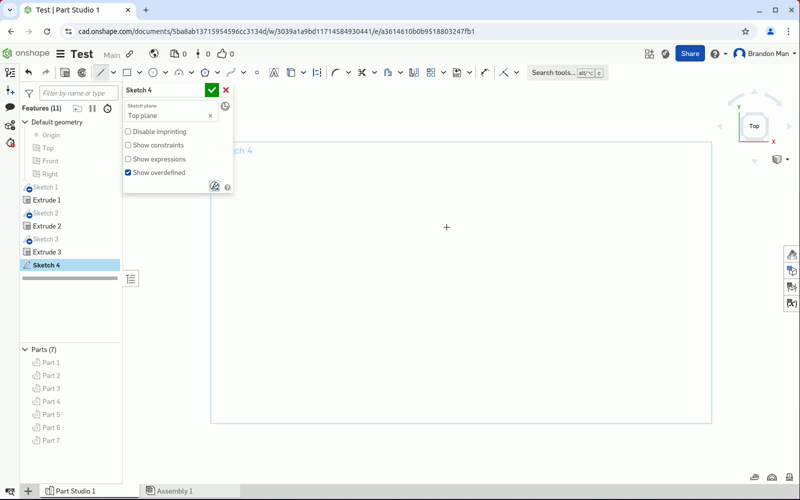
key_up(shift)
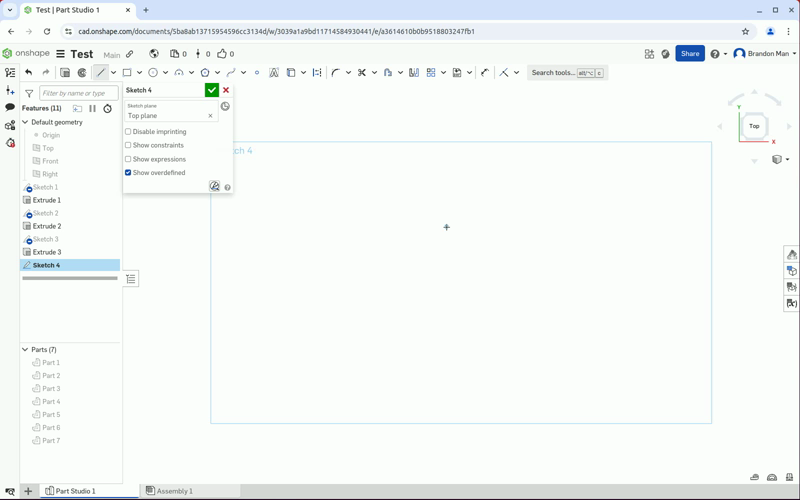
key_down(shift)
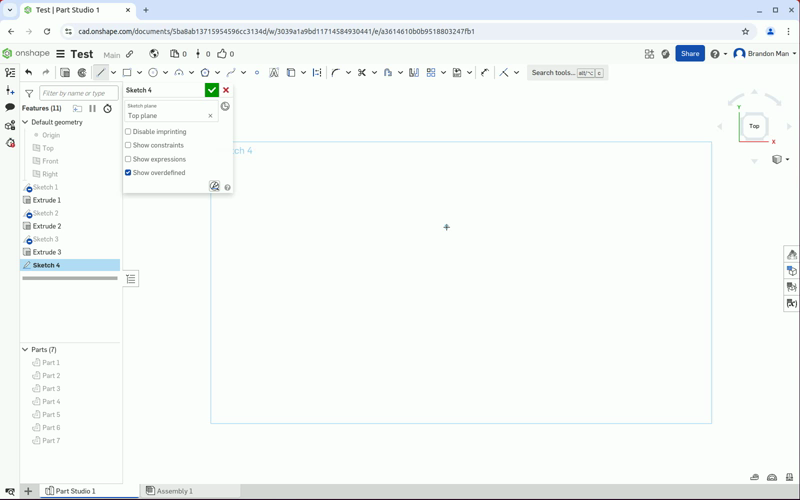
mouse_move(476, 226)
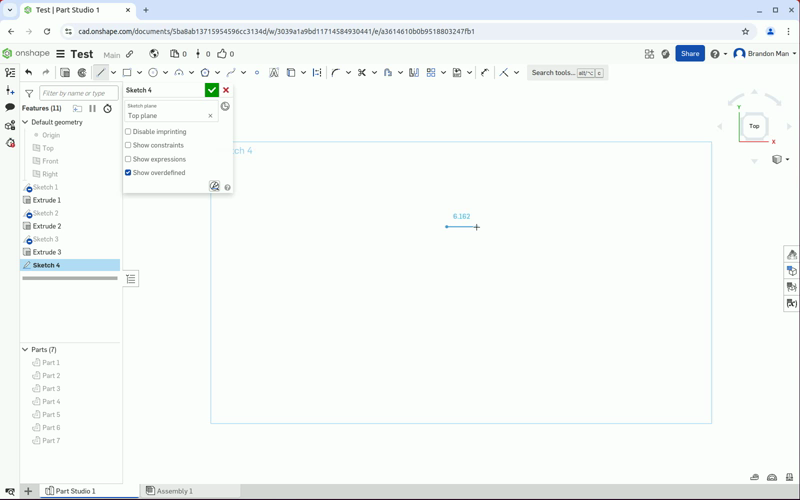
mouse_move(452, 284)
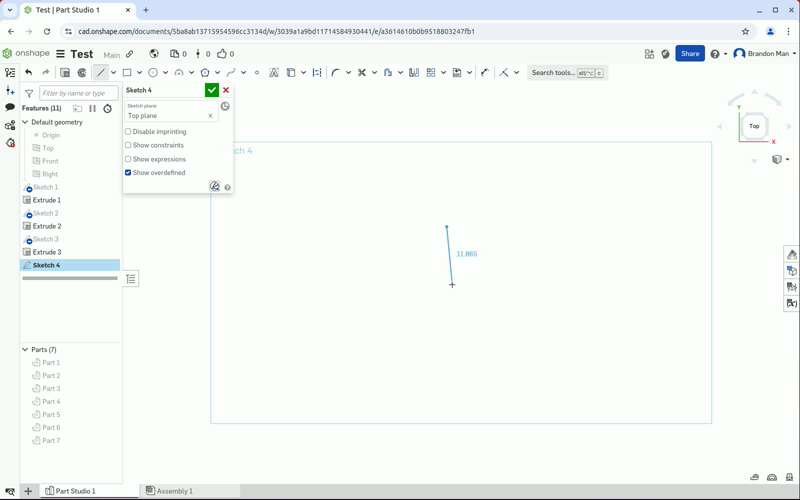
click(452, 284)
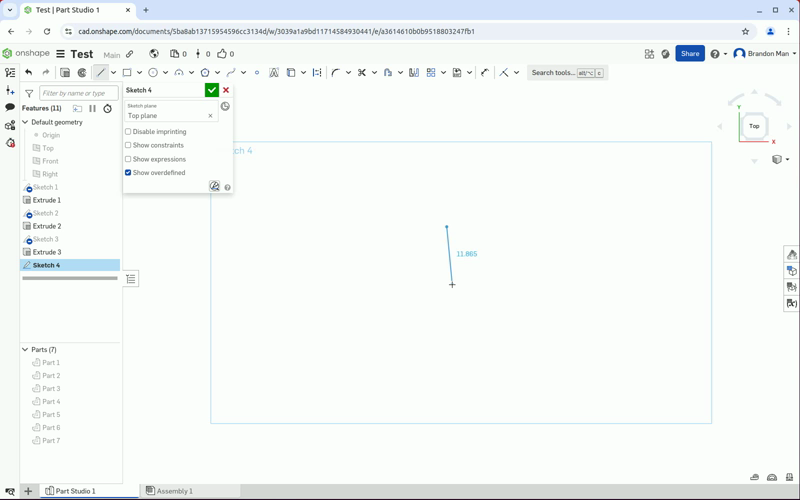
key_up(shift)
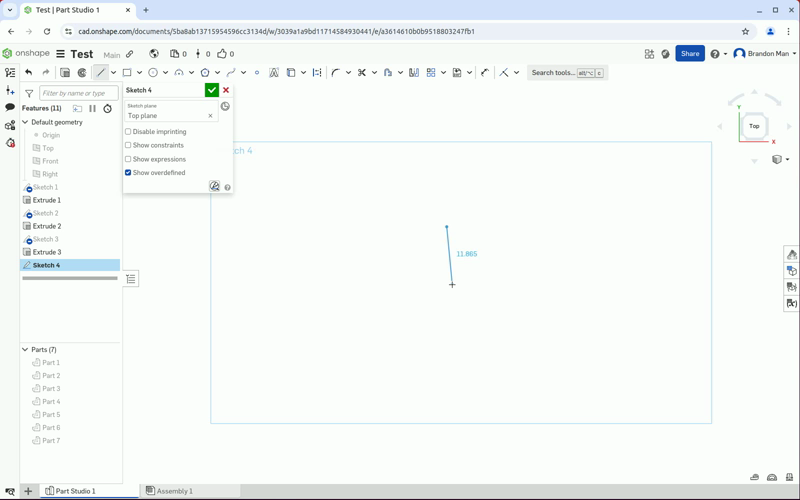
key(esc)
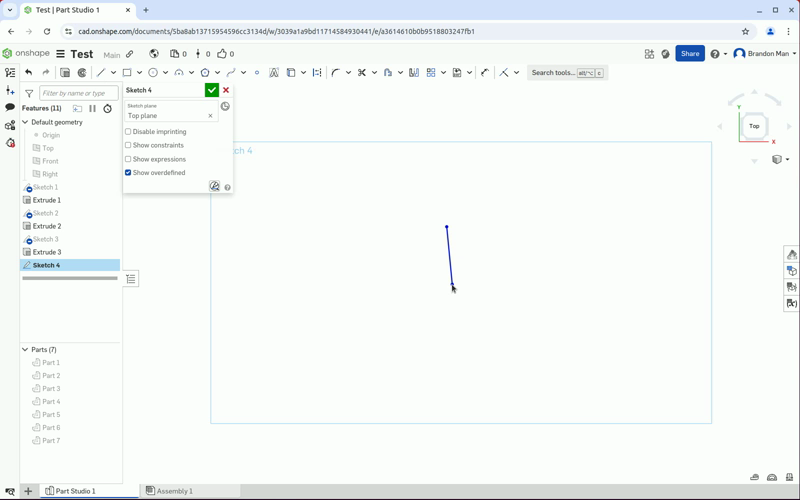
key(a)
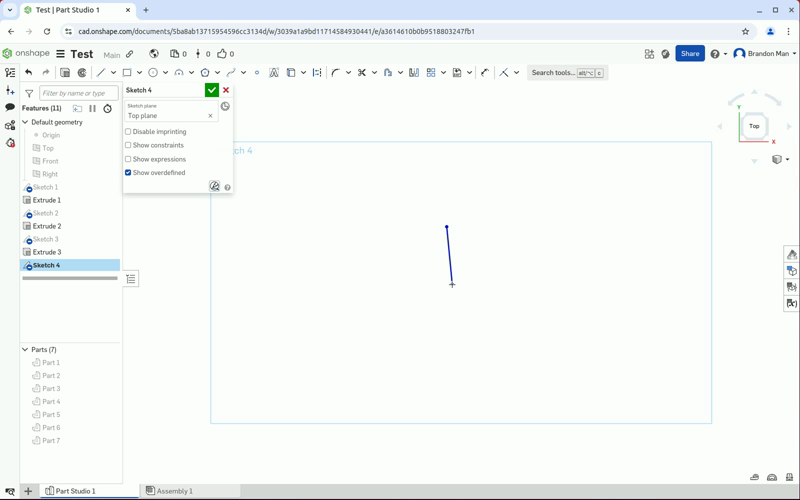
mouse_move(452, 284)
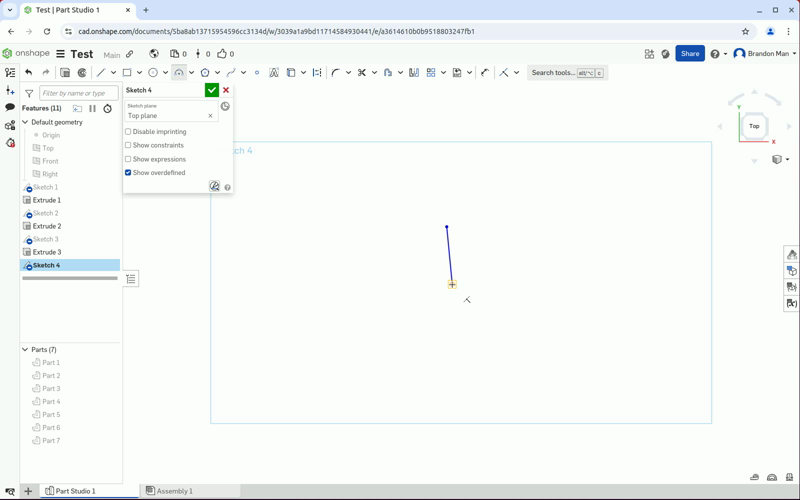
click(452, 284)
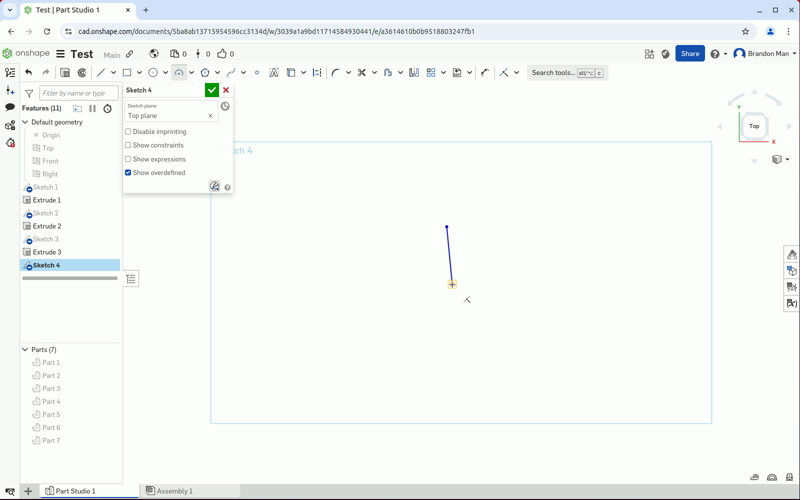
key_down(shift)
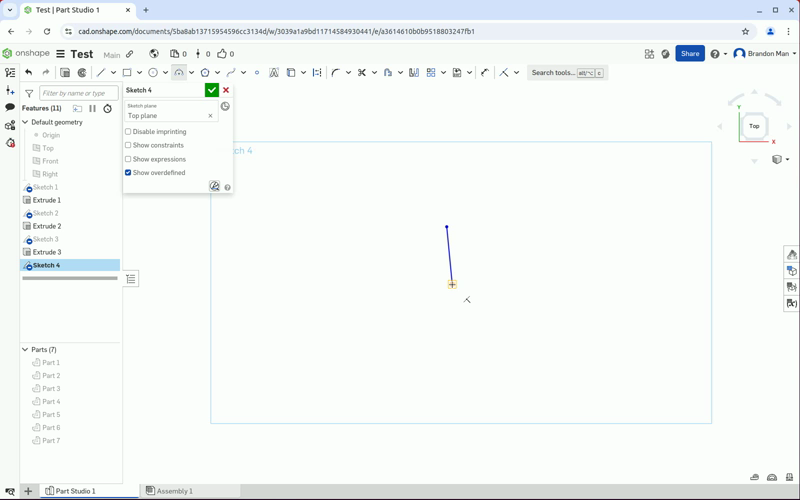
mouse_move(461, 291)
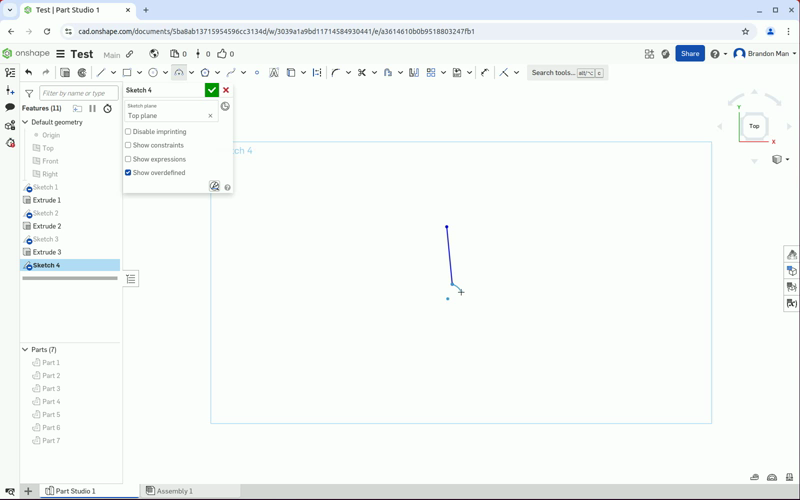
click(461, 291)
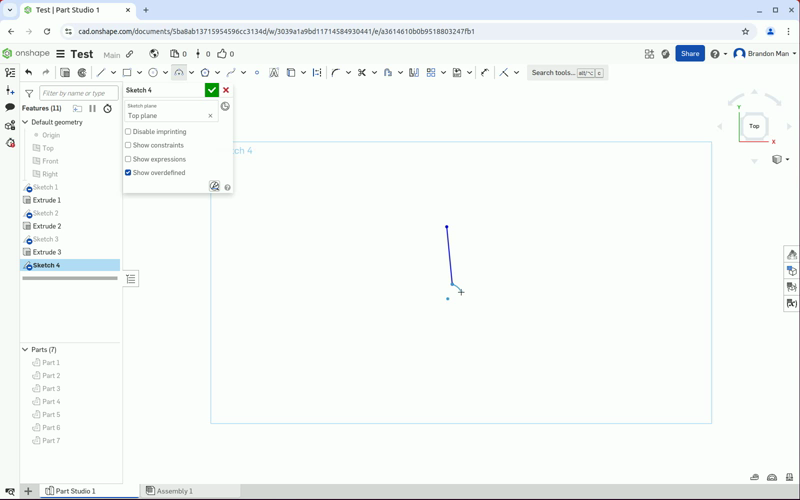
mouse_move(466, 276)
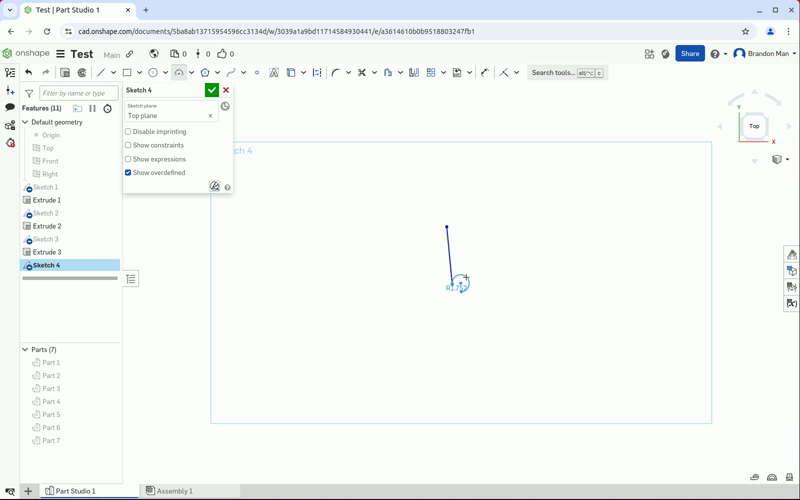
click(466, 276)
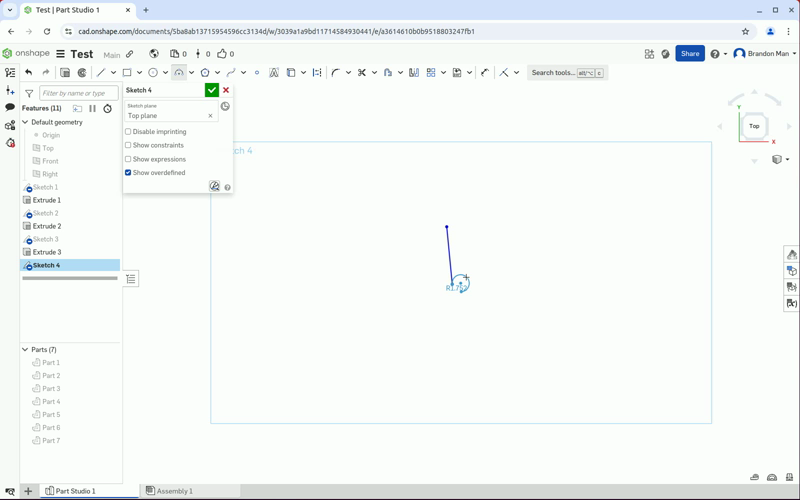
key_up(shift)
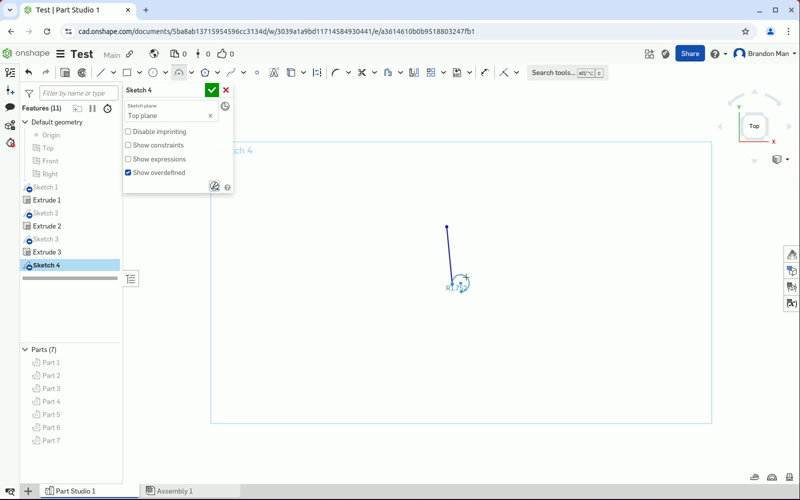
key(esc)
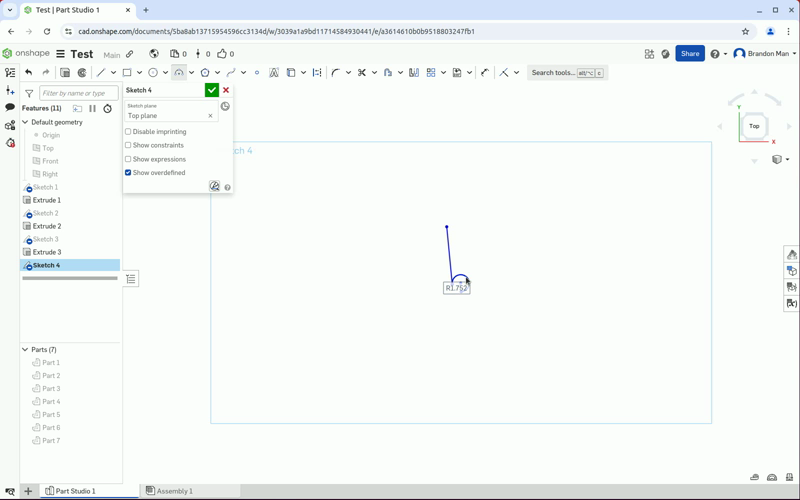
key(l)
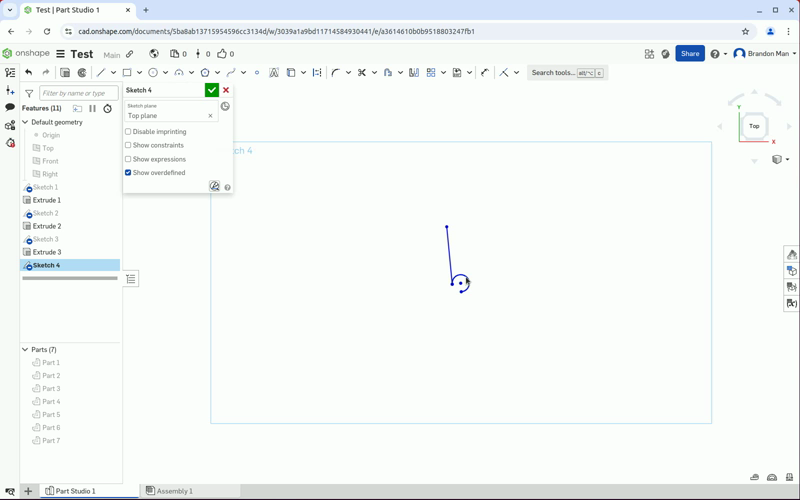
mouse_move(461, 291)
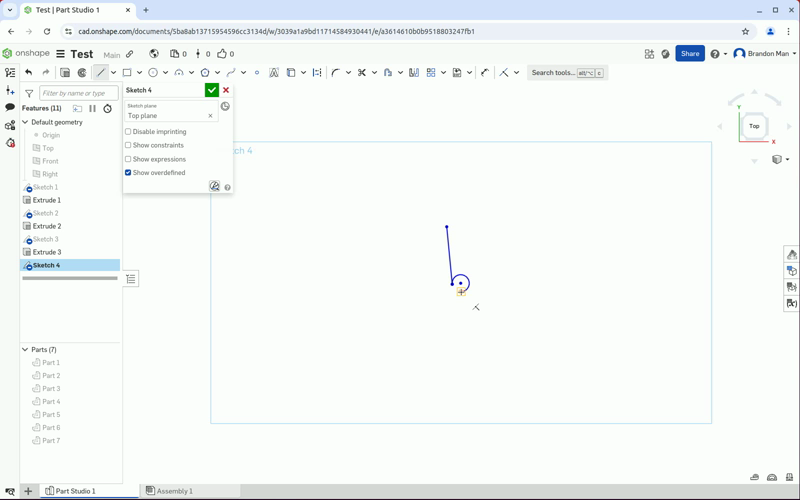
click(461, 291)
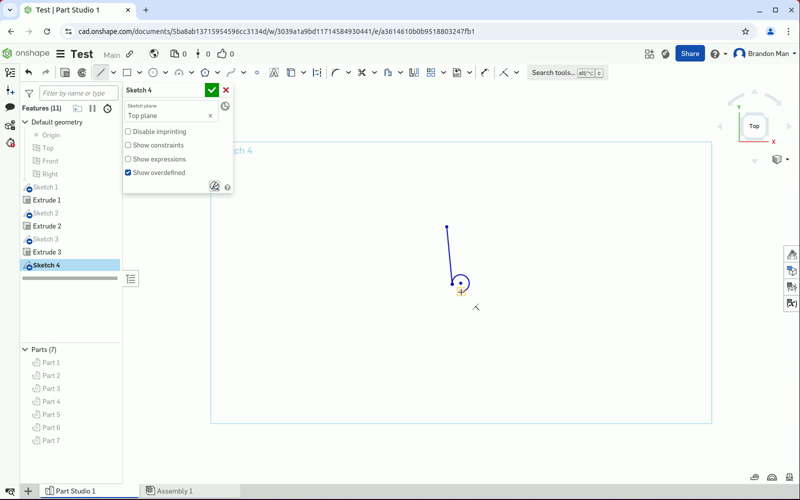
key_down(shift)
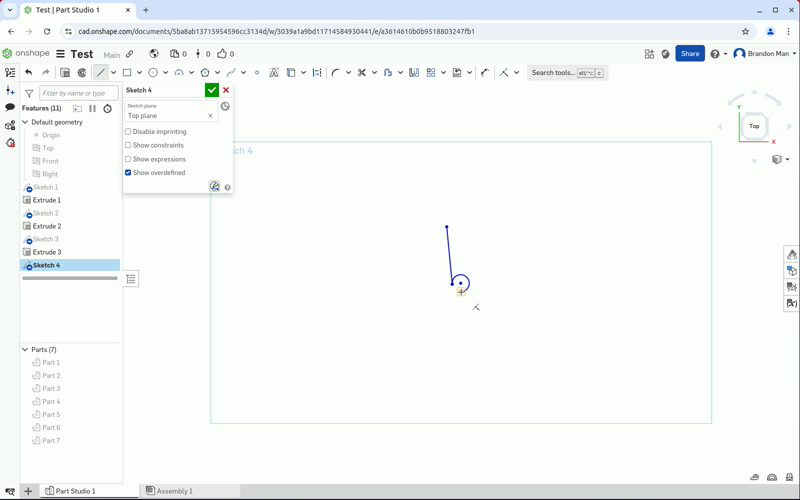
mouse_move(491, 291)
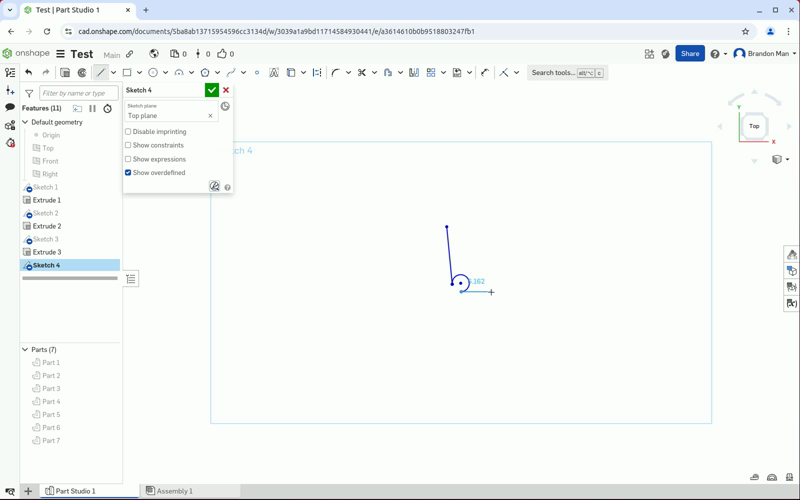
mouse_move(502, 290)
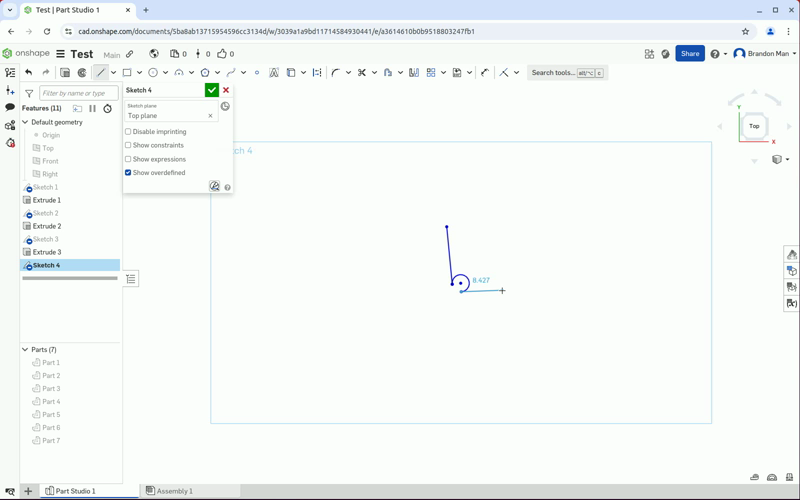
click(502, 290)
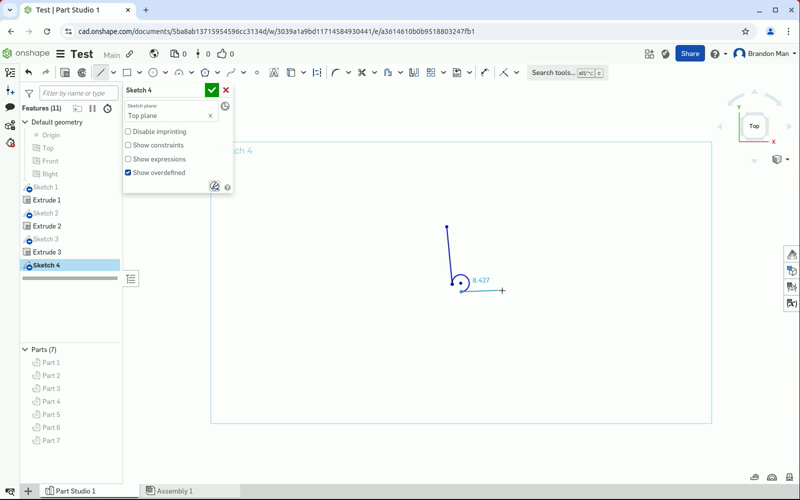
key_up(shift)
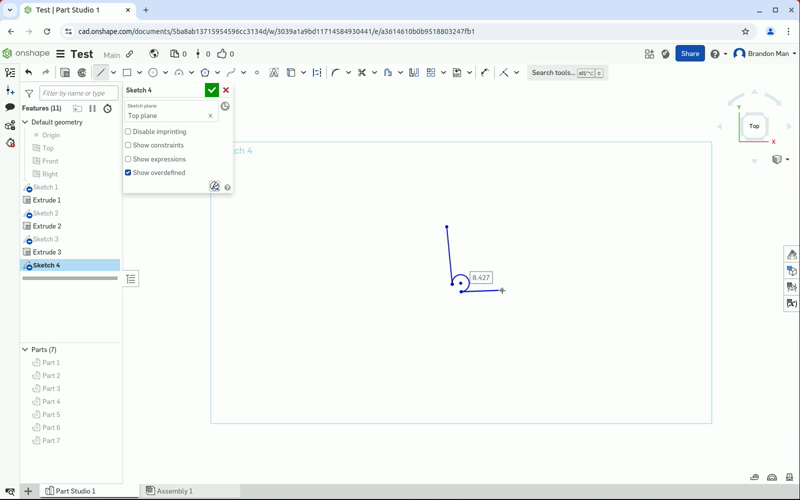
key(esc)
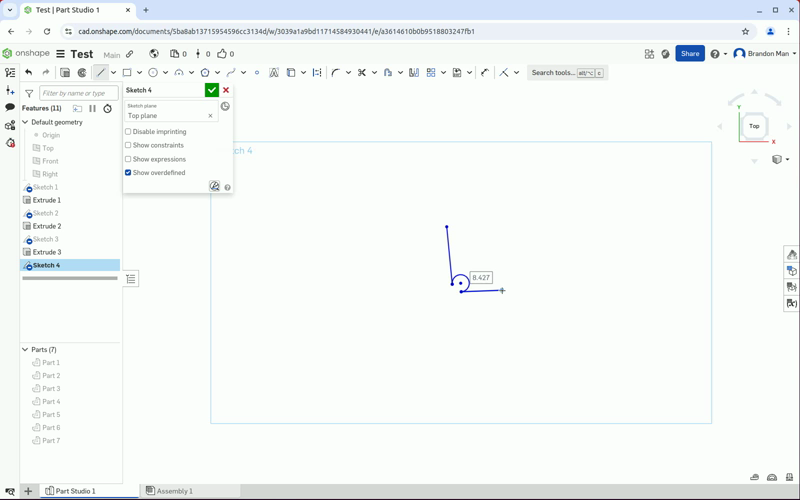
key(a)
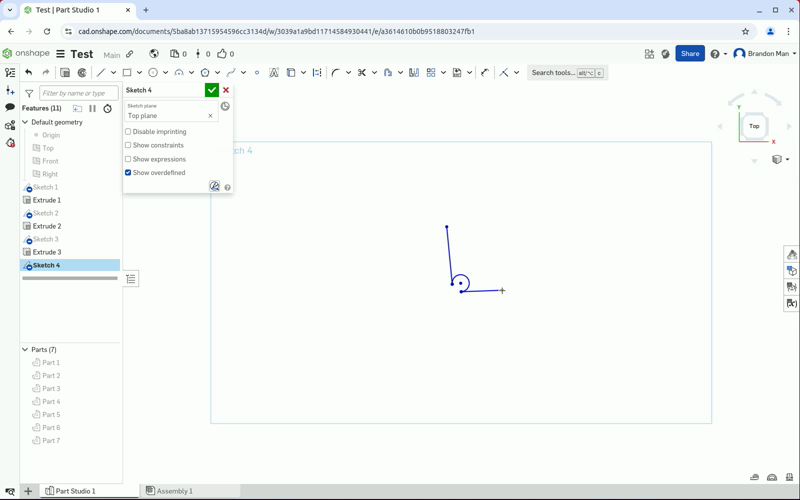
mouse_move(502, 290)
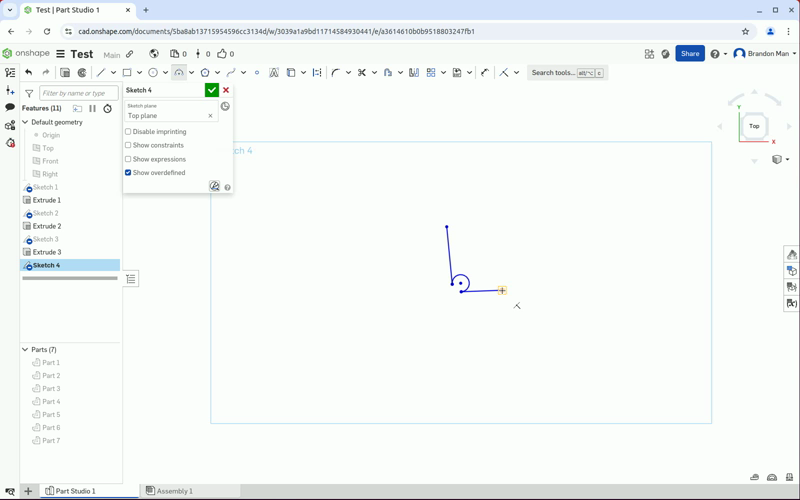
click(502, 290)
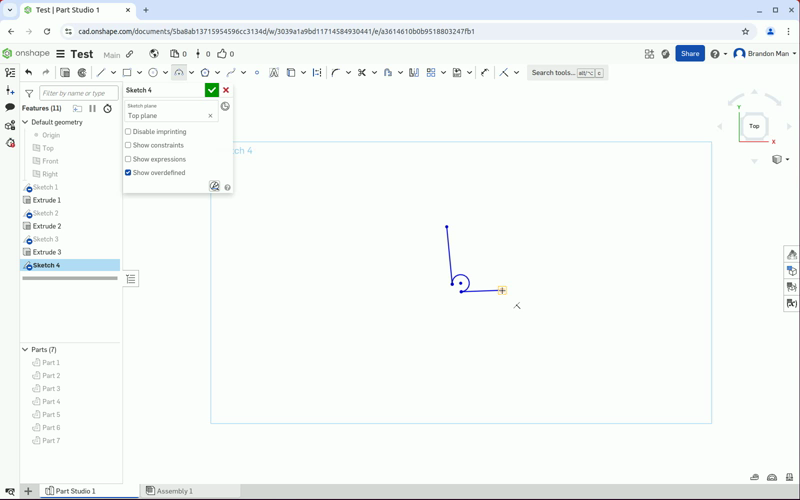
key_down(shift)
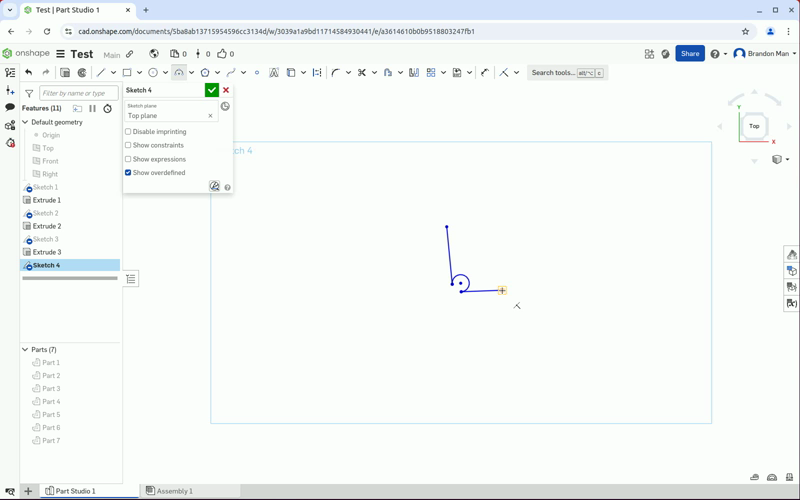
mouse_move(502, 276)
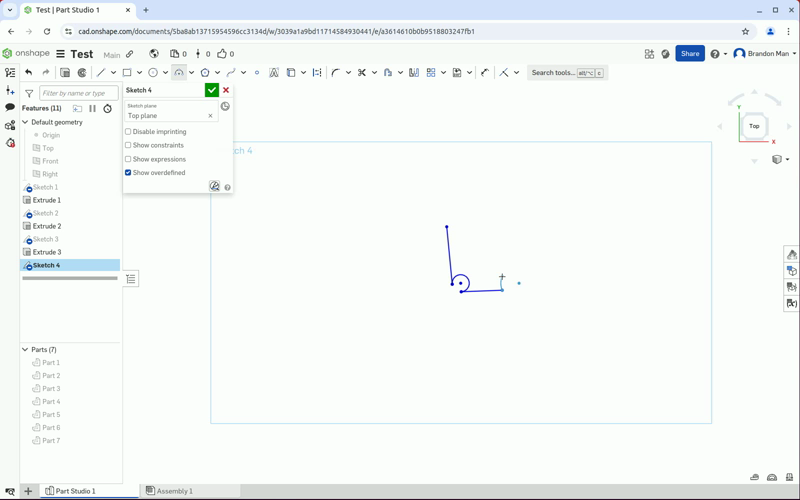
click(502, 276)
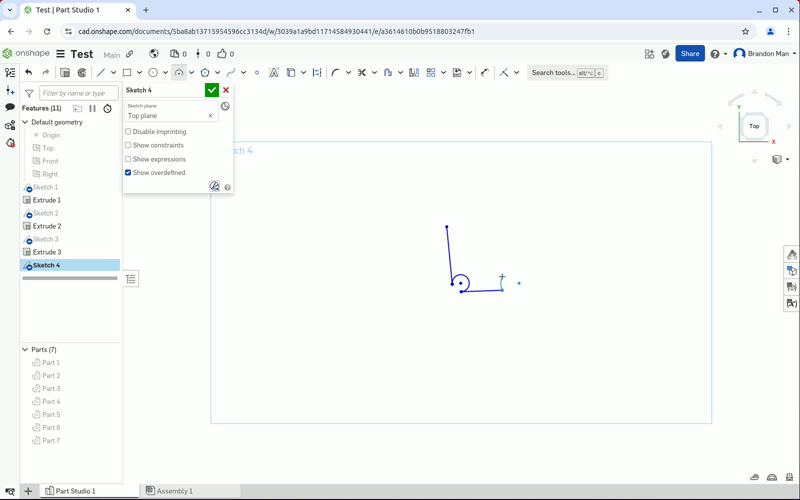
mouse_move(494, 282)
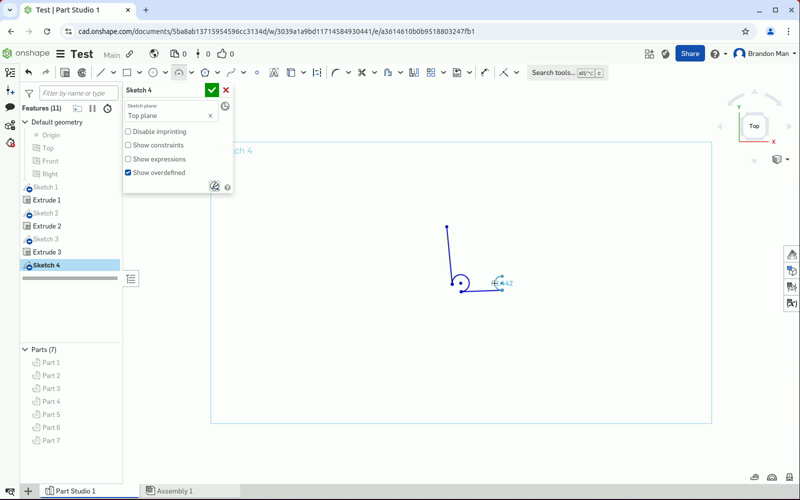
click(494, 282)
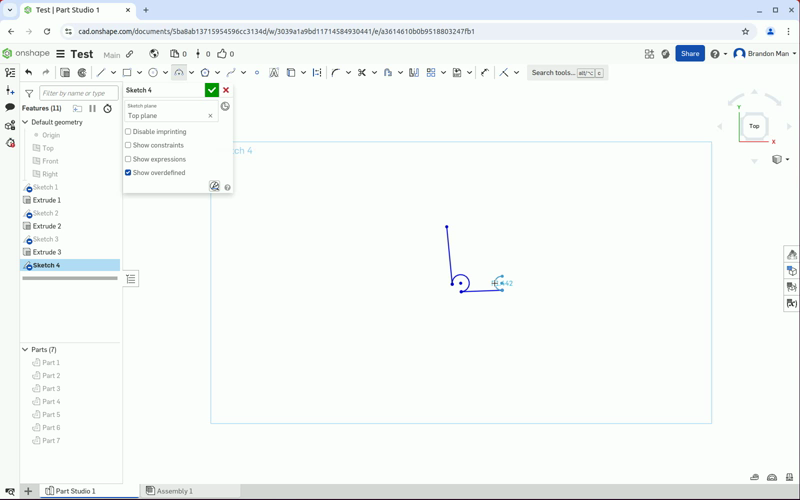
key_up(shift)
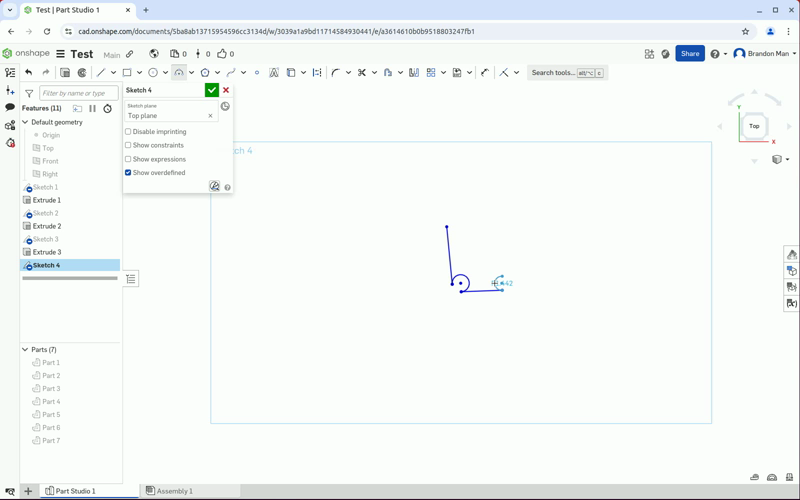
key(esc)
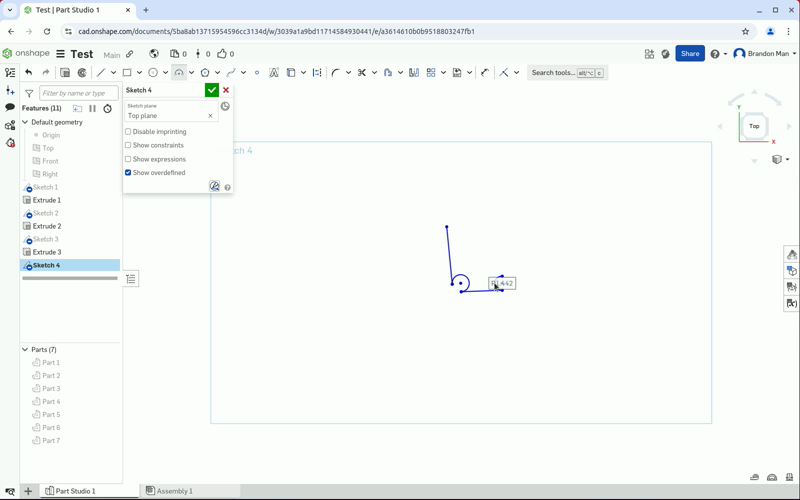
key(l)
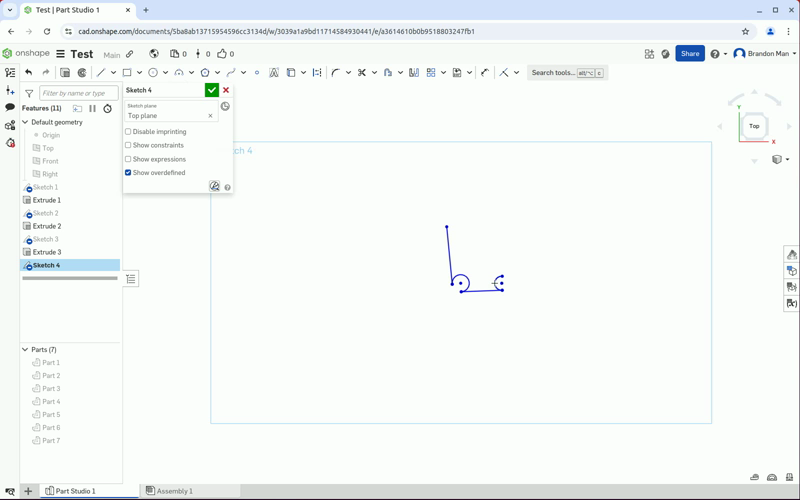
mouse_move(502, 276)
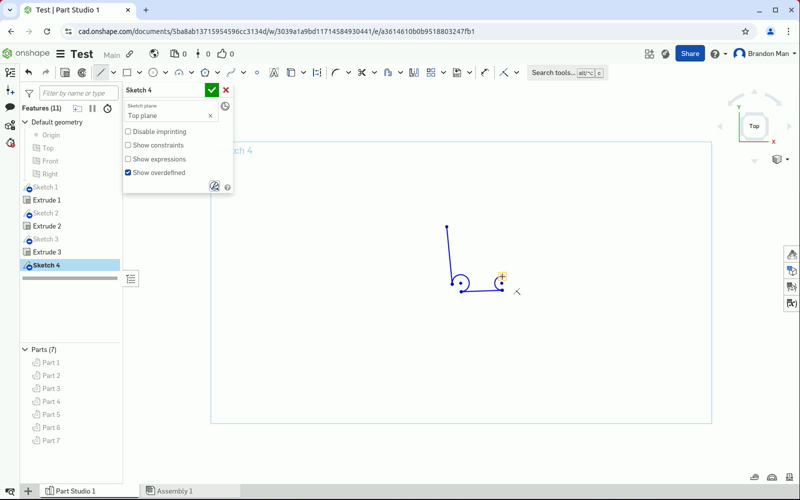
click(502, 276)
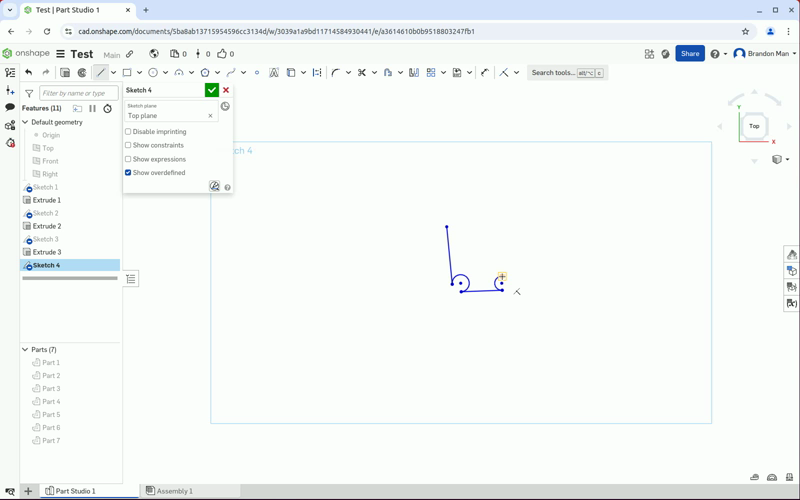
key_down(shift)
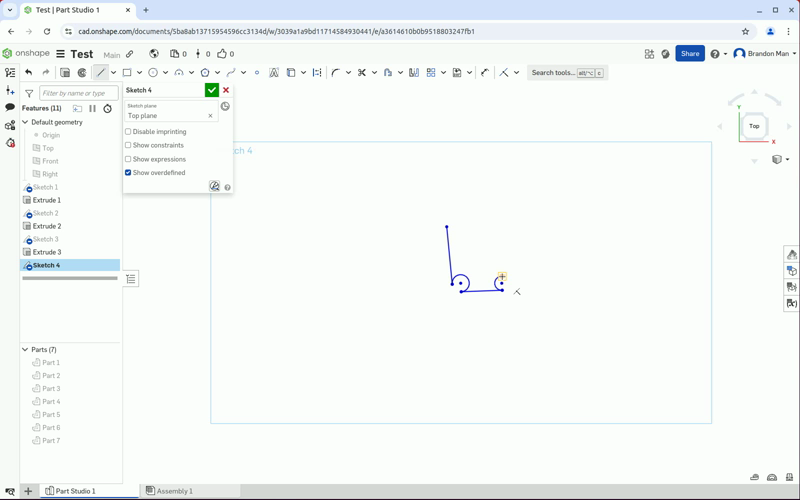
mouse_move(532, 276)
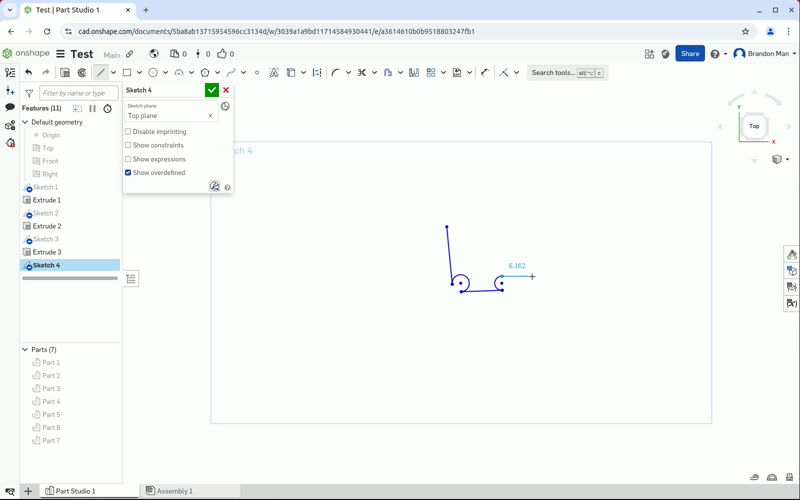
mouse_move(478, 275)
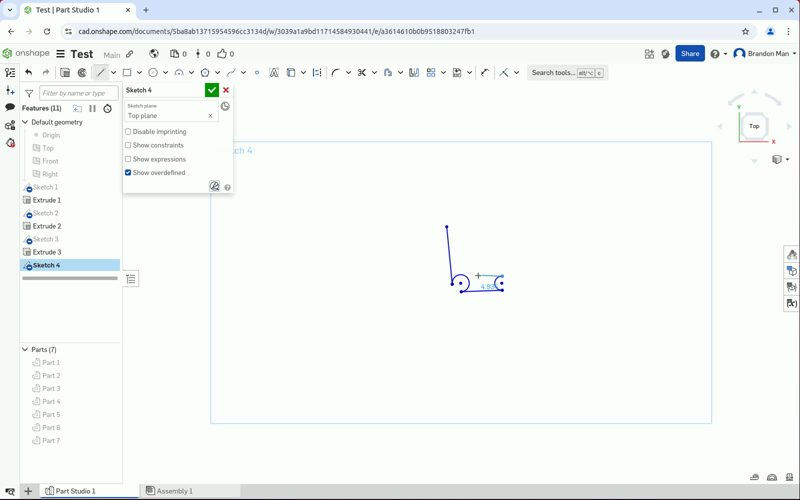
click(478, 275)
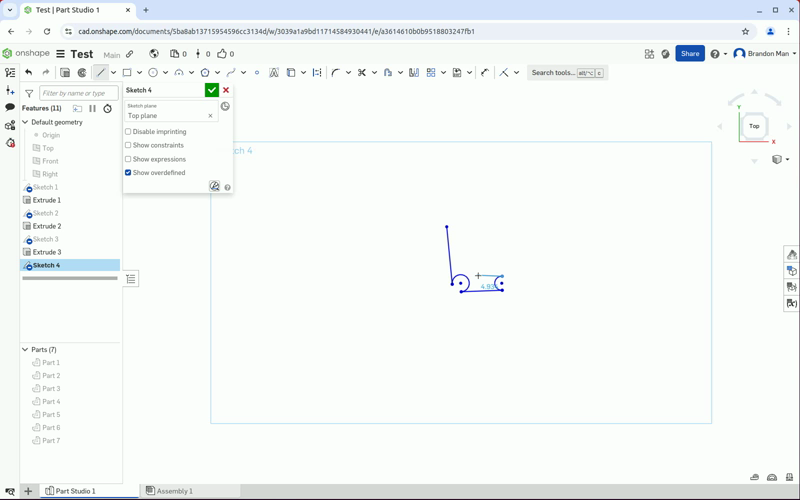
key_up(shift)
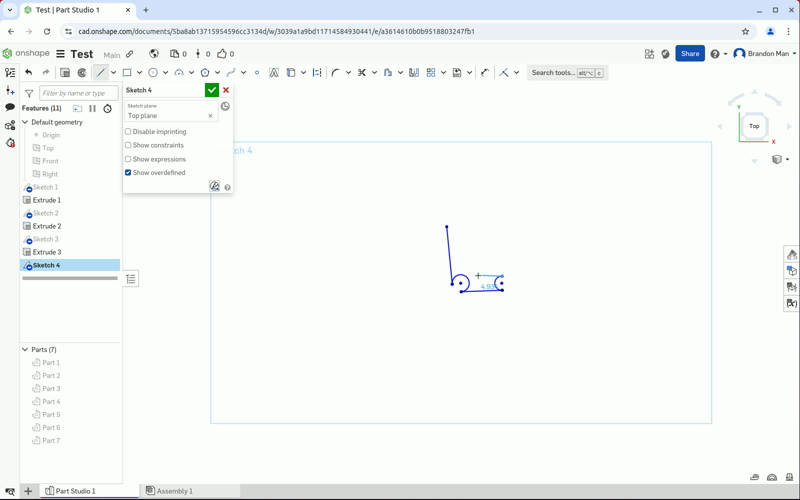
key(esc)
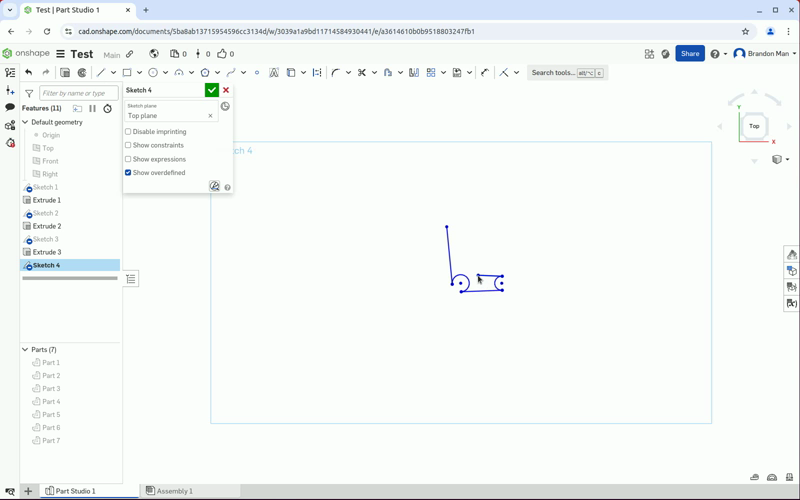
key(a)
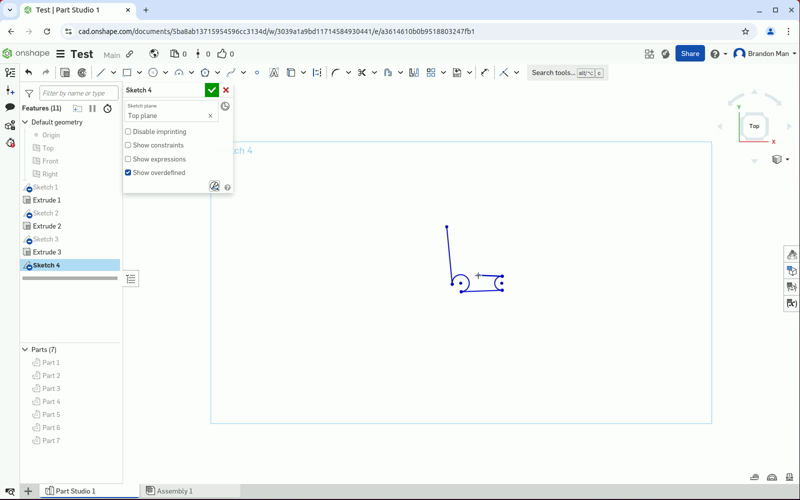
mouse_move(478, 275)
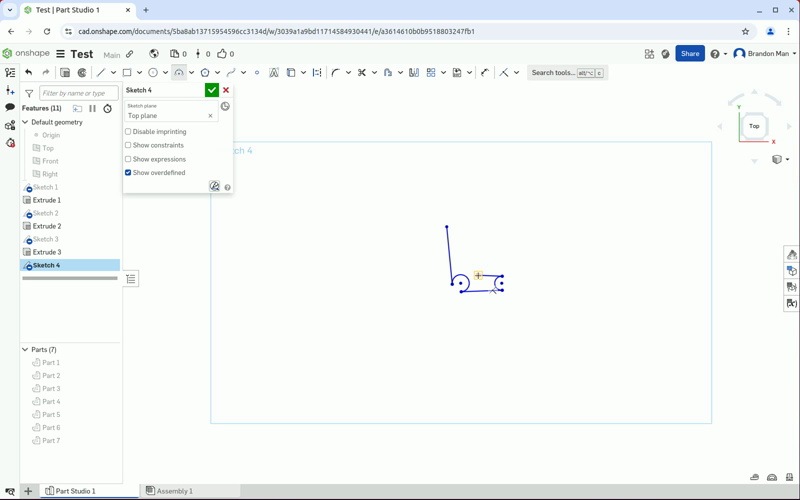
click(478, 275)
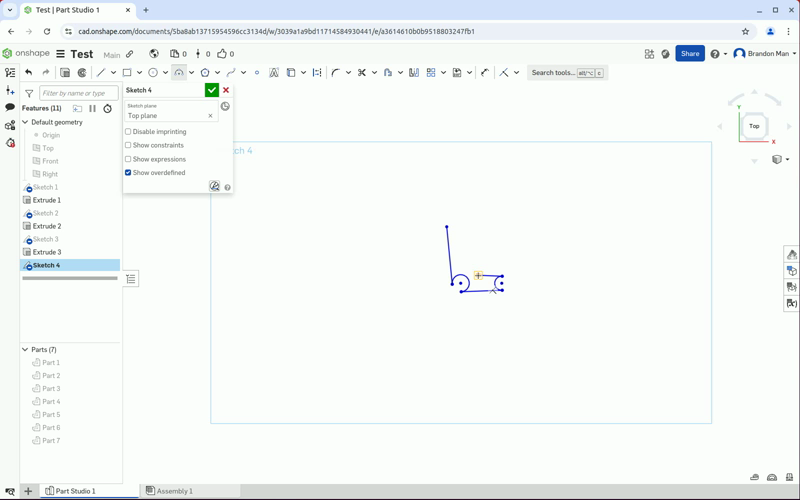
key_down(shift)
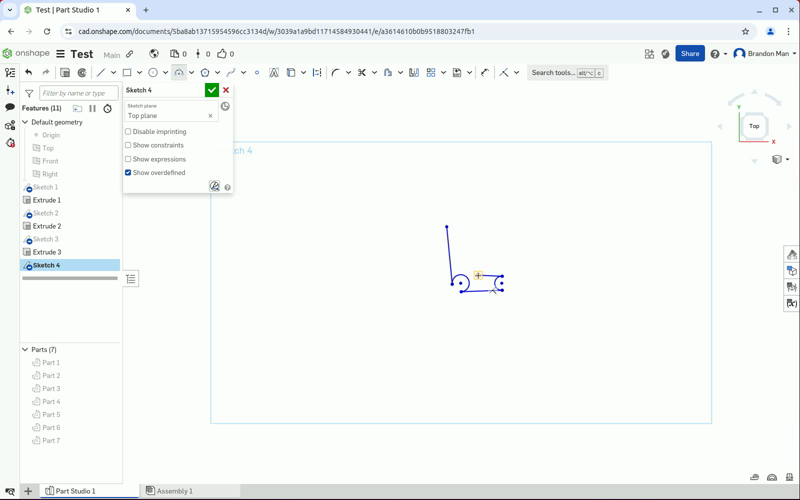
mouse_move(471, 267)
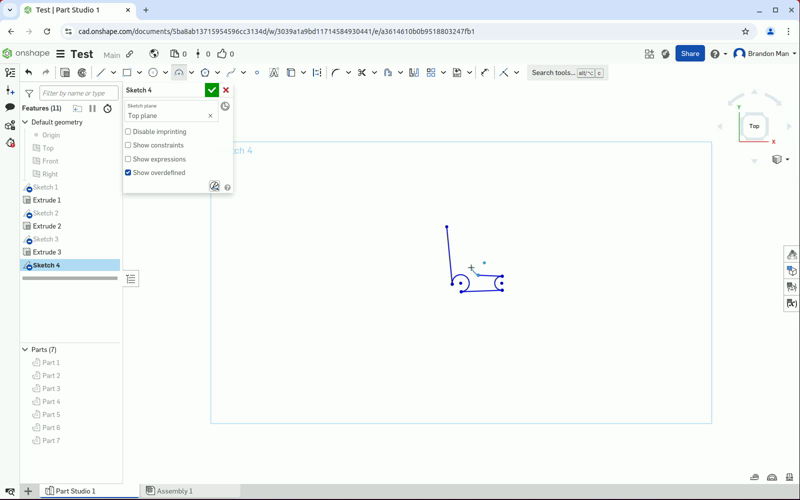
click(471, 267)
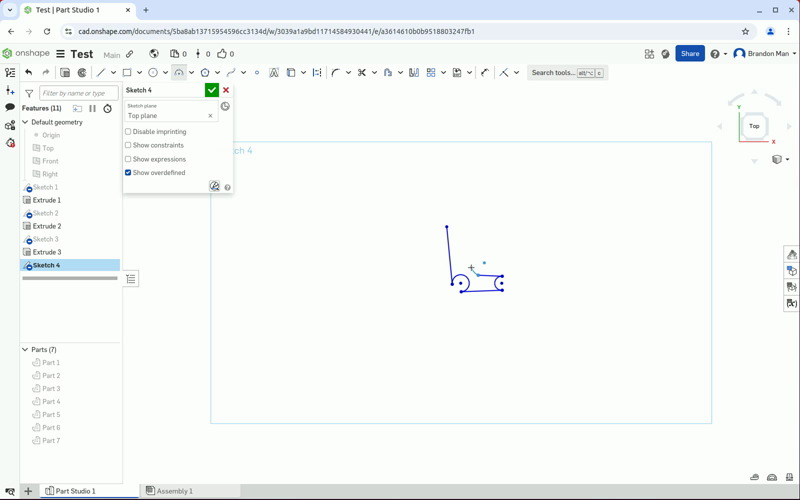
mouse_move(472, 272)
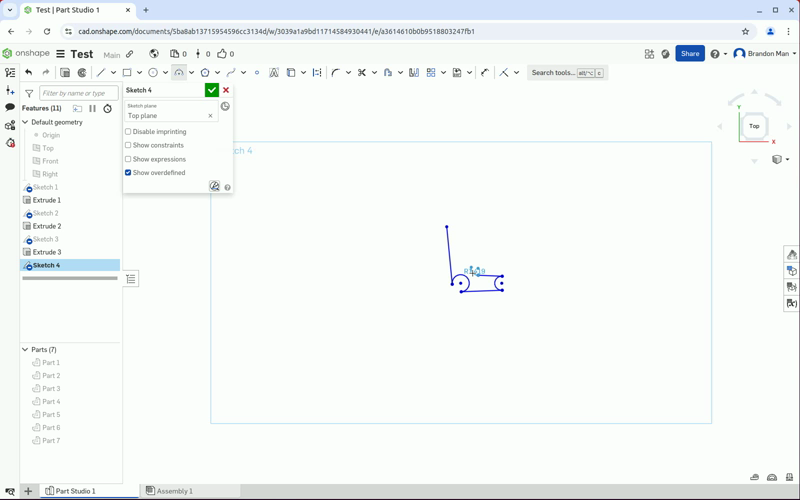
click(472, 272)
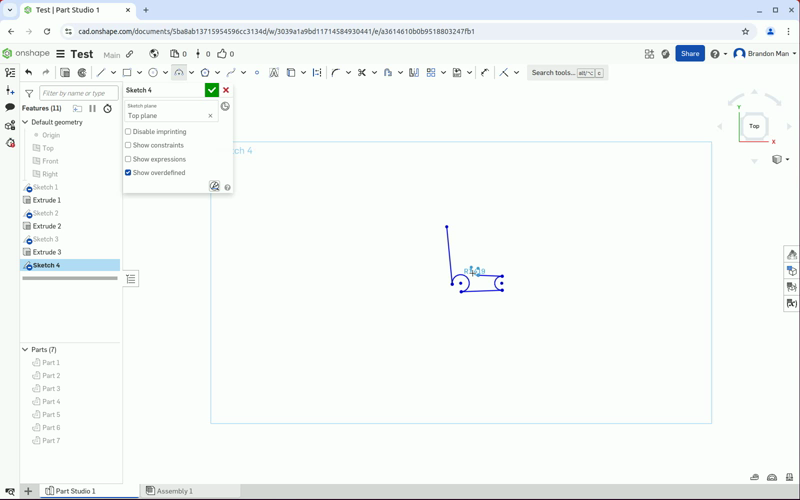
key_up(shift)
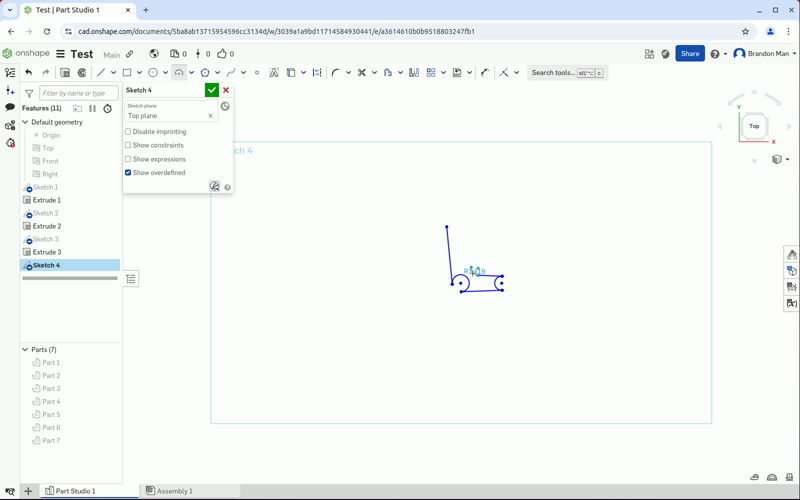
key(esc)
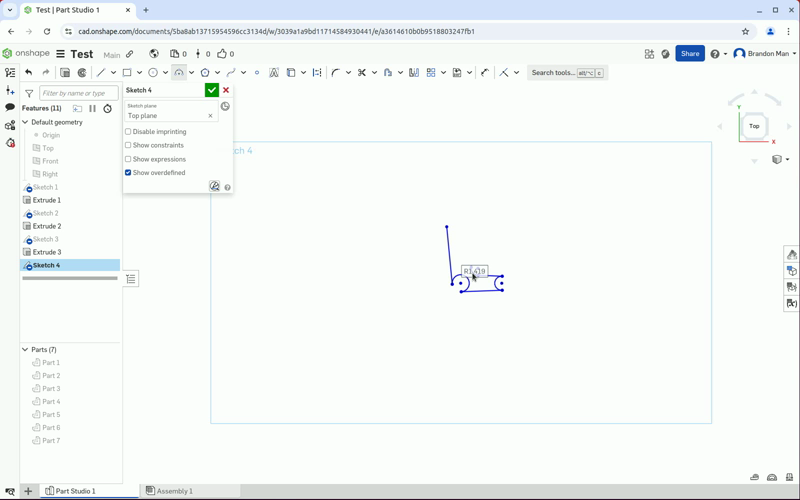
key(l)
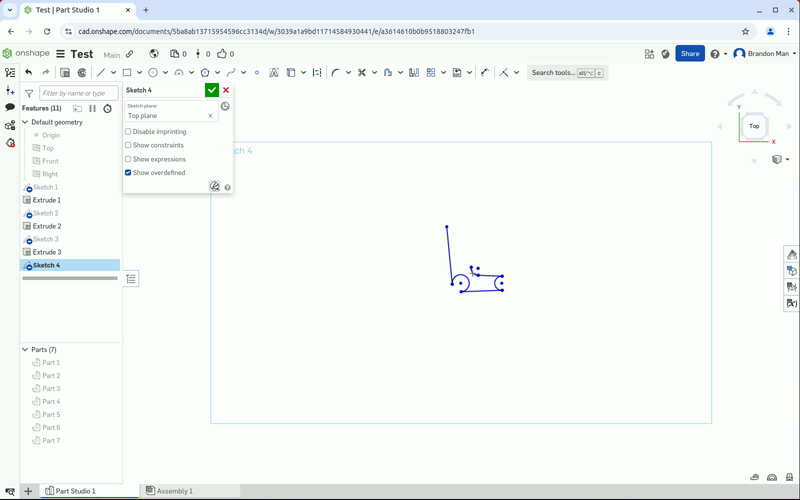
mouse_move(471, 267)
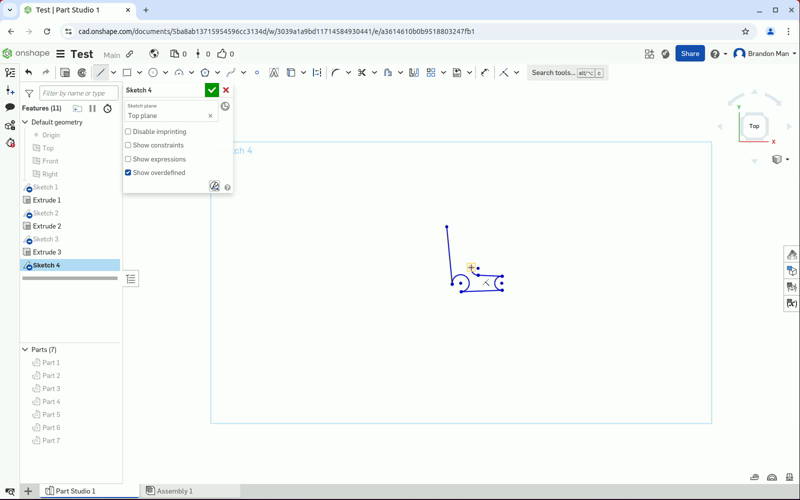
click(471, 267)
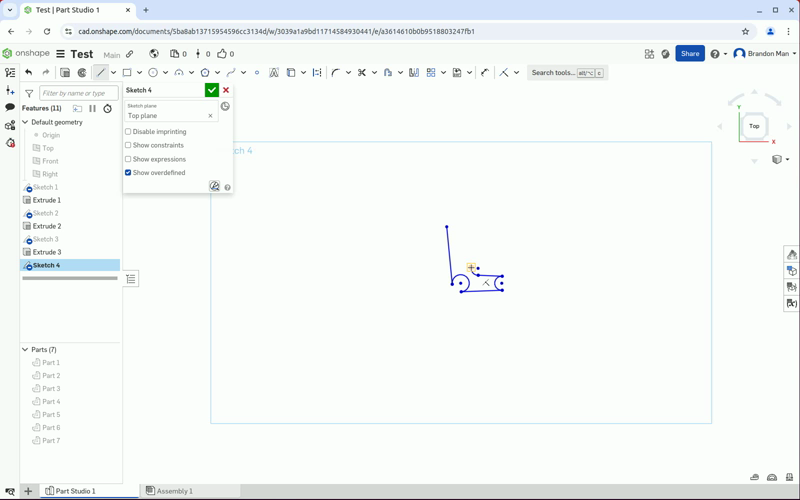
key_down(shift)
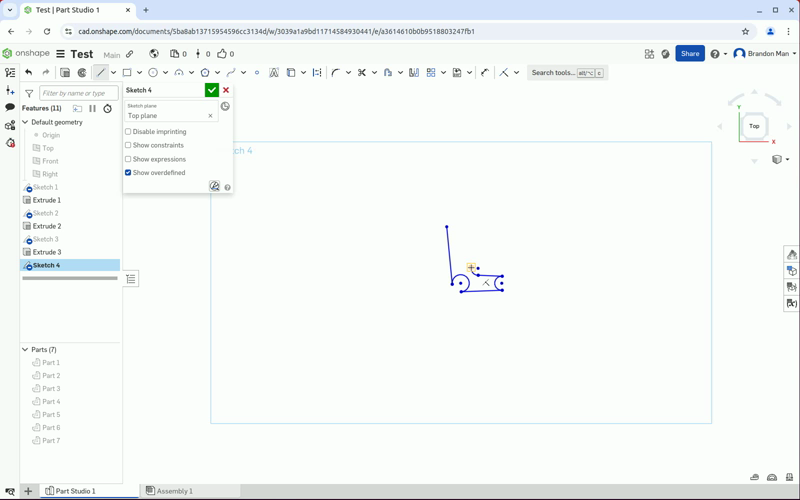
mouse_move(501, 267)
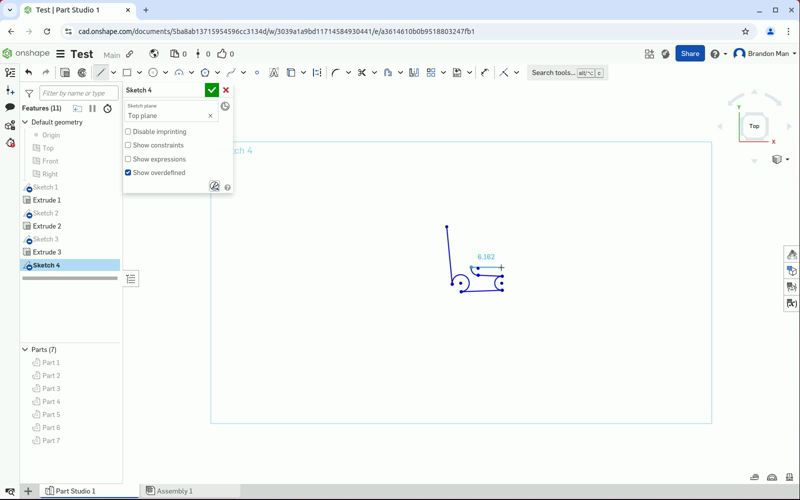
mouse_move(475, 226)
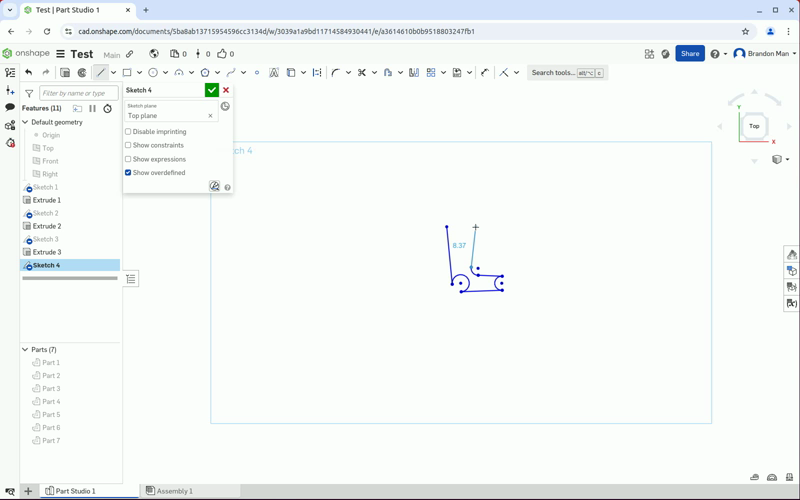
click(475, 226)
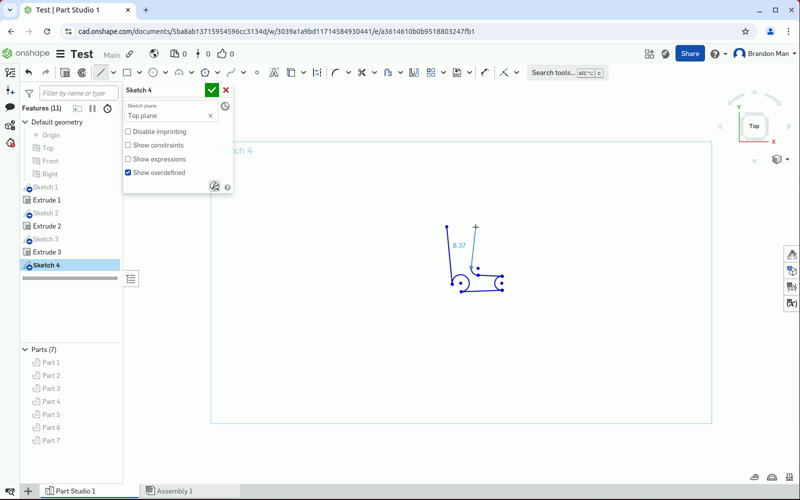
key_up(shift)
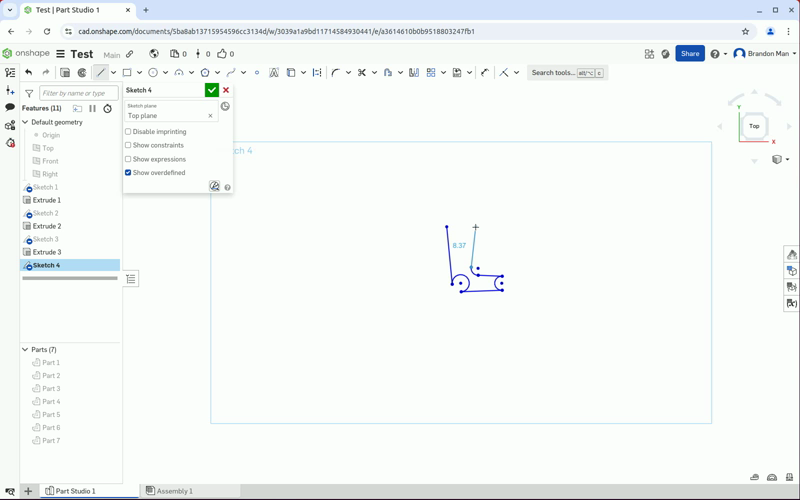
key(esc)
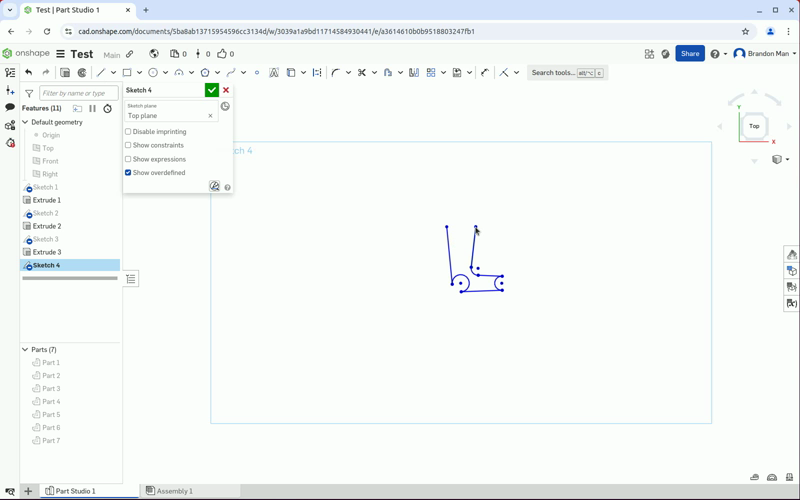
key(a)
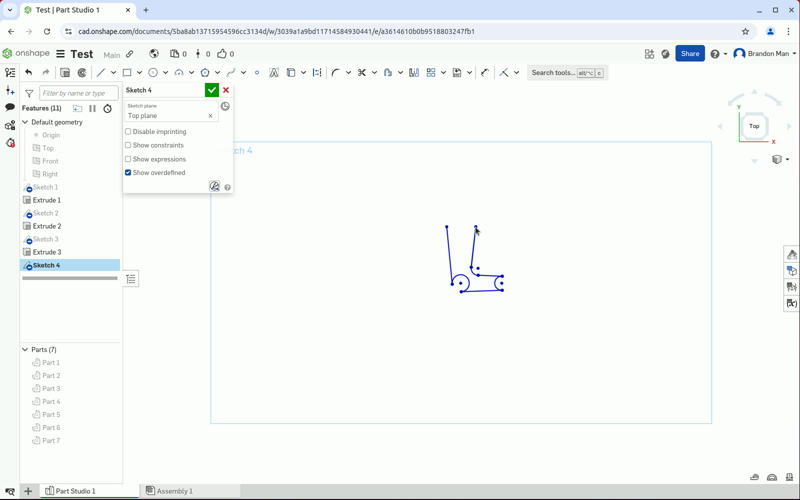
mouse_move(475, 226)
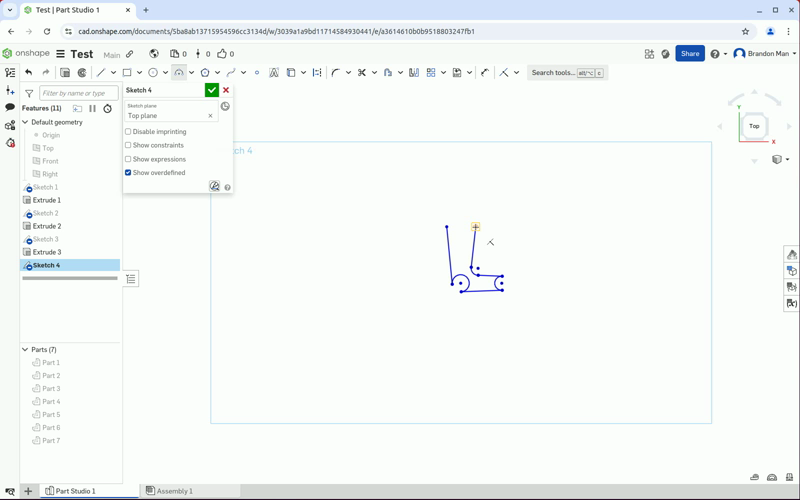
click(475, 226)
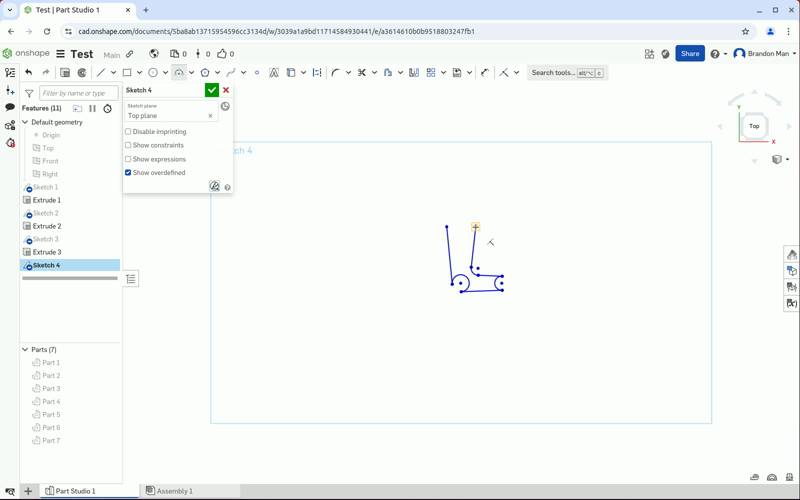
mouse_move(446, 226)
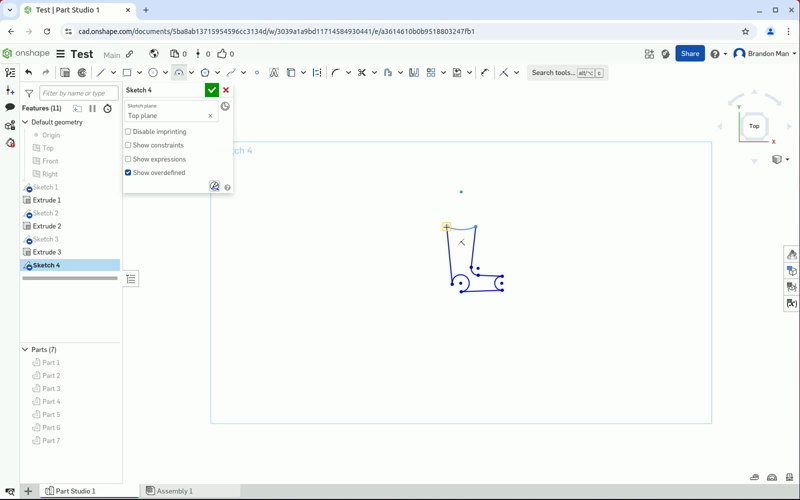
click(446, 226)
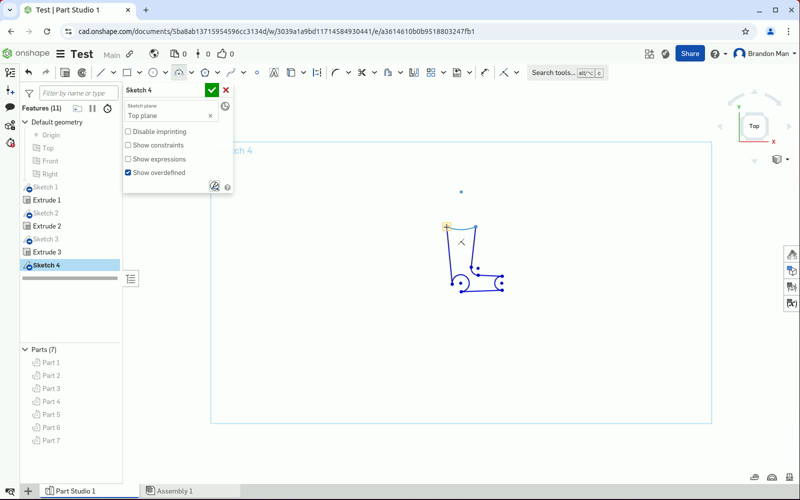
key_down(shift)
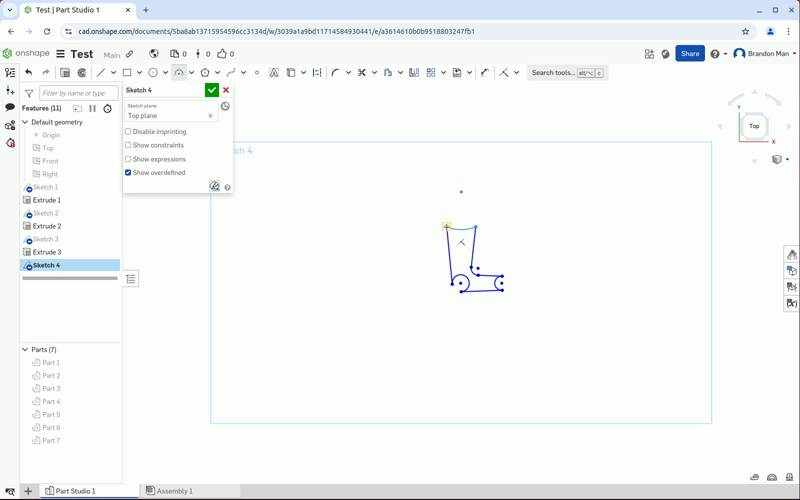
mouse_move(461, 239)
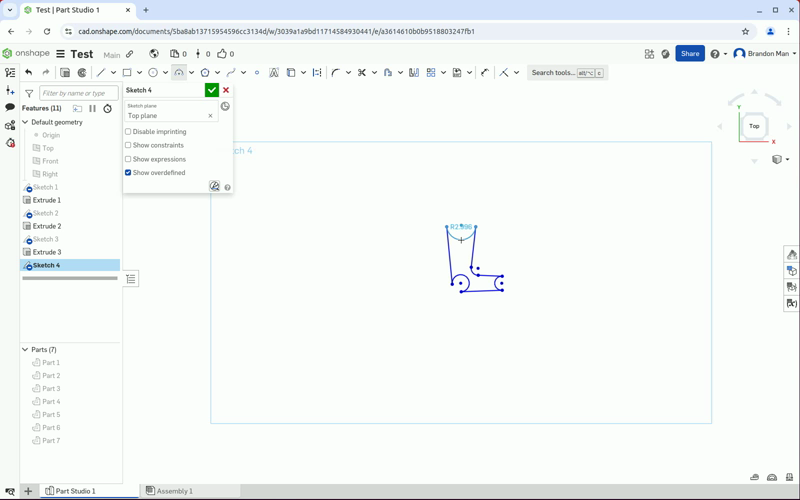
click(461, 239)
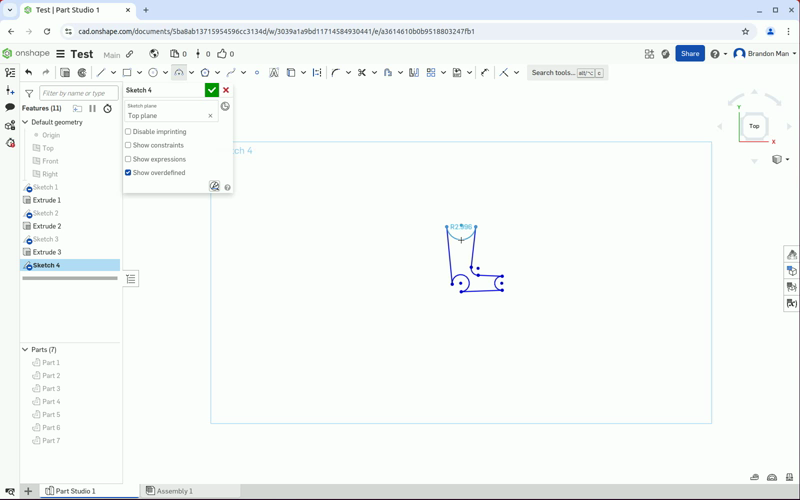
key_up(shift)
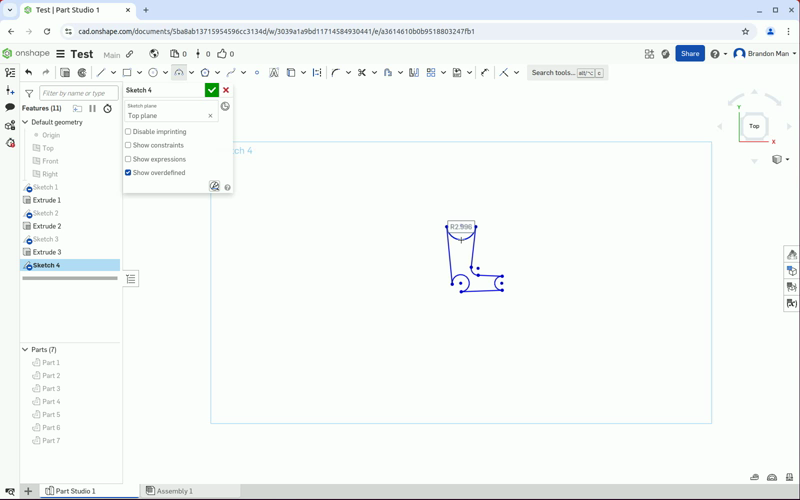
key(esc)
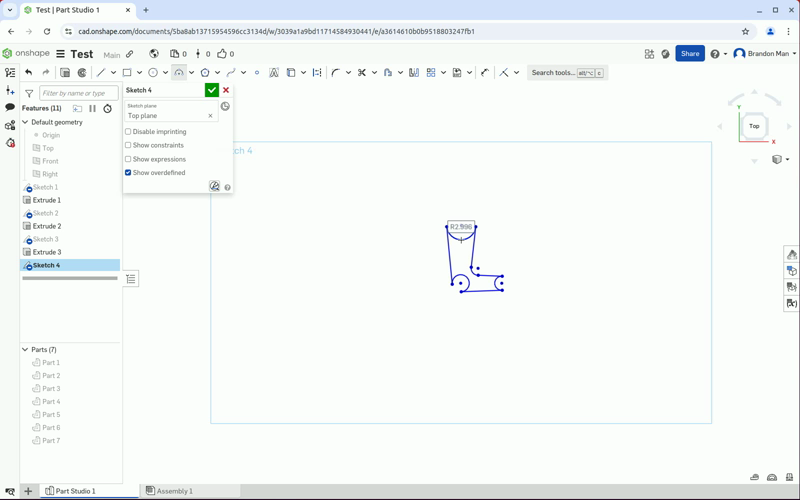
mouse_move(481, 281)
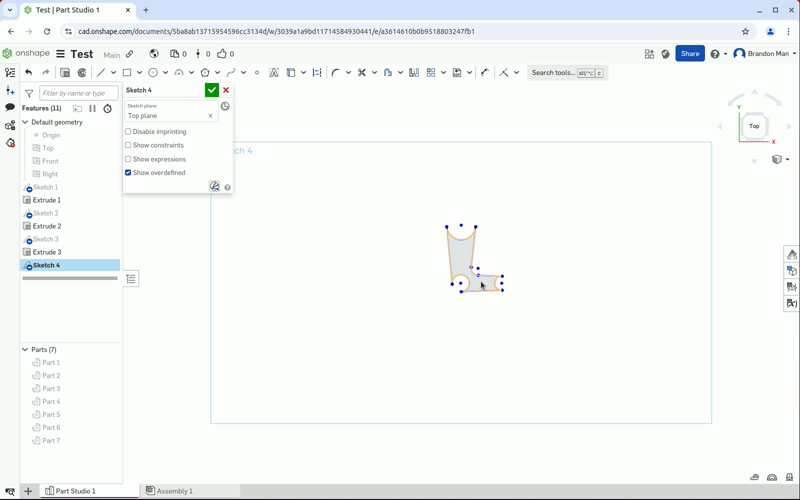
scroll(6)
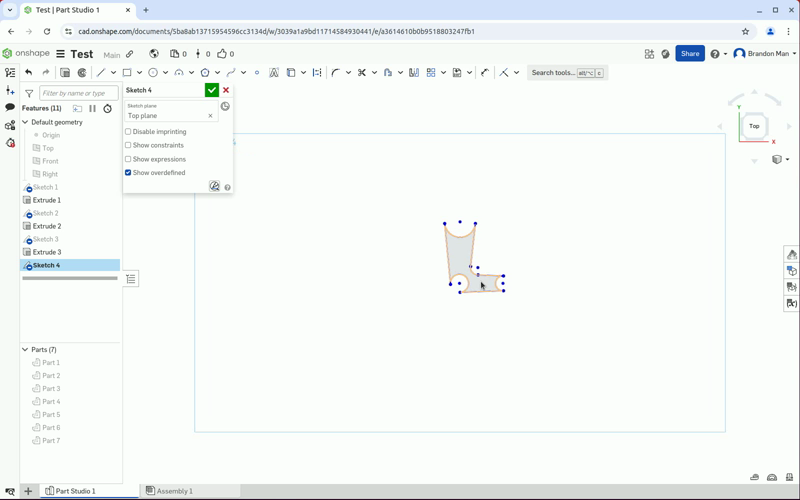
scroll(6)
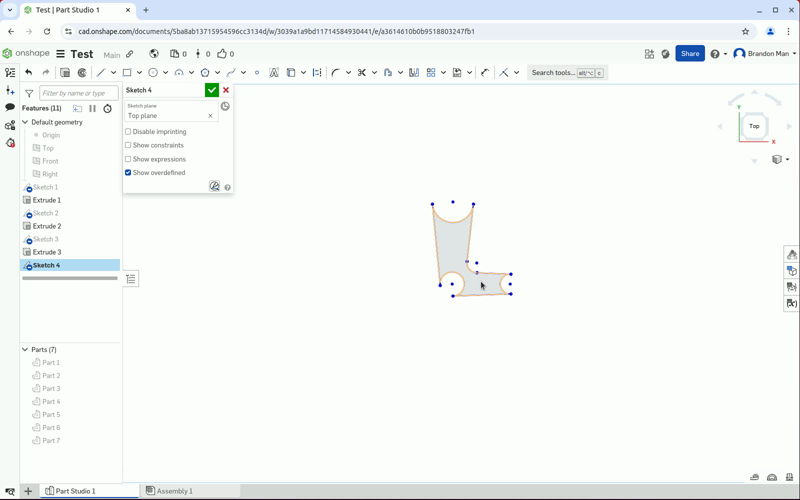
scroll(6)
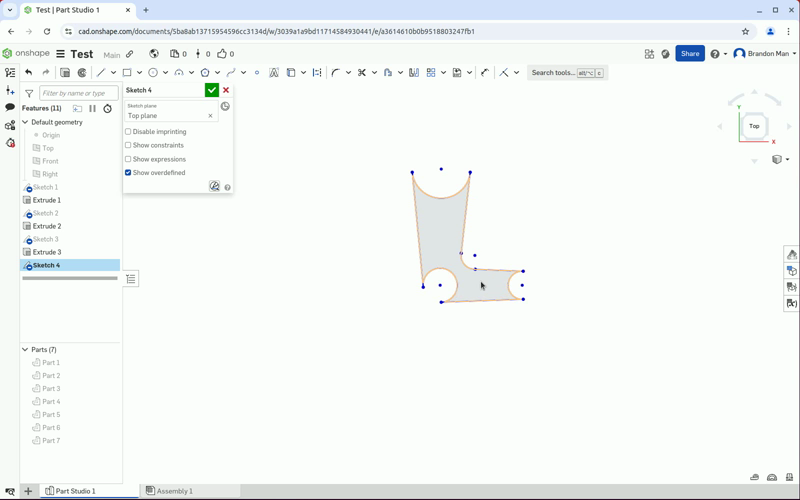
scroll(6)
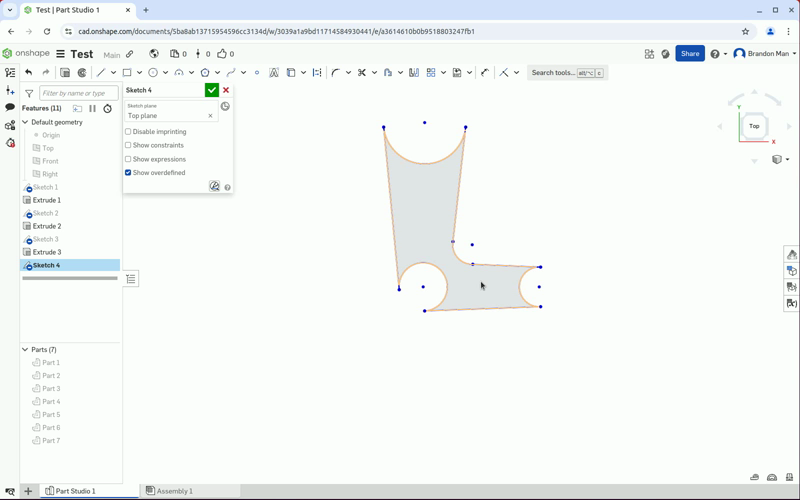
scroll(6)
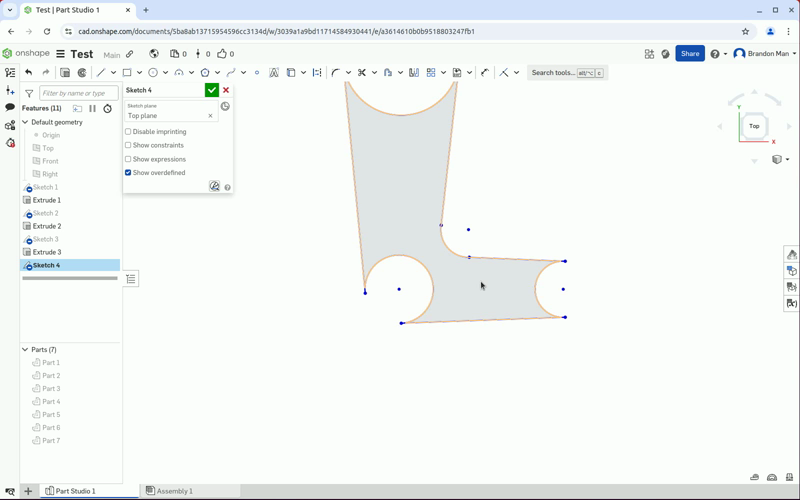
scroll(6)
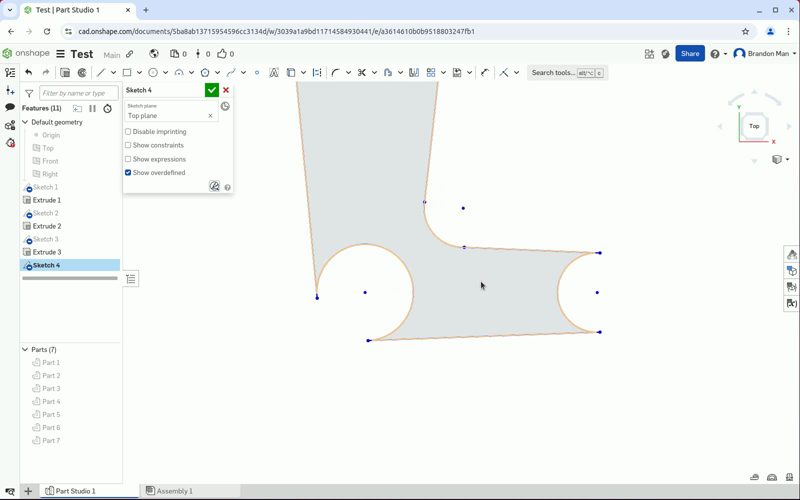
scroll(6)
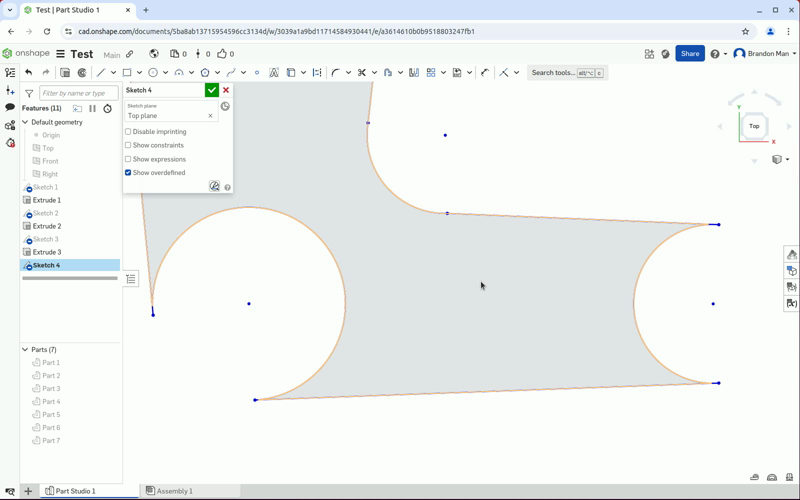
click(481, 281)
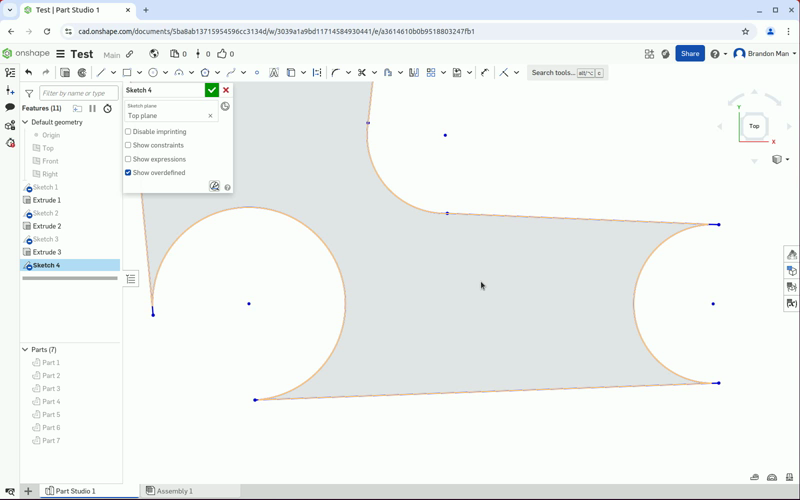
scroll(-6)
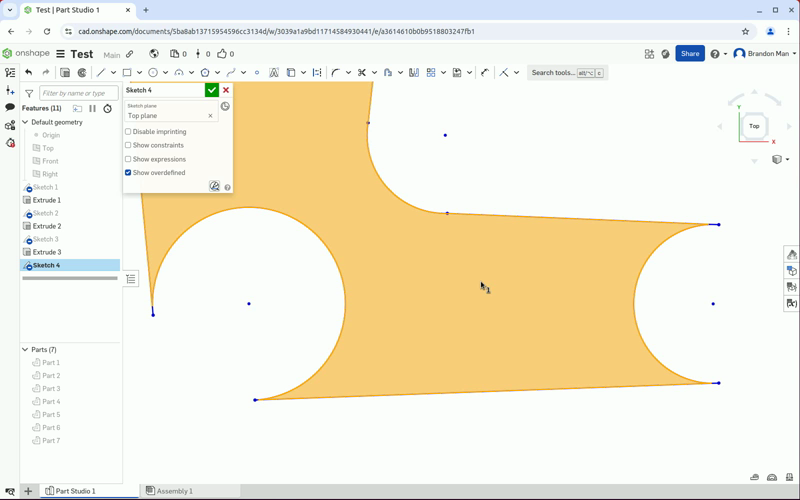
scroll(-6)
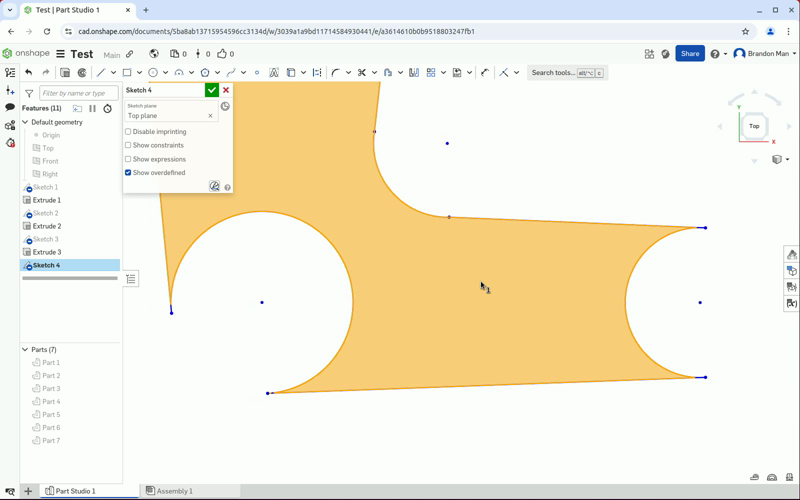
scroll(-6)
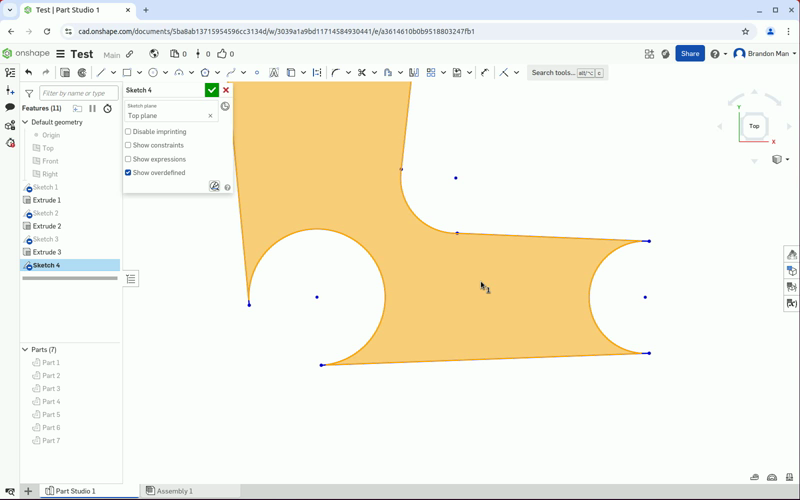
scroll(-6)
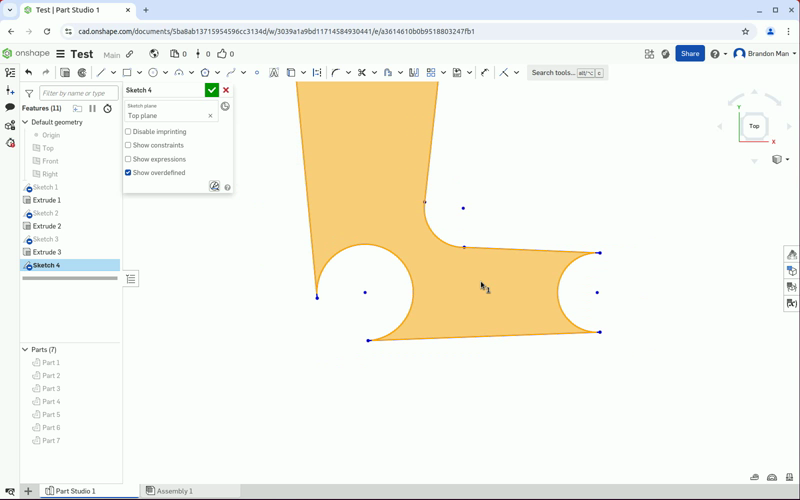
scroll(-6)
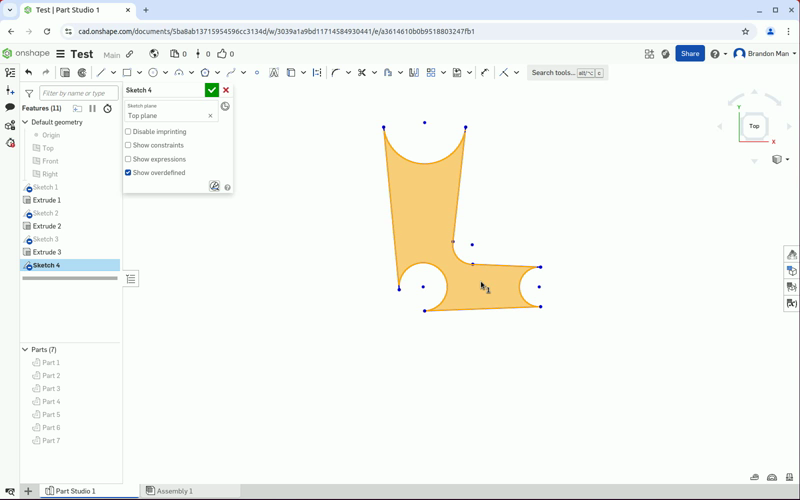
scroll(-6)
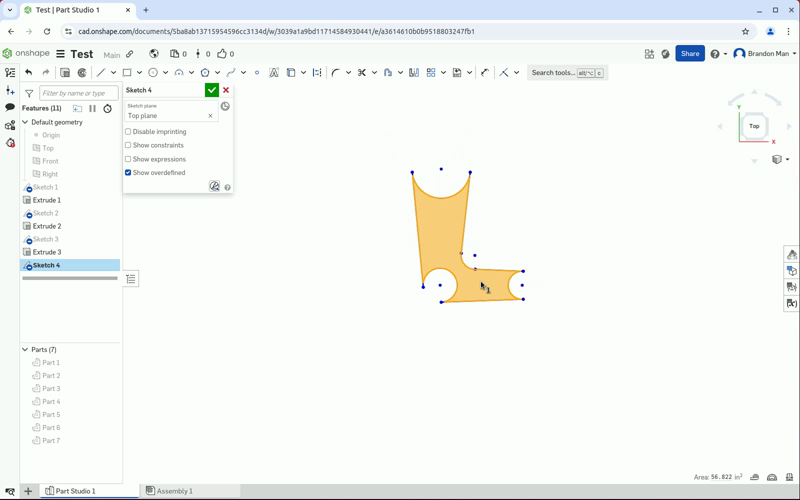
scroll(-6)
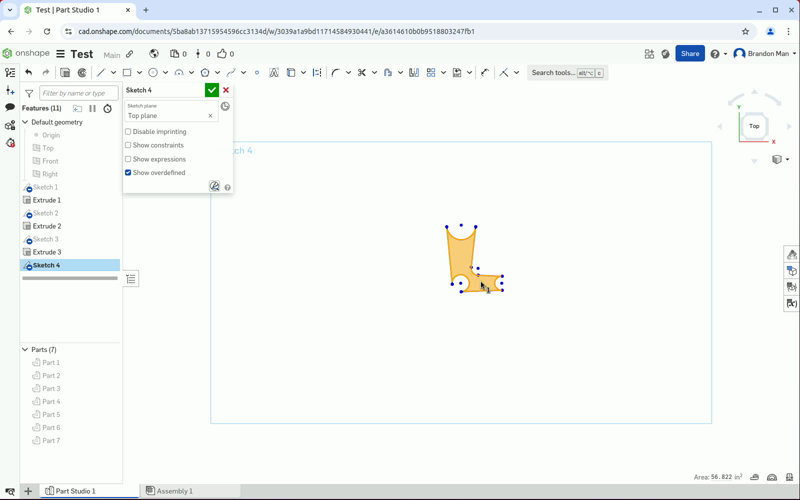
mouse_move(73, 352)
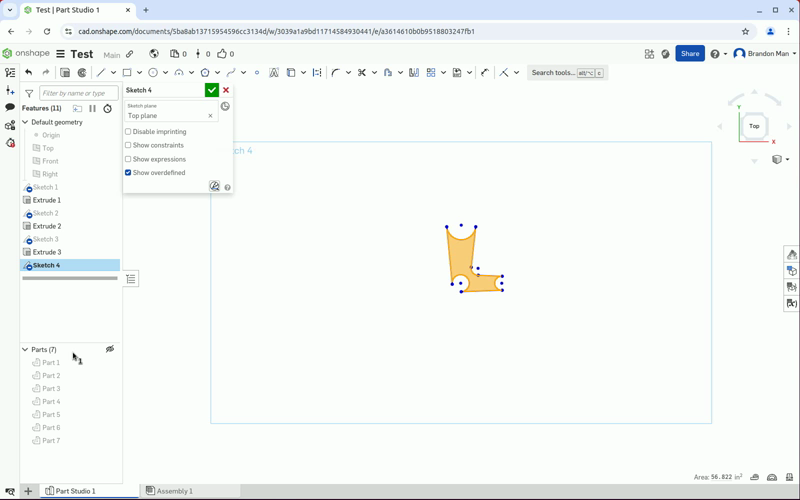
key(shift+y)
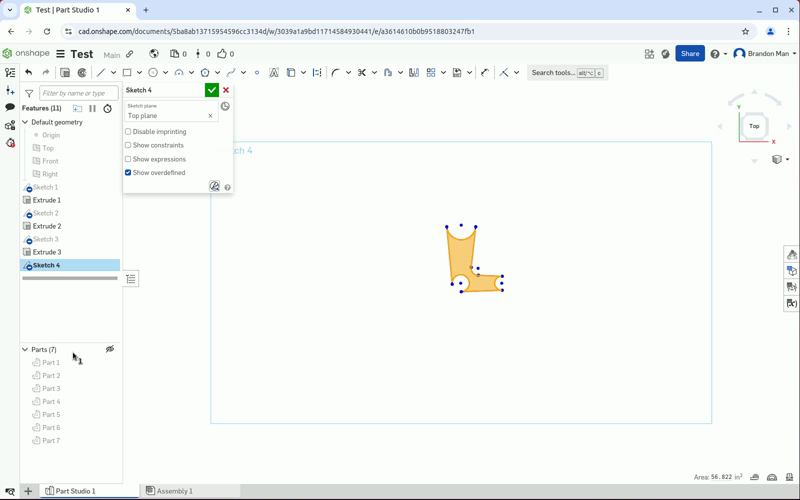
key(shift+e)
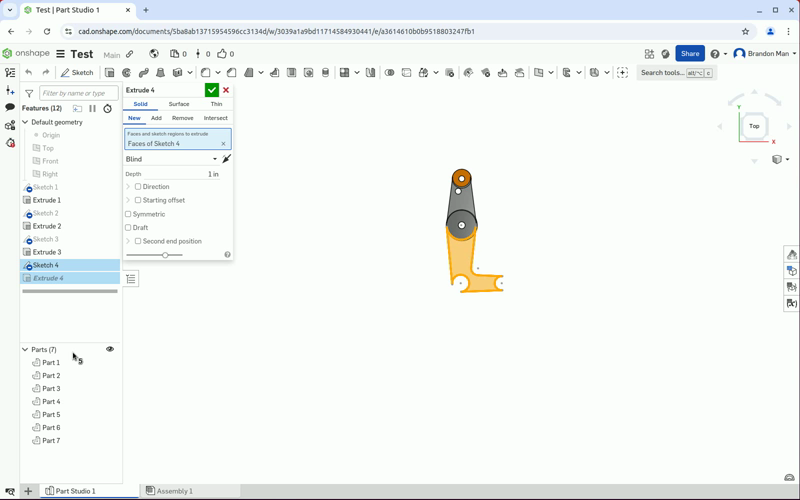
mouse_move(143, 106)
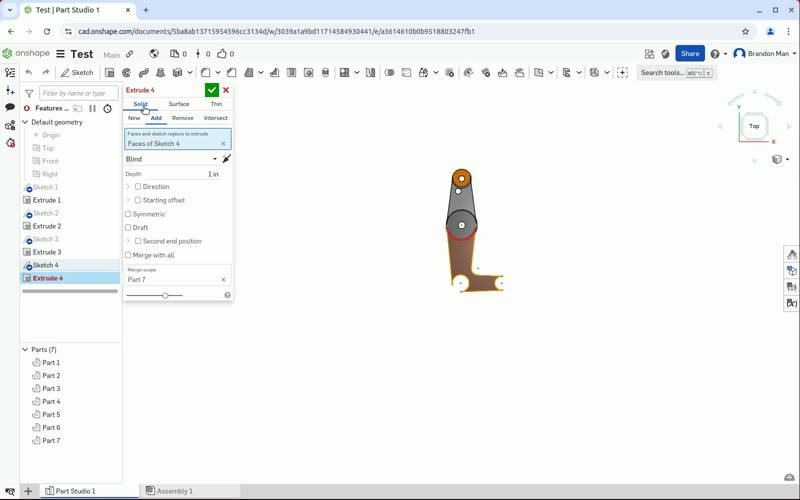
click(143, 106)
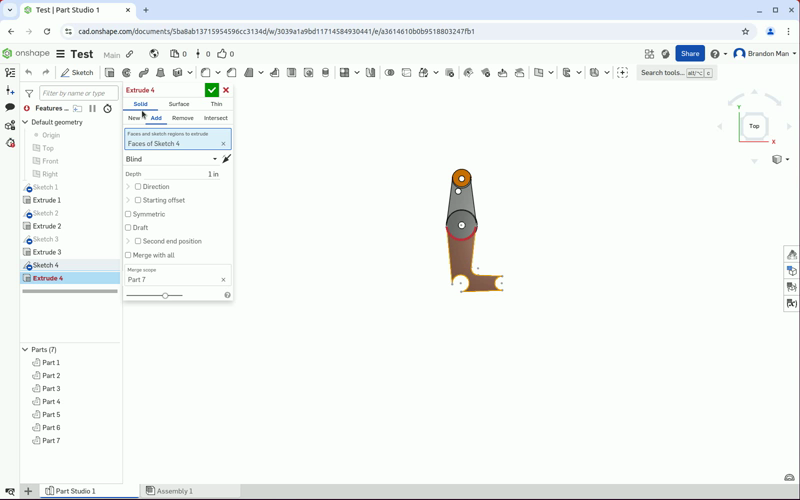
mouse_move(137, 120)
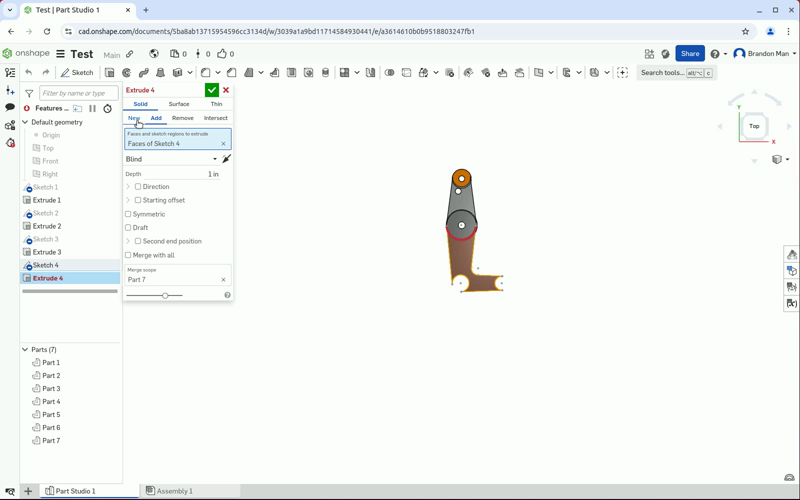
click(137, 120)
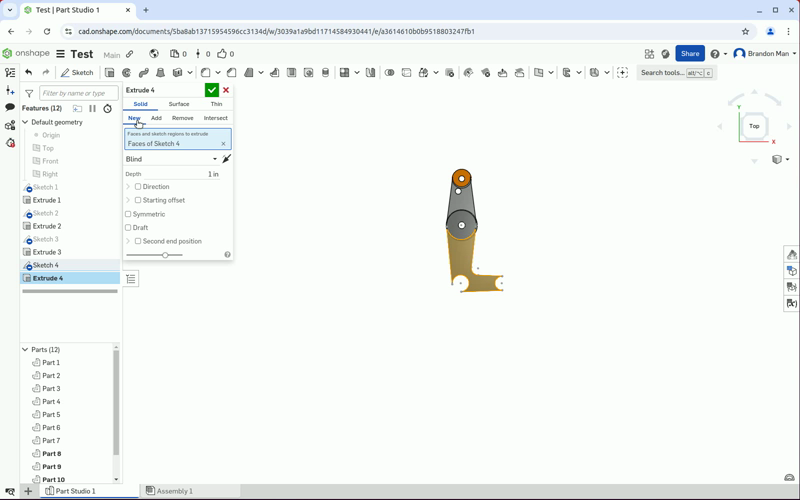
key(tab, 4)
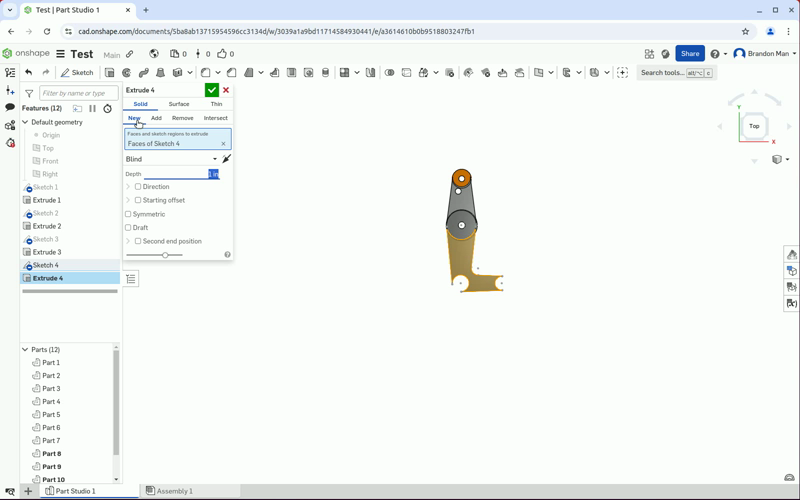
text(0.481)
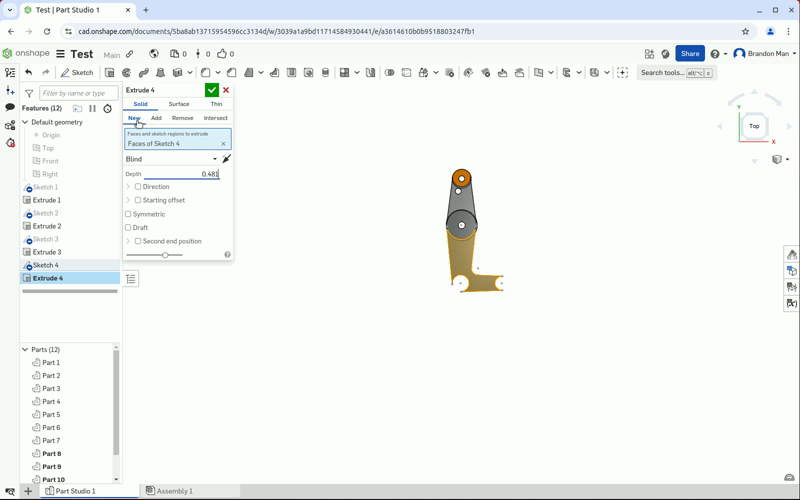
key(enter)
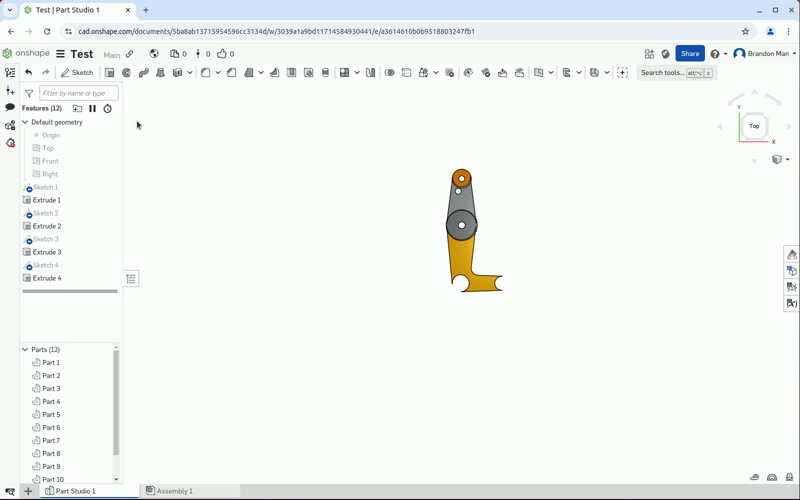
key(shift+h)
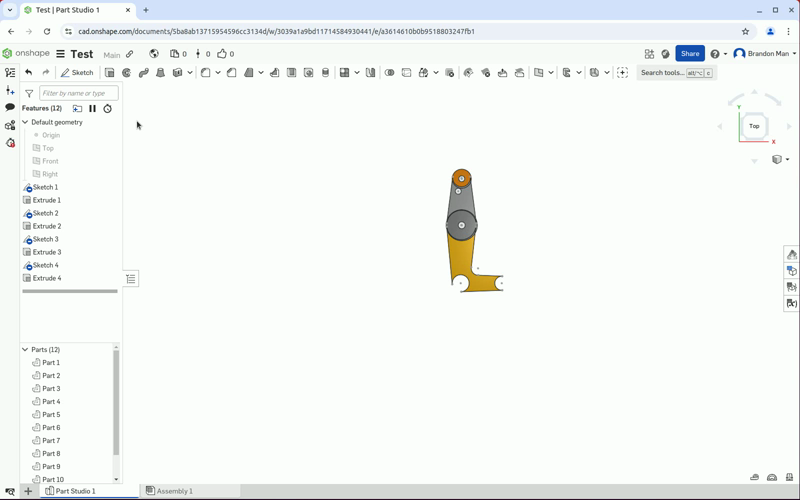
key(shift+h)
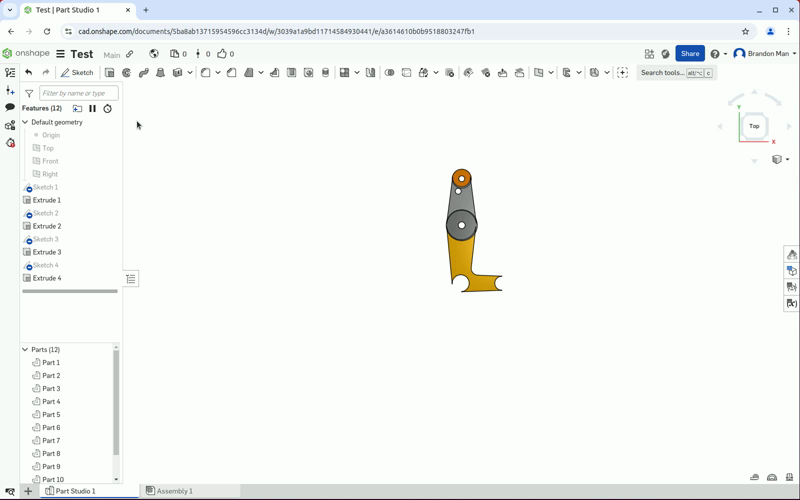
mouse_move(73, 189)
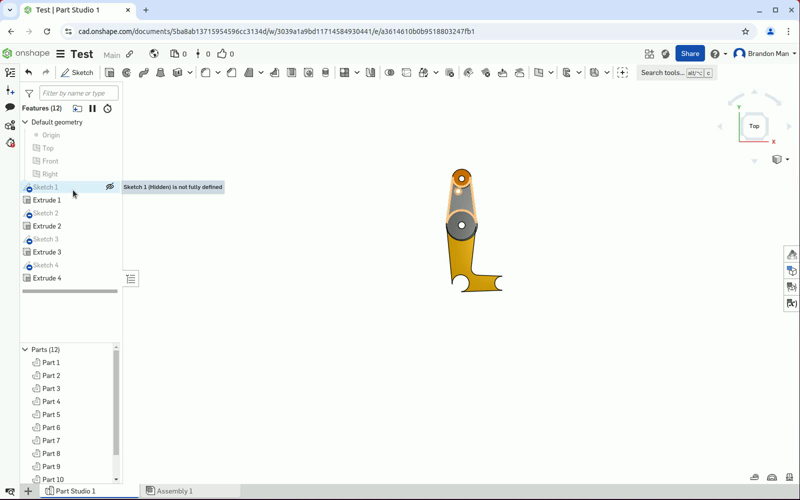
click(73, 189)
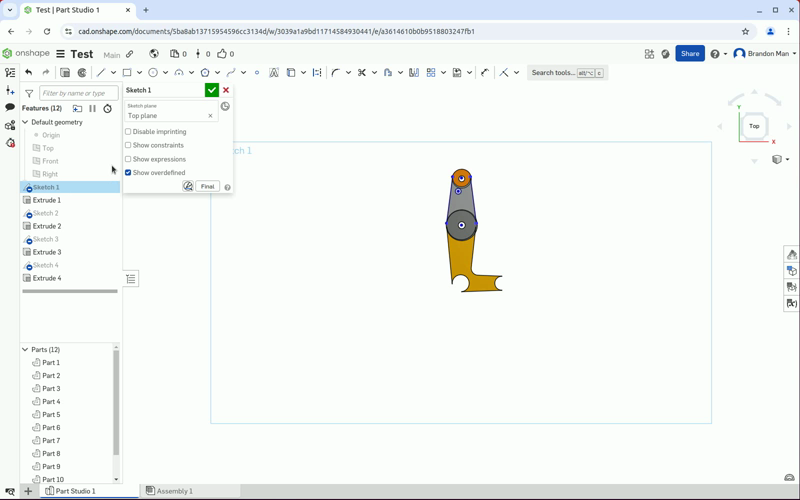
mouse_move(229, 92)
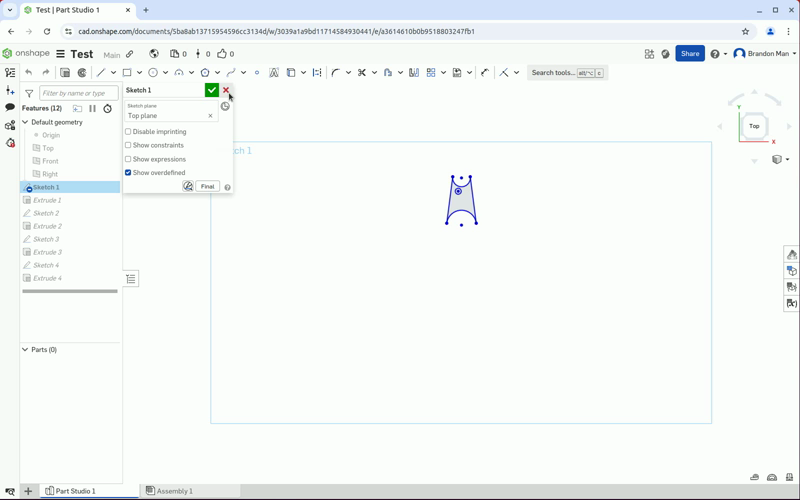
click(229, 92)
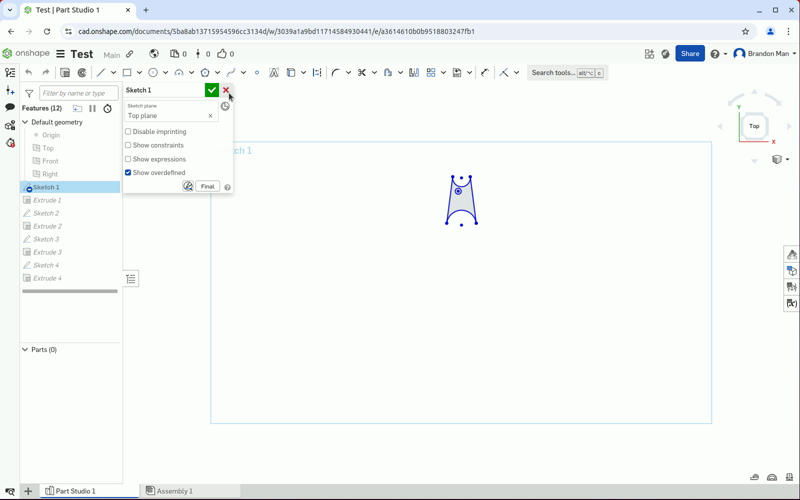
key(shift+s)
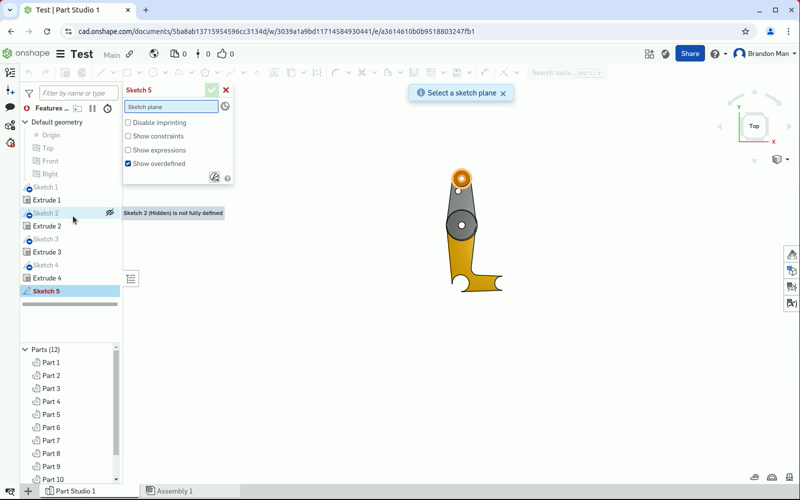
scroll(3)
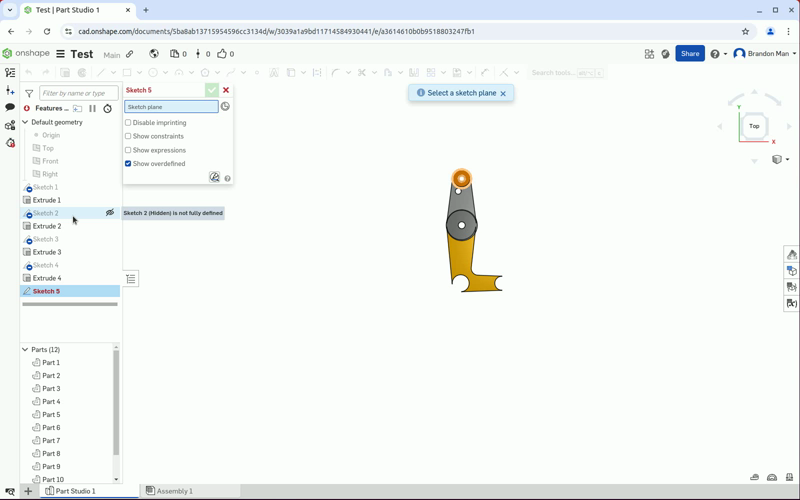
mouse_move(73, 150)
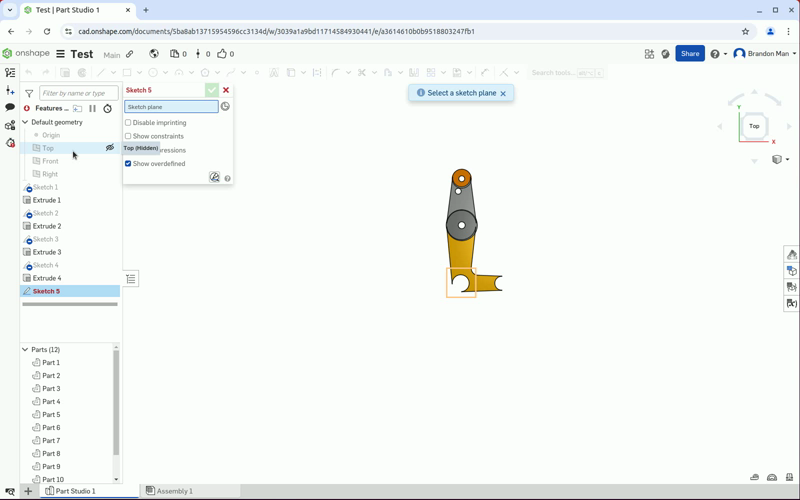
click(73, 150)
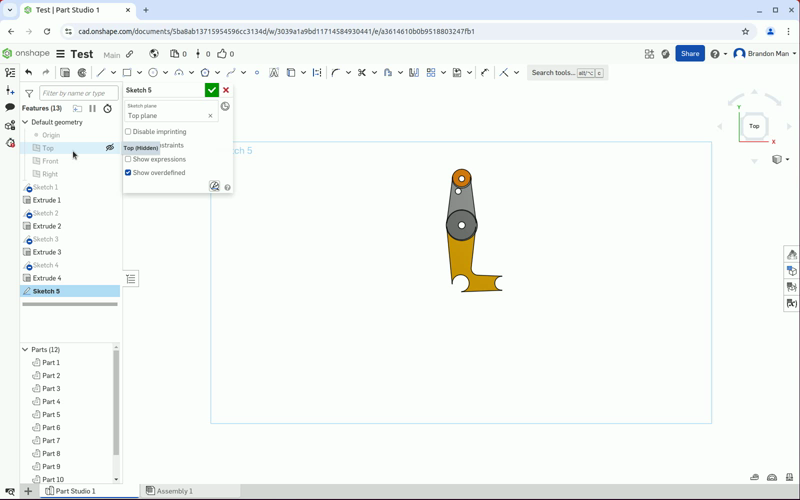
mouse_move(69, 352)
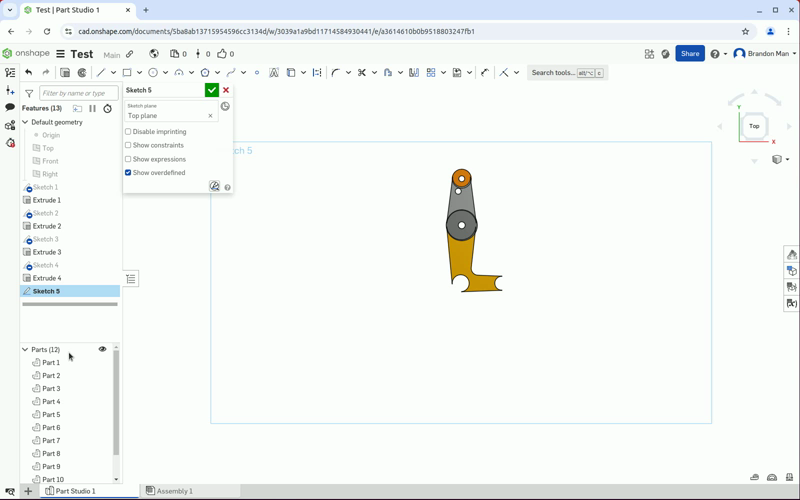
key(y)
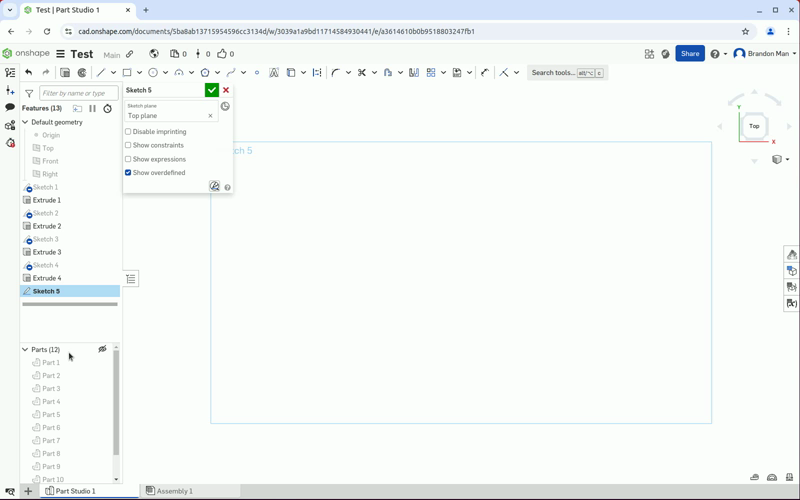
key(c)
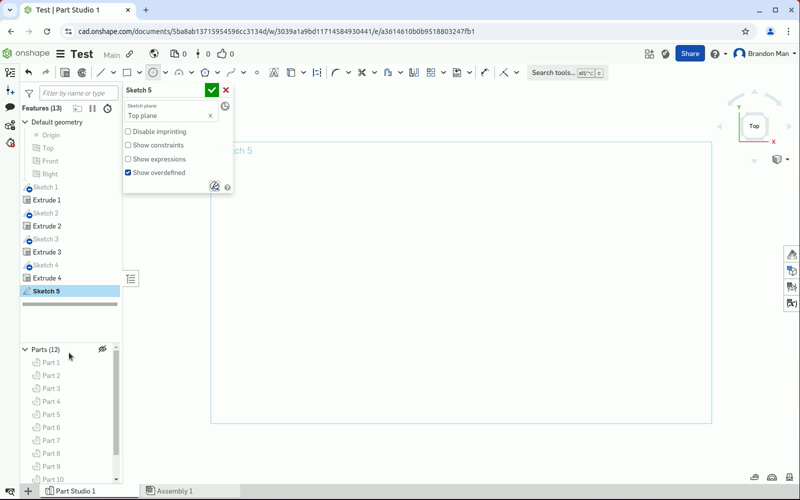
key_down(shift)
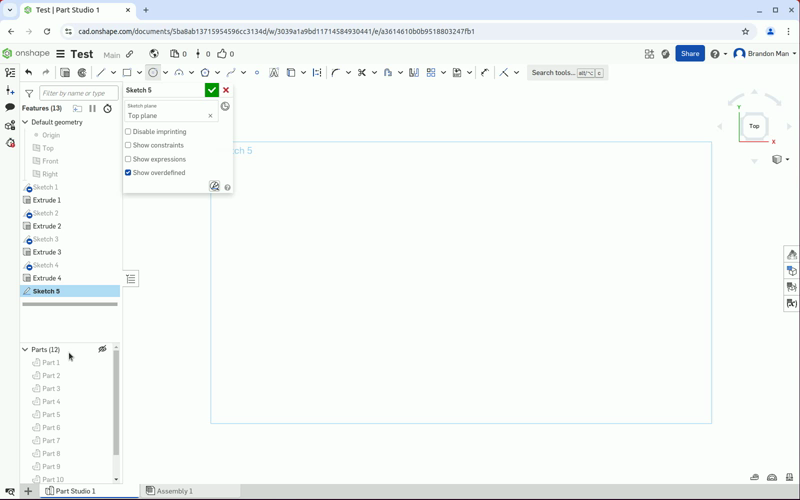
mouse_move(461, 282)
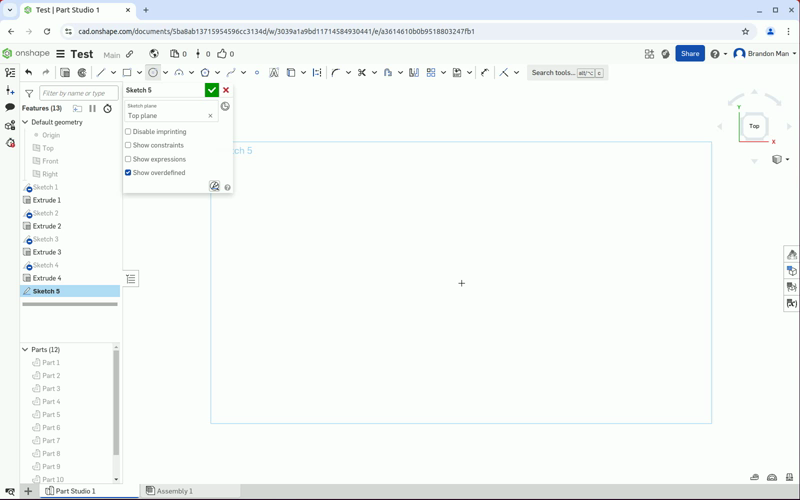
click(461, 282)
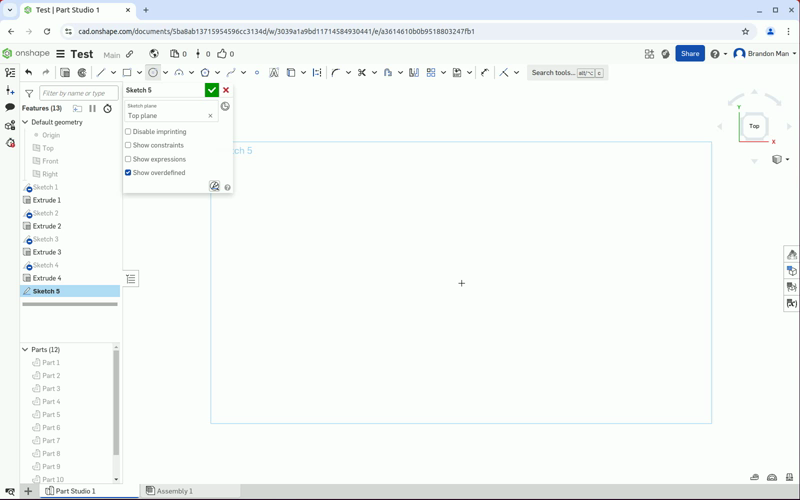
key_up(shift)
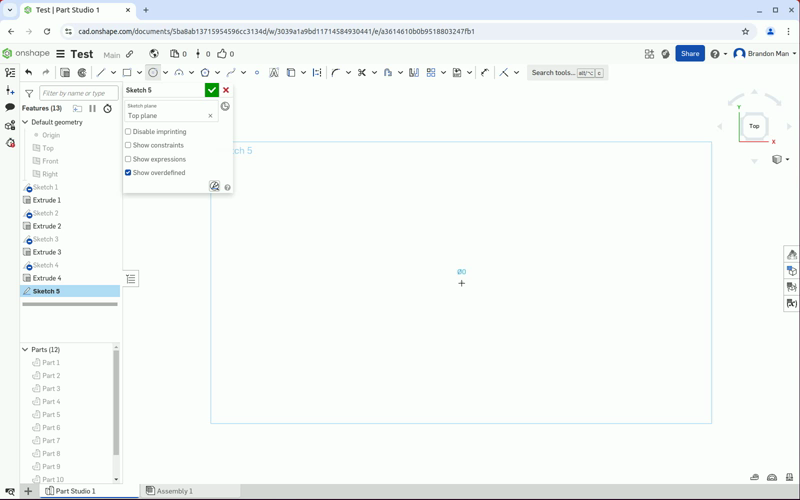
mouse_move(471, 282)
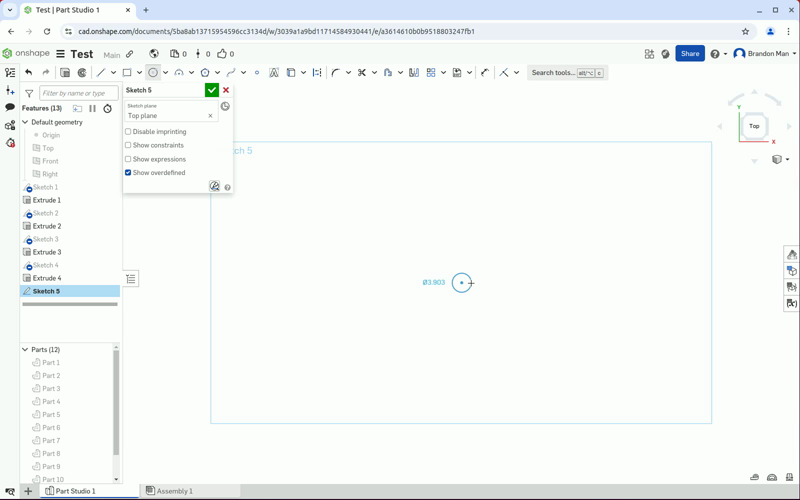
click(471, 282)
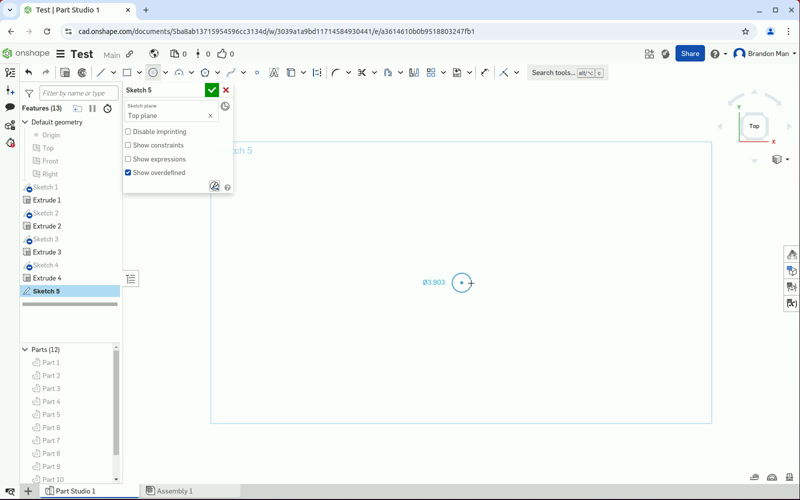
key(esc)
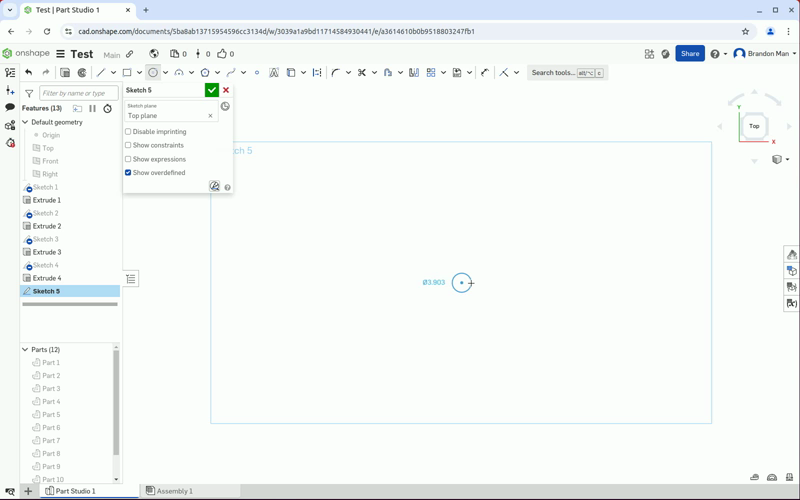
key(c)
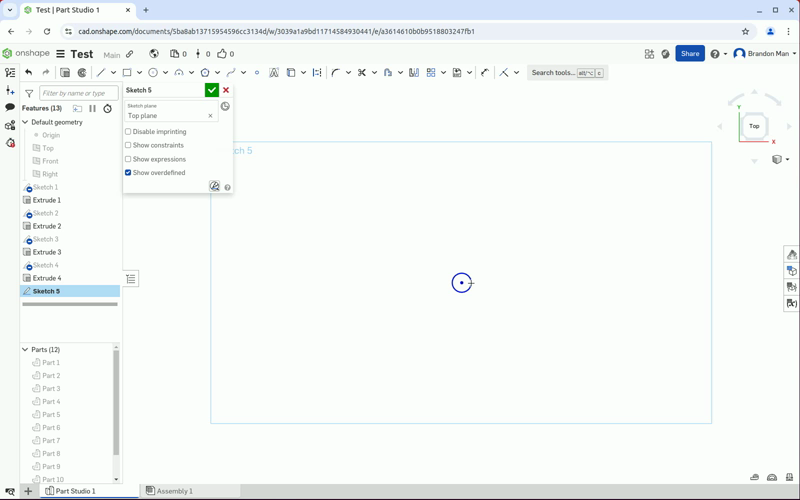
key_down(shift)
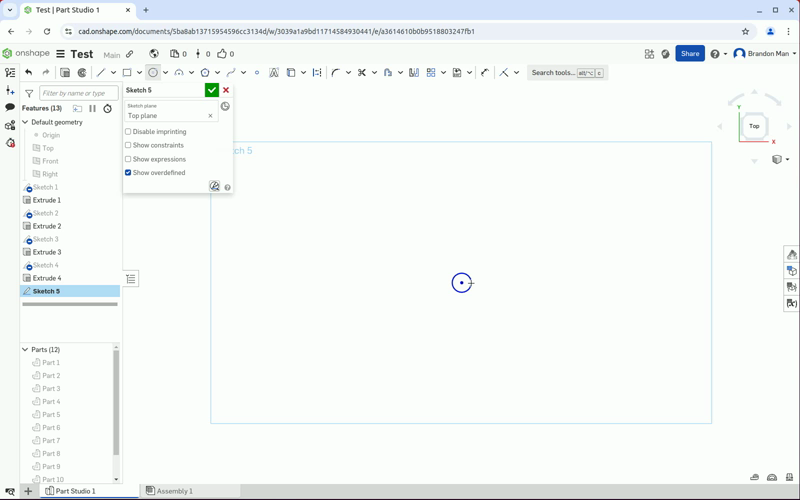
mouse_move(461, 282)
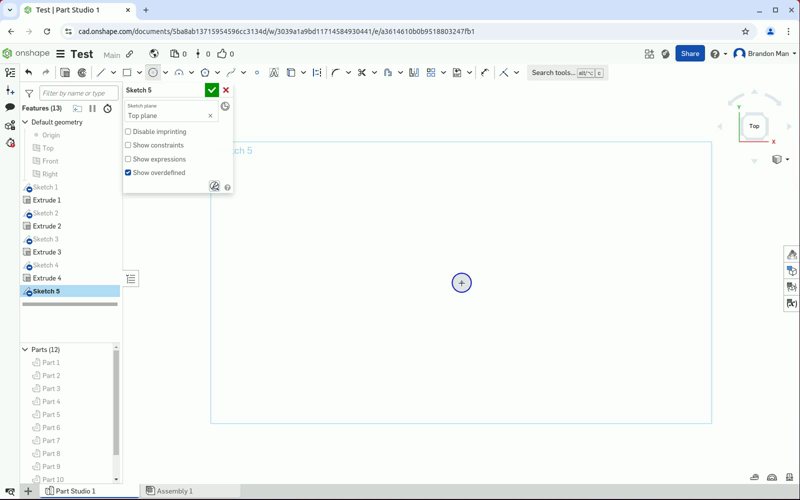
click(461, 282)
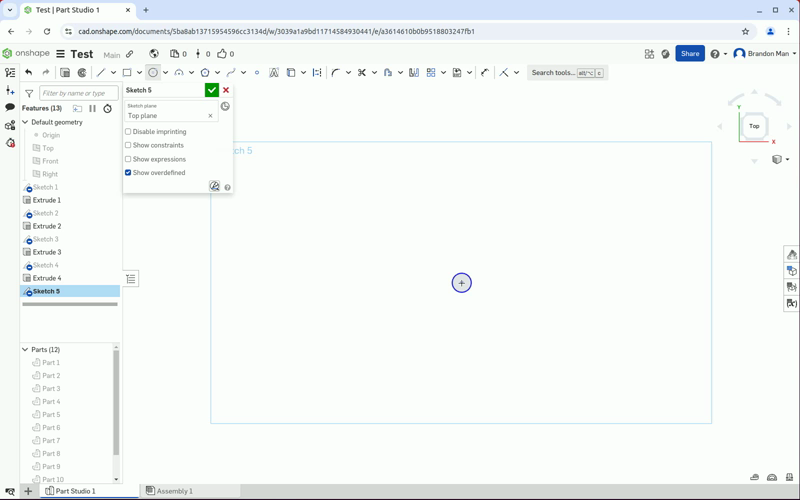
key_up(shift)
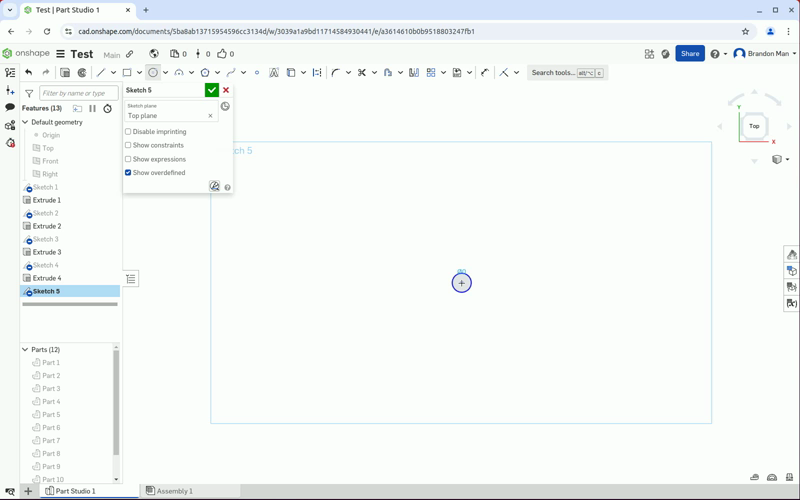
mouse_move(464, 282)
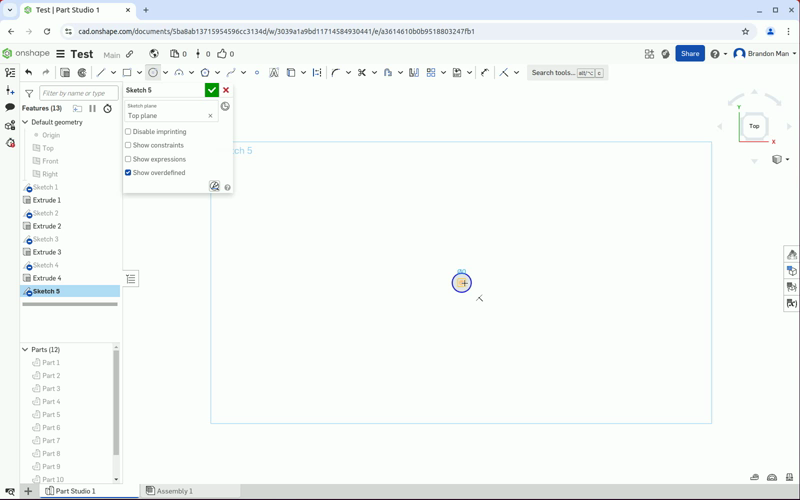
scroll(6)
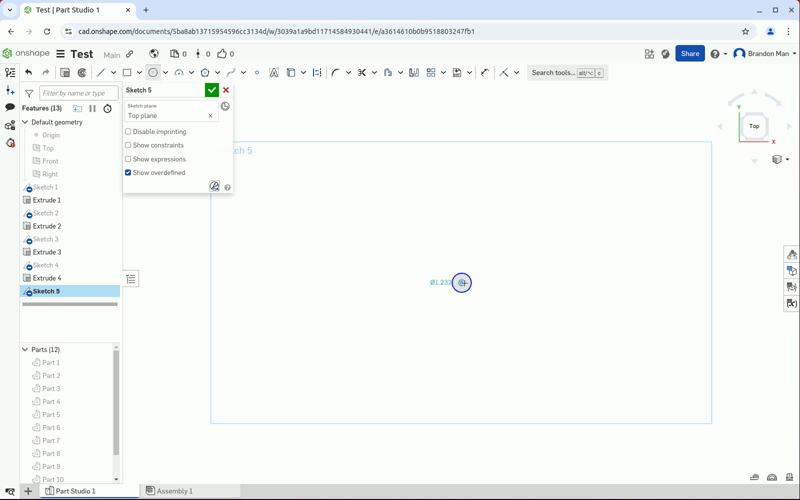
scroll(6)
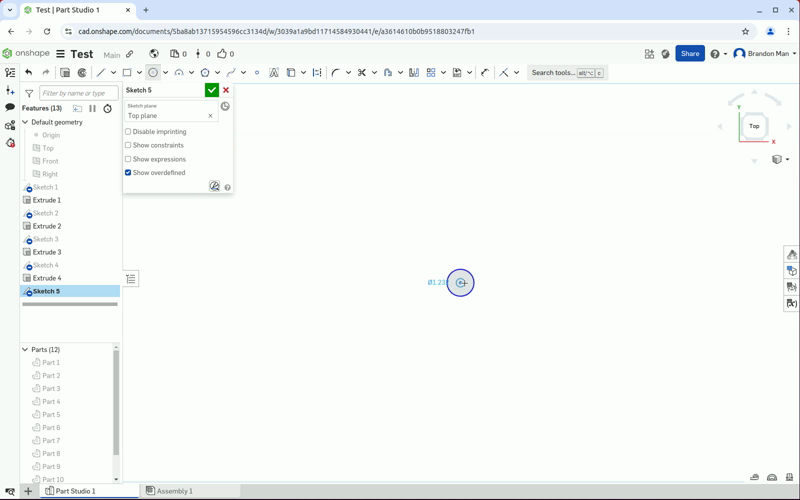
scroll(6)
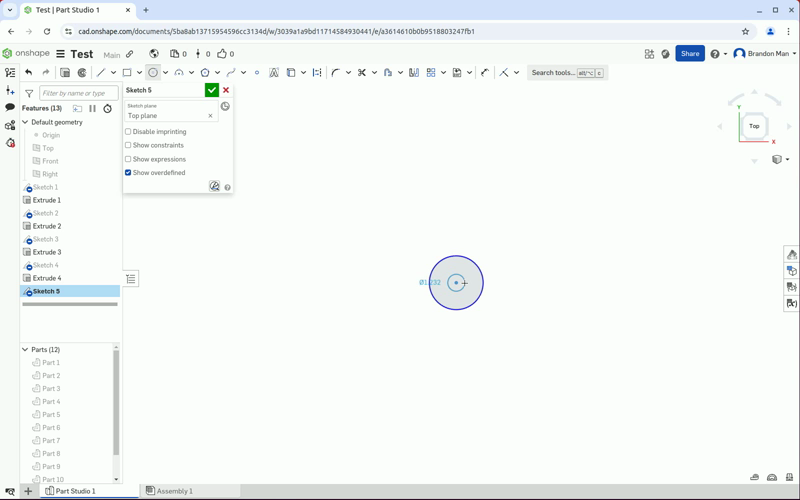
scroll(6)
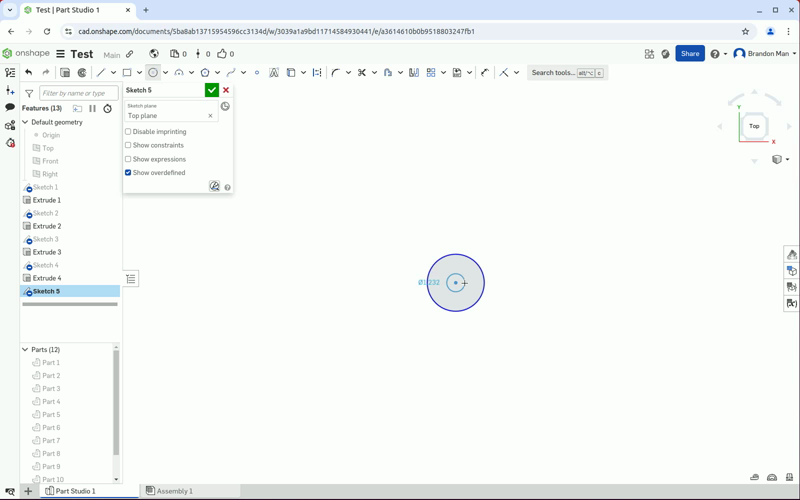
scroll(6)
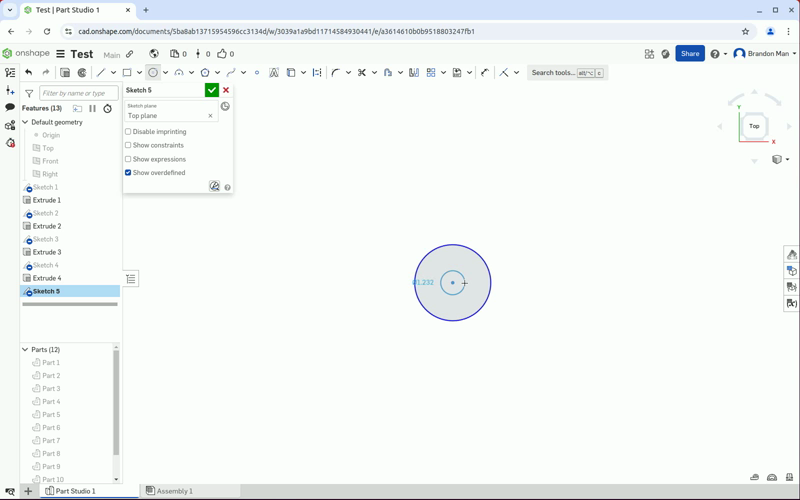
scroll(6)
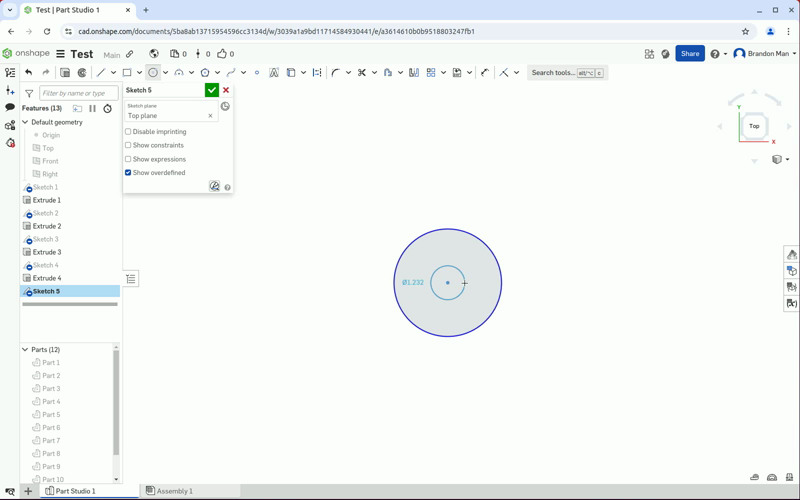
scroll(6)
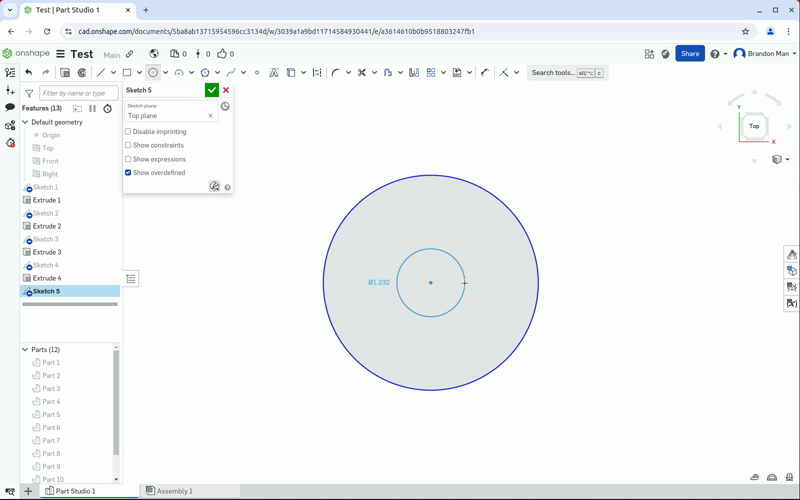
click(464, 282)
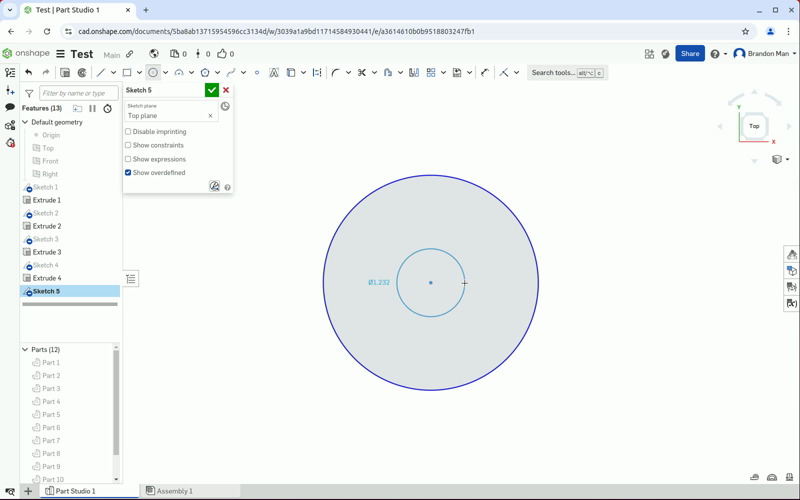
scroll(-6)
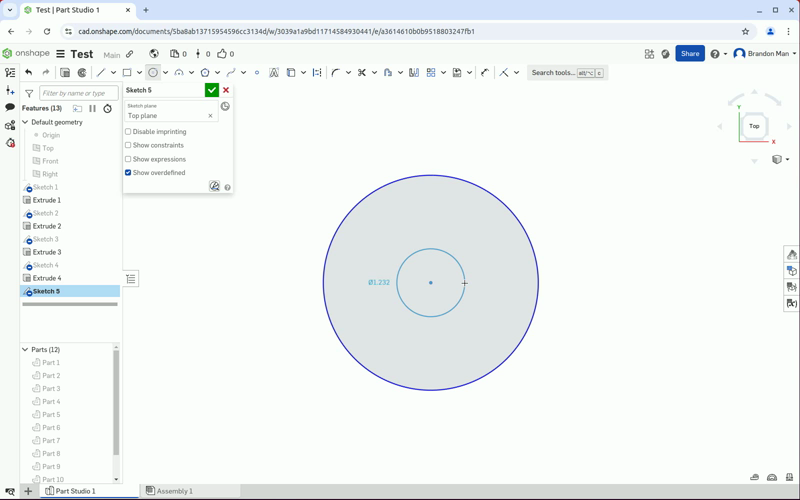
scroll(-6)
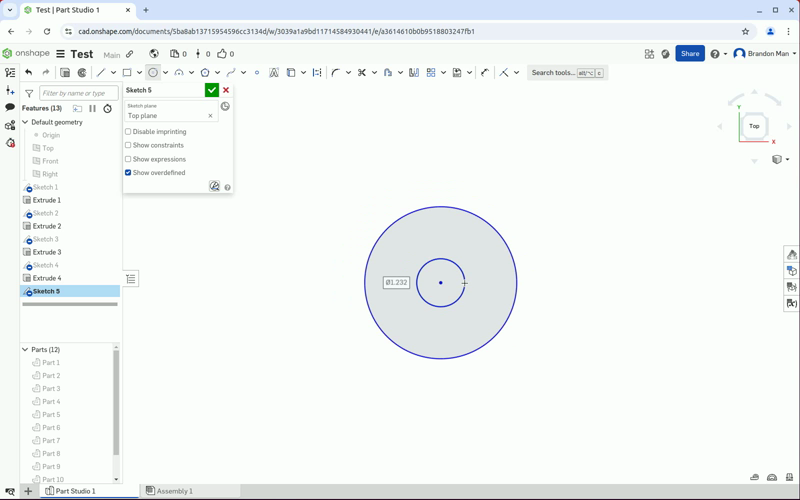
scroll(-6)
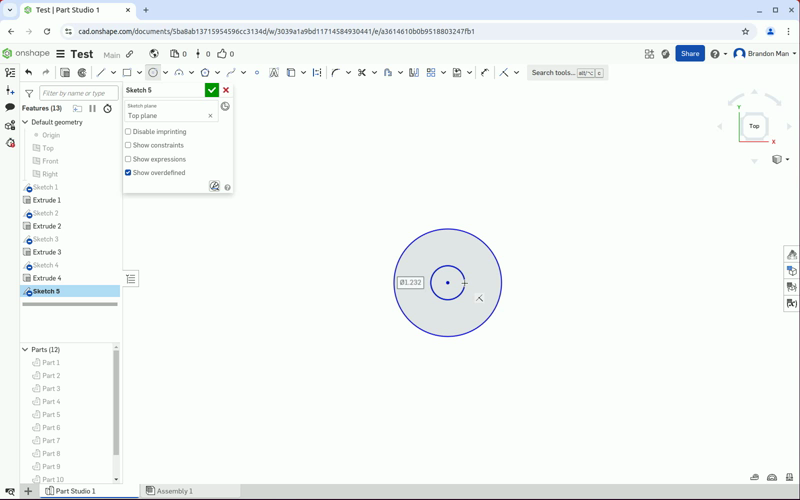
scroll(-6)
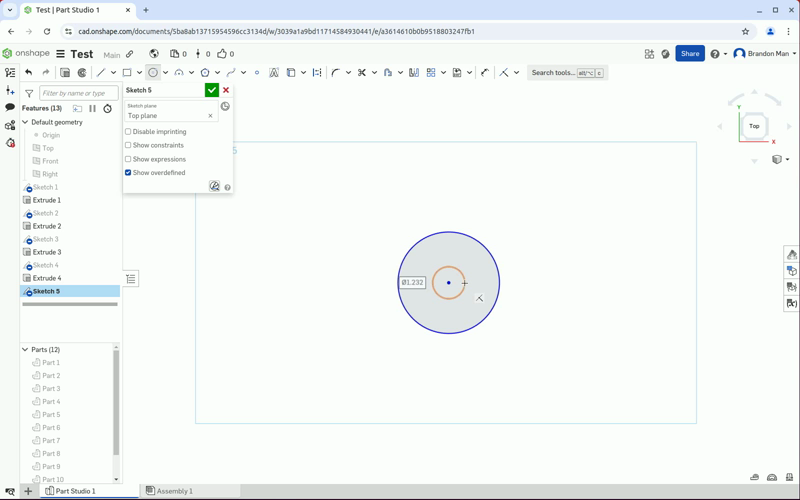
scroll(-6)
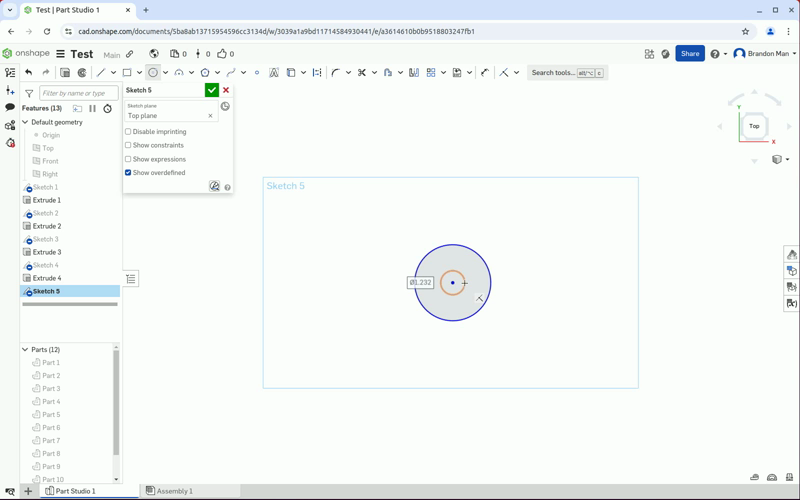
scroll(-6)
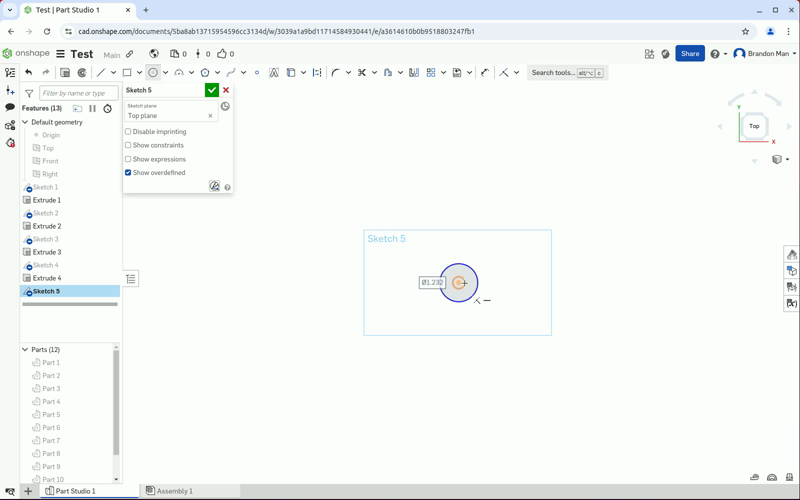
scroll(-6)
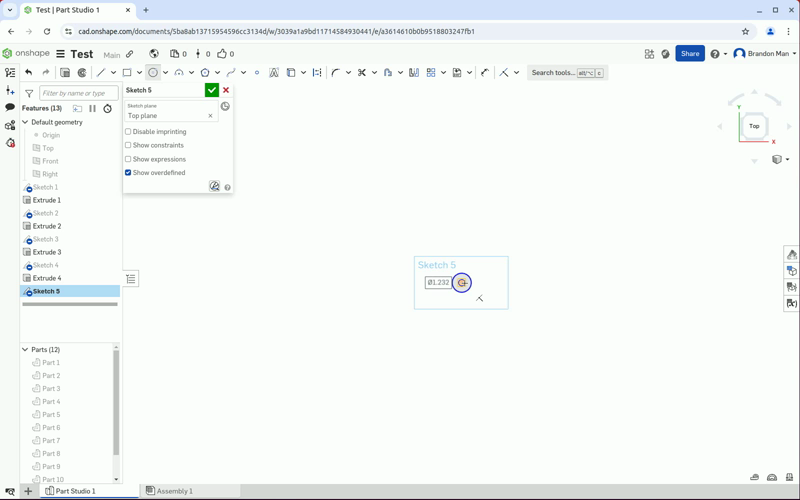
key(esc)
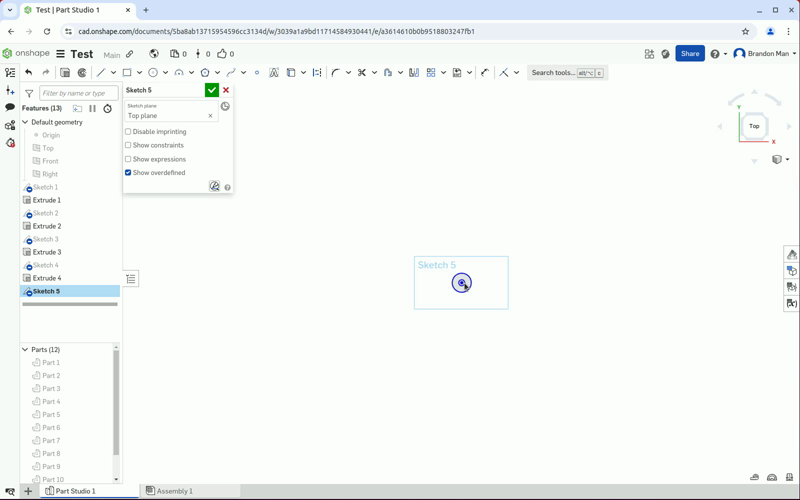
mouse_move(458, 285)
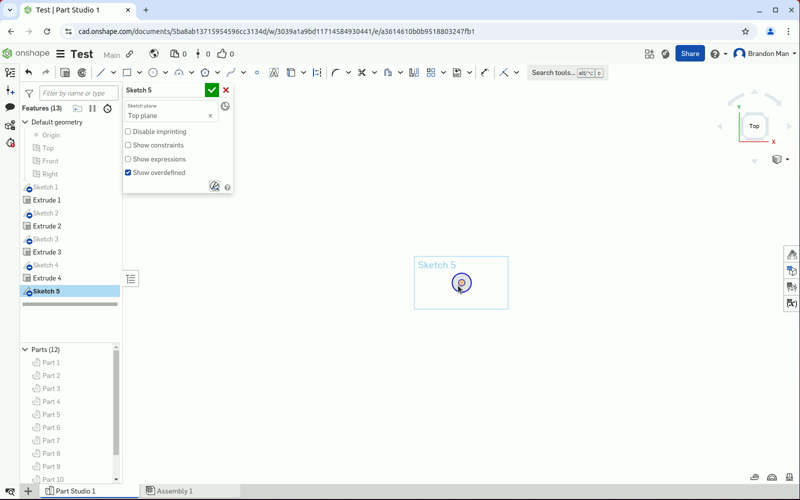
scroll(6)
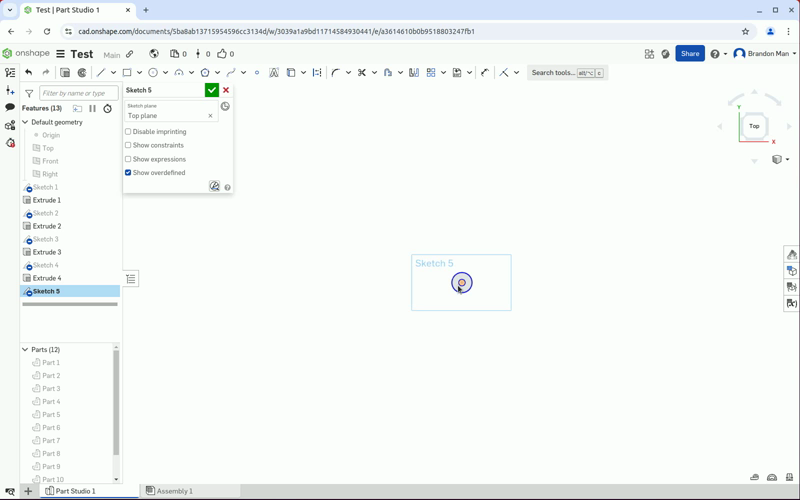
scroll(6)
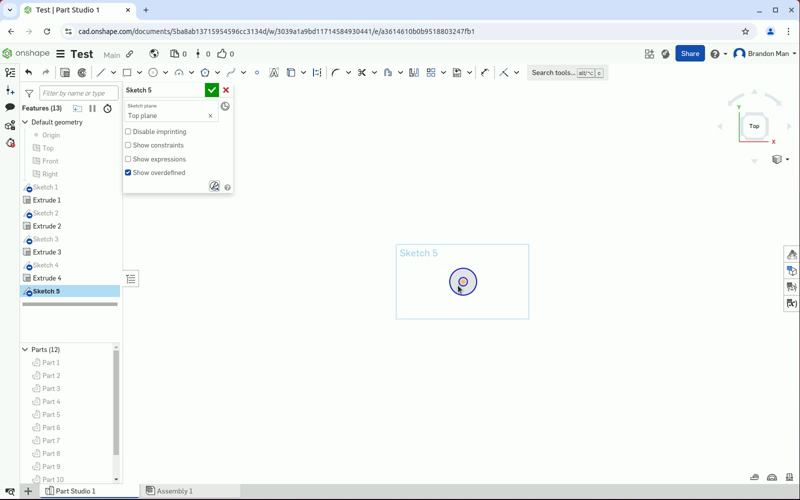
scroll(6)
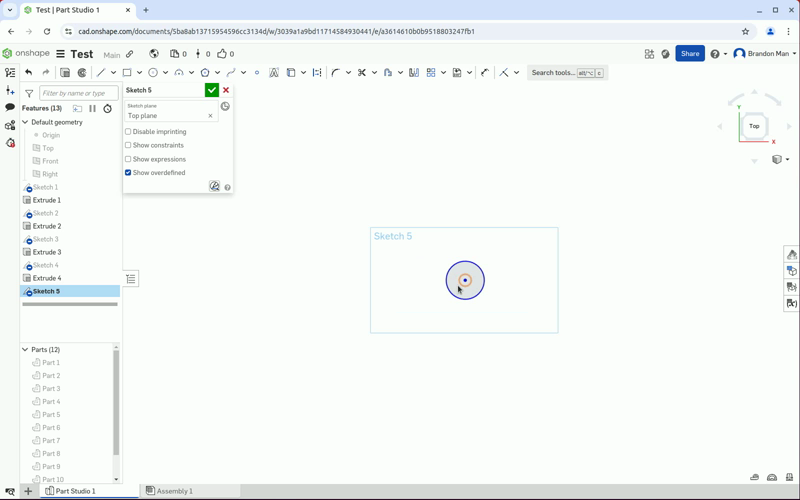
scroll(6)
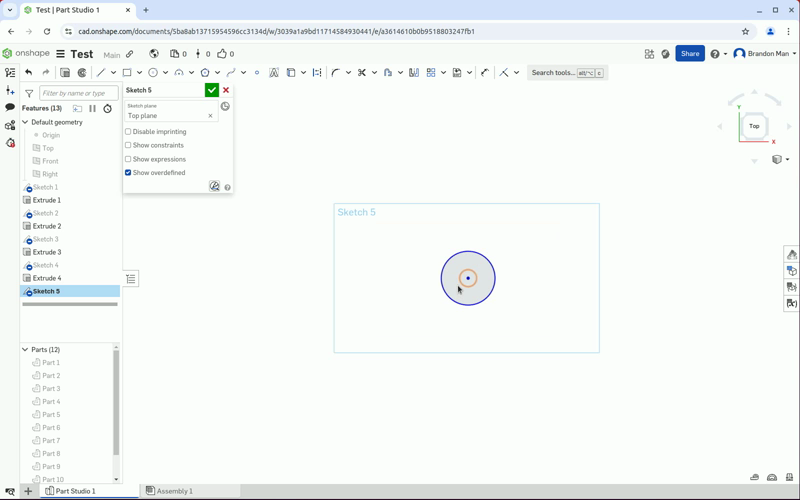
scroll(6)
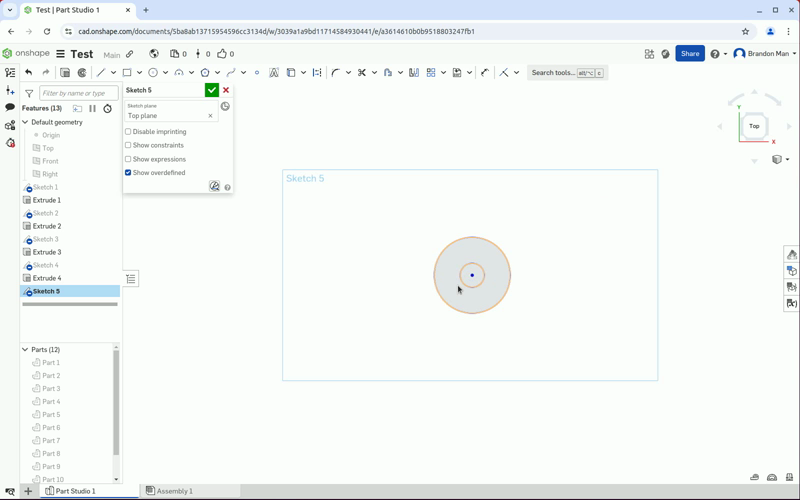
scroll(6)
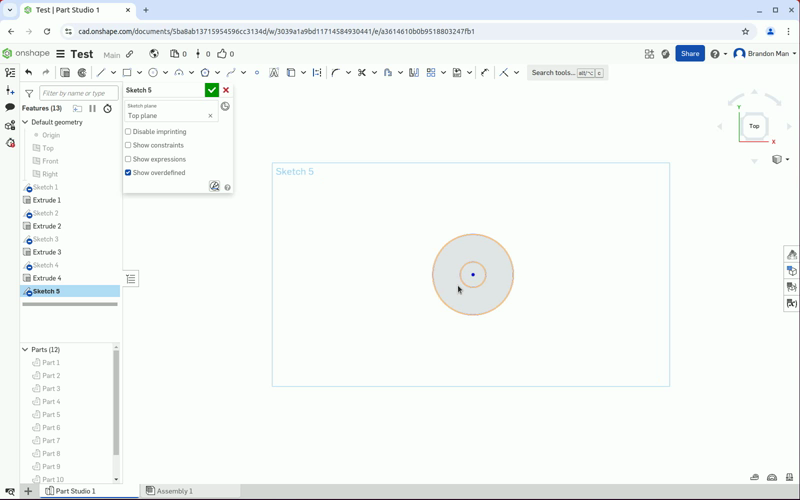
scroll(6)
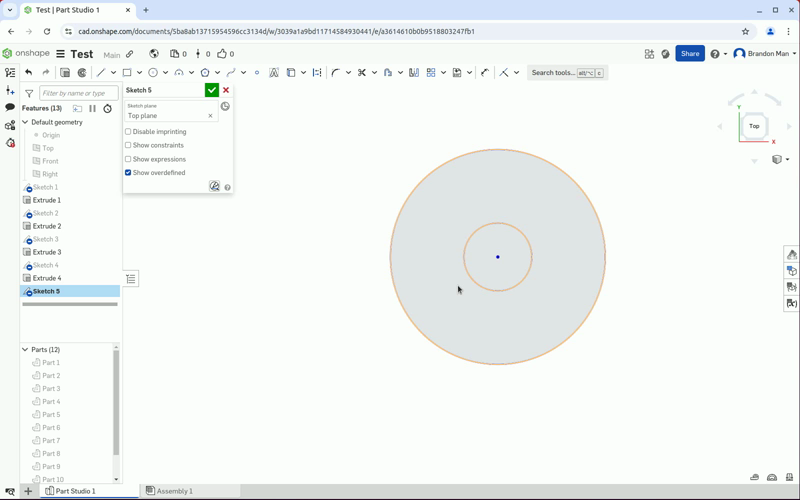
click(458, 285)
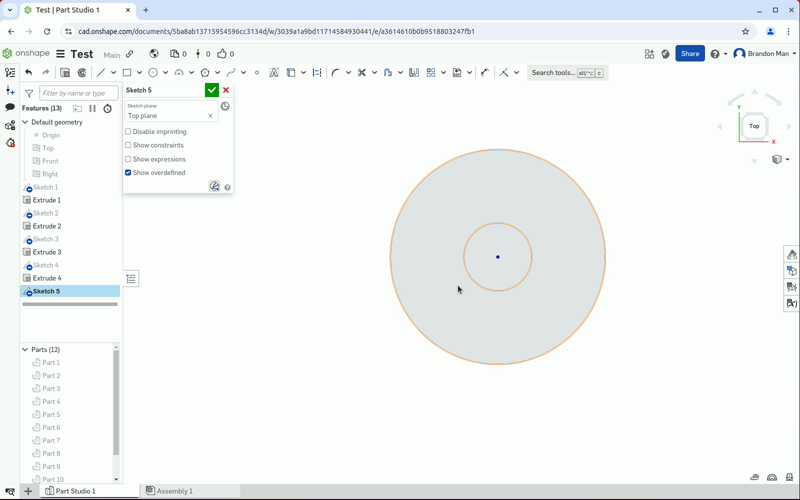
scroll(-6)
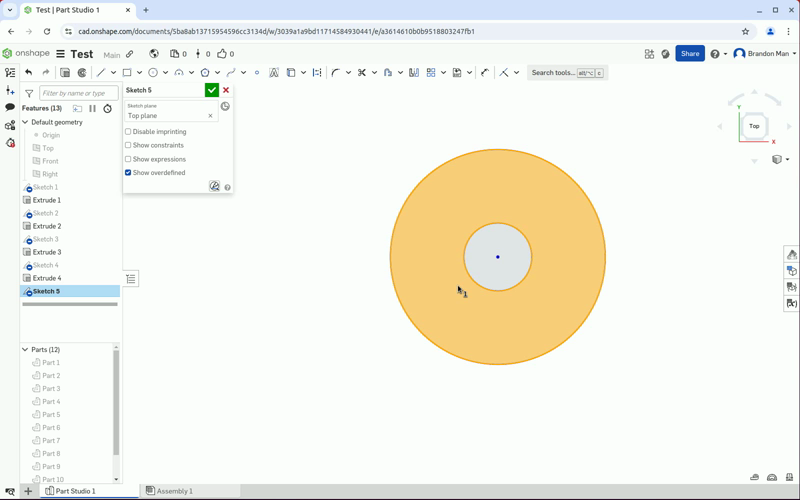
scroll(-6)
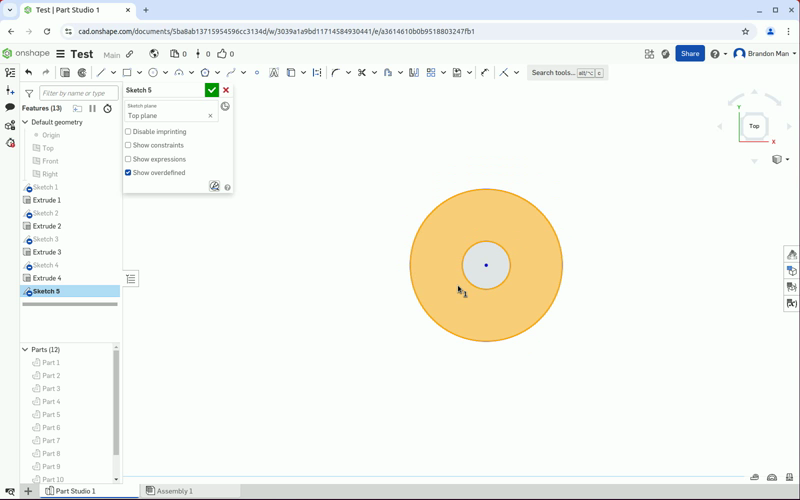
scroll(-6)
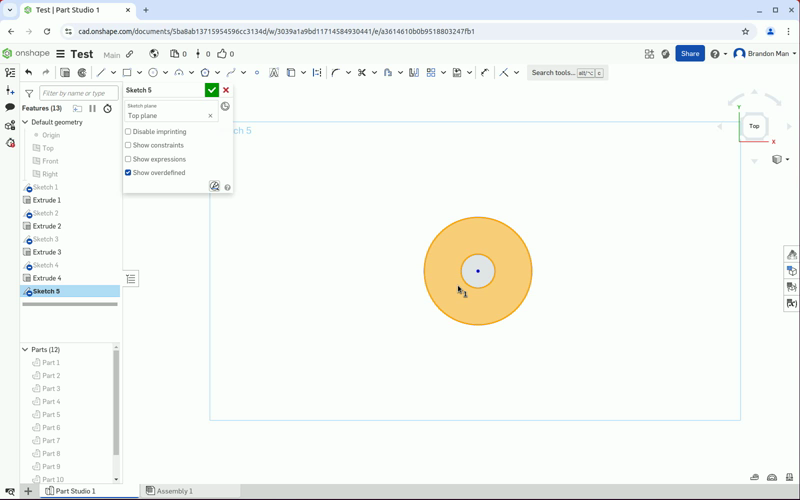
scroll(-6)
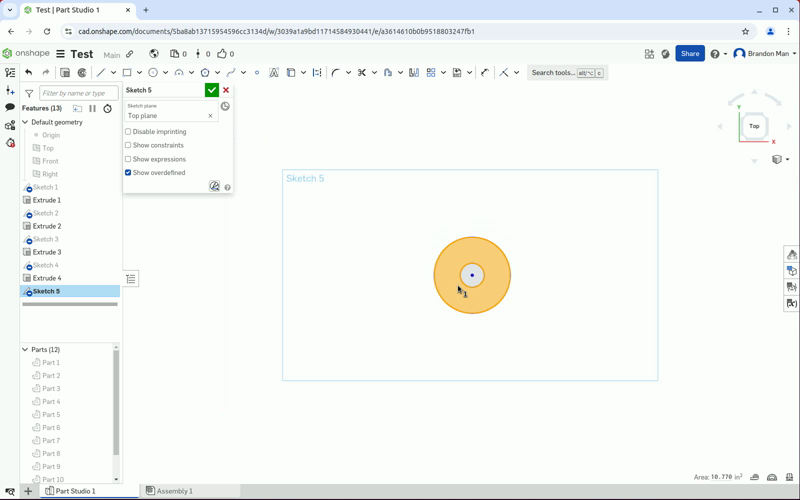
scroll(-6)
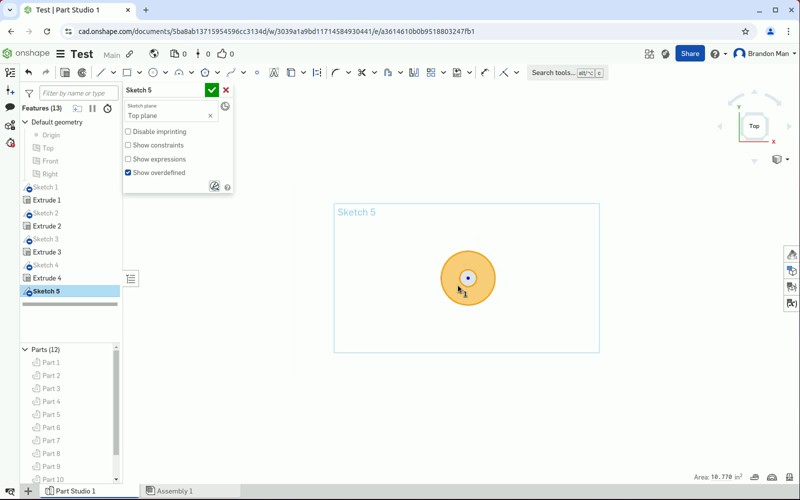
scroll(-6)
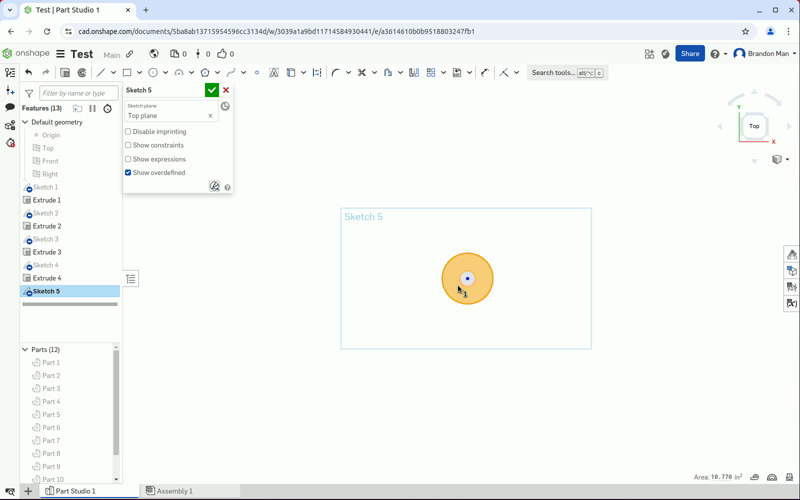
scroll(-6)
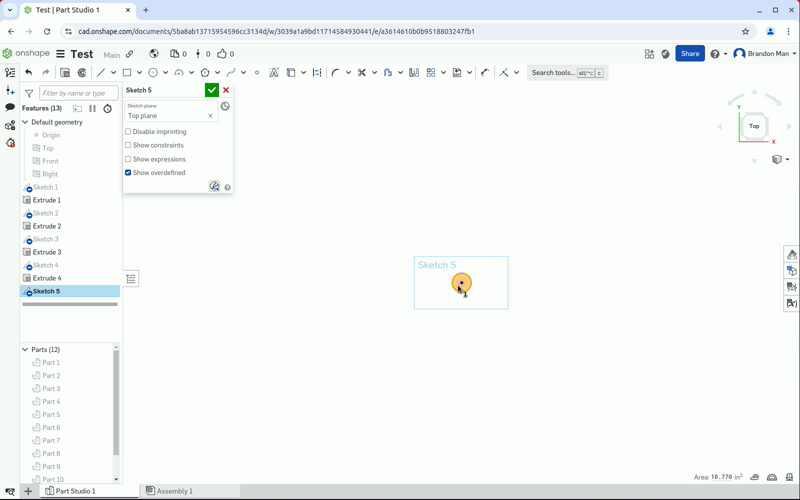
mouse_move(69, 352)
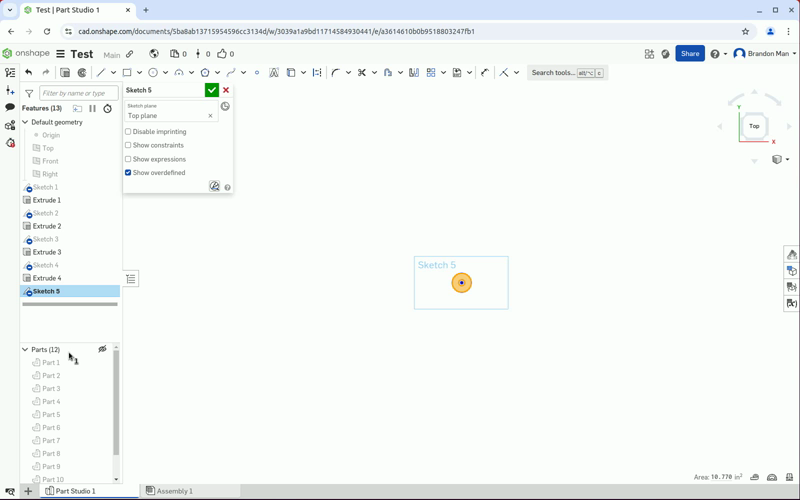
key(shift+y)
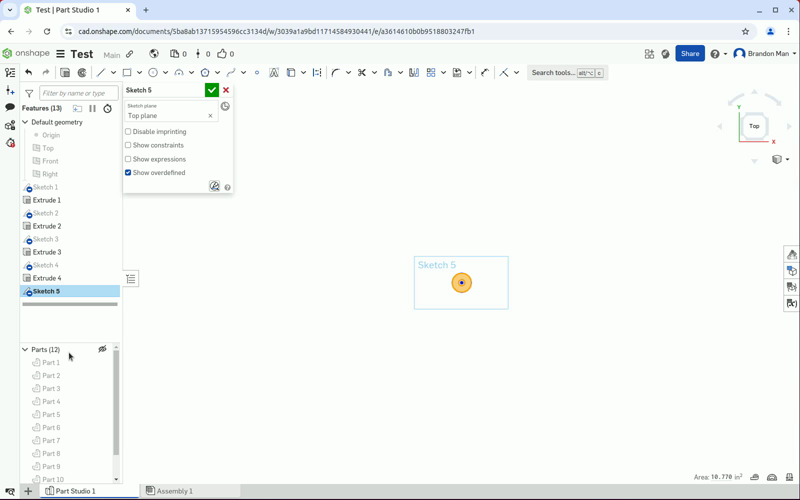
key(shift+e)
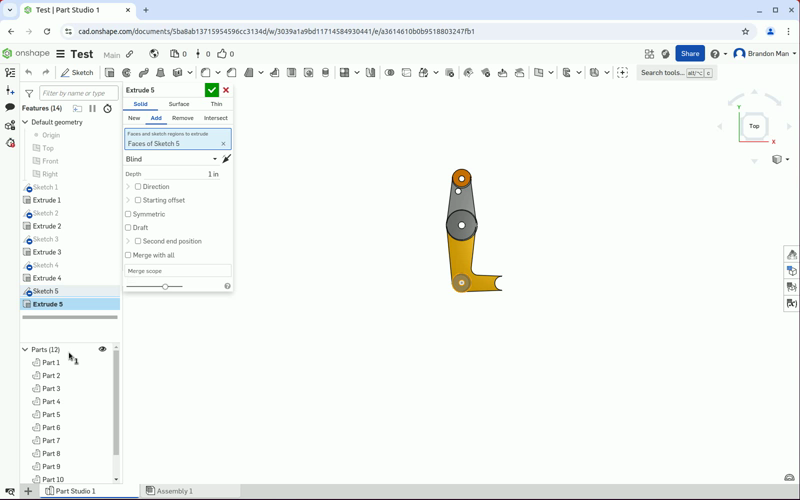
mouse_move(143, 106)
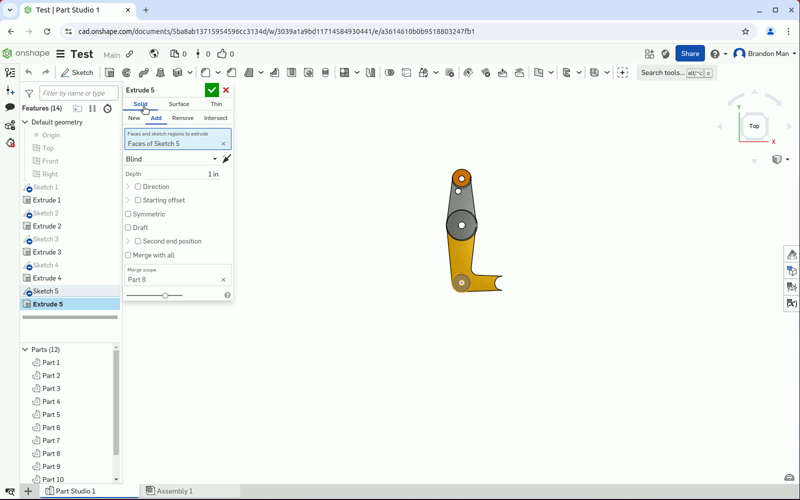
click(143, 106)
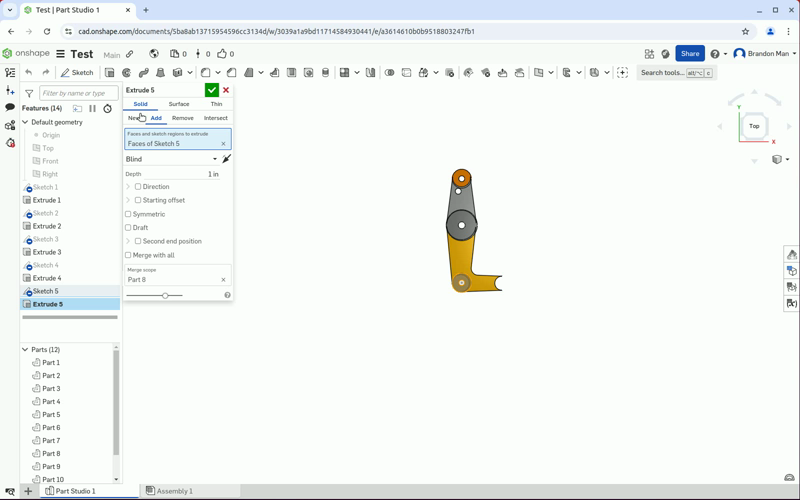
mouse_move(137, 120)
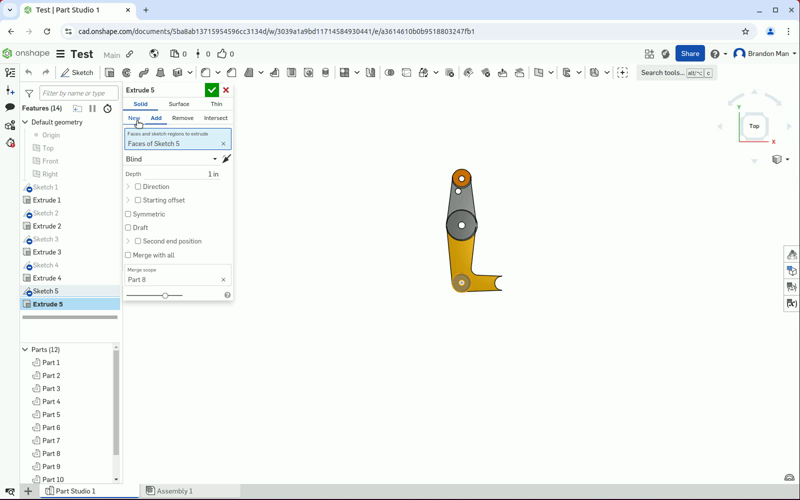
click(137, 120)
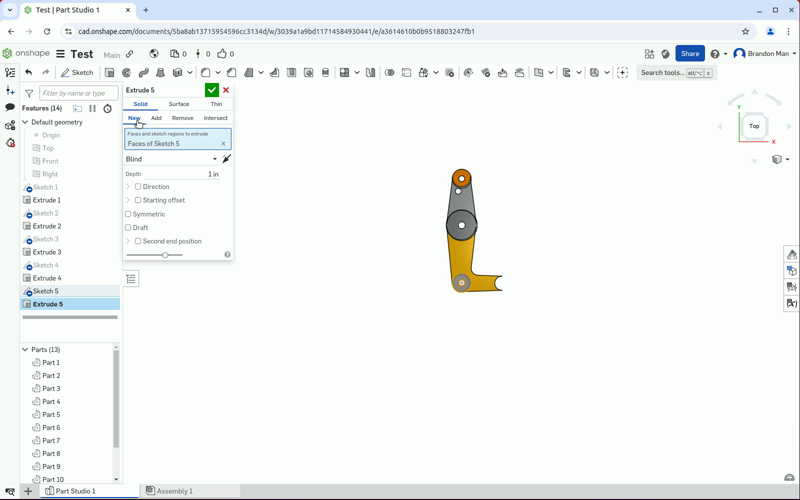
key(tab, 4)
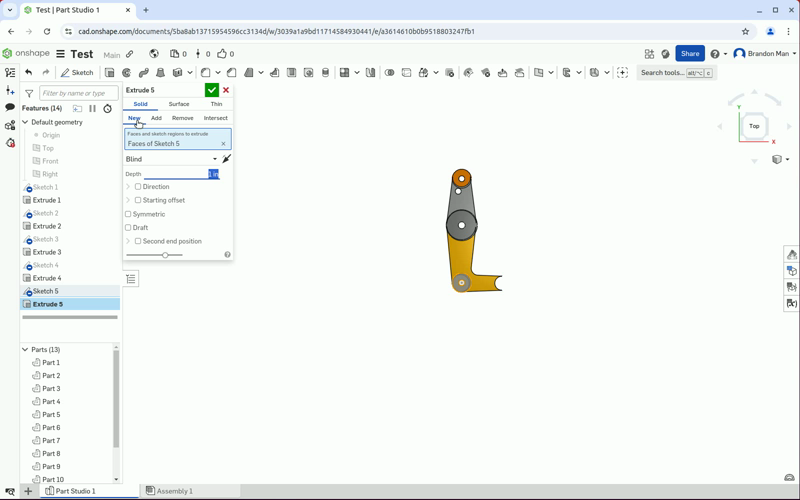
text(0.481)
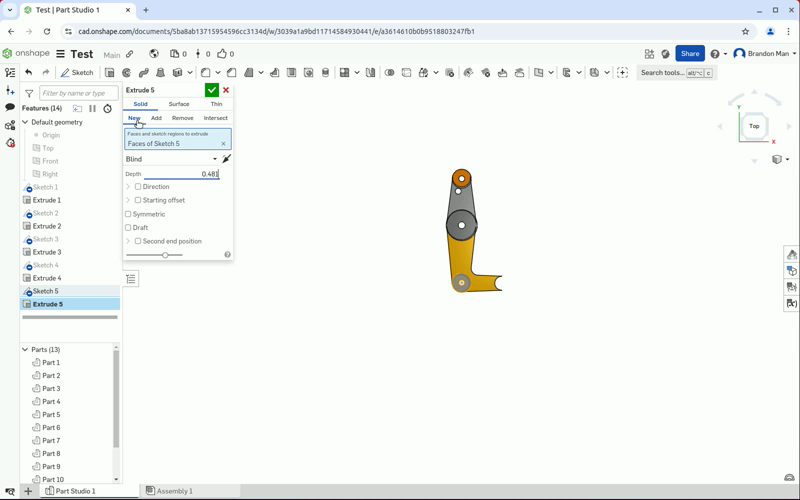
key(enter)
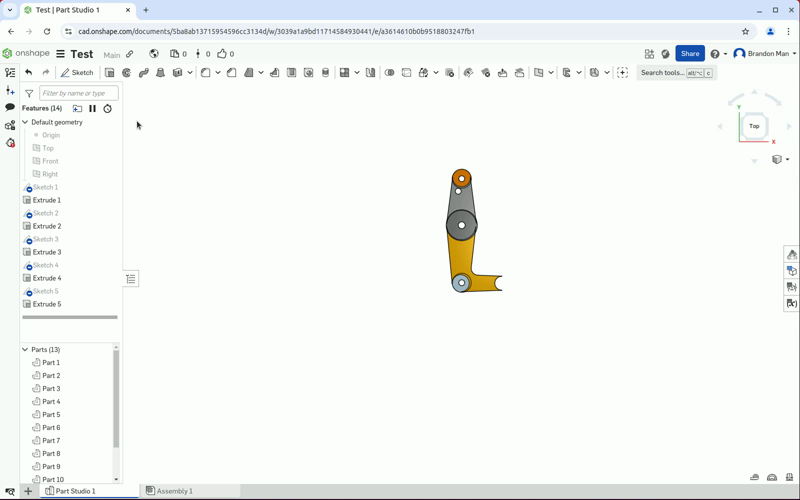
key(shift+h)
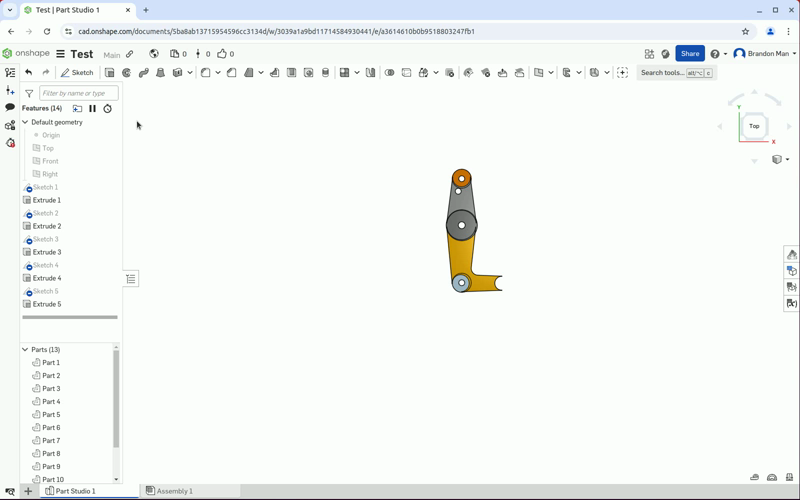
key(shift+h)
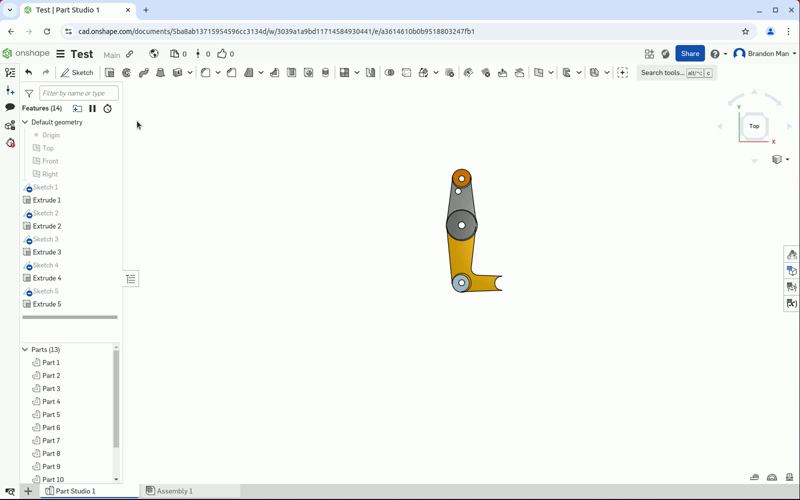
mouse_move(73, 189)
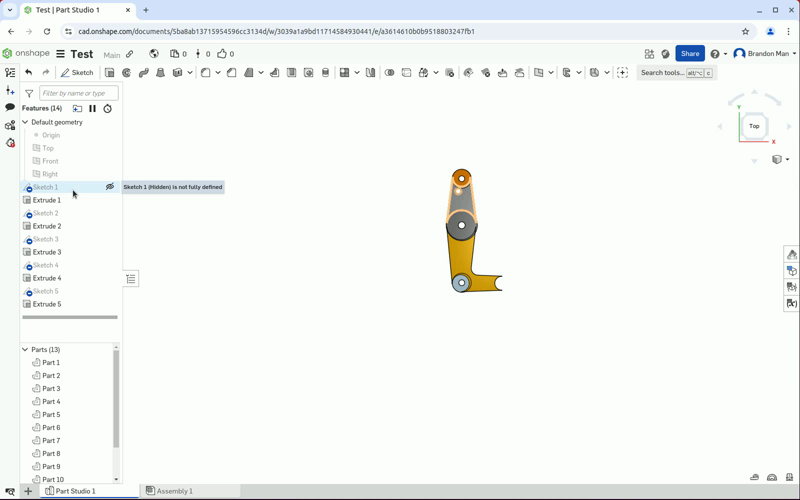
click(73, 189)
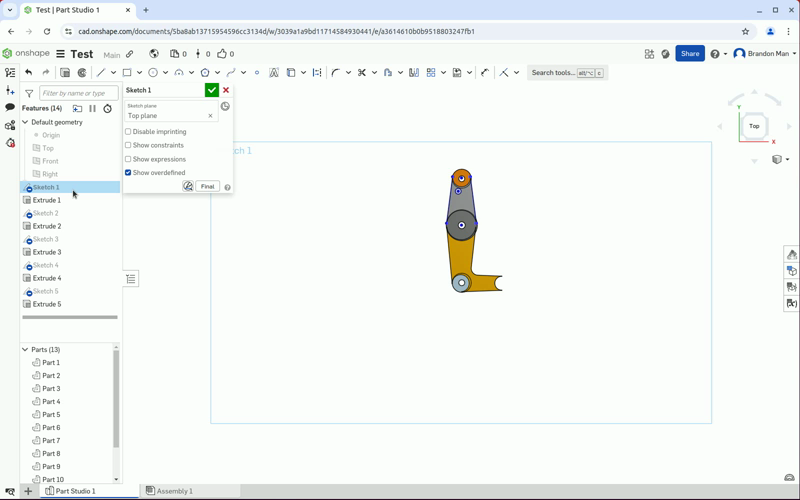
mouse_move(229, 92)
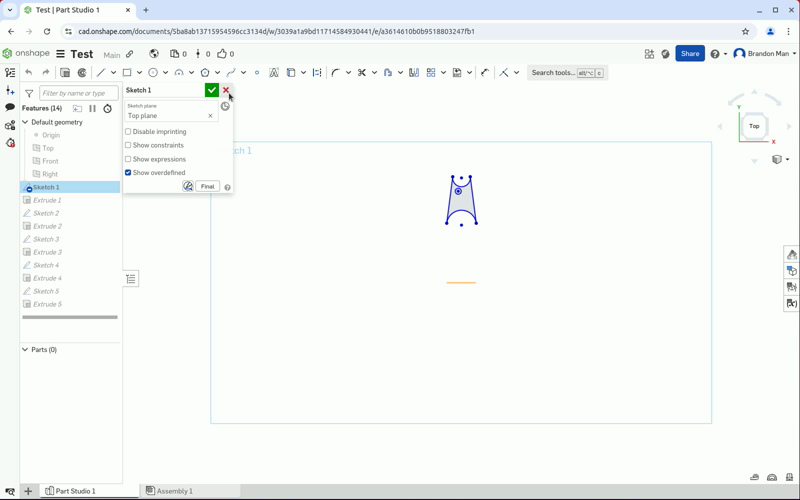
click(229, 92)
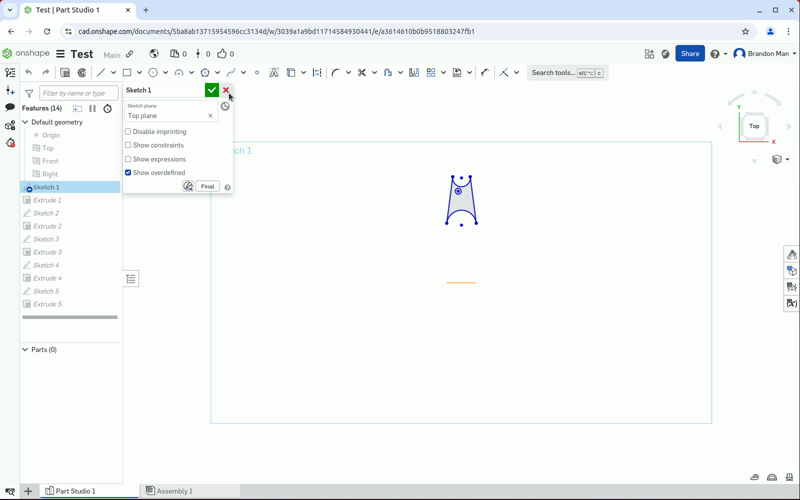
key(shift+s)
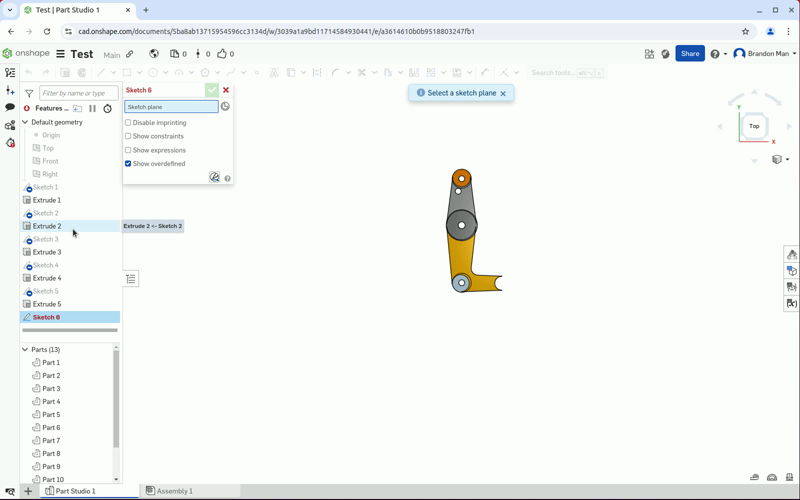
scroll(3)
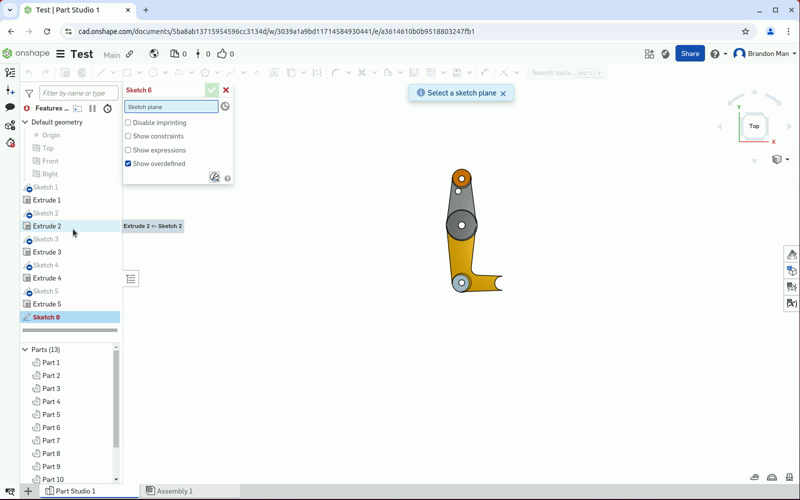
mouse_move(73, 150)
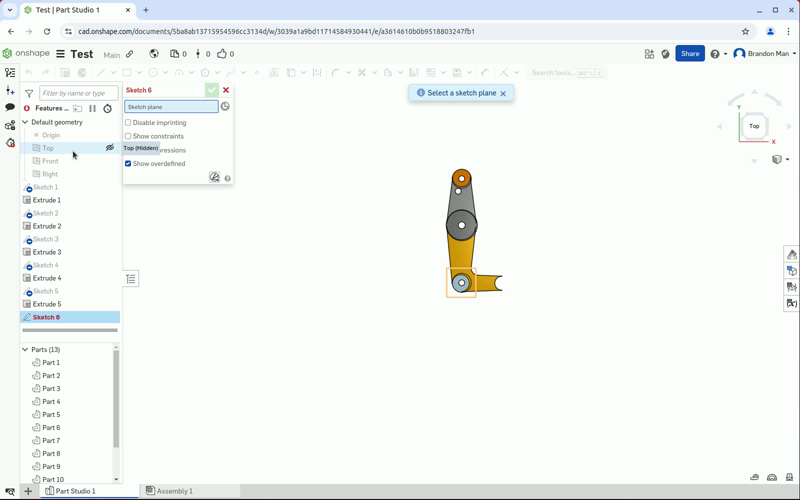
click(73, 150)
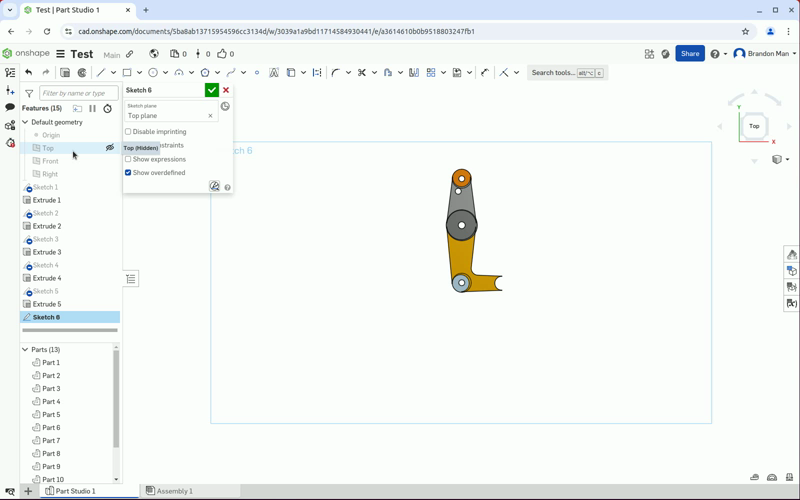
mouse_move(69, 352)
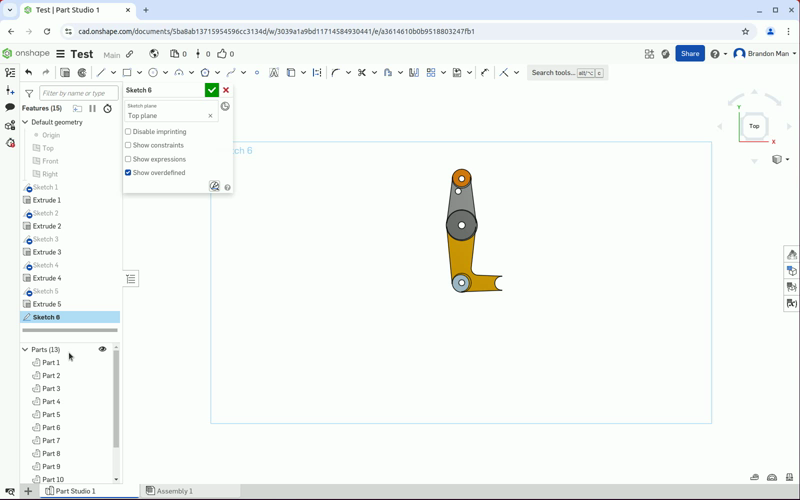
key(y)
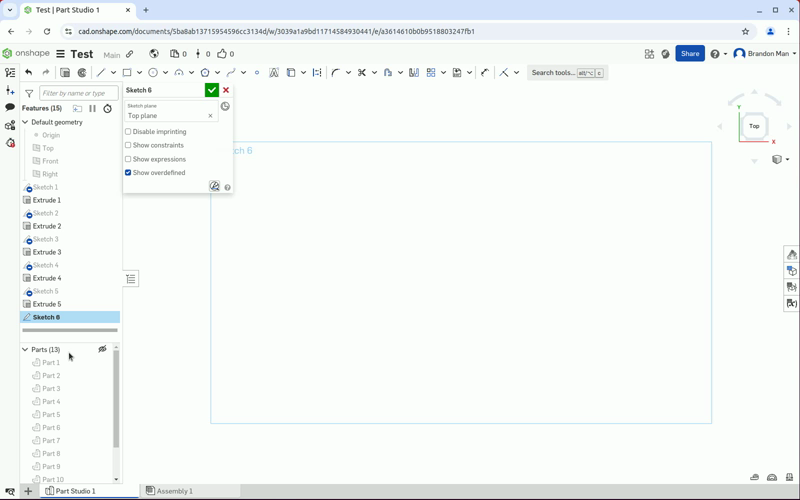
key(c)
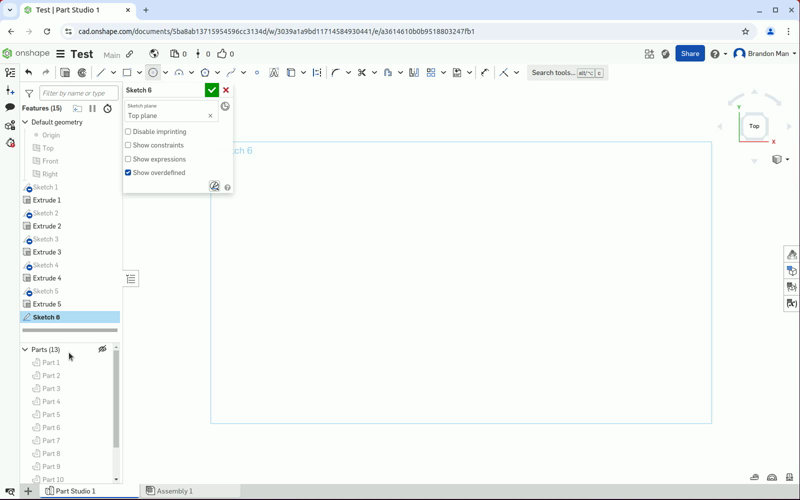
key_down(shift)
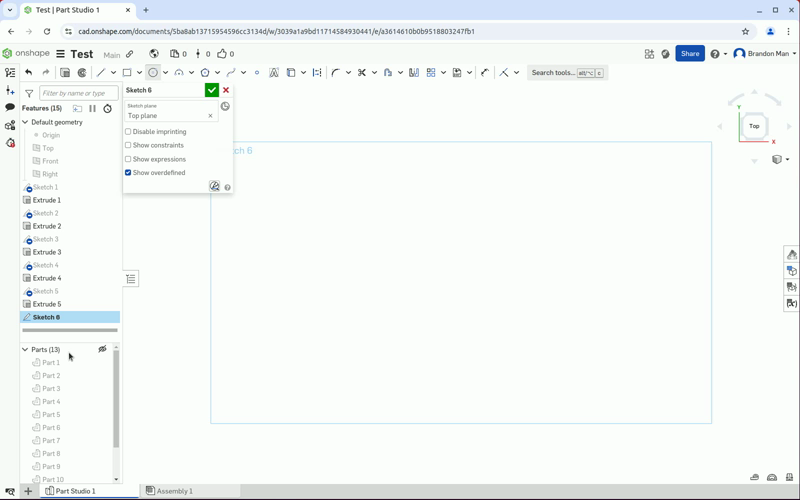
mouse_move(501, 282)
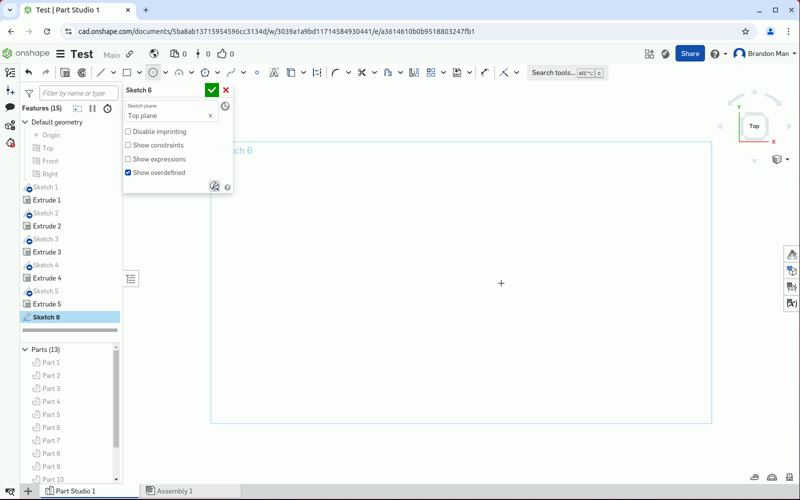
click(501, 282)
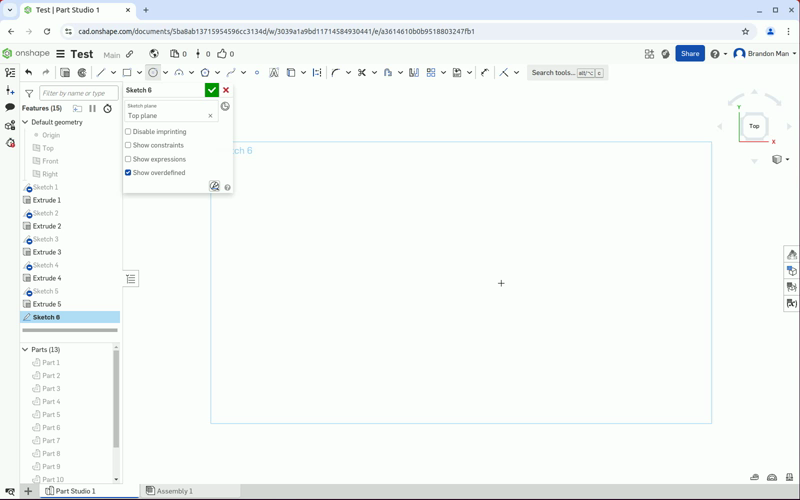
key_up(shift)
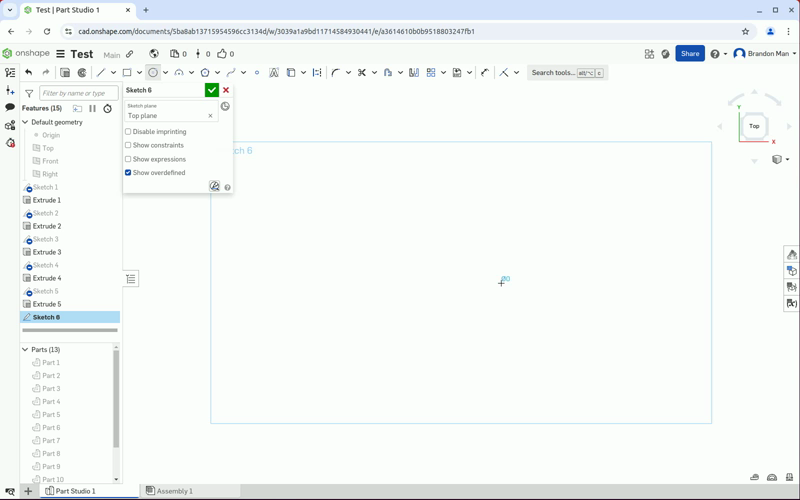
mouse_move(508, 282)
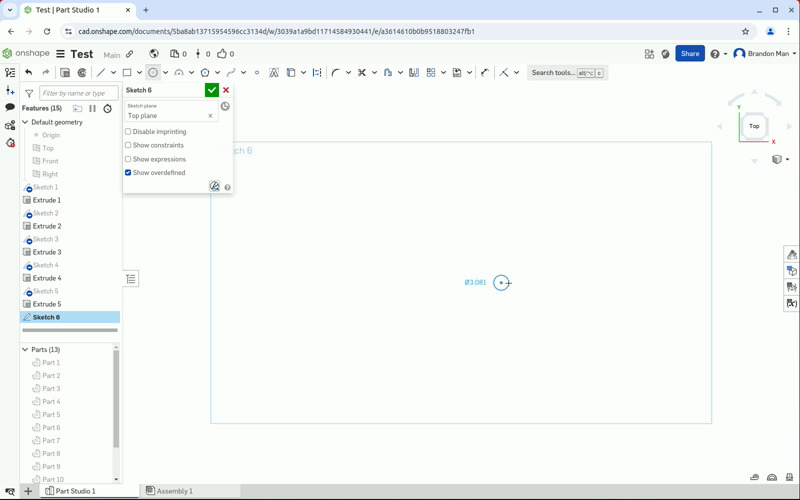
click(508, 282)
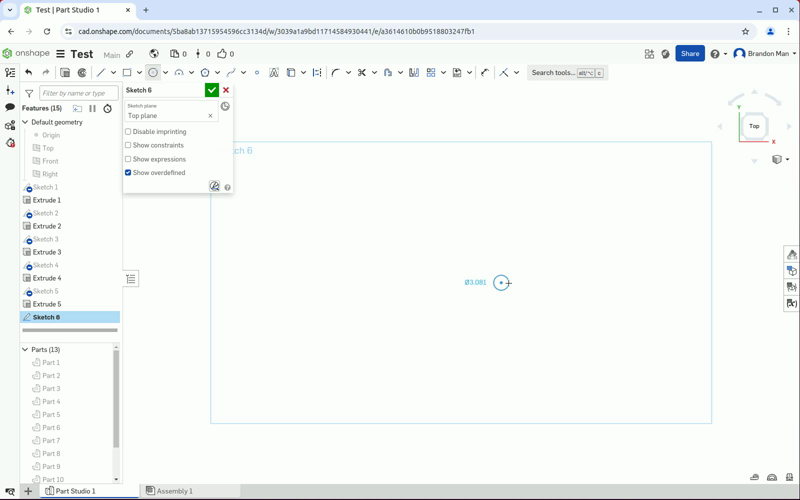
key(esc)
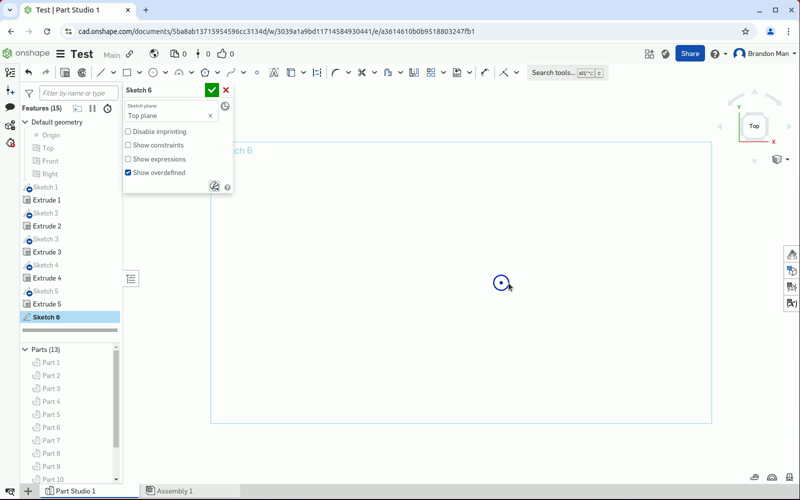
key(c)
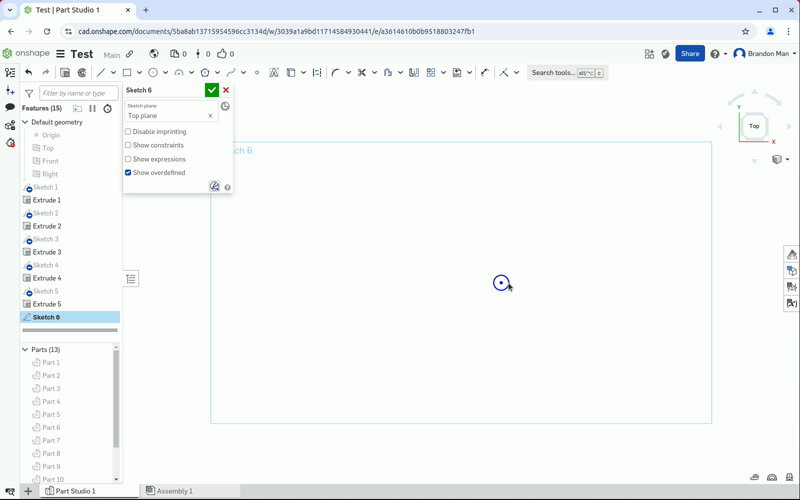
key_down(shift)
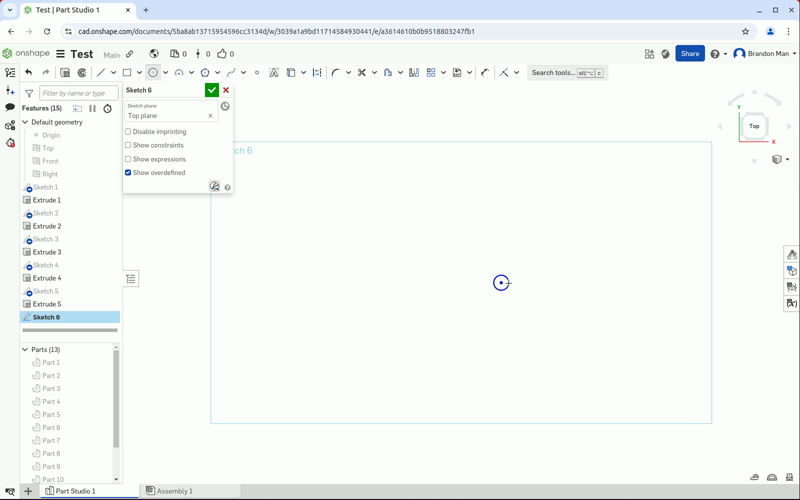
mouse_move(501, 282)
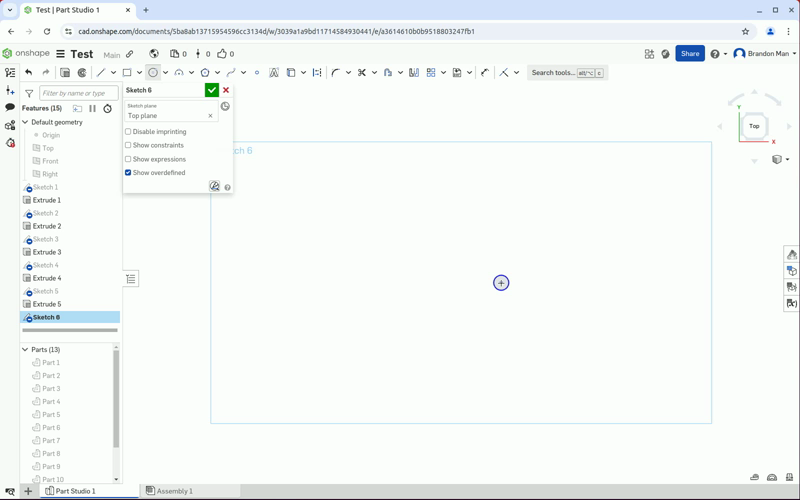
click(501, 282)
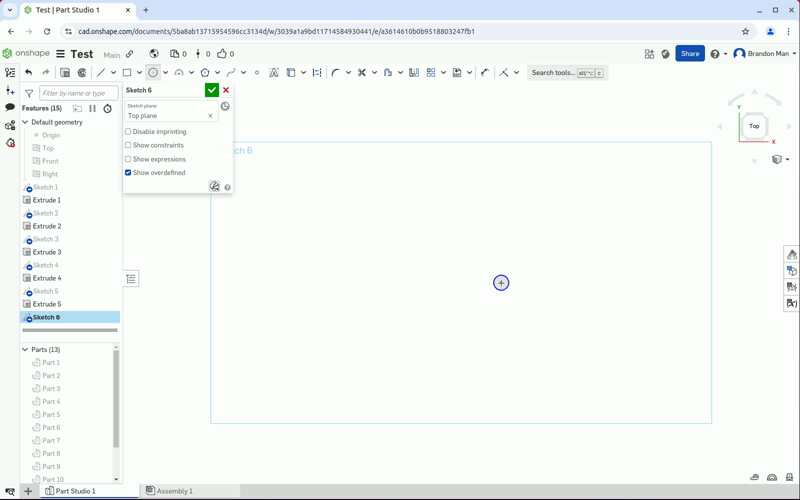
key_up(shift)
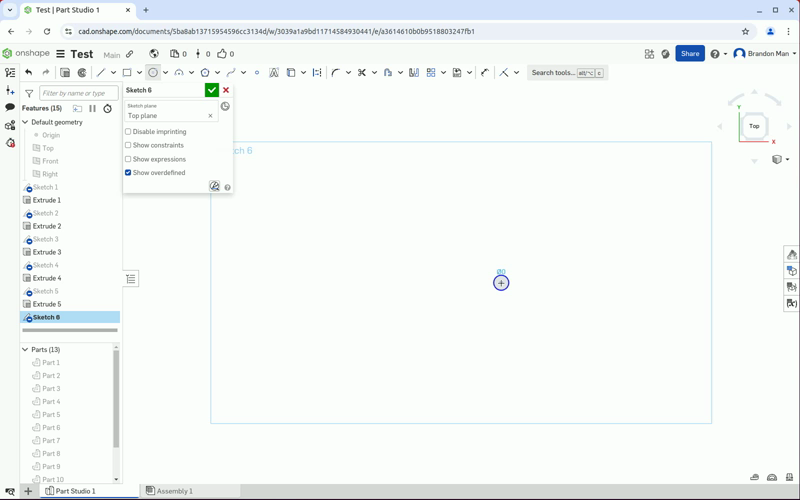
mouse_move(504, 282)
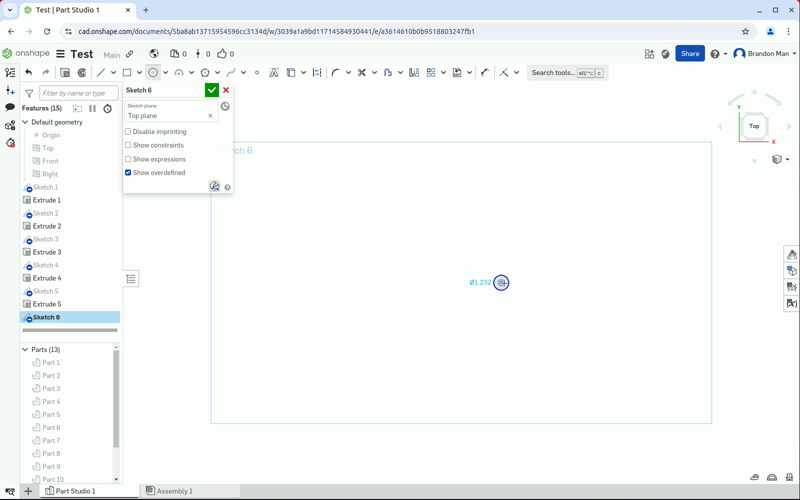
scroll(6)
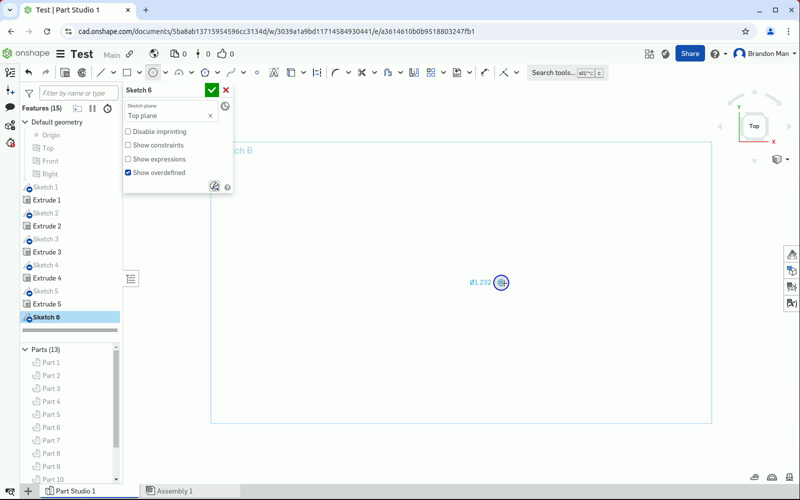
scroll(6)
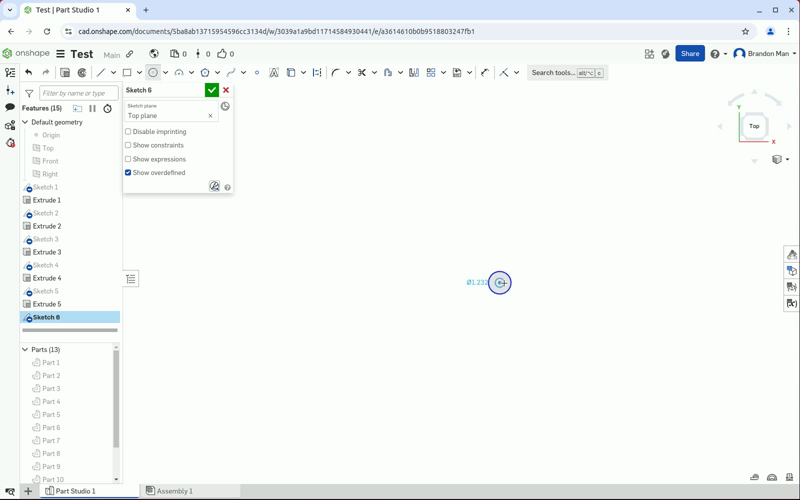
scroll(6)
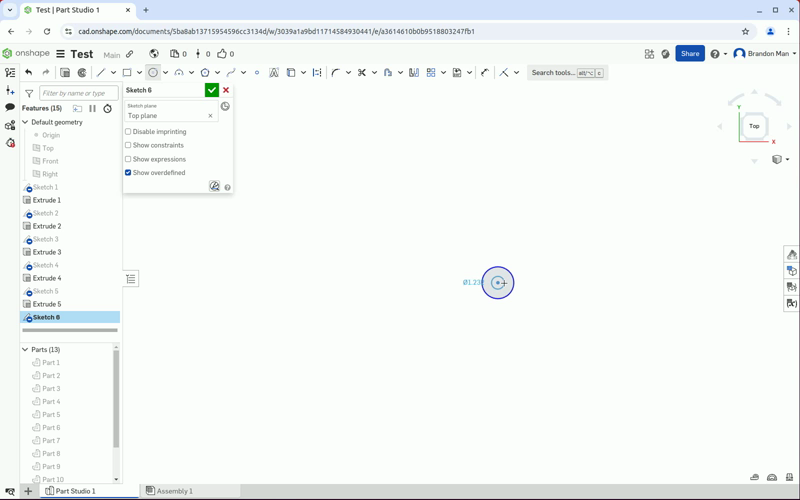
scroll(6)
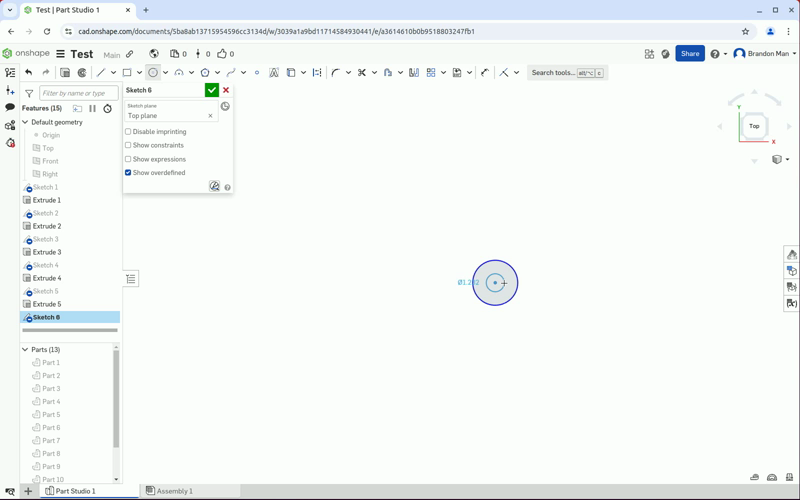
scroll(6)
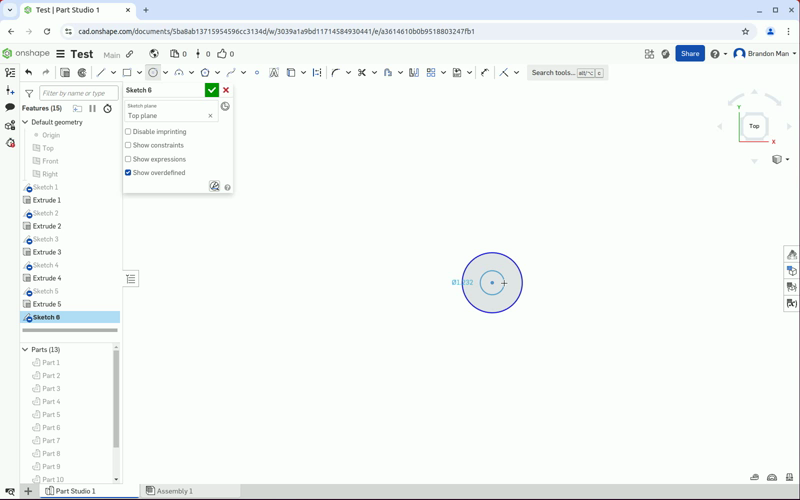
scroll(6)
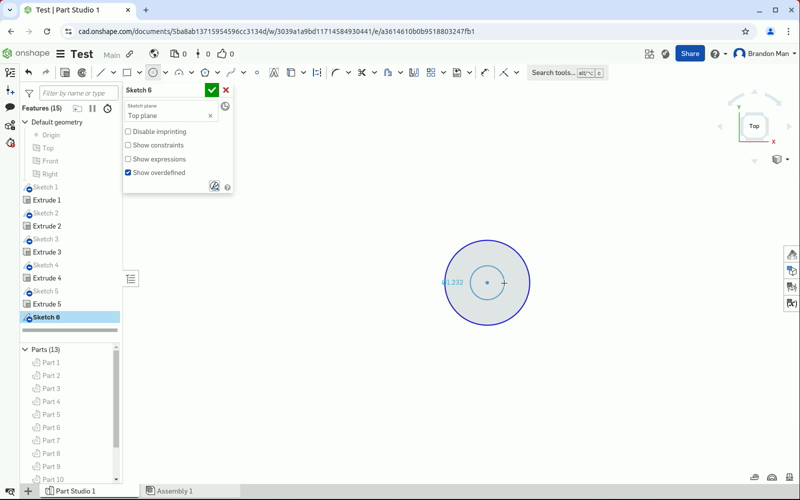
scroll(6)
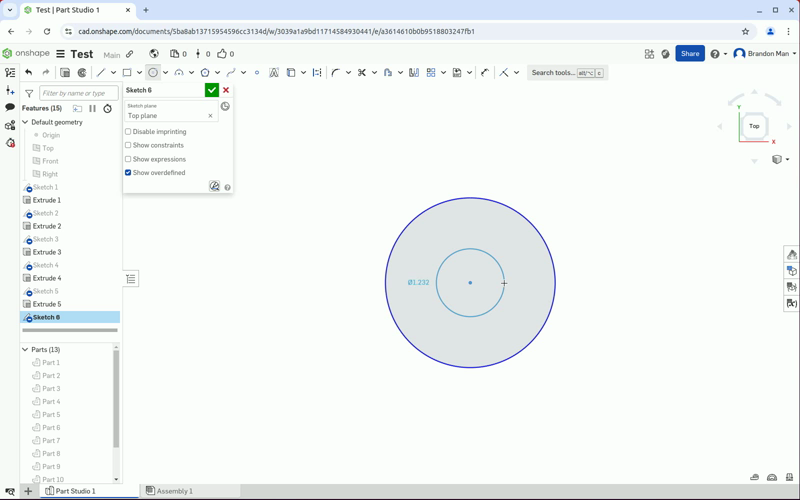
click(504, 282)
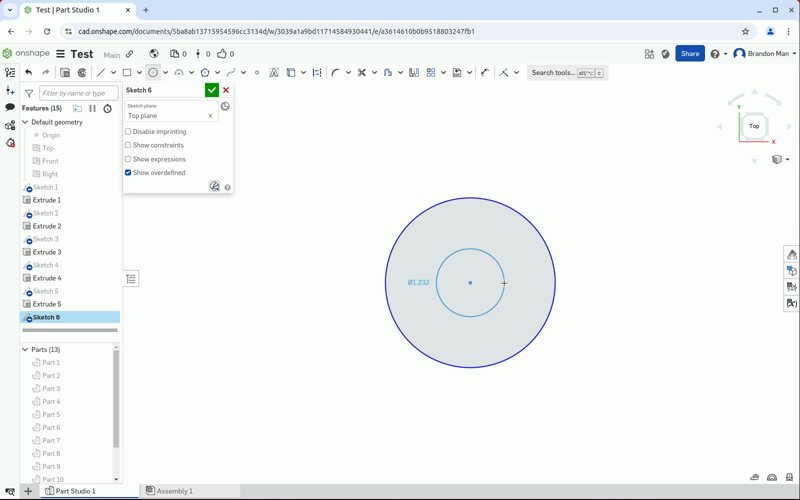
scroll(-6)
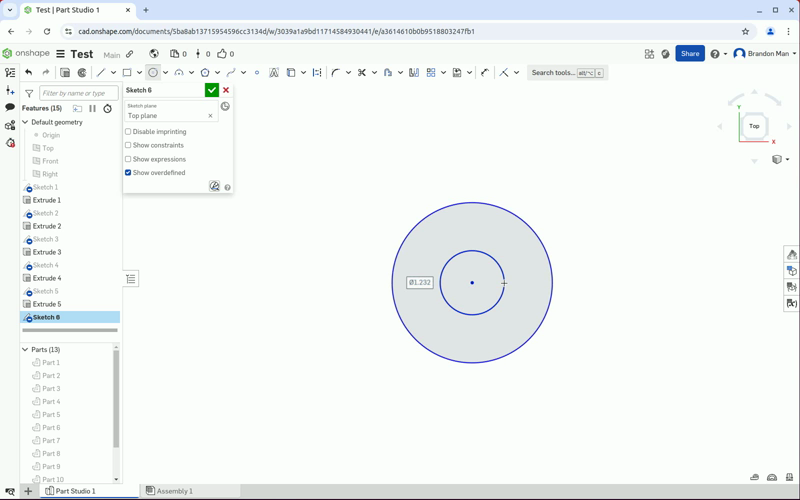
scroll(-6)
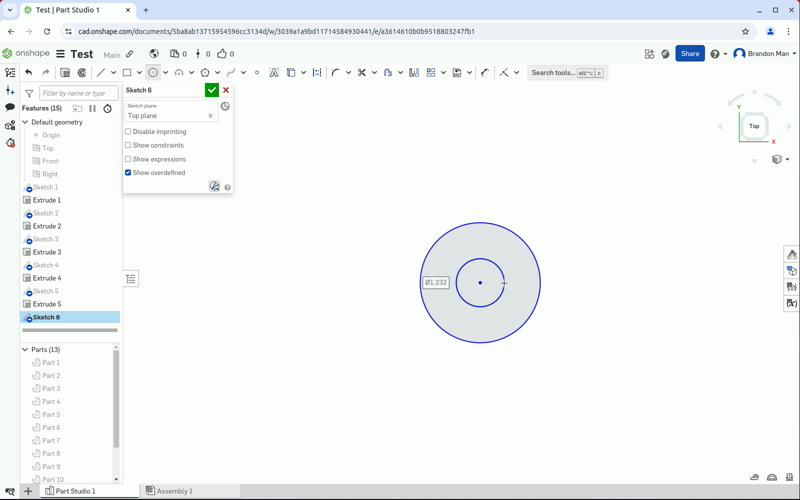
scroll(-6)
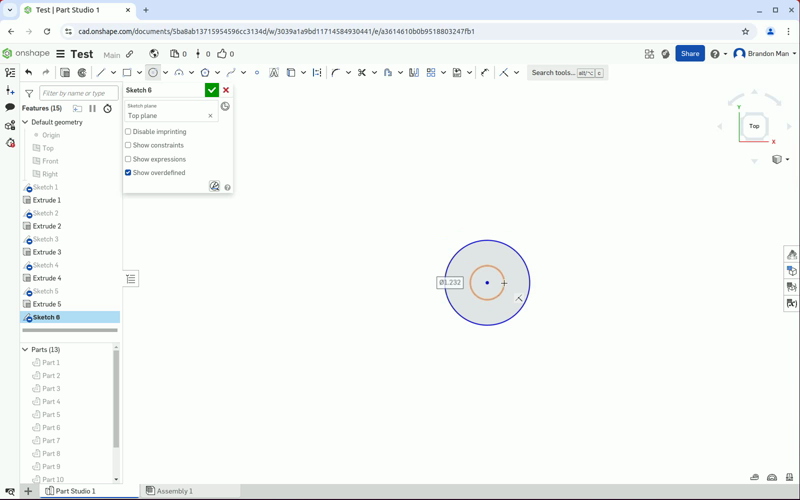
scroll(-6)
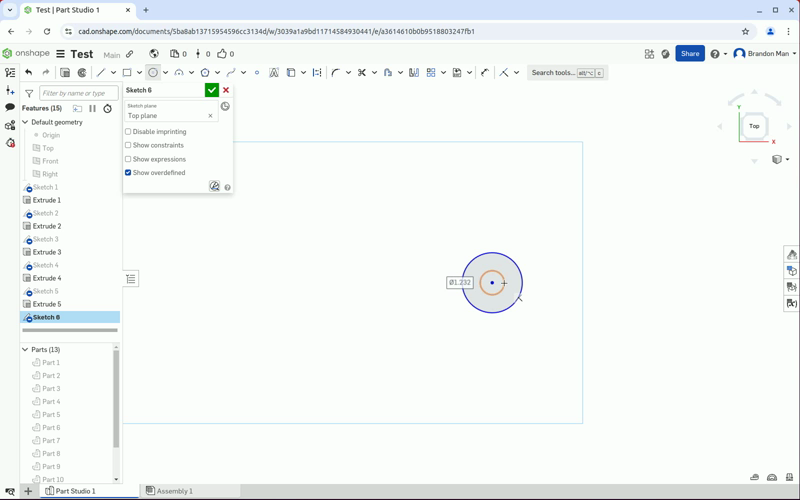
scroll(-6)
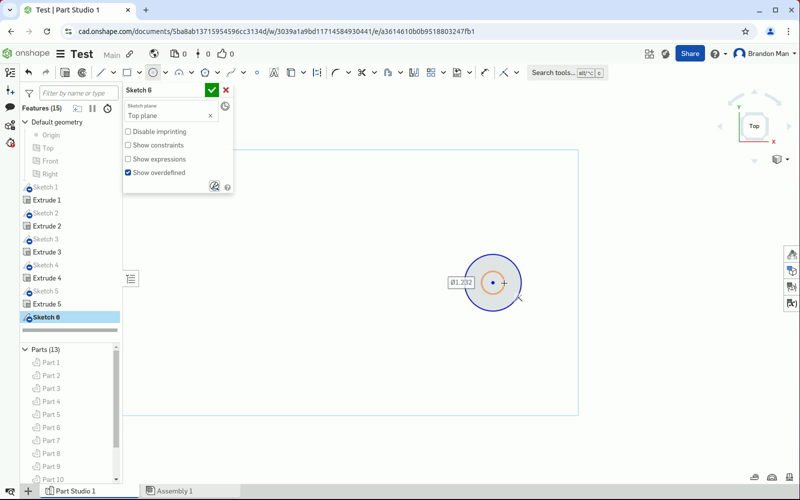
scroll(-6)
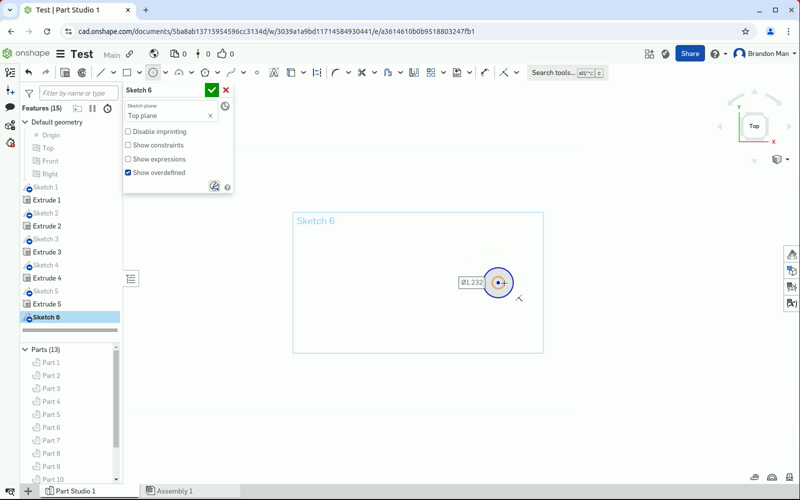
scroll(-6)
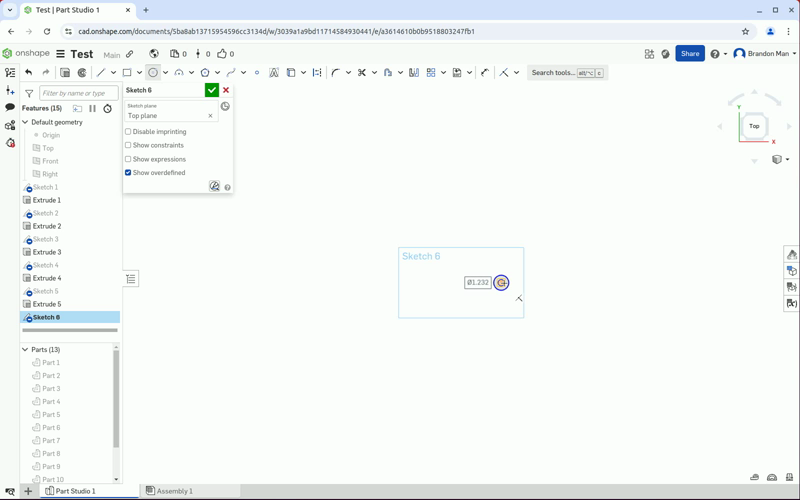
key(esc)
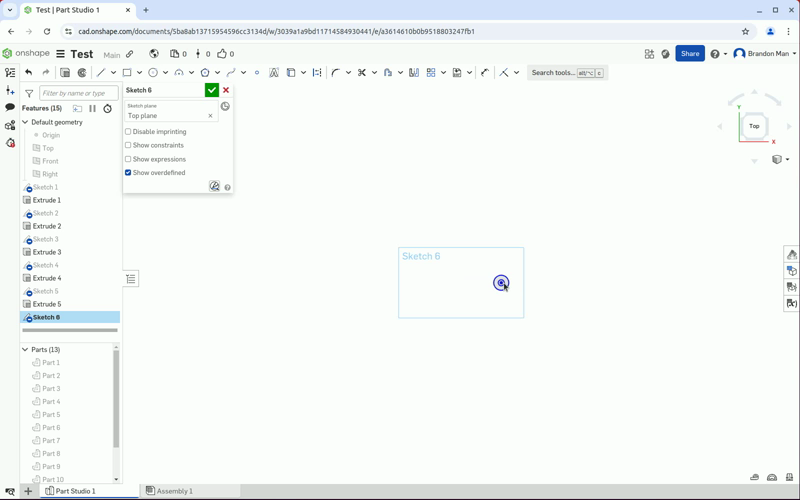
mouse_move(501, 277)
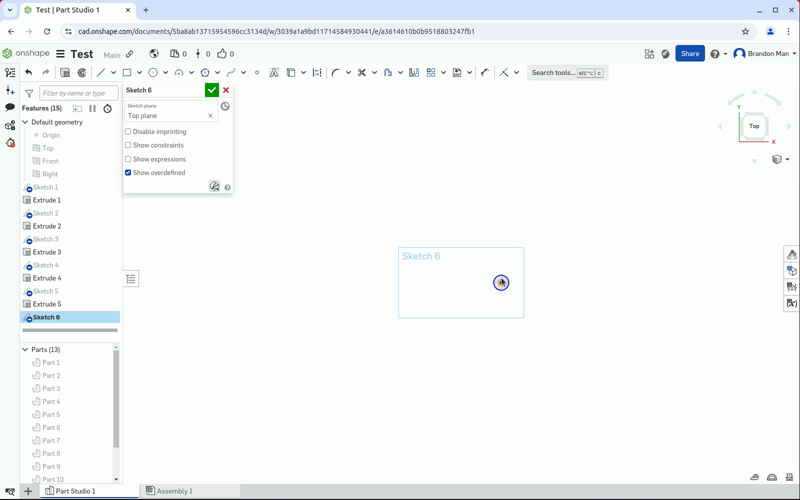
scroll(6)
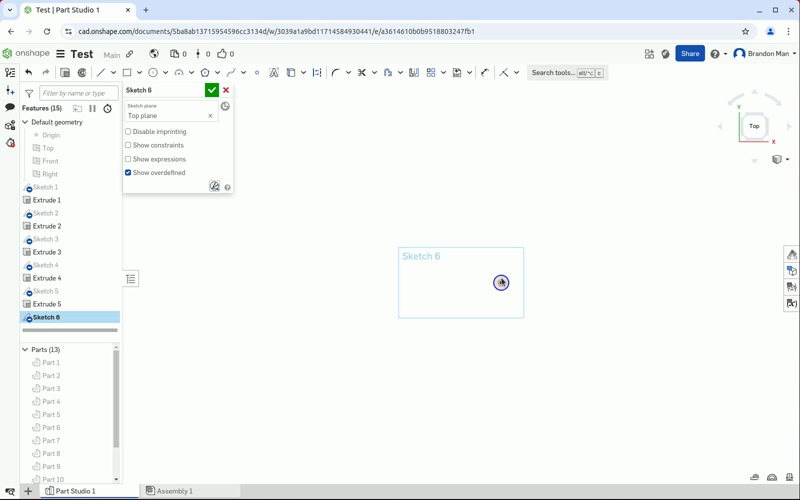
scroll(6)
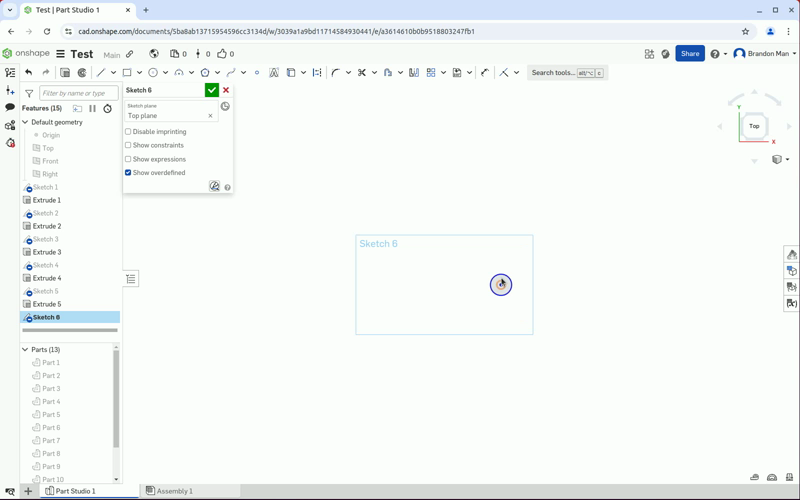
scroll(6)
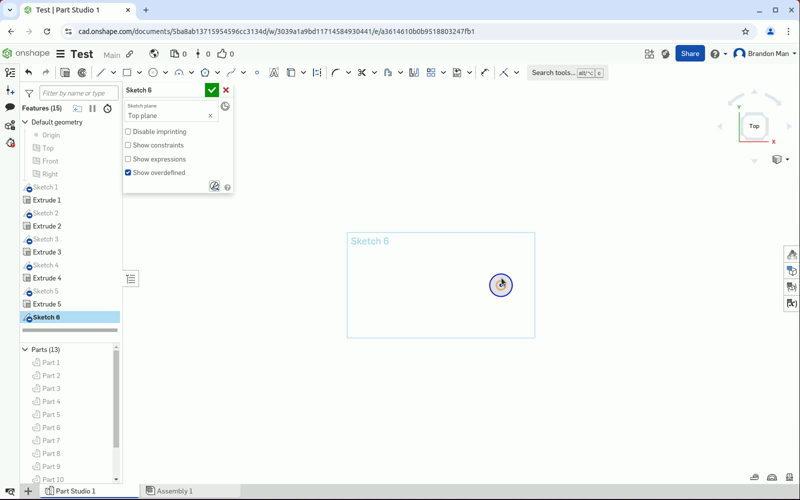
scroll(6)
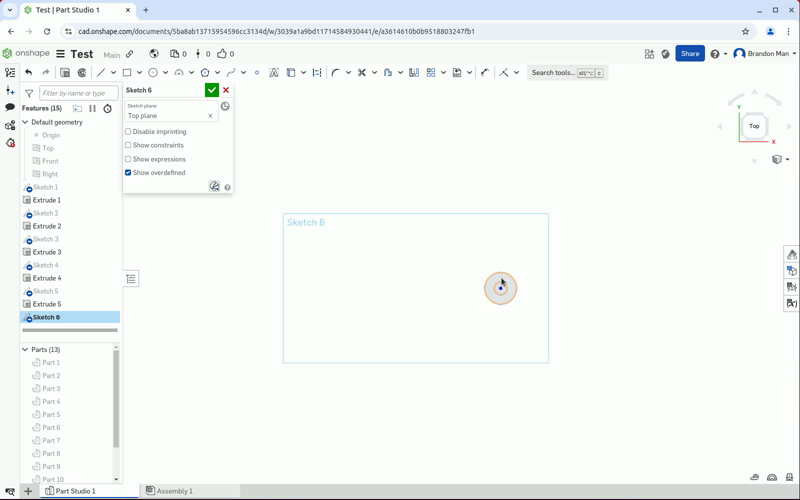
scroll(6)
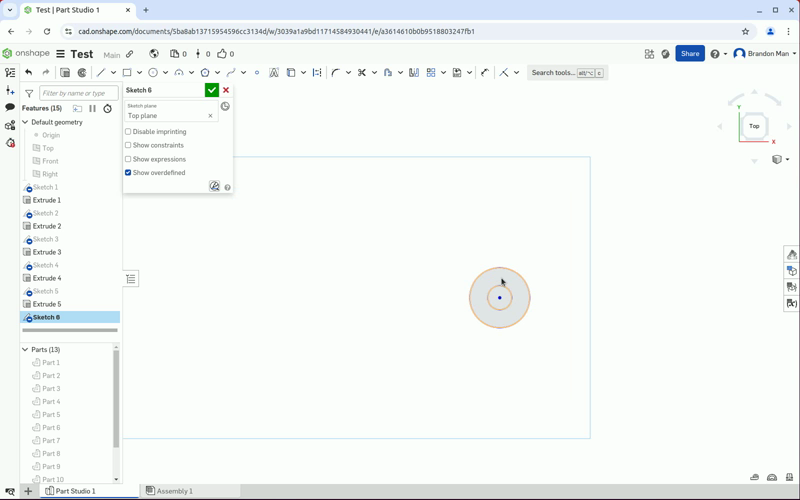
scroll(6)
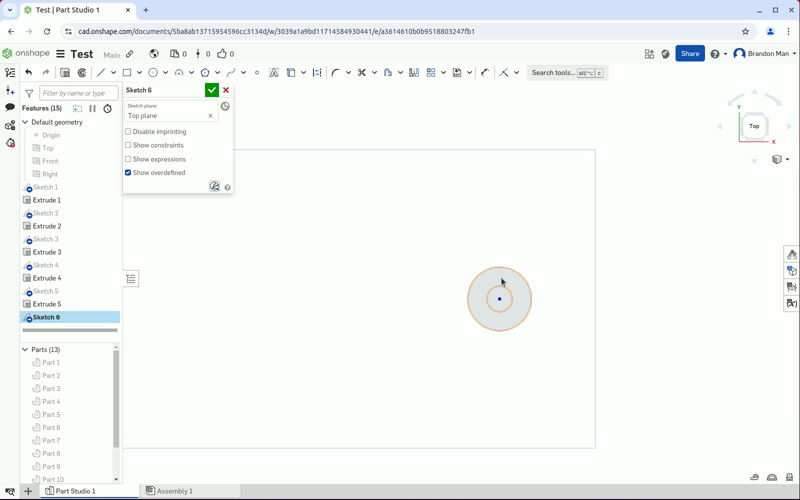
scroll(6)
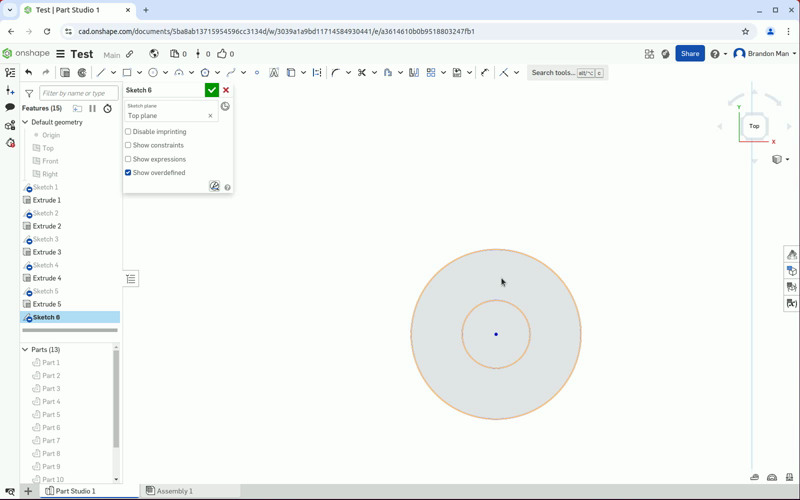
click(501, 277)
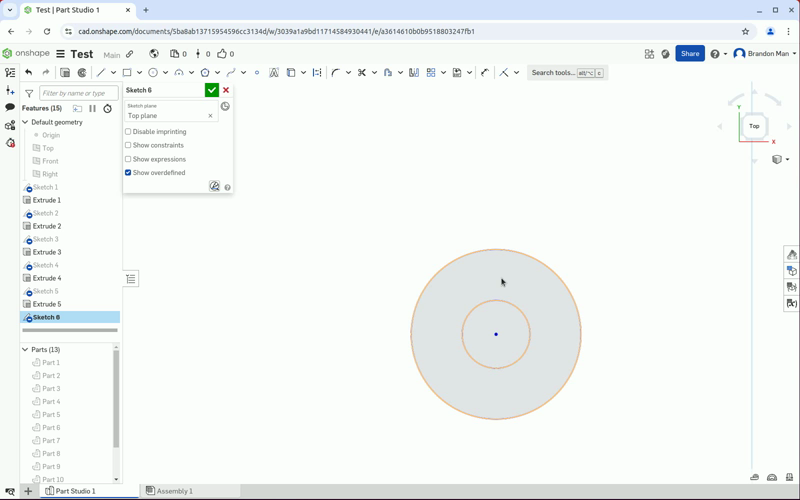
scroll(-6)
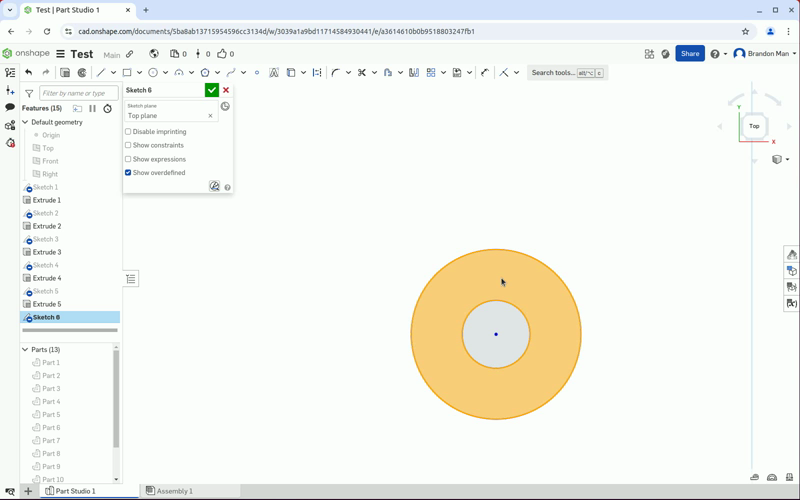
scroll(-6)
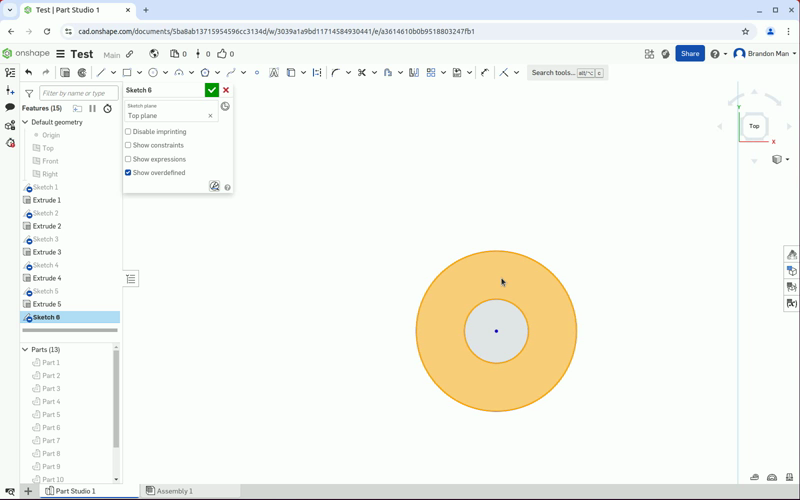
scroll(-6)
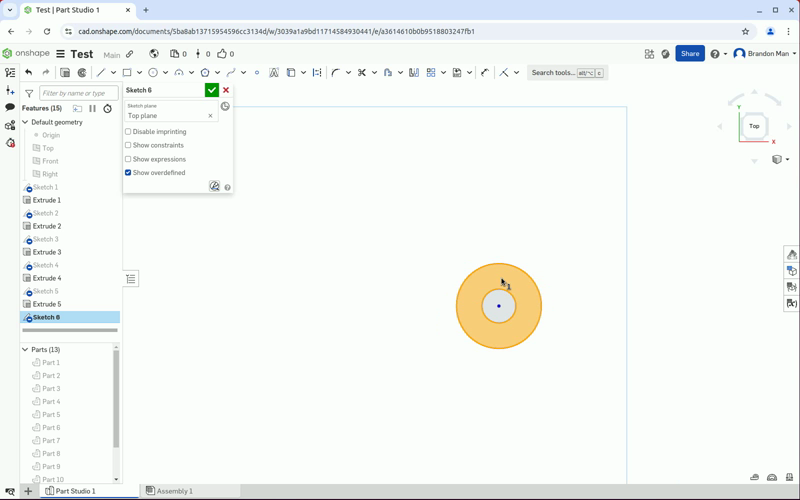
scroll(-6)
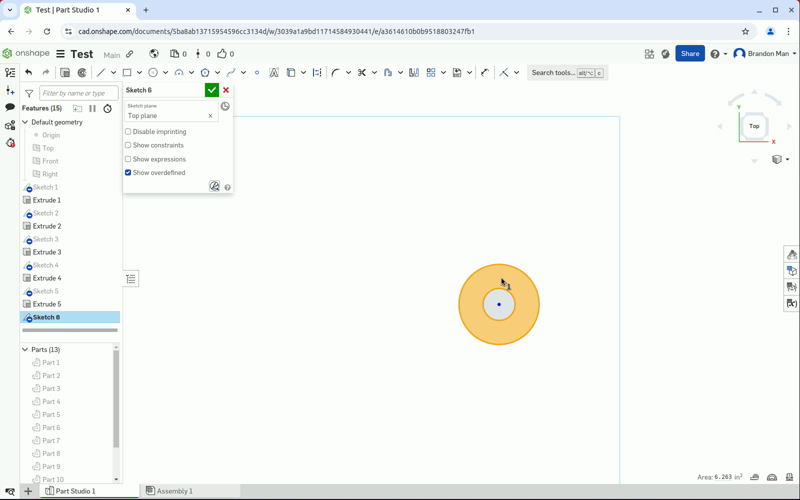
scroll(-6)
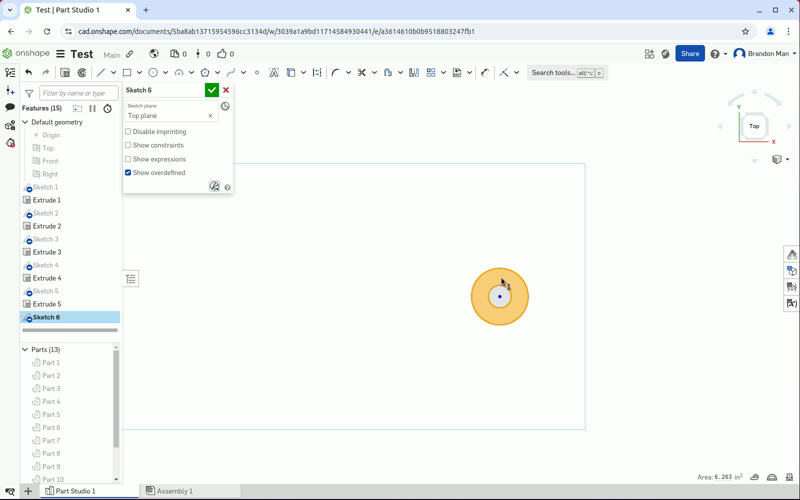
scroll(-6)
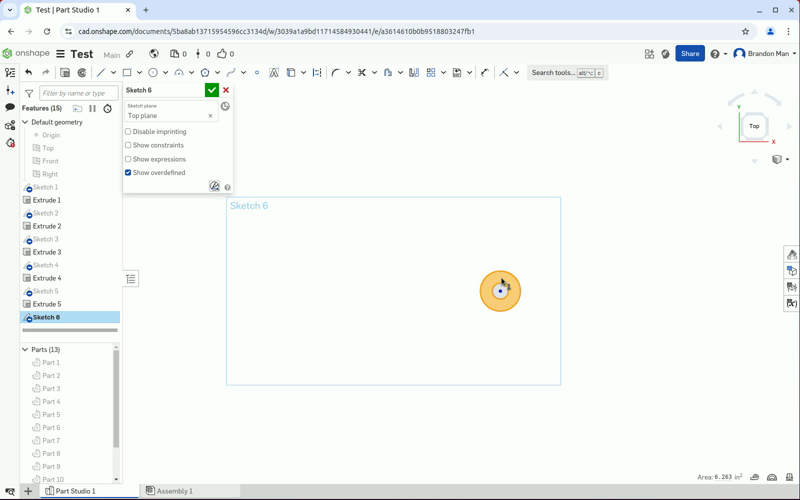
scroll(-6)
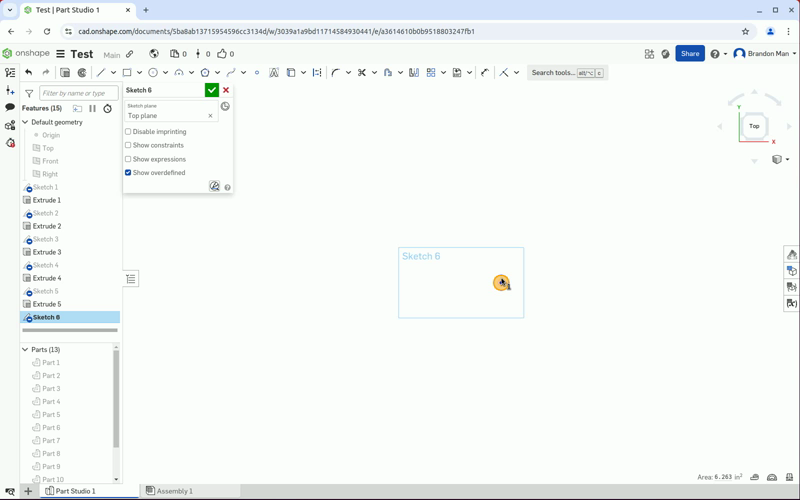
mouse_move(69, 352)
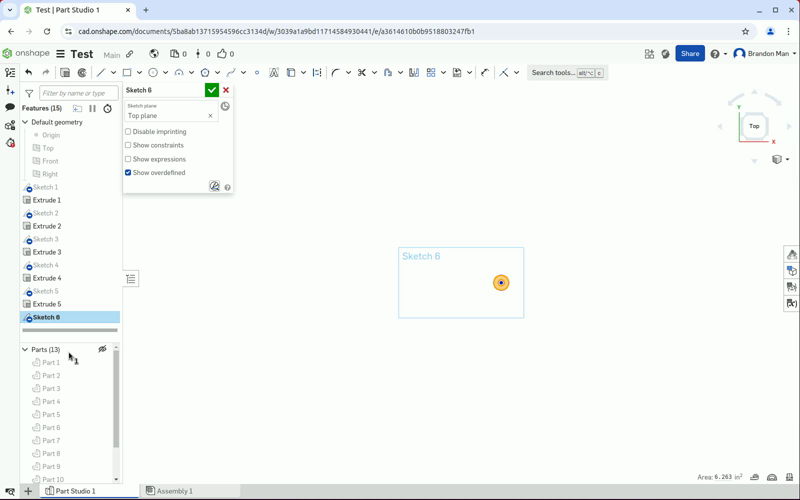
key(shift+y)
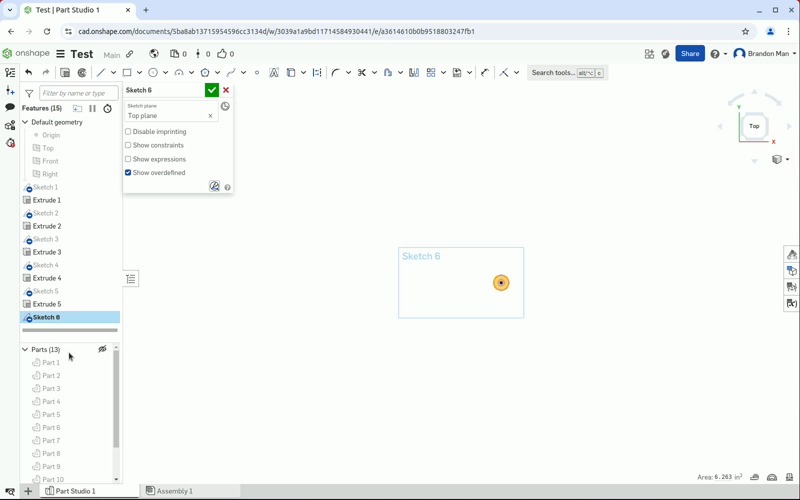
key(shift+e)
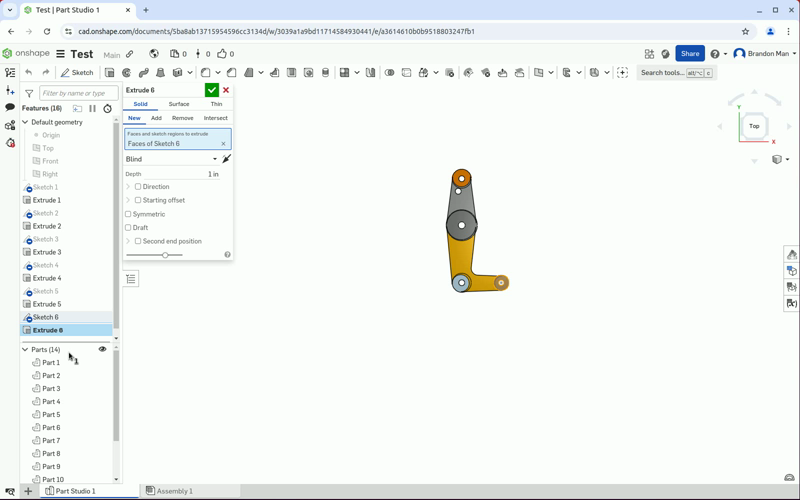
mouse_move(143, 106)
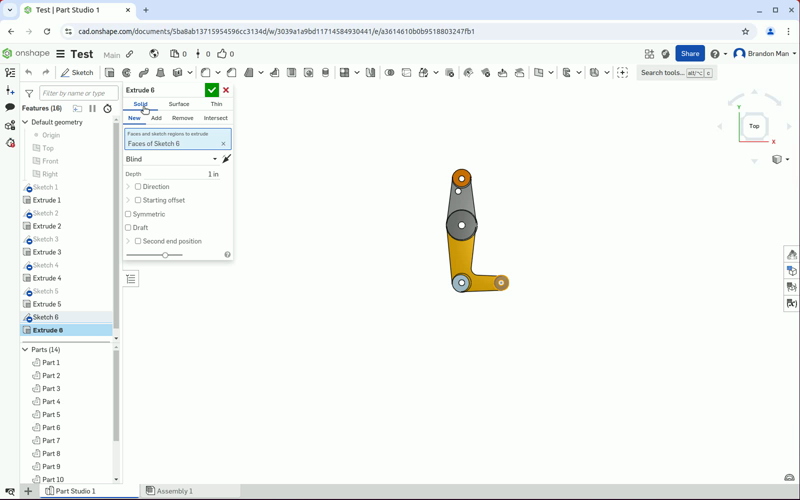
click(143, 106)
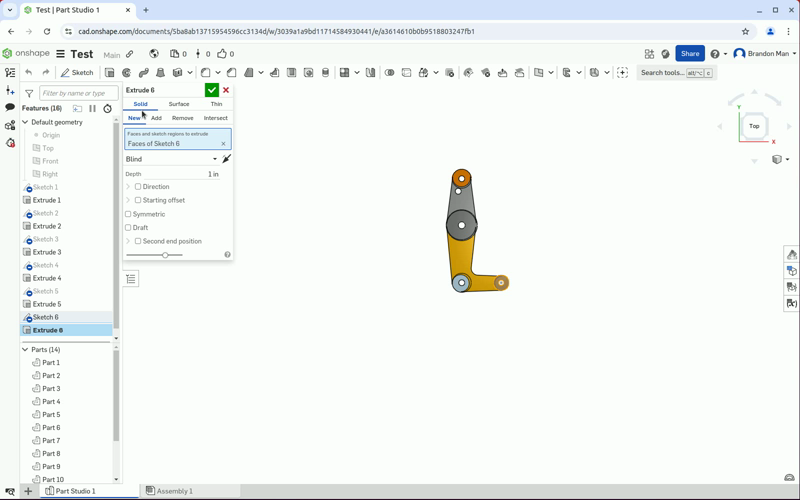
mouse_move(137, 120)
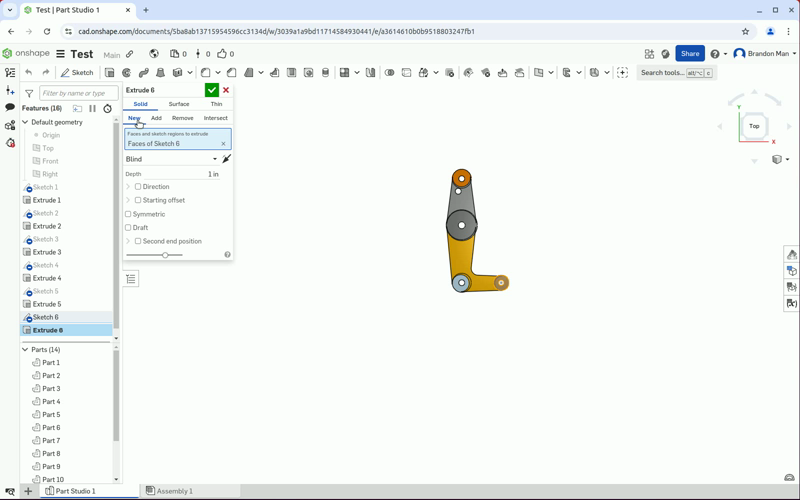
click(137, 120)
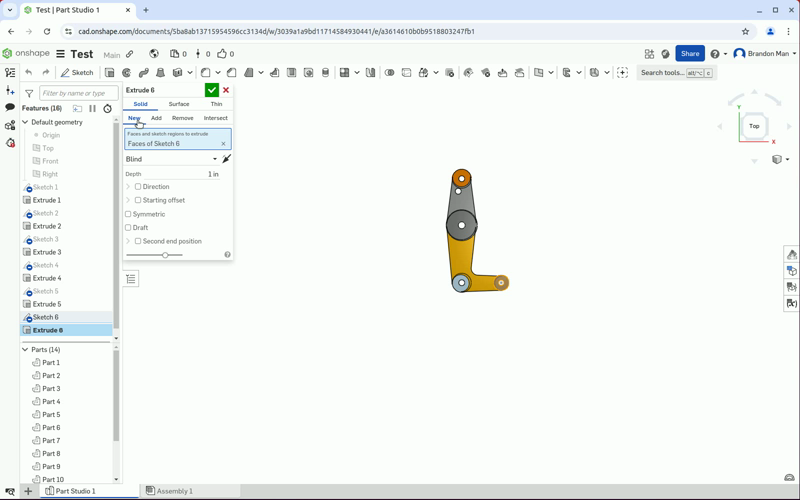
key(tab, 4)
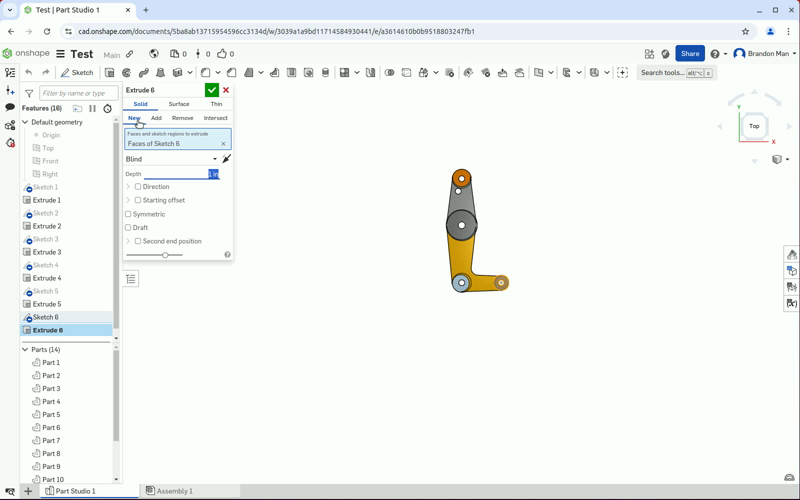
text(0.481)
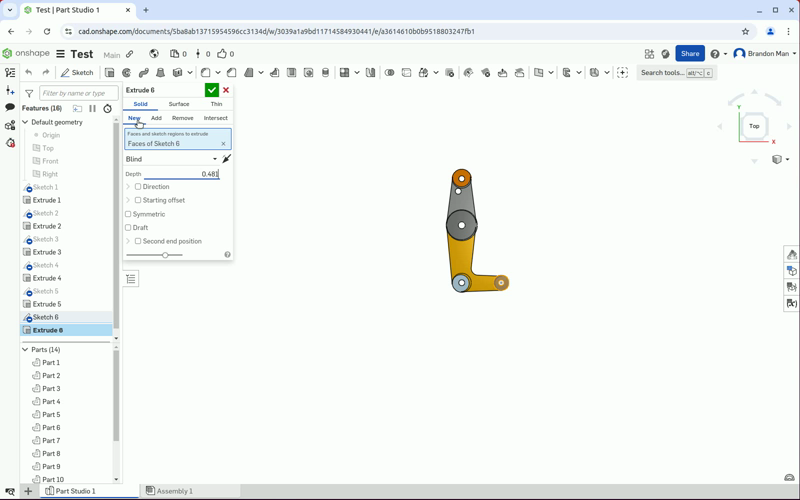
key(enter)
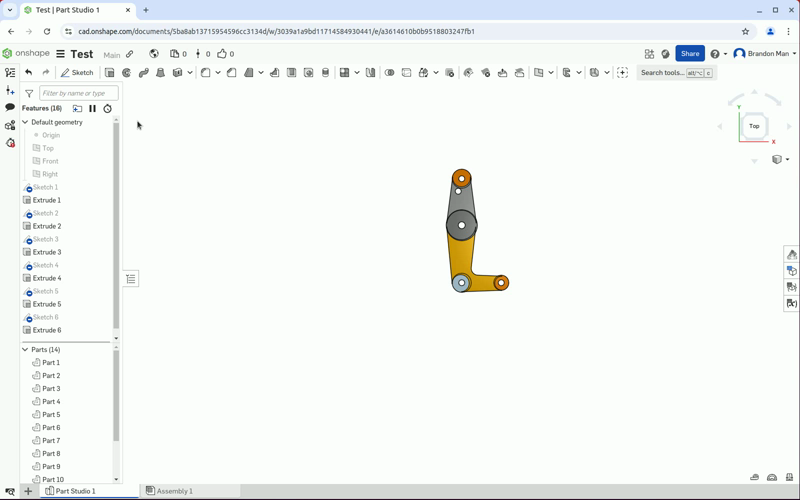
key(shift+h)
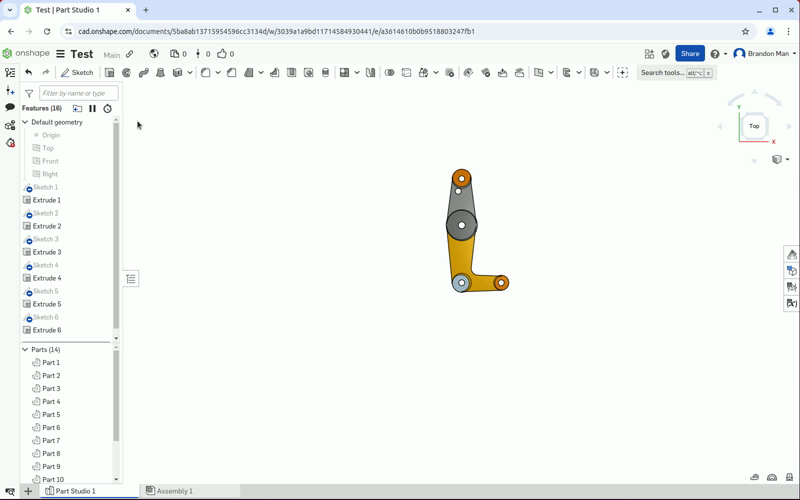
key(shift+h)
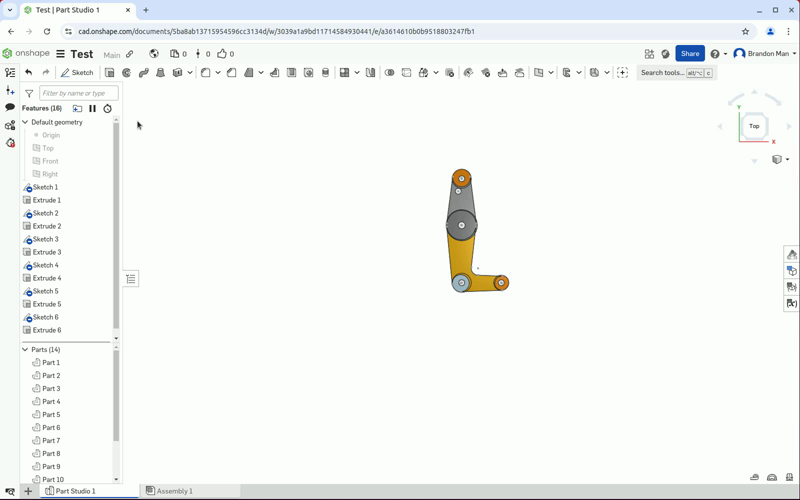
key(shift+7)
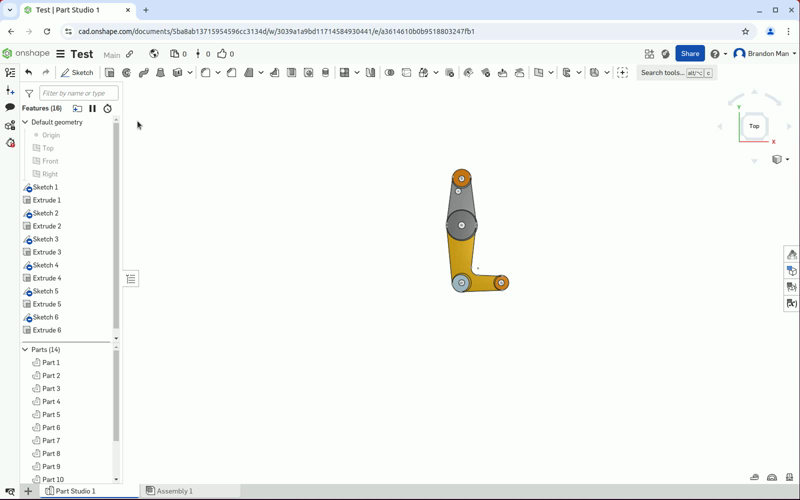
key(up, 3)
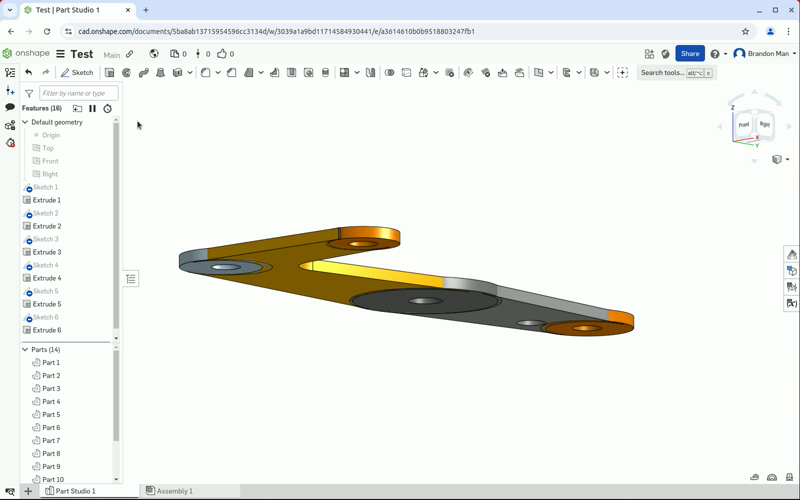
key(left, 3)
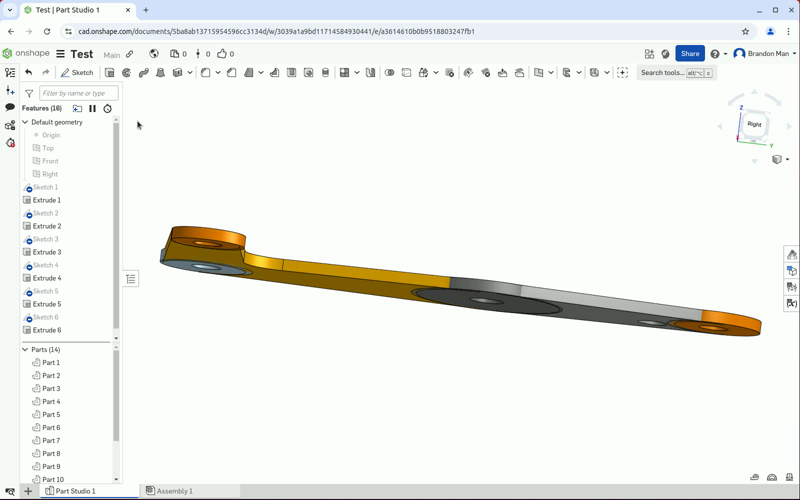
key(right, 3)
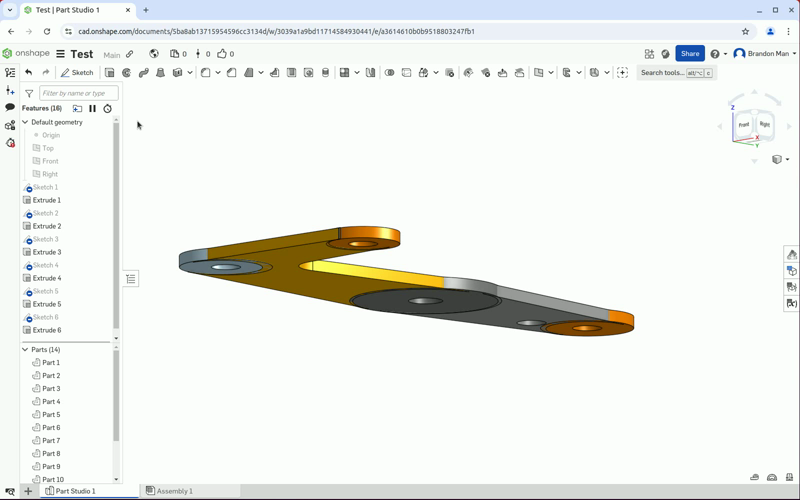
key(down, 3)
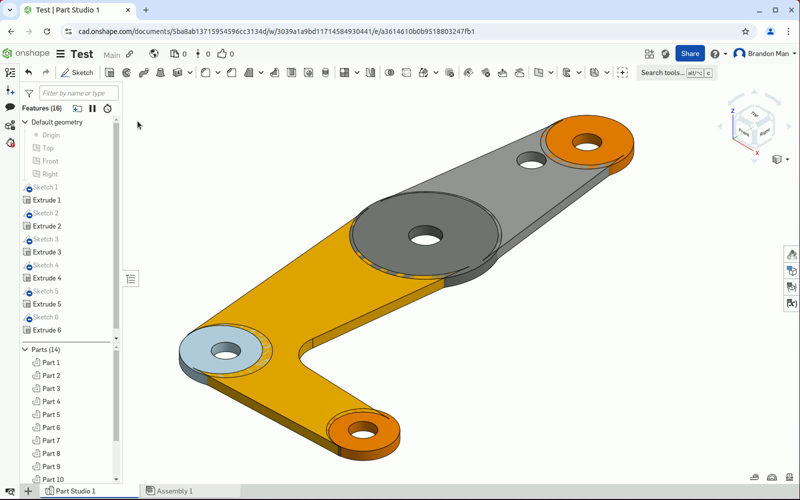
mouse_move(69, 189)
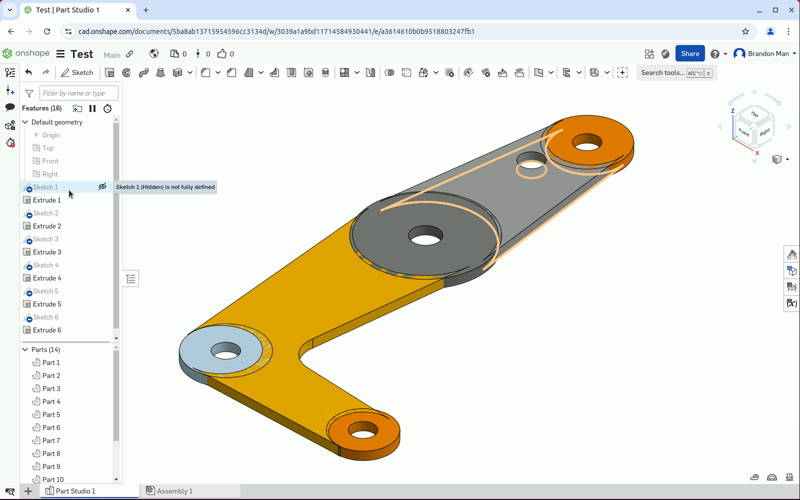
click(69, 189)